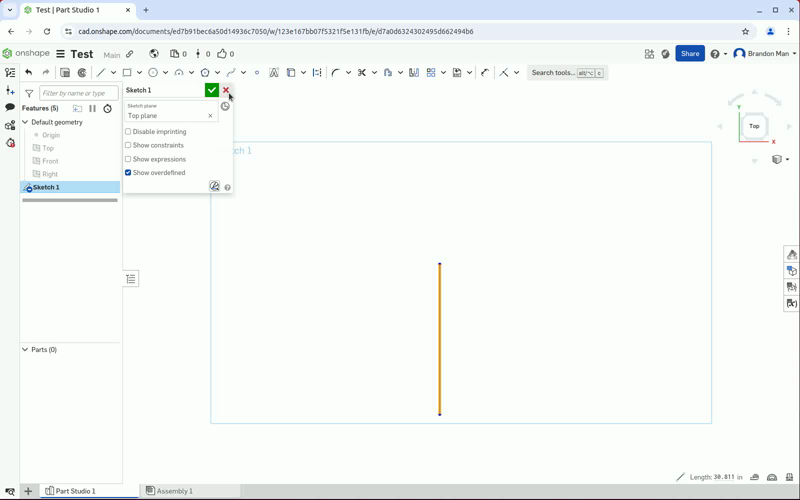
key(shift+h)
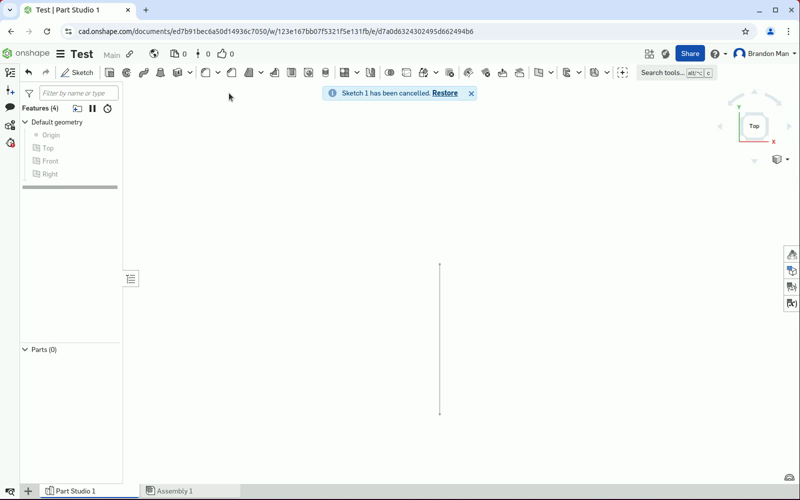
mouse_move(73, 352)
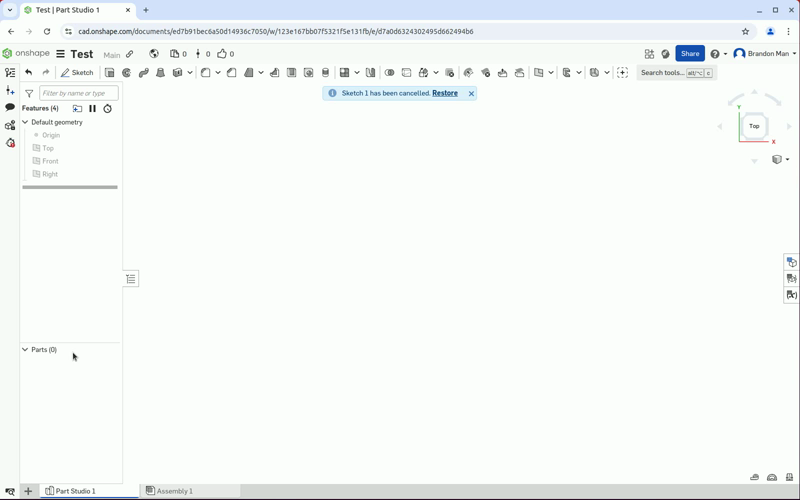
key(y)
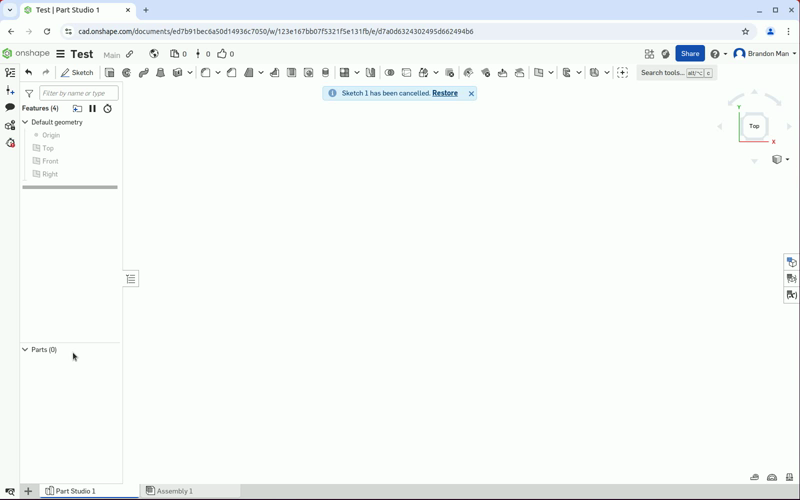
key(shift+p)
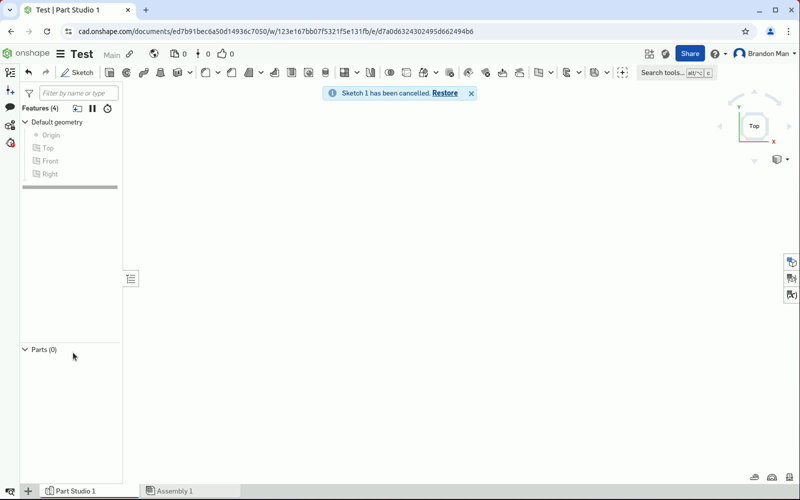
key(space)
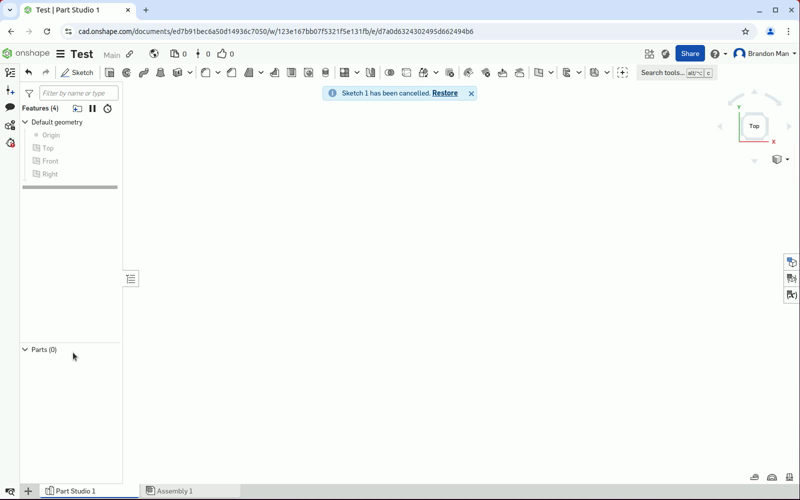
key_down(shift)
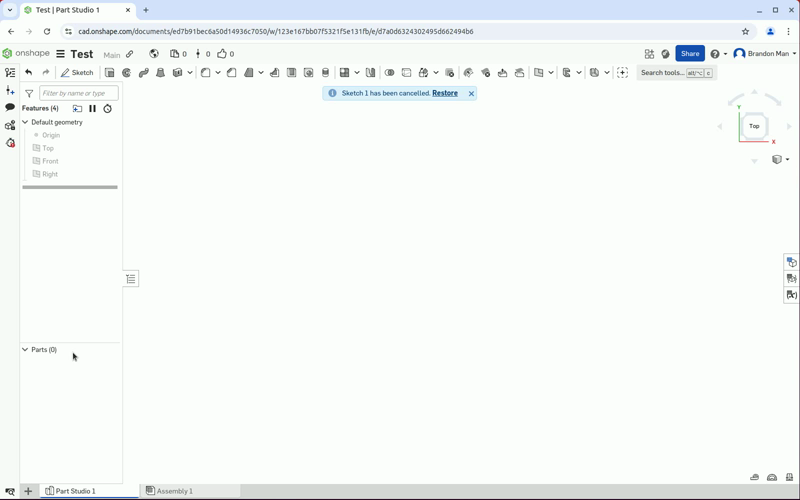
key(up)
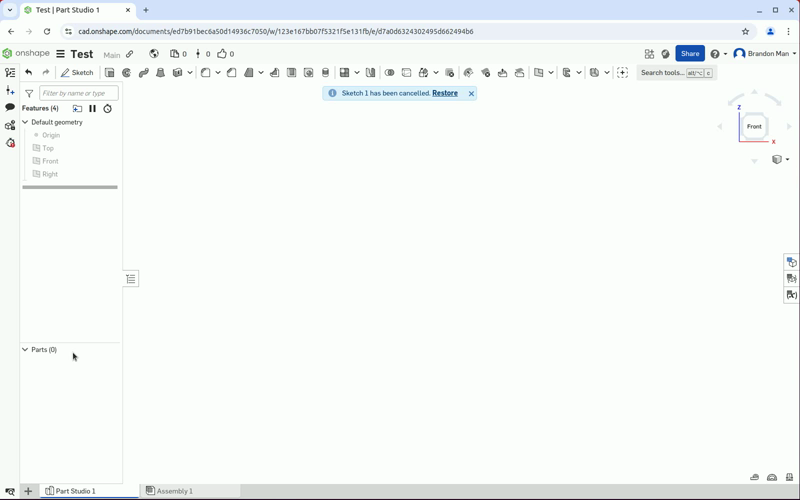
key_up(shift)
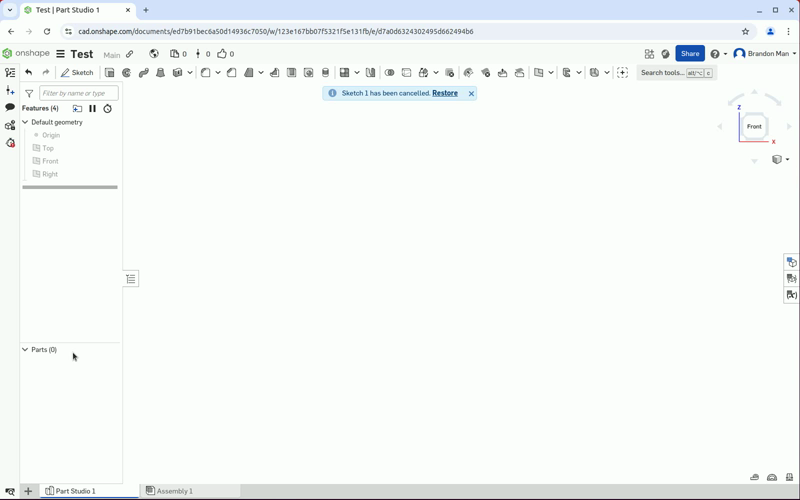
mouse_move(73, 352)
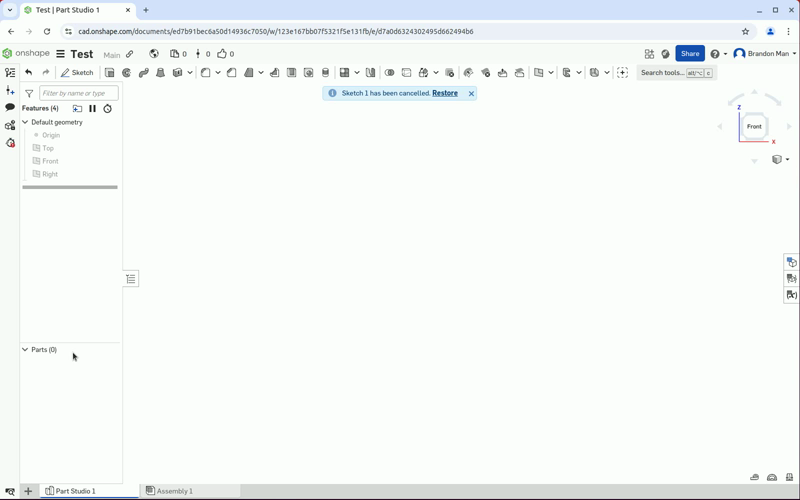
key(shift+y)
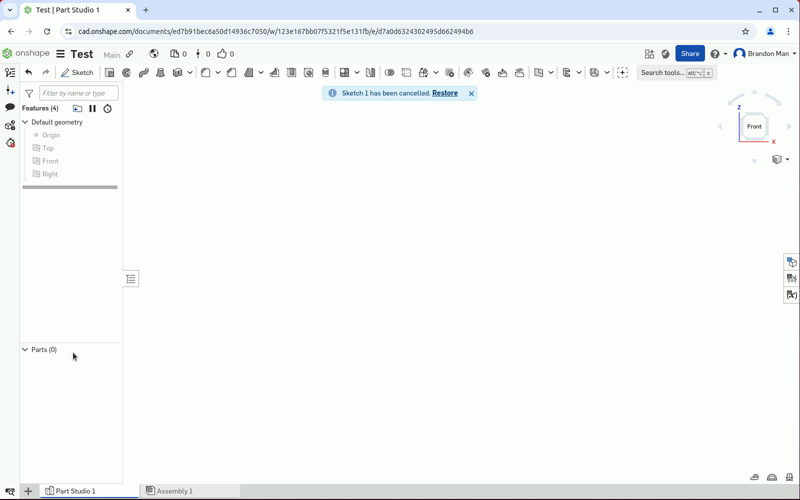
key(shift+s)
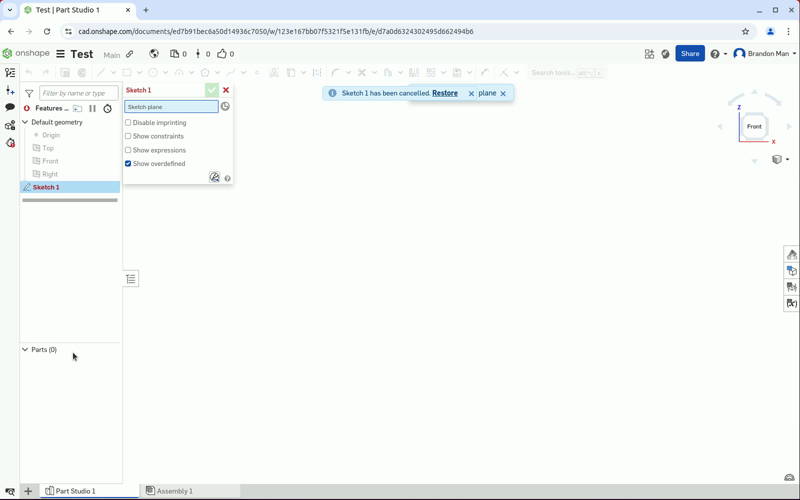
mouse_move(73, 163)
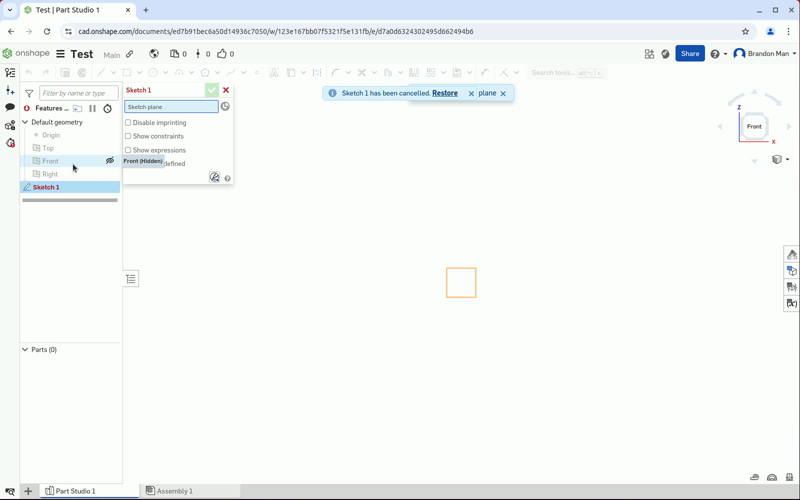
click(73, 163)
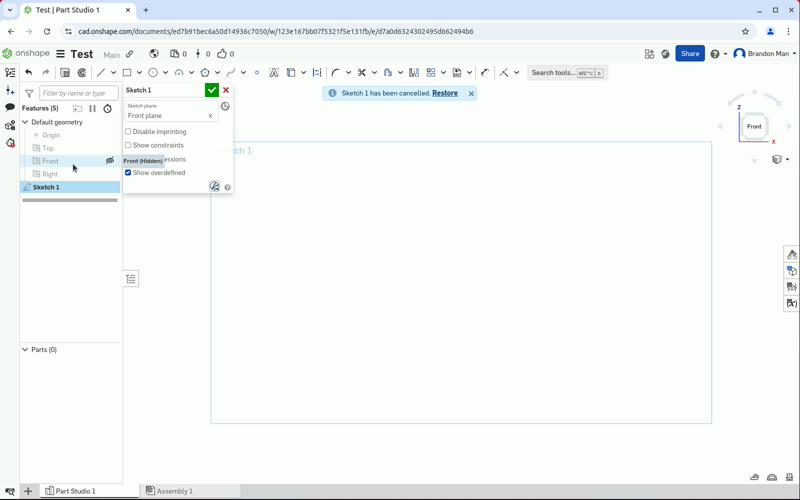
mouse_move(73, 352)
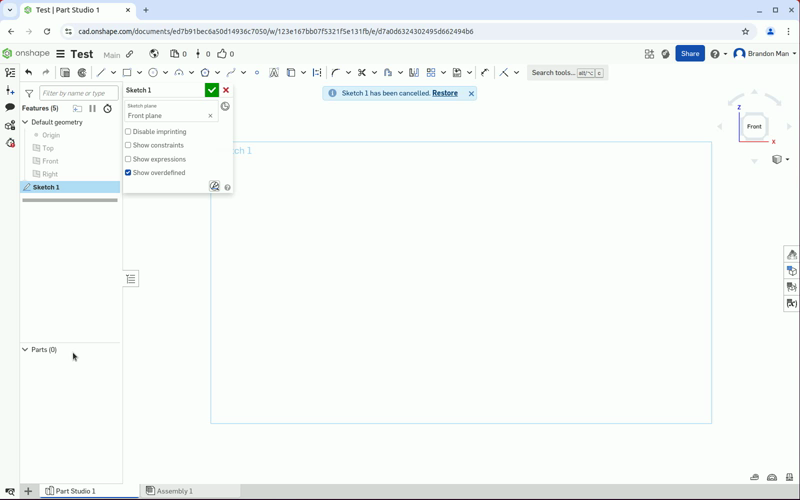
key(y)
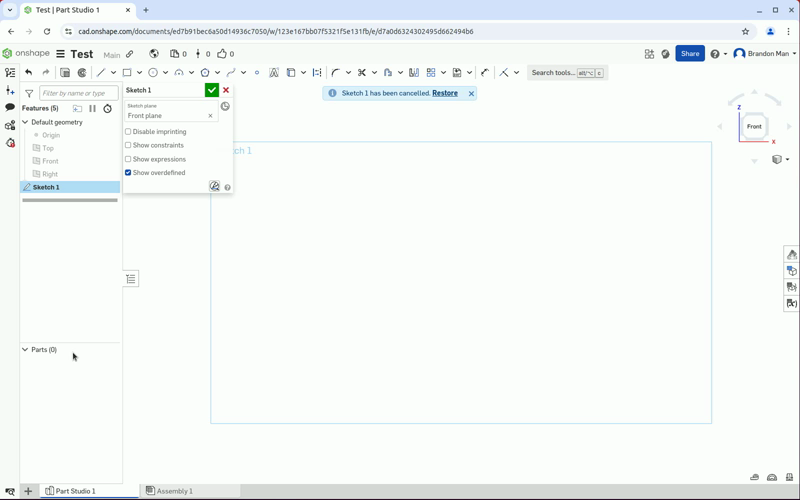
key(l)
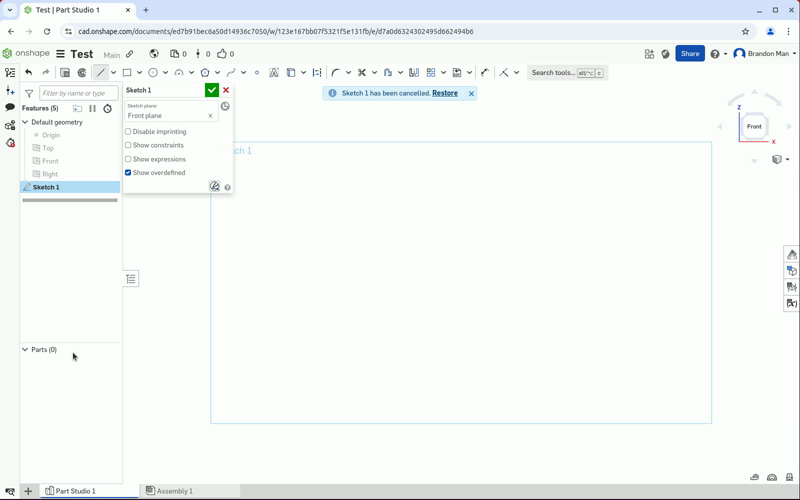
key_down(shift)
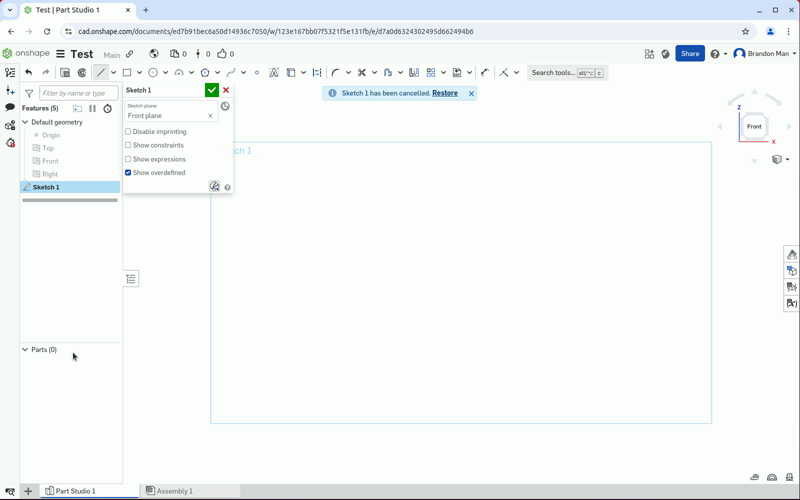
mouse_move(348, 234)
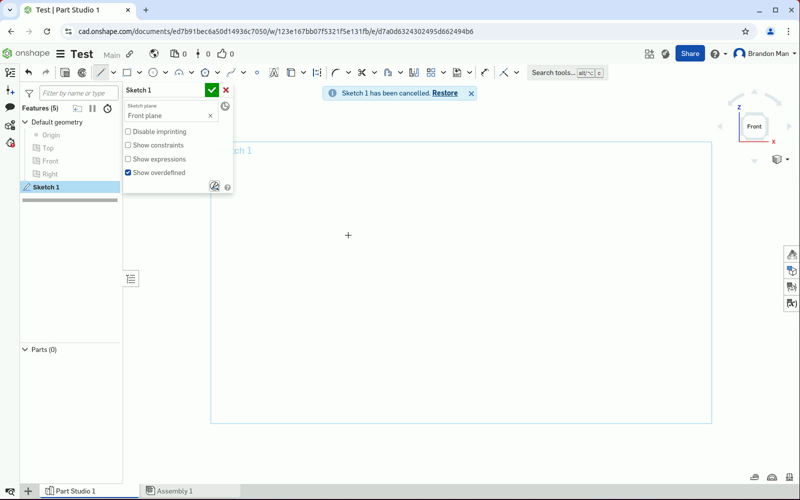
click(348, 234)
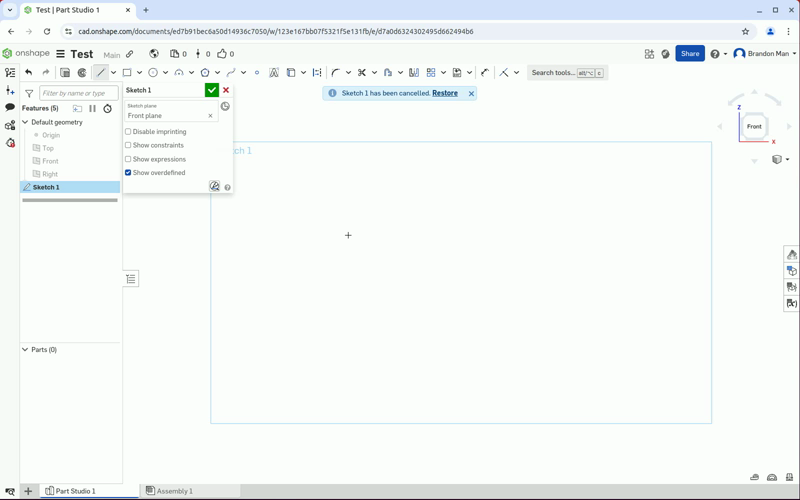
key_up(shift)
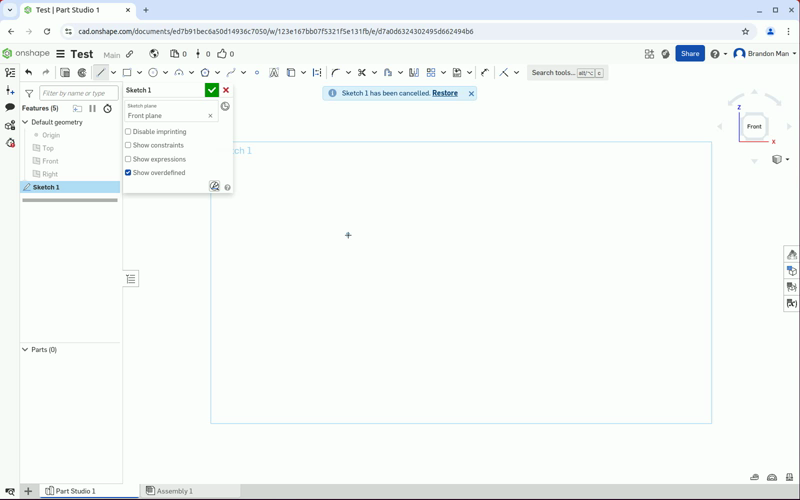
key_down(shift)
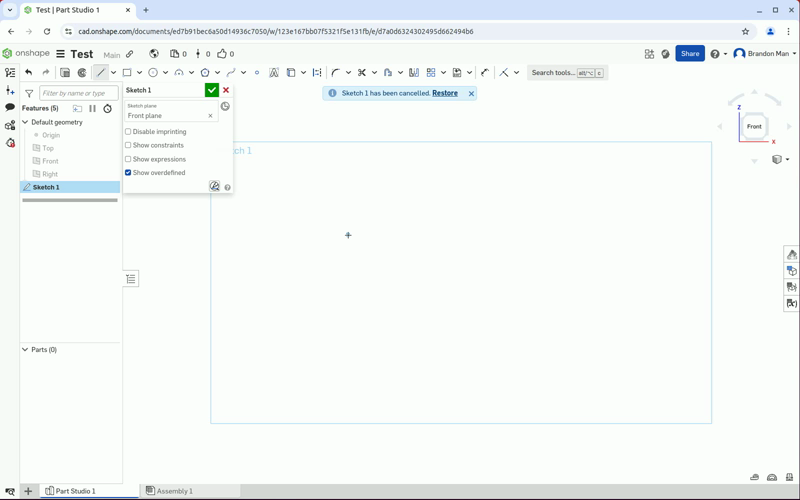
mouse_move(370, 322)
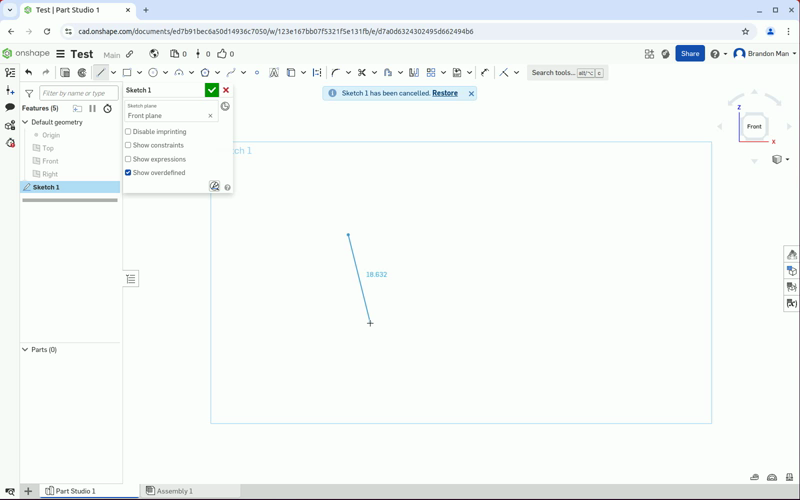
click(370, 322)
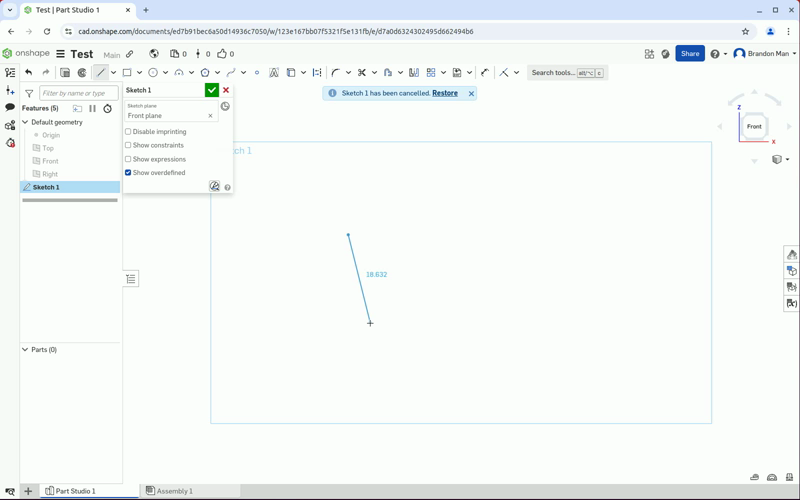
key_up(shift)
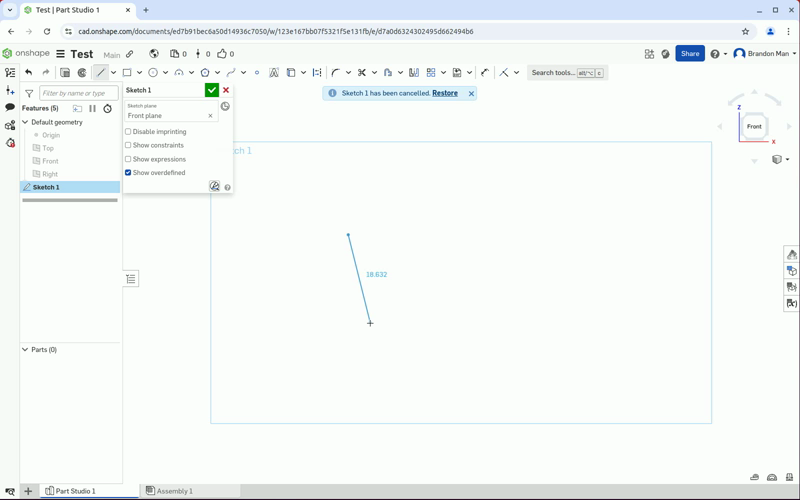
key_down(shift)
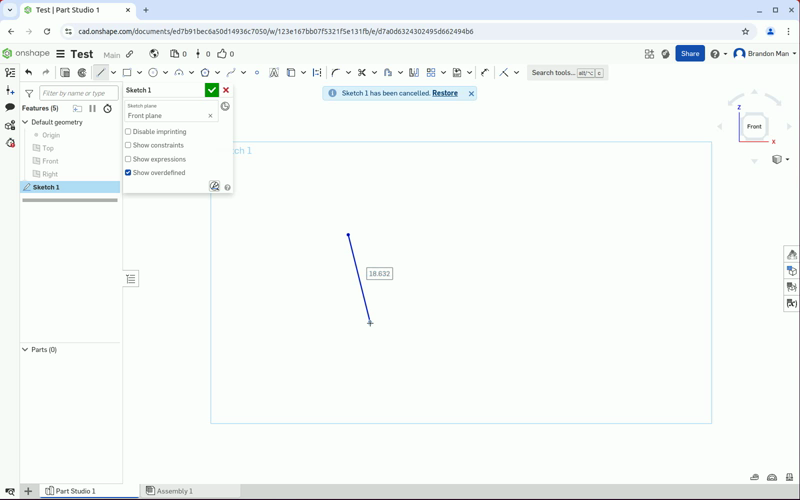
mouse_move(486, 322)
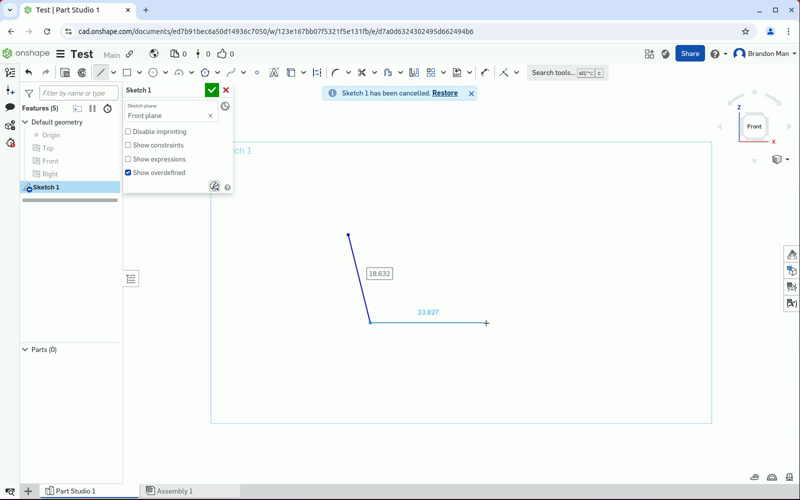
click(486, 322)
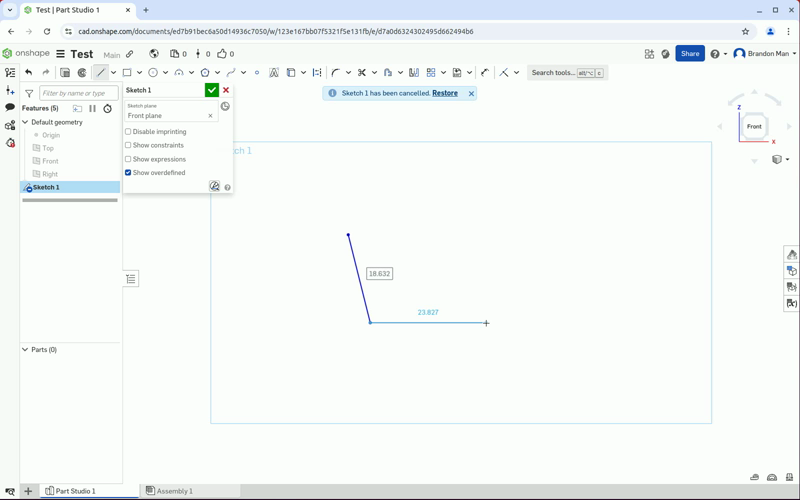
key_up(shift)
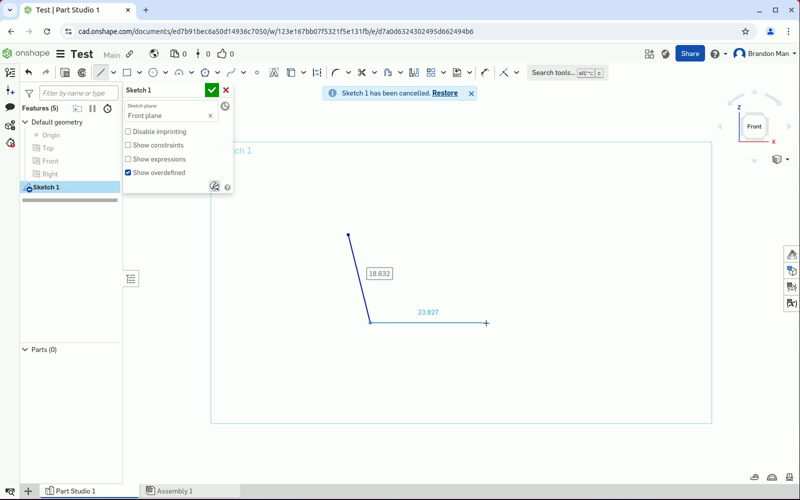
key_down(shift)
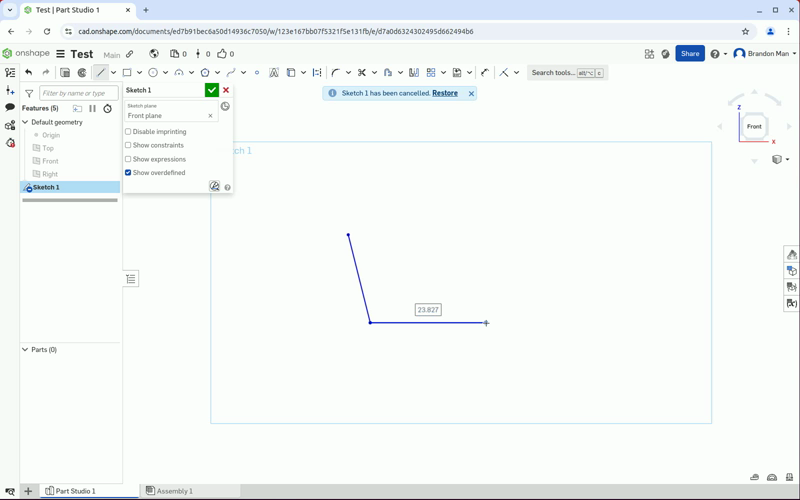
mouse_move(508, 234)
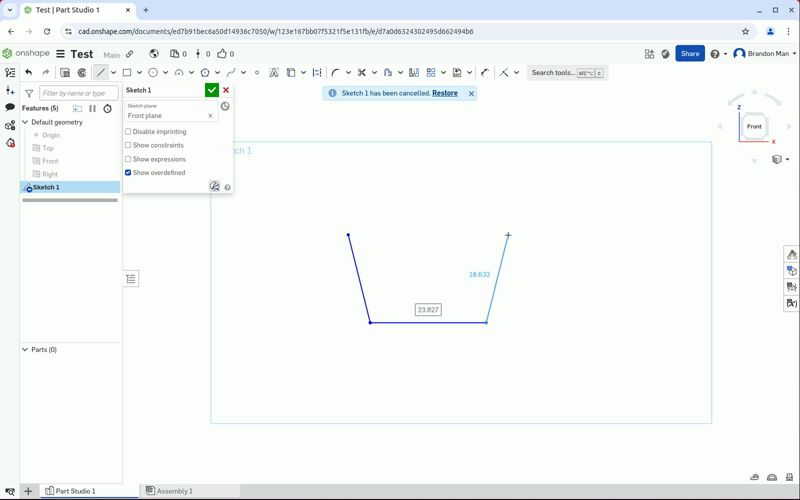
click(508, 234)
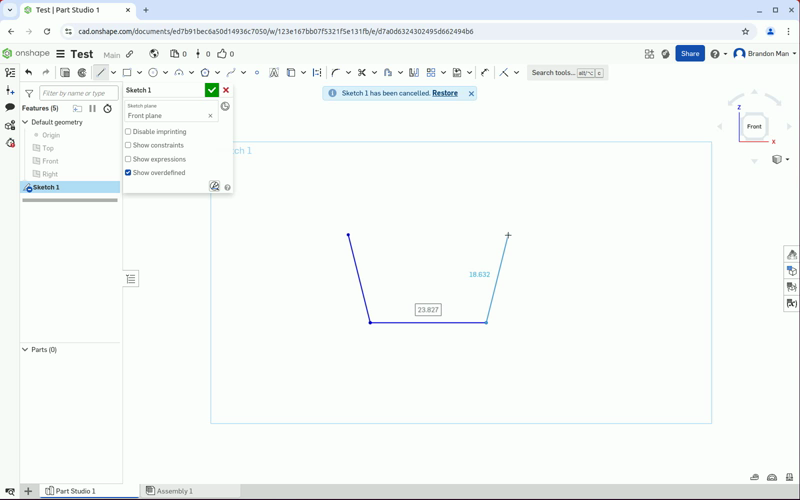
key_up(shift)
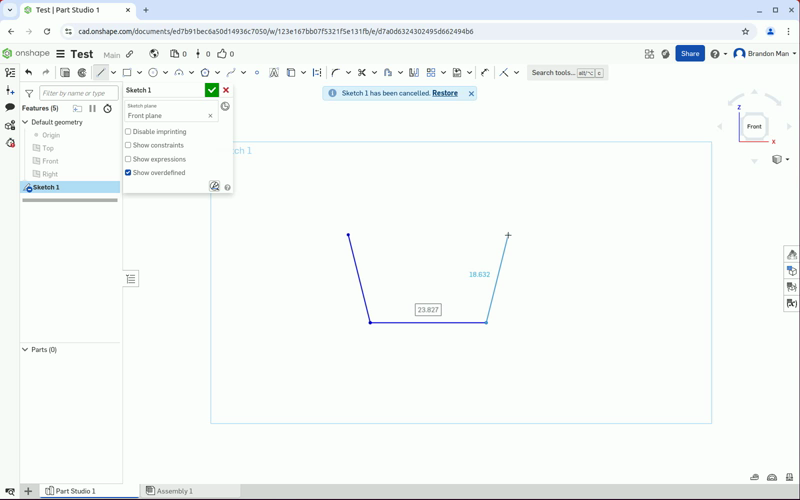
key_down(shift)
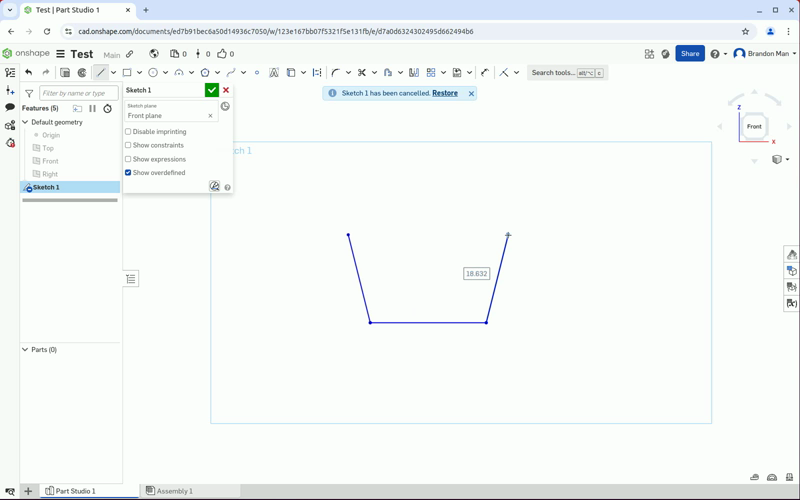
mouse_move(538, 234)
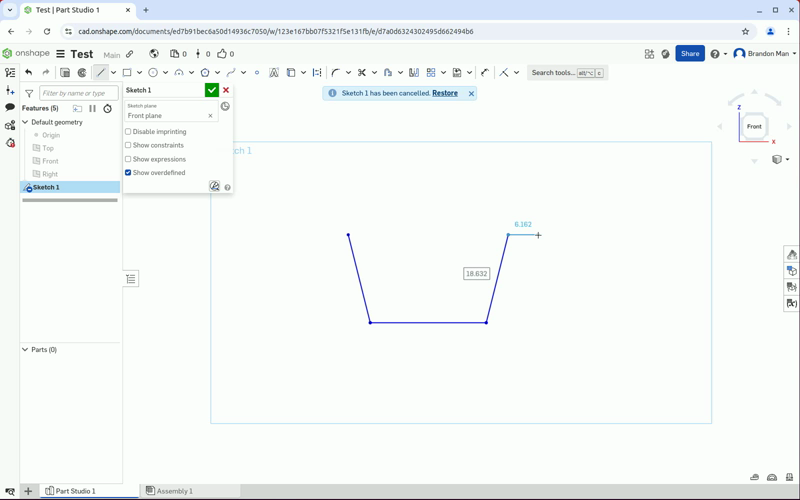
mouse_move(486, 234)
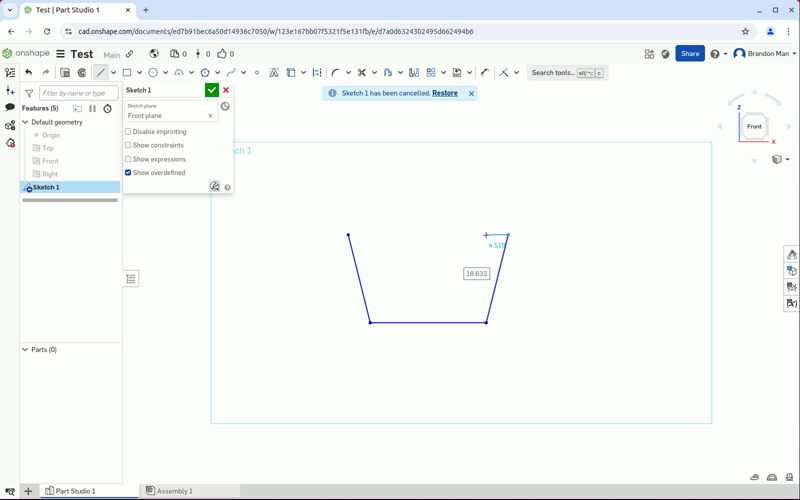
click(486, 234)
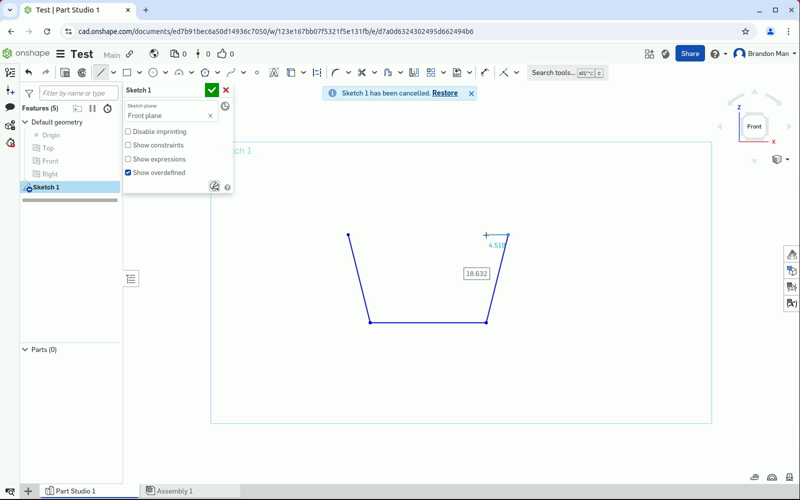
key_up(shift)
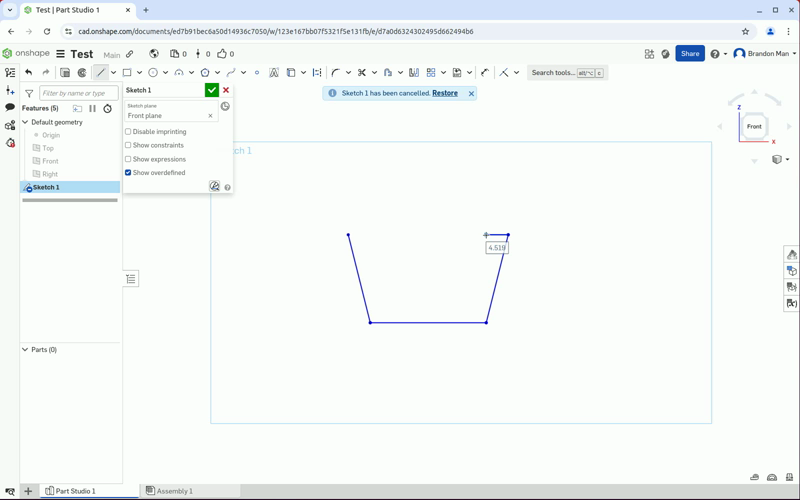
key_down(shift)
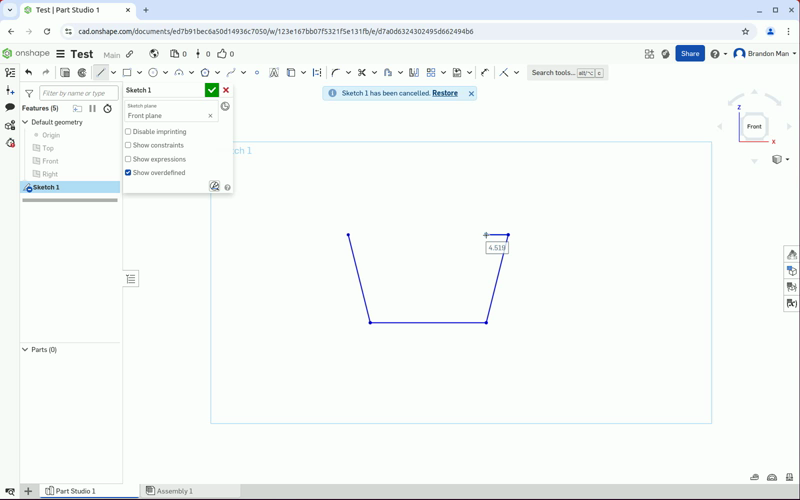
mouse_move(370, 234)
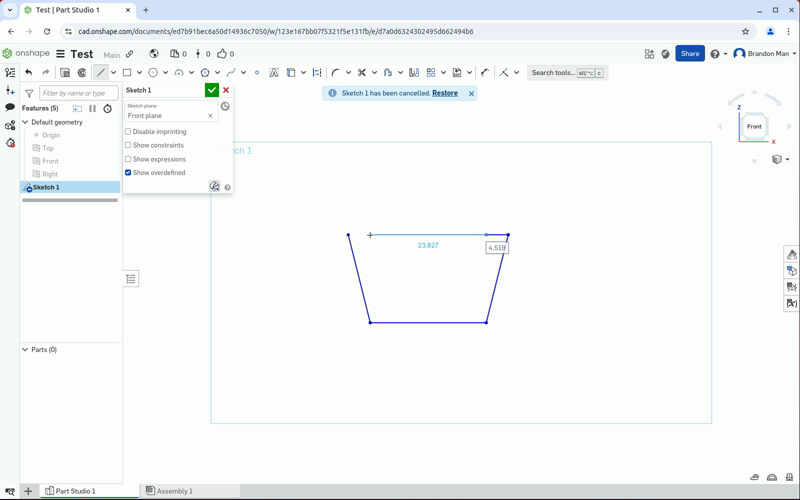
click(370, 234)
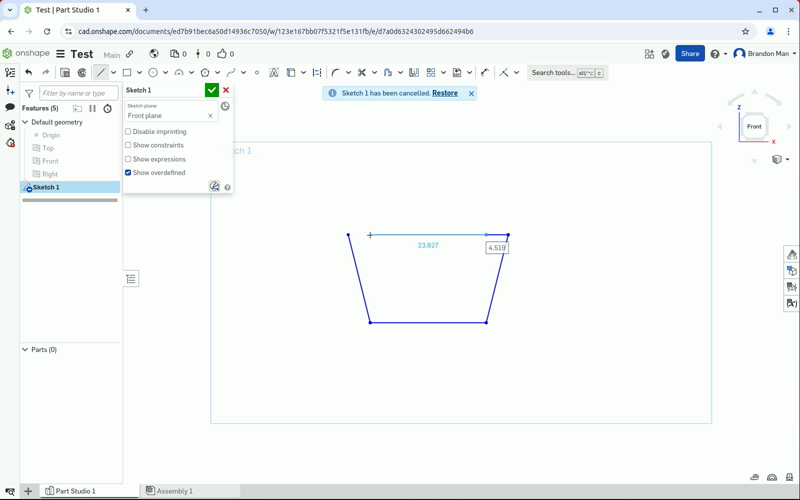
key_up(shift)
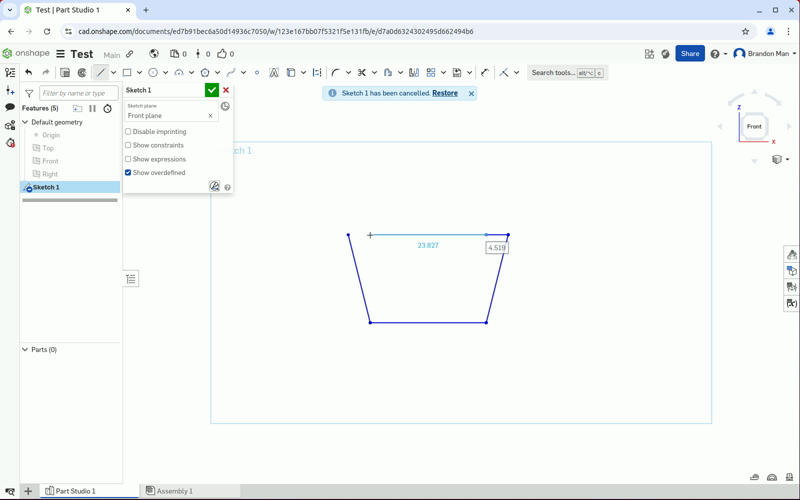
mouse_move(400, 234)
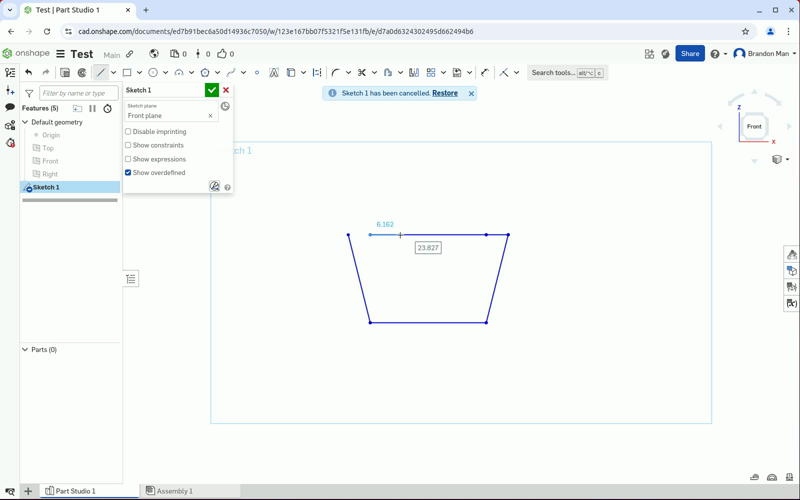
key_down(shift)
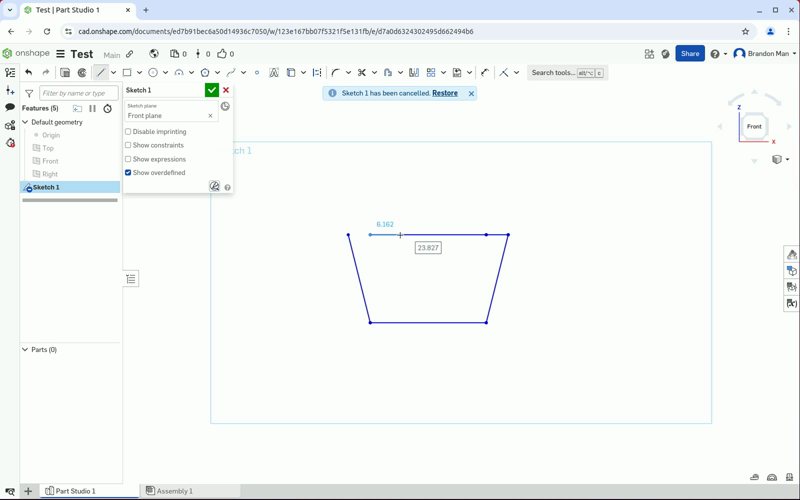
mouse_move(348, 234)
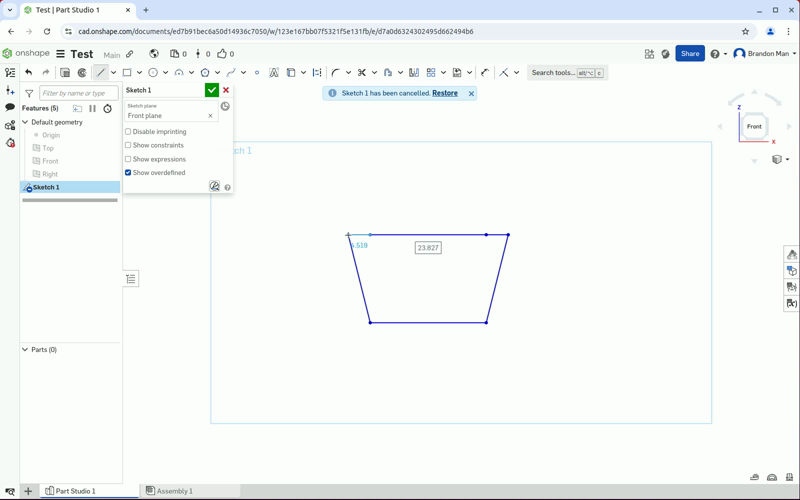
key_up(shift)
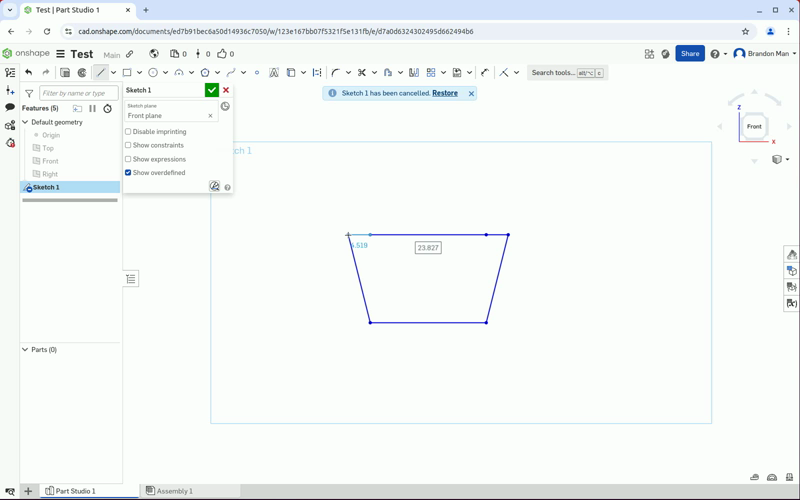
click(348, 234)
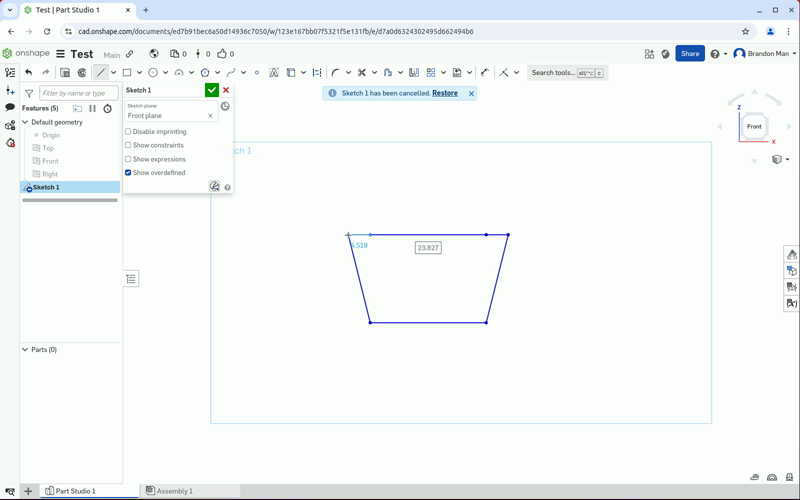
key(esc)
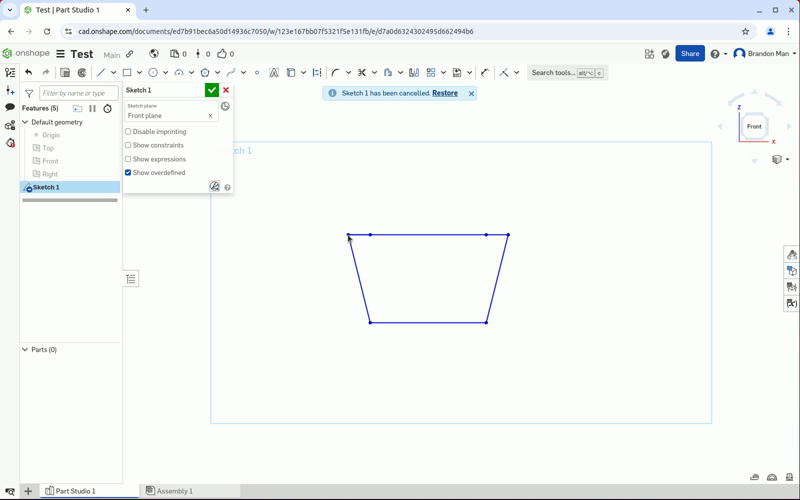
key(l)
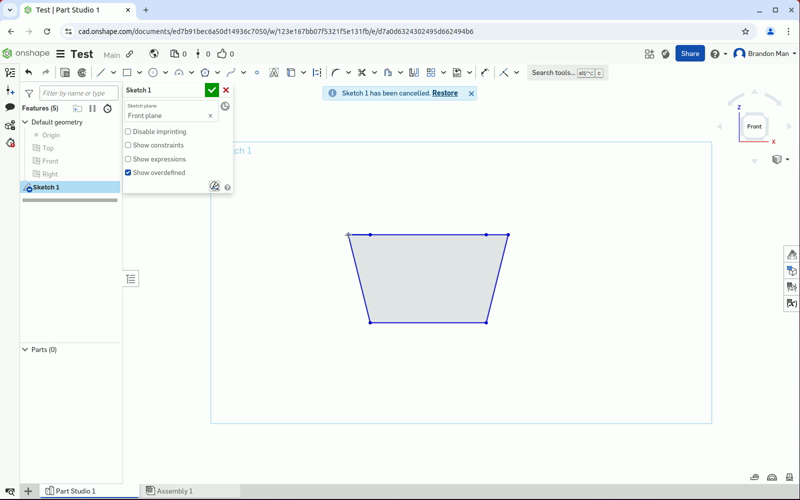
key_down(shift)
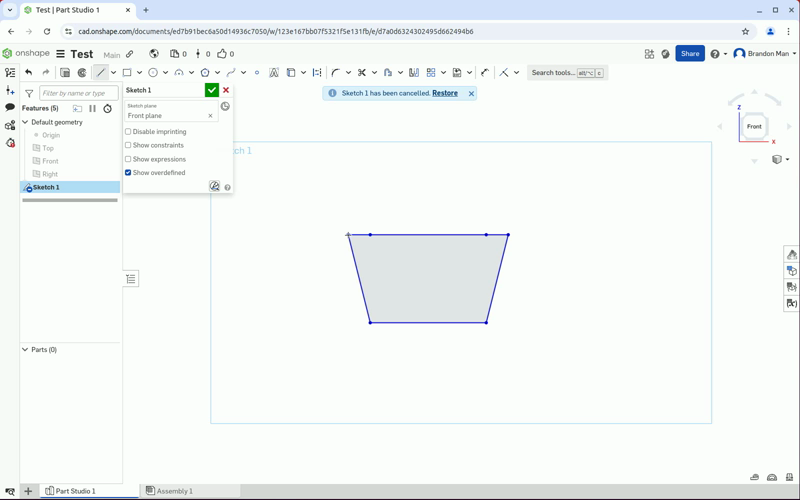
mouse_move(354, 240)
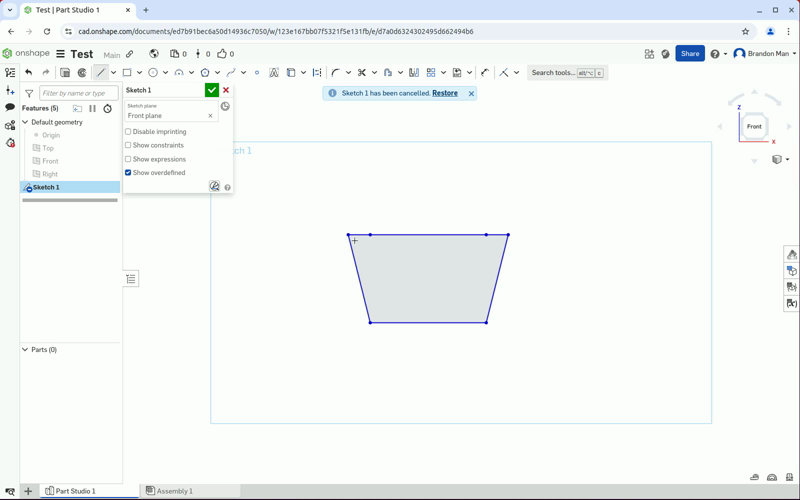
click(354, 240)
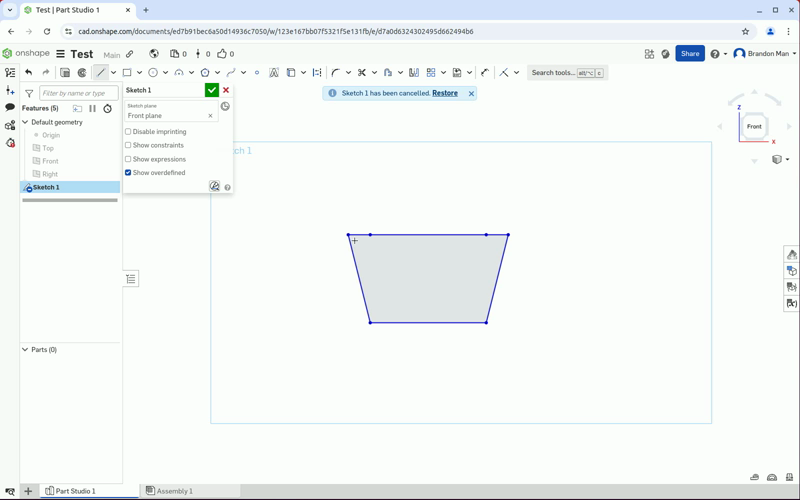
key_up(shift)
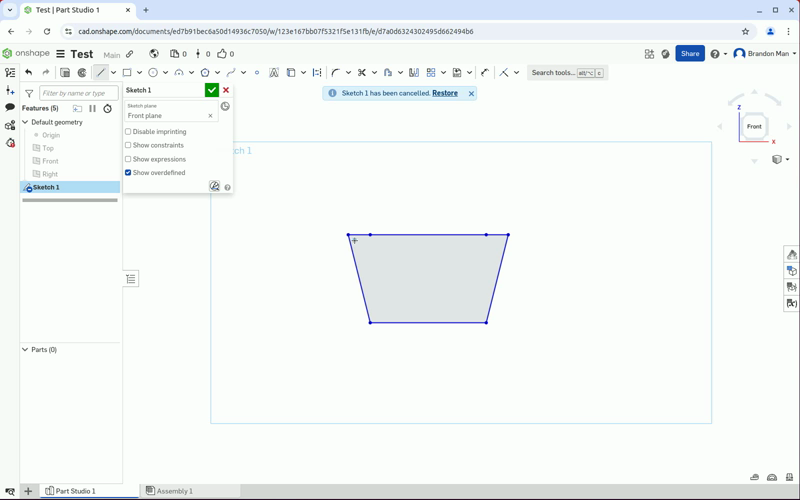
key_down(shift)
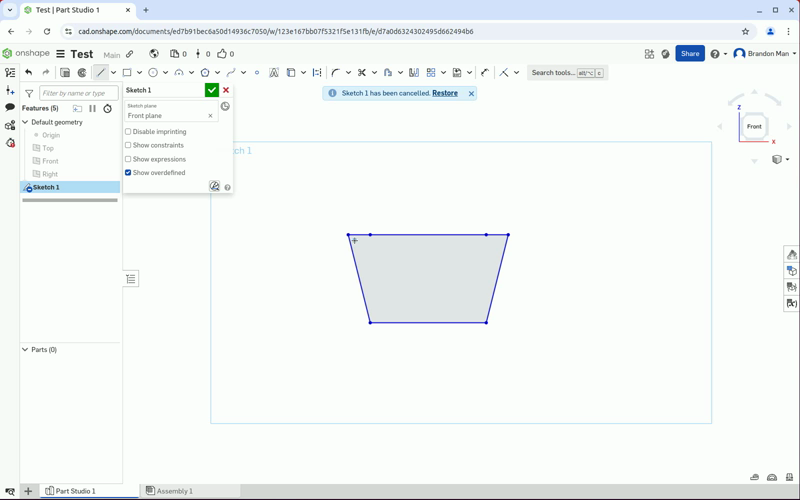
mouse_move(384, 240)
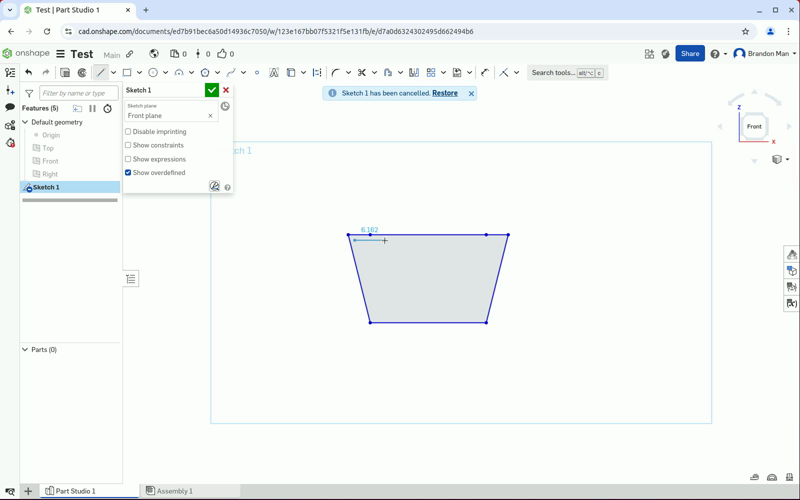
mouse_move(363, 273)
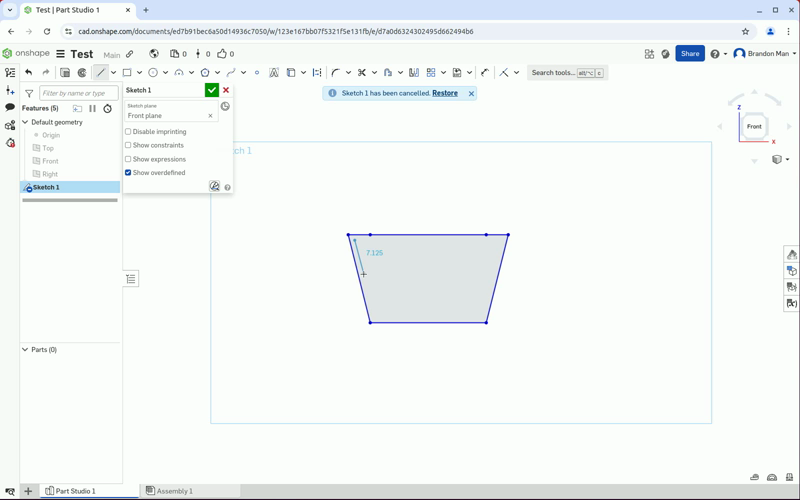
click(363, 273)
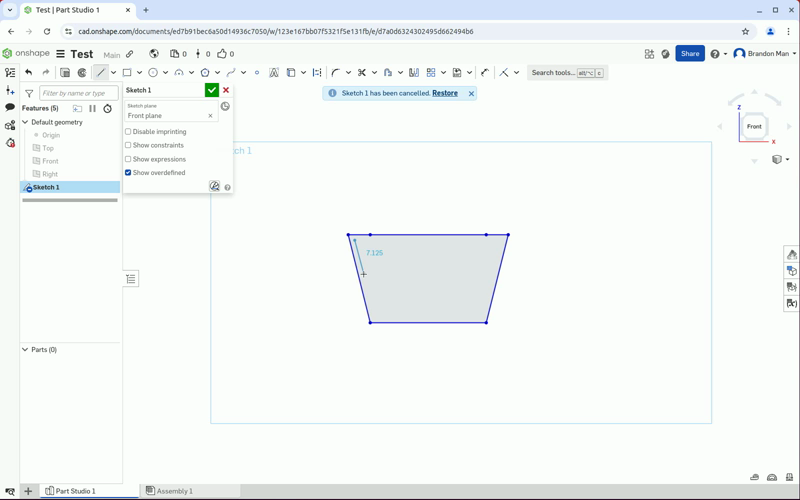
key_up(shift)
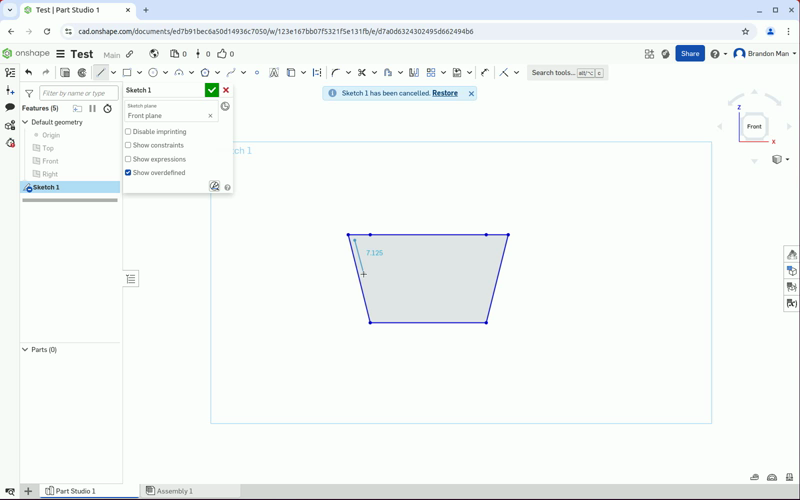
key_down(shift)
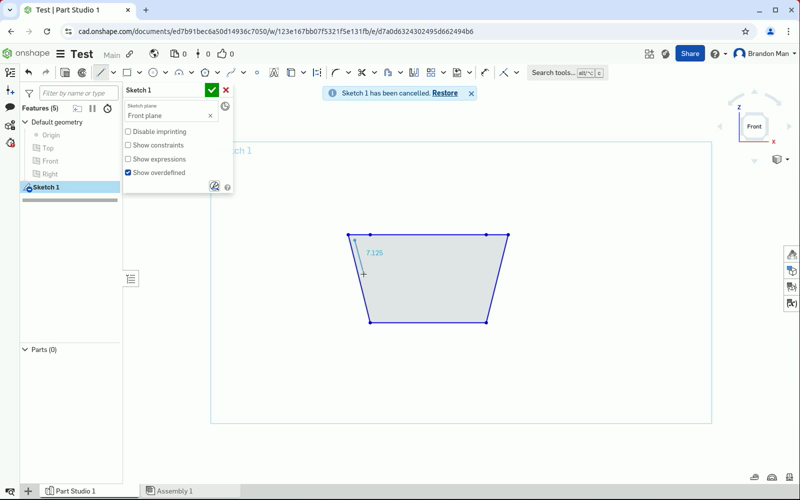
mouse_move(393, 273)
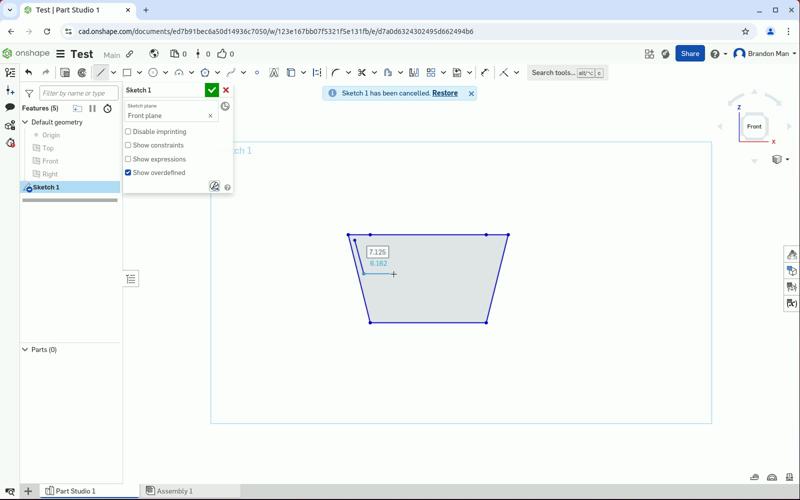
mouse_move(363, 240)
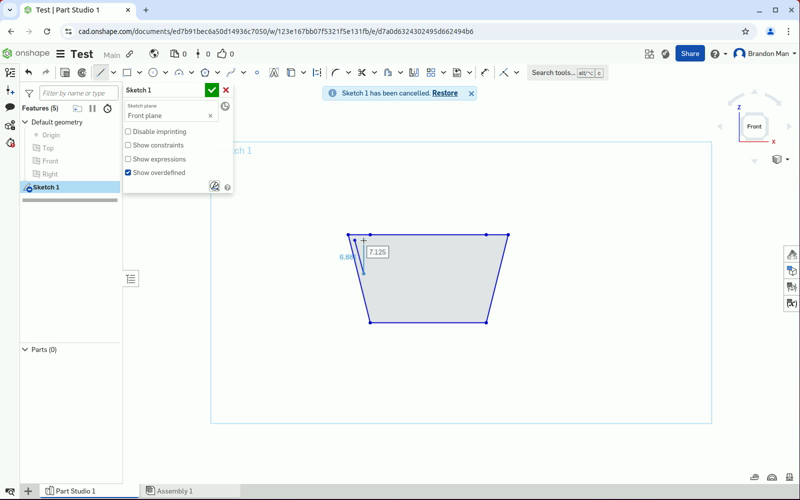
click(363, 240)
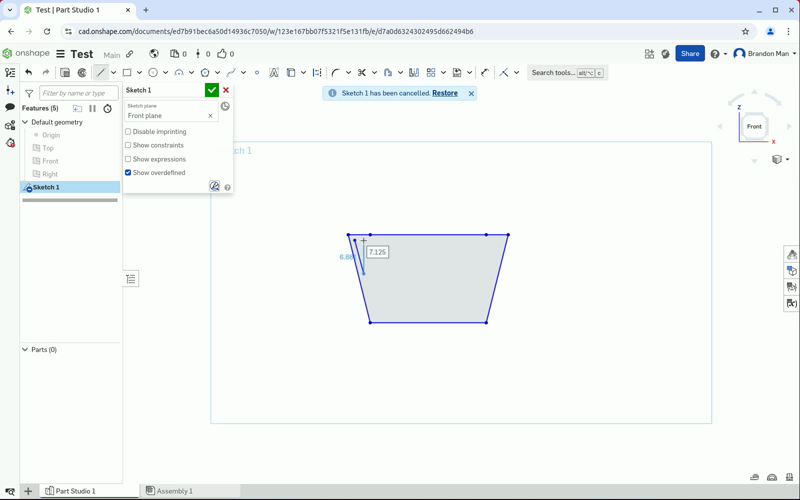
key_up(shift)
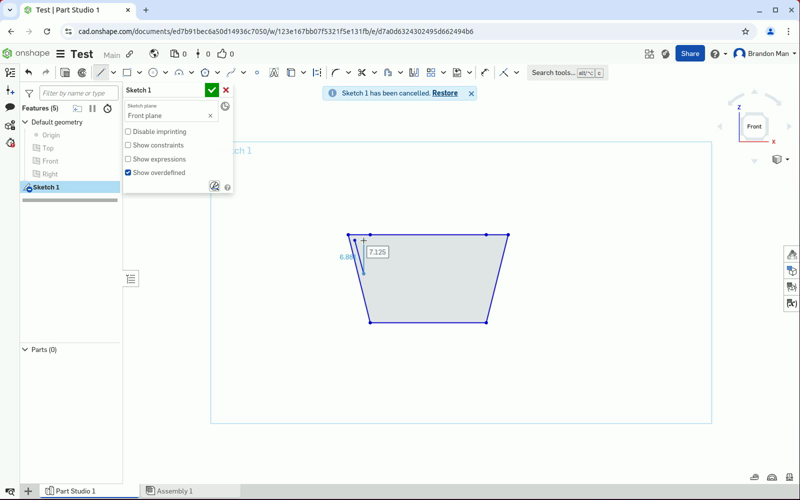
mouse_move(393, 240)
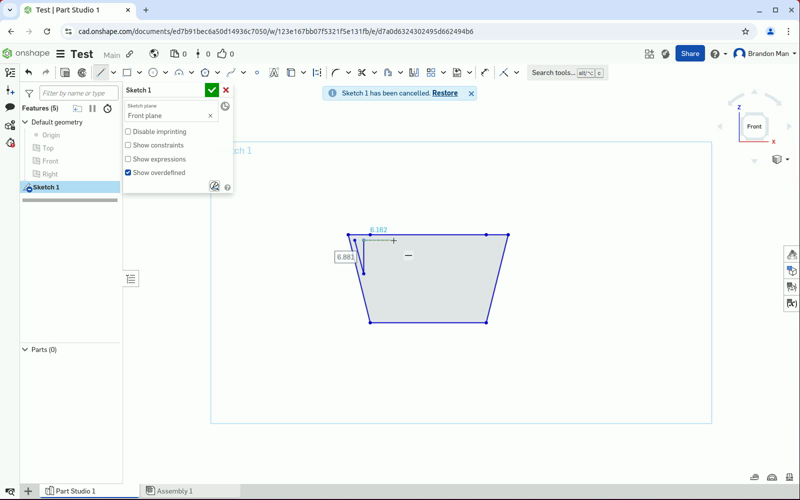
key_down(shift)
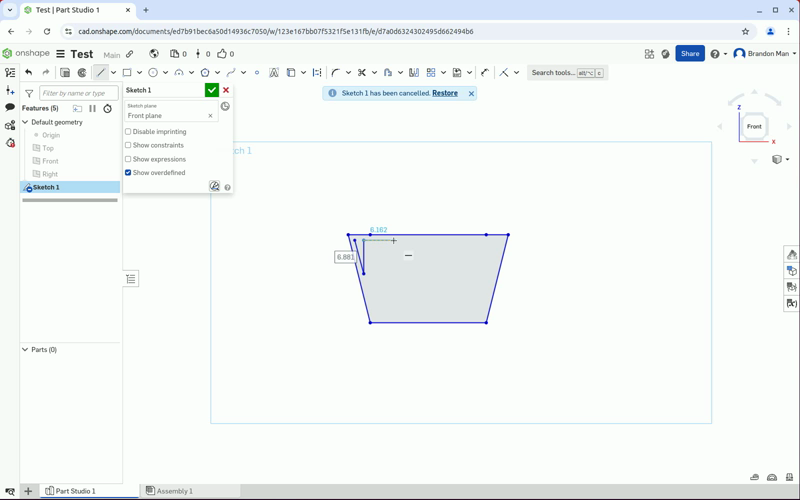
mouse_move(354, 240)
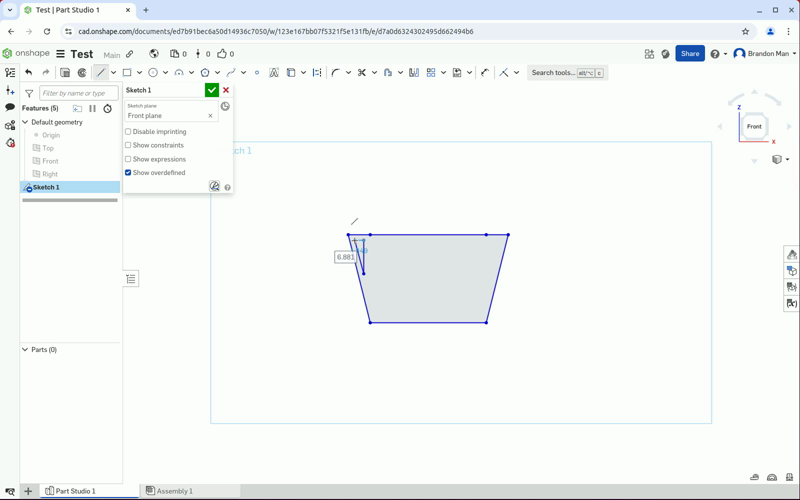
key_up(shift)
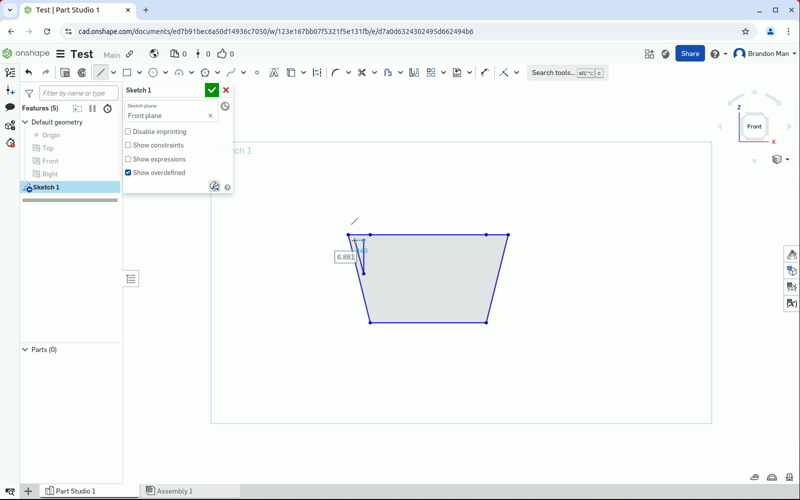
click(354, 240)
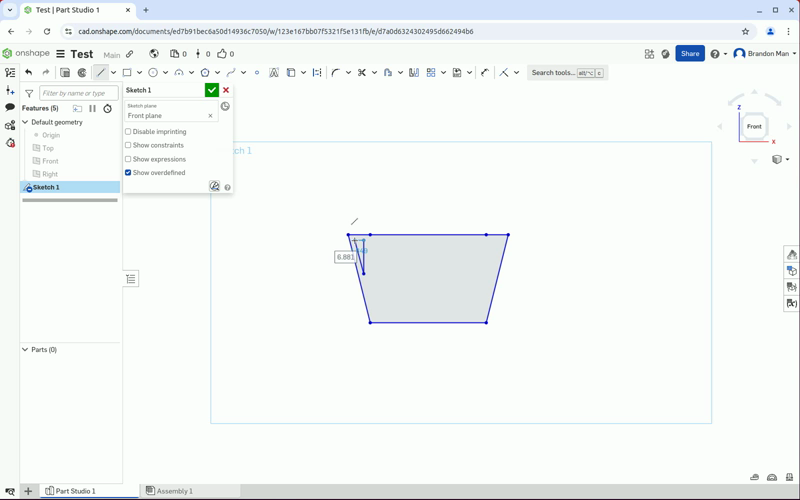
key(esc)
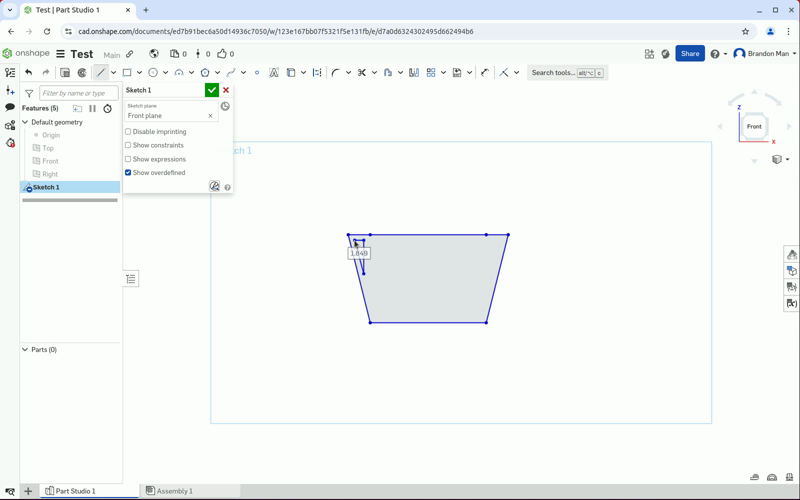
key(l)
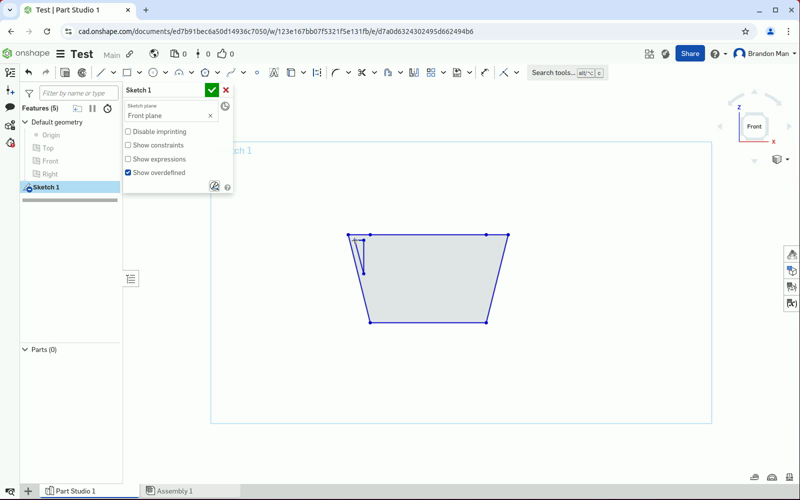
key_down(shift)
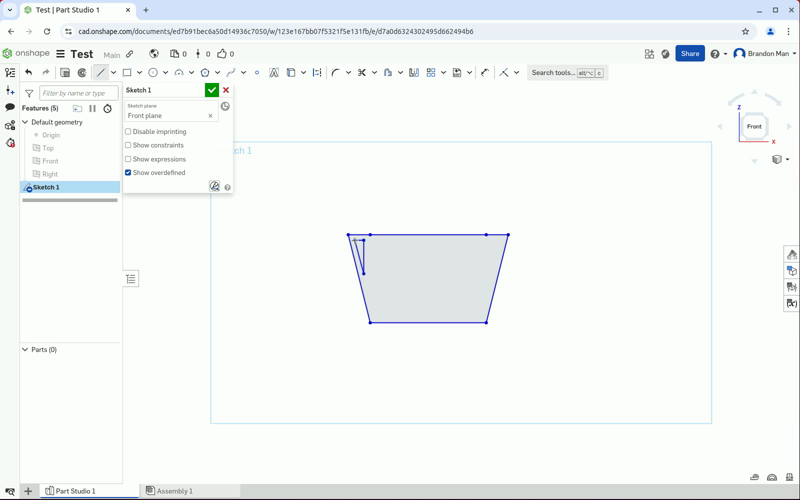
mouse_move(375, 317)
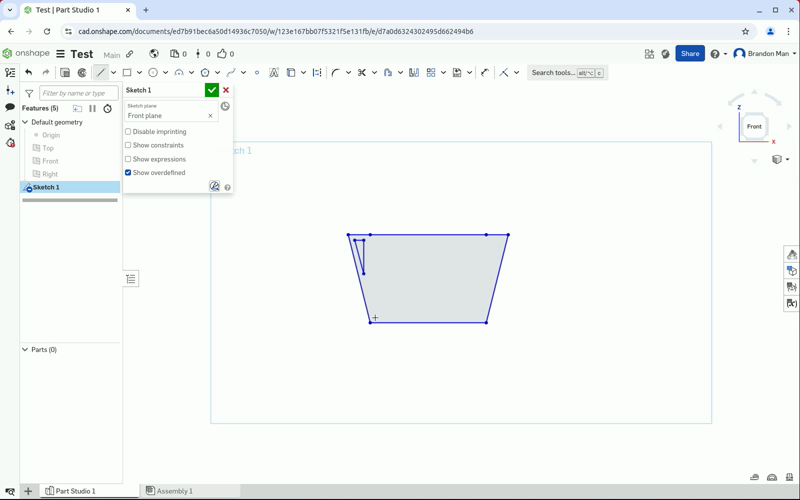
click(375, 317)
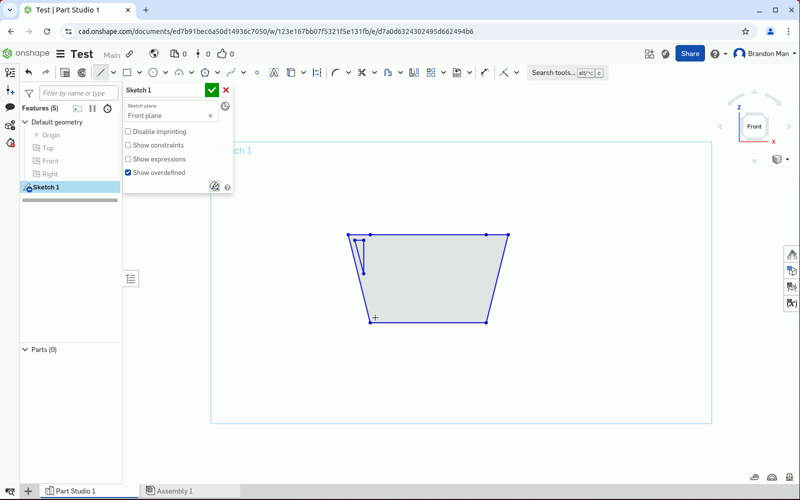
key_up(shift)
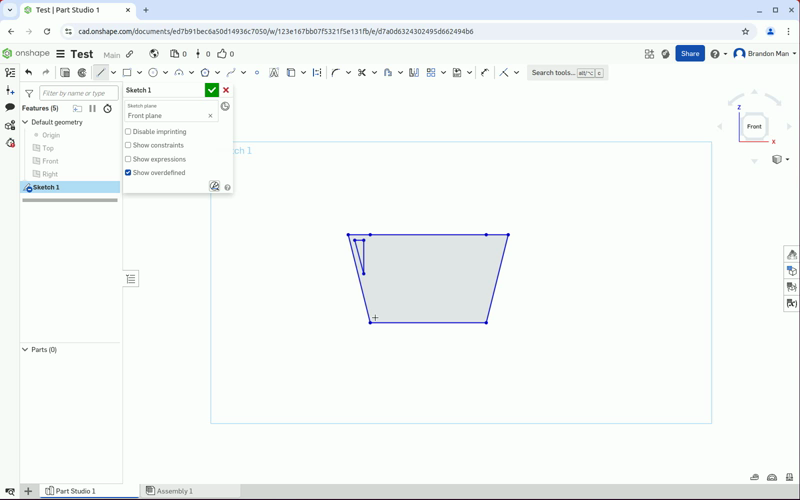
key_down(shift)
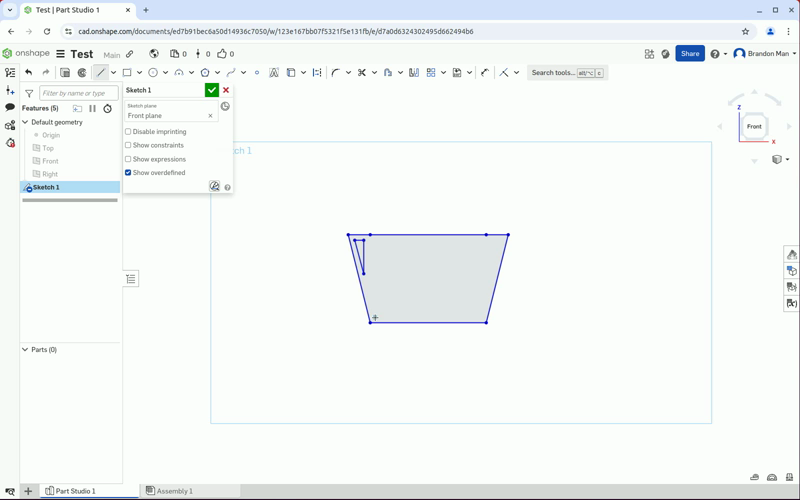
mouse_move(481, 317)
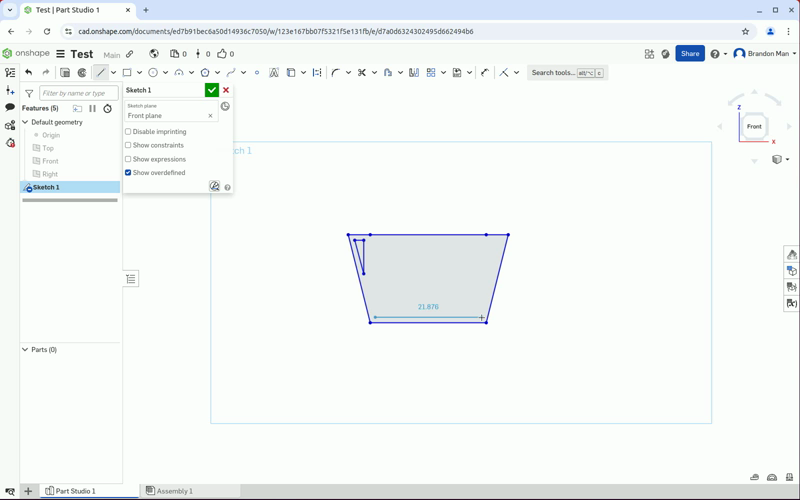
click(481, 317)
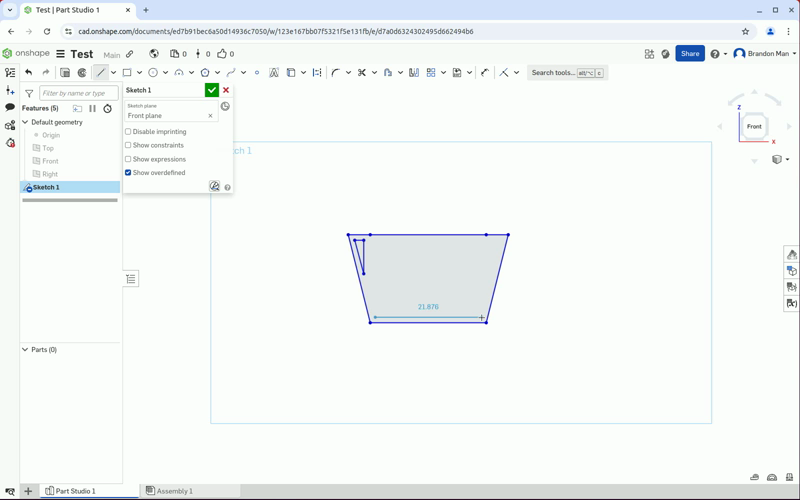
key_up(shift)
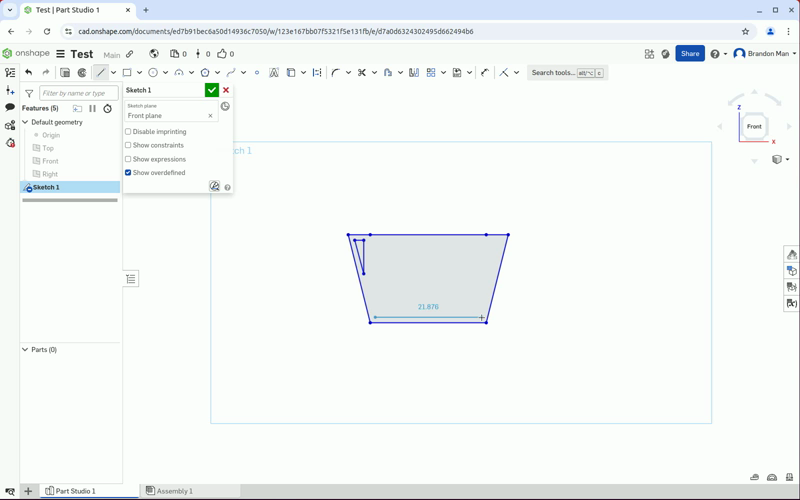
key_down(shift)
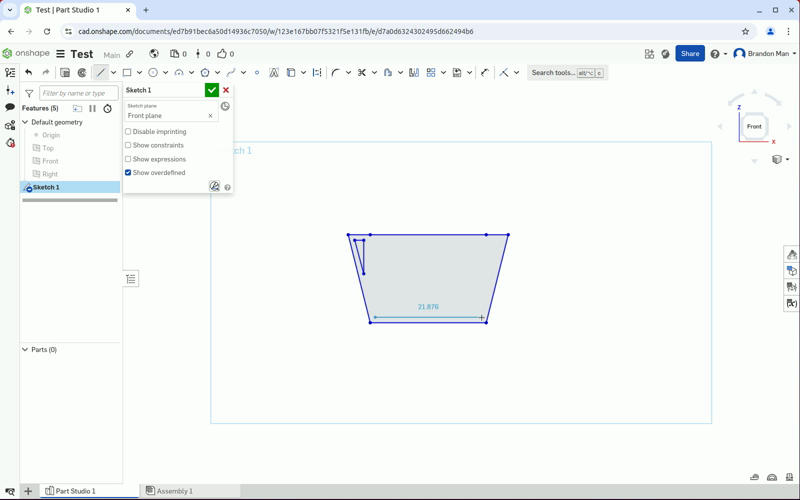
mouse_move(481, 240)
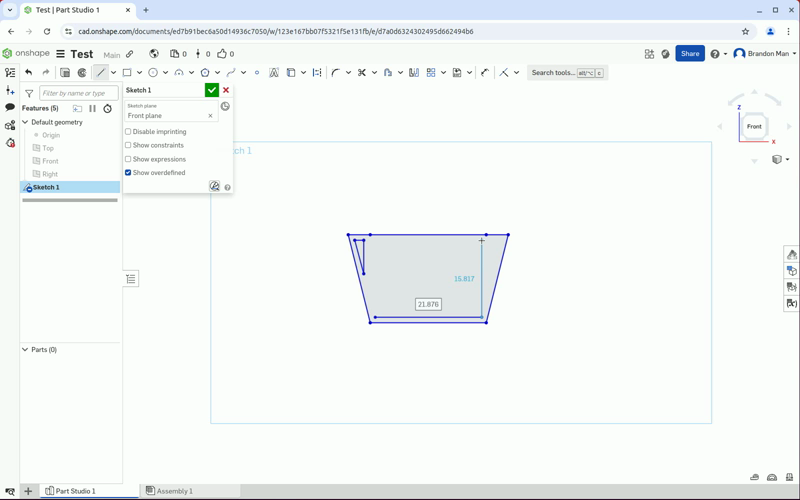
click(481, 240)
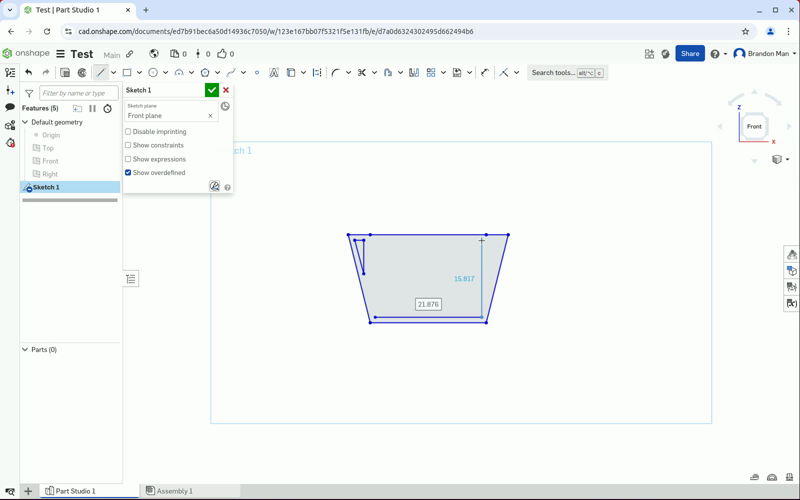
key_up(shift)
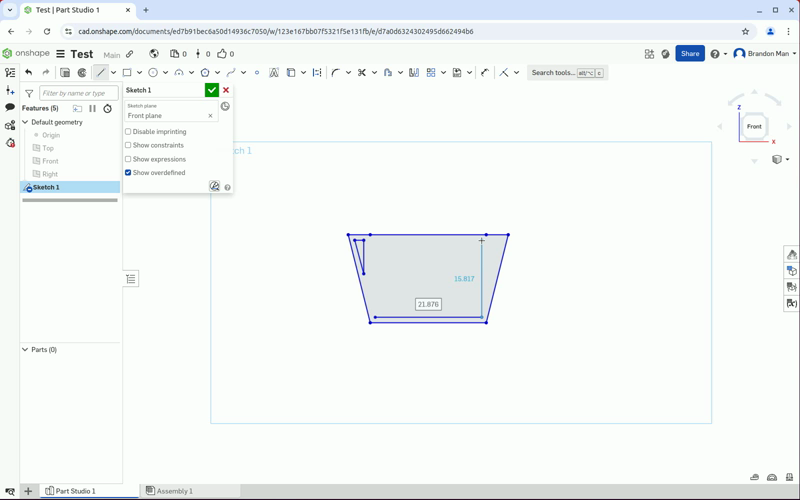
key_down(shift)
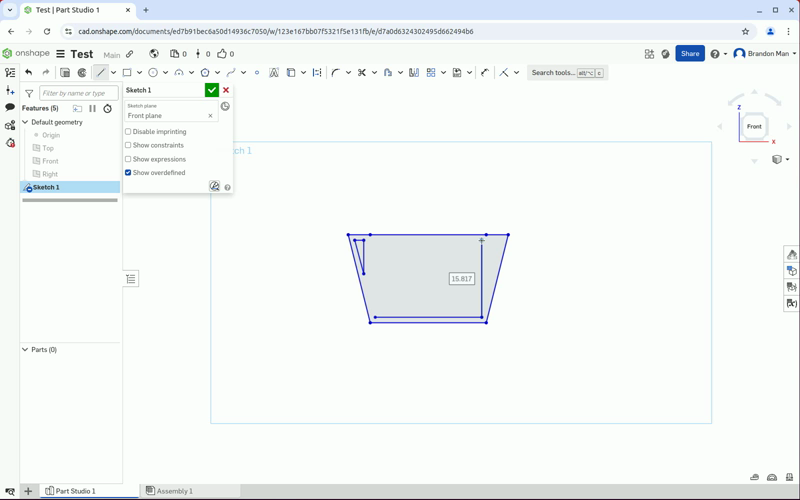
mouse_move(375, 240)
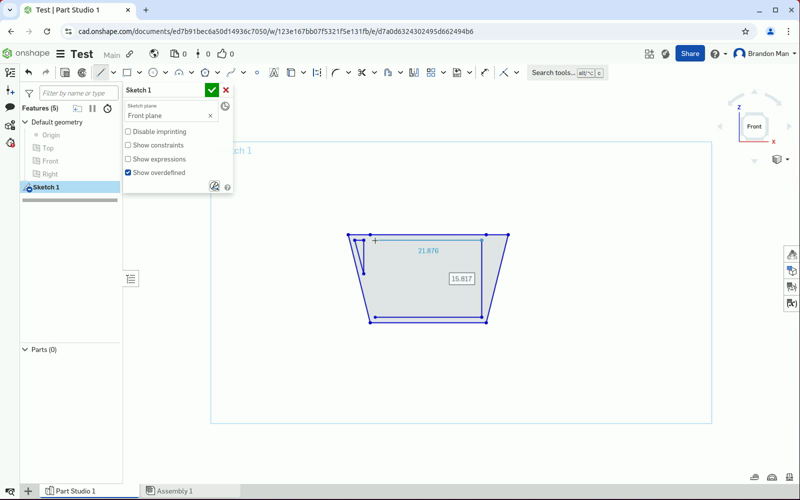
click(375, 240)
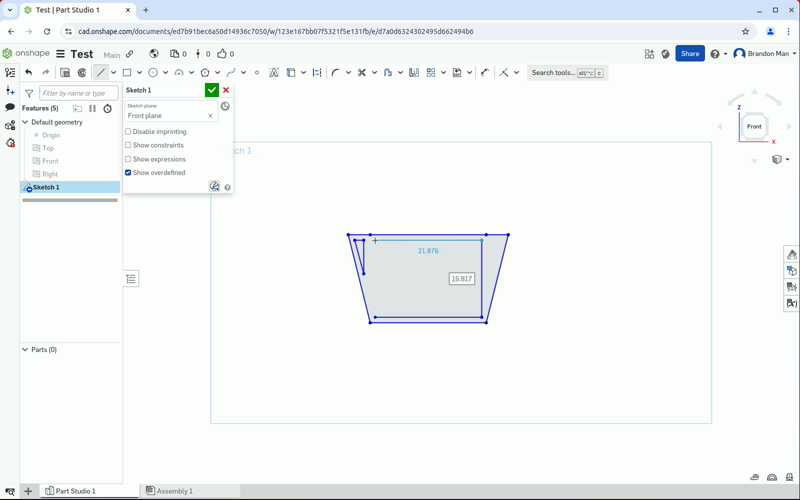
key_up(shift)
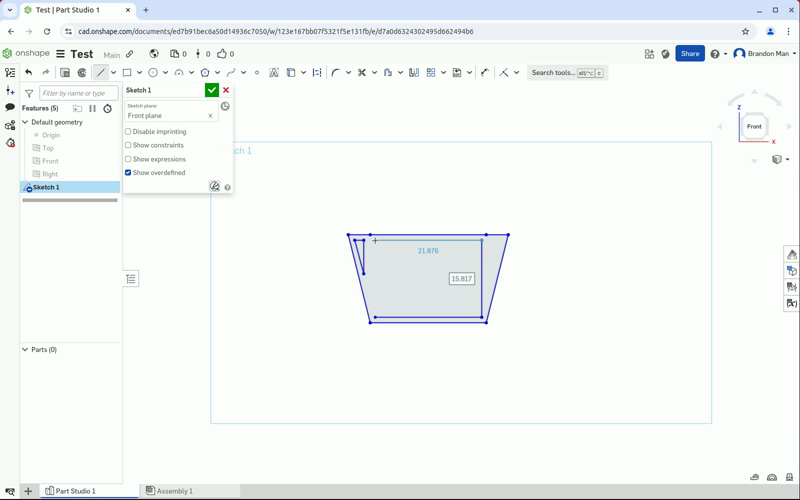
key_down(shift)
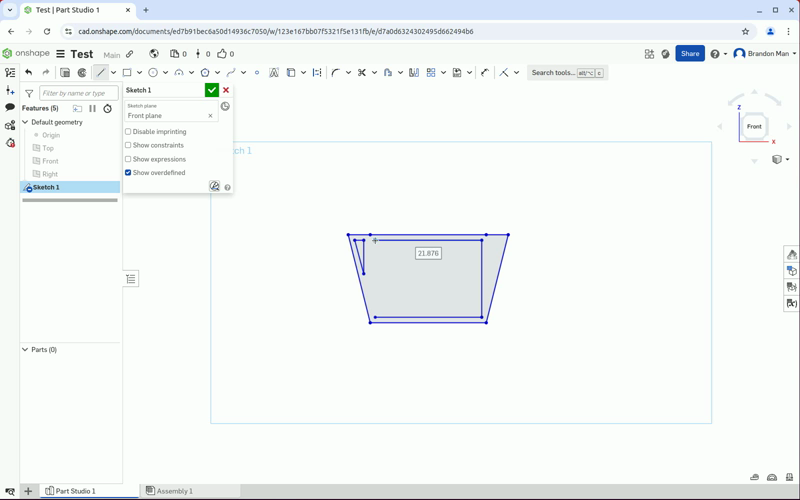
mouse_move(375, 317)
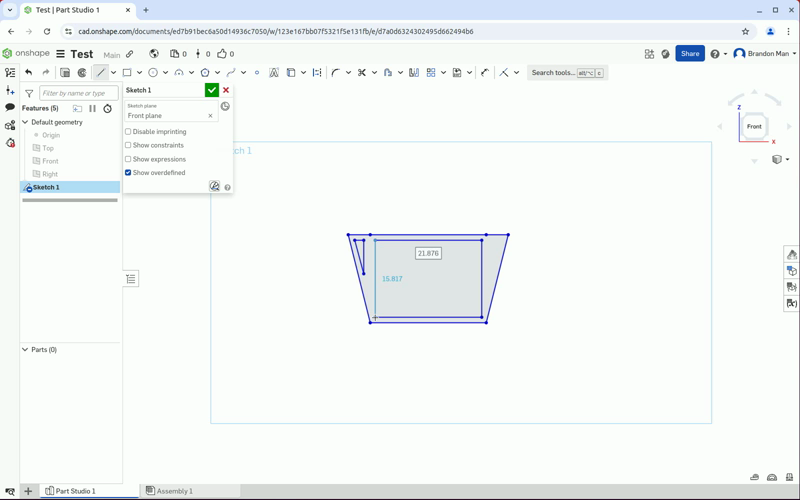
key_up(shift)
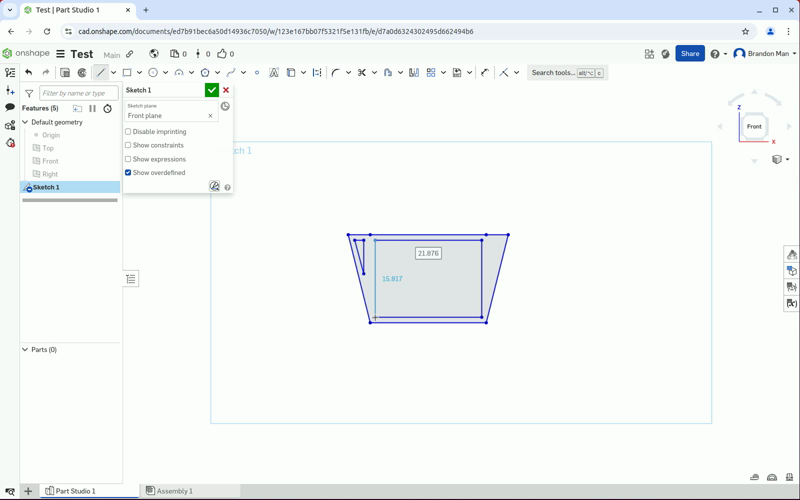
click(375, 317)
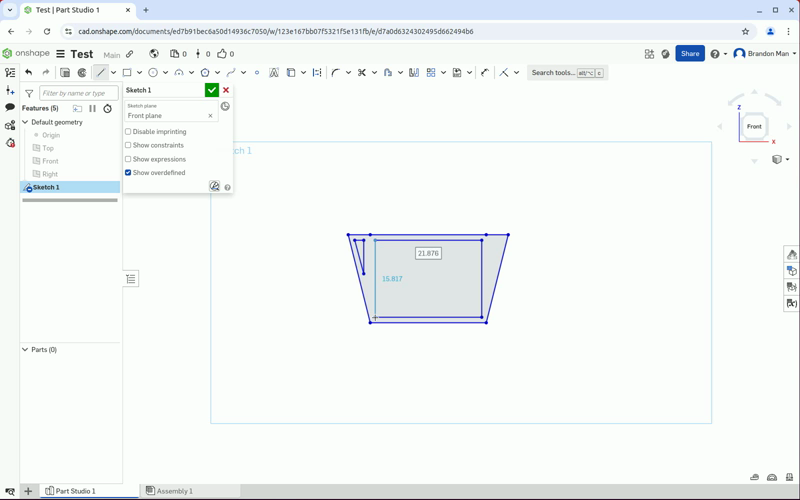
key(esc)
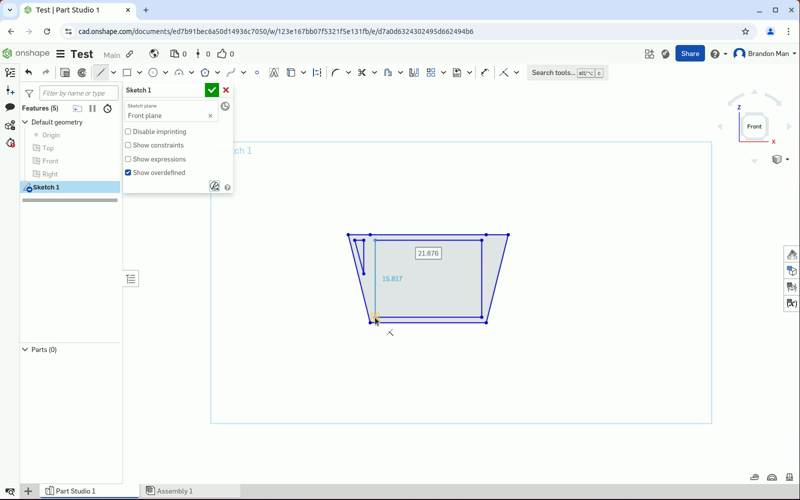
key(l)
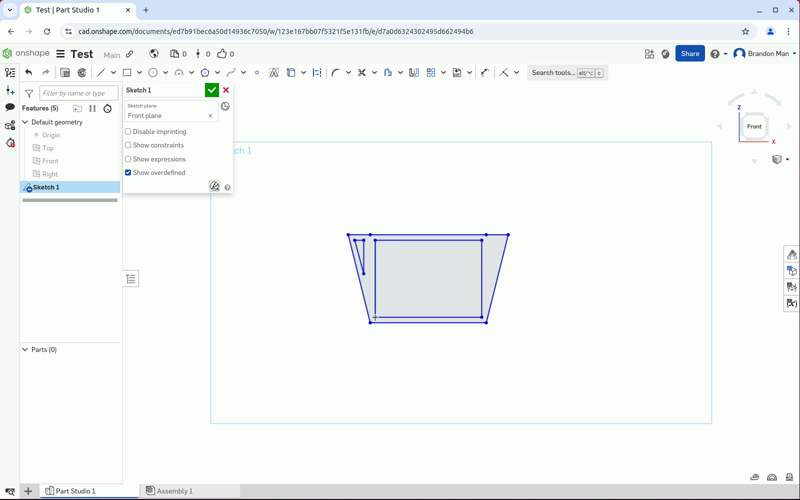
key_down(shift)
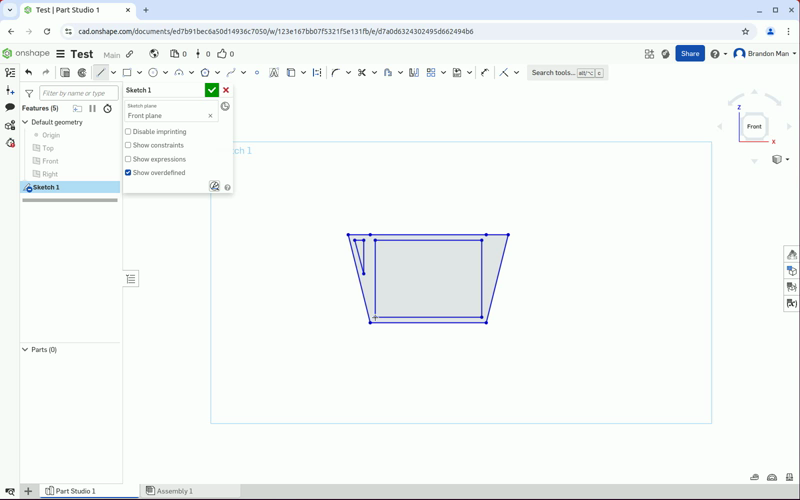
mouse_move(493, 273)
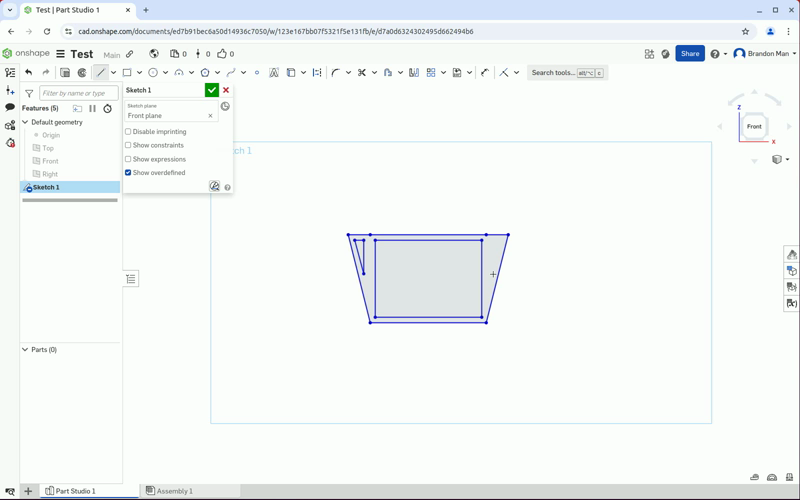
click(493, 273)
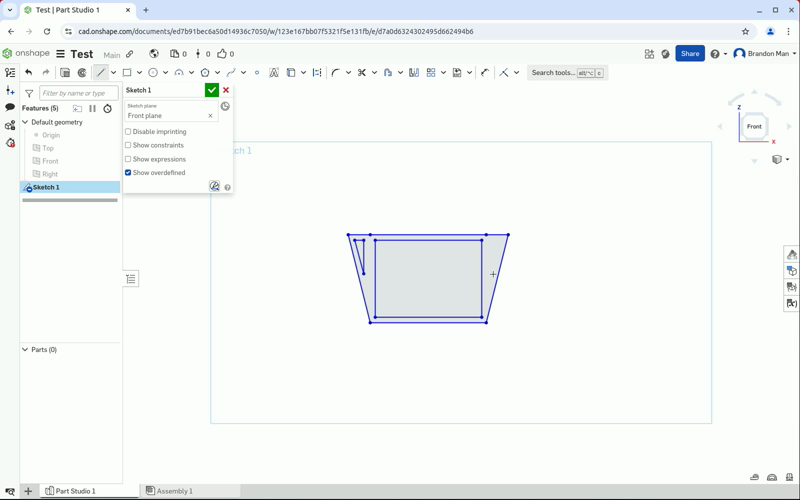
key_up(shift)
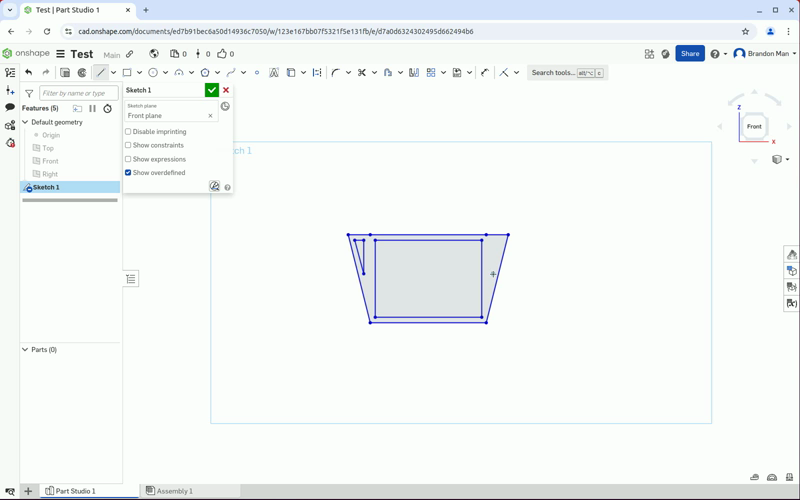
key_down(shift)
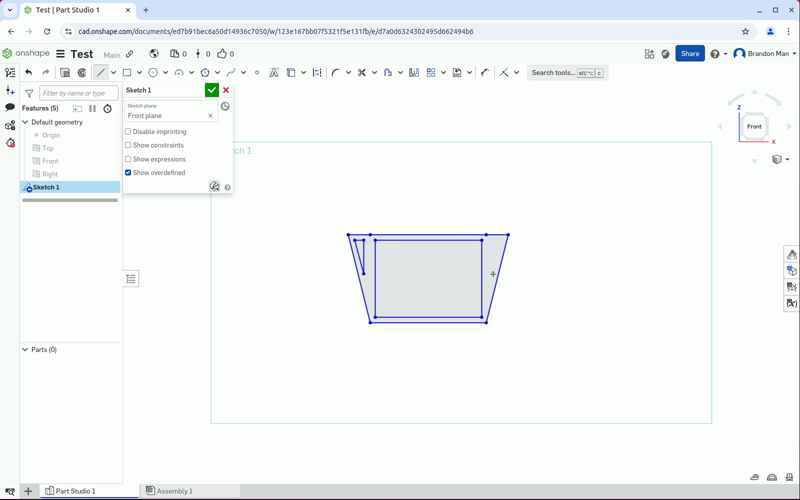
mouse_move(523, 273)
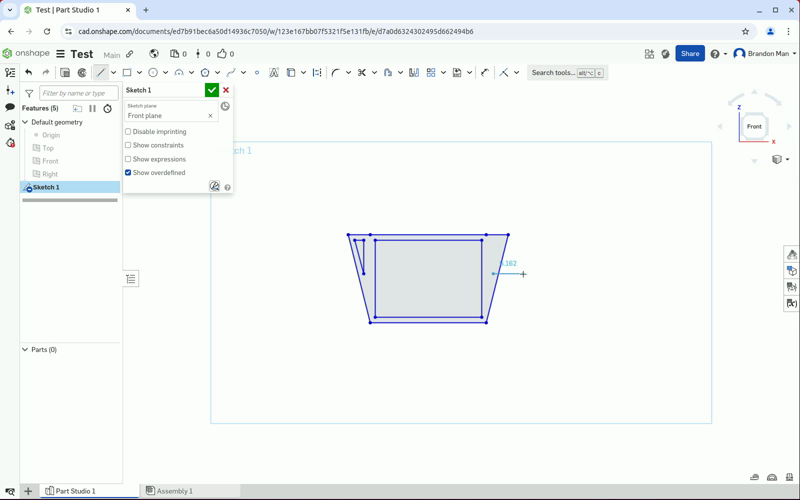
mouse_move(501, 240)
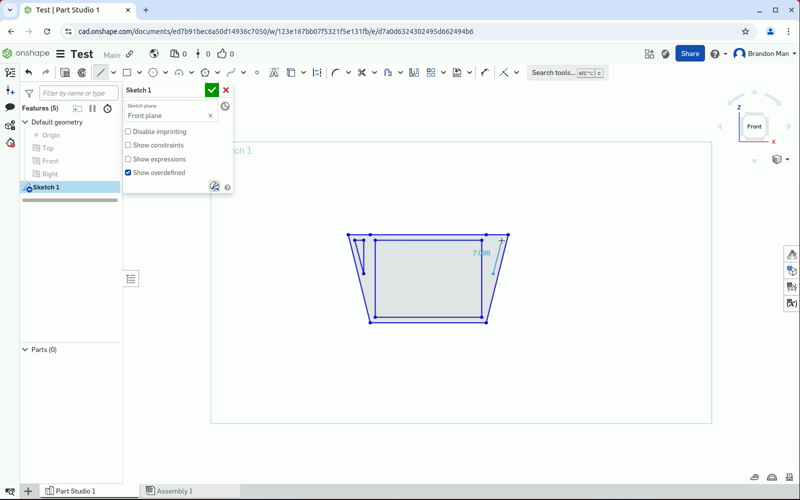
click(501, 240)
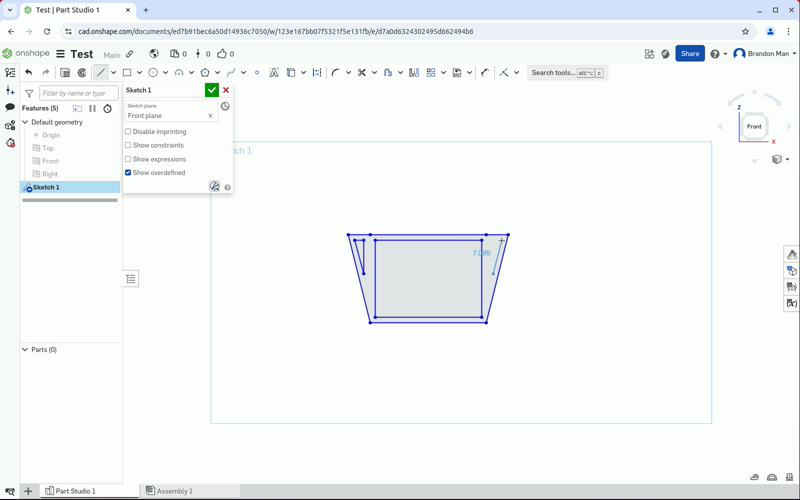
key_up(shift)
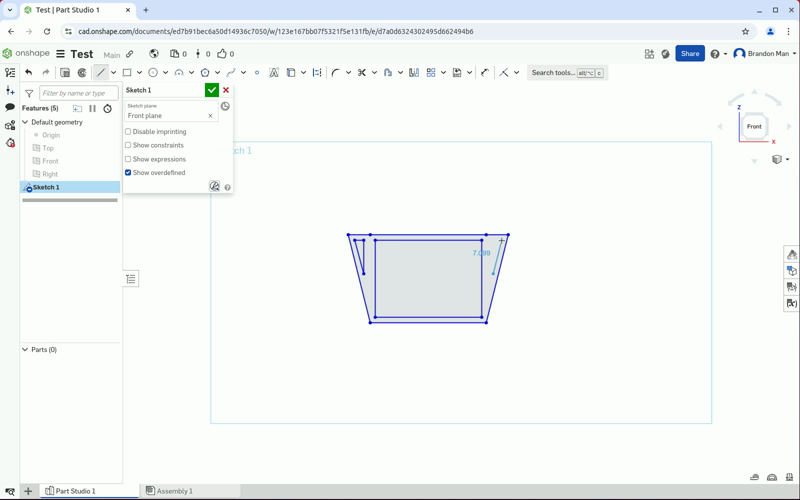
key_down(shift)
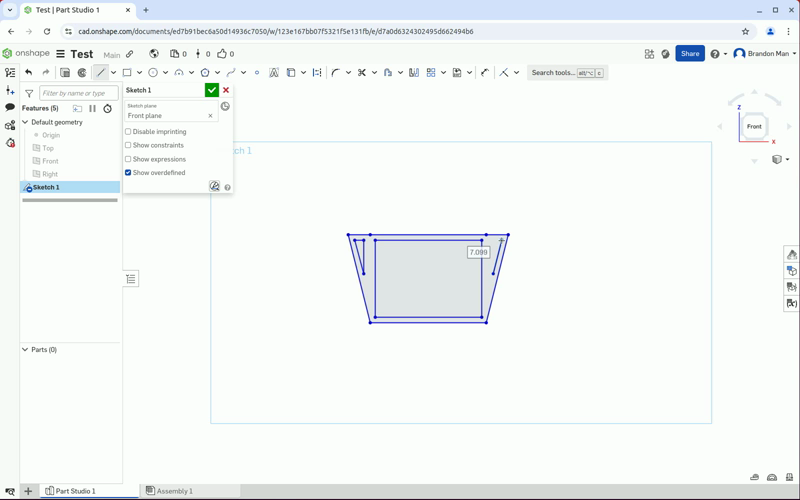
mouse_move(531, 240)
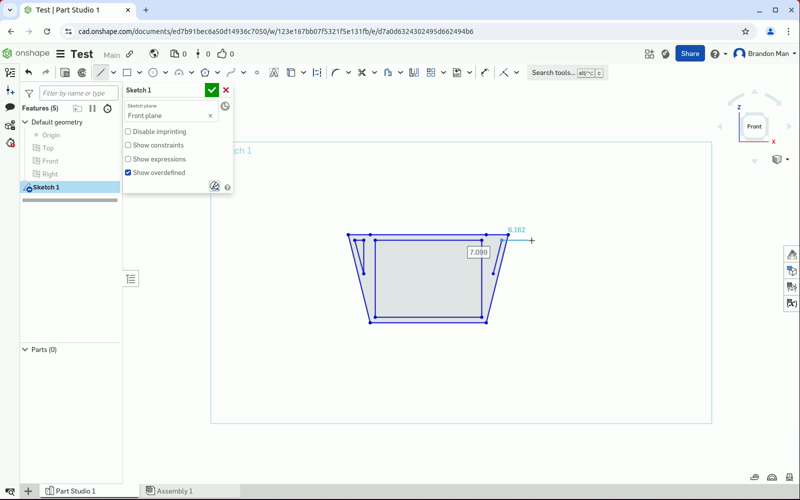
mouse_move(493, 240)
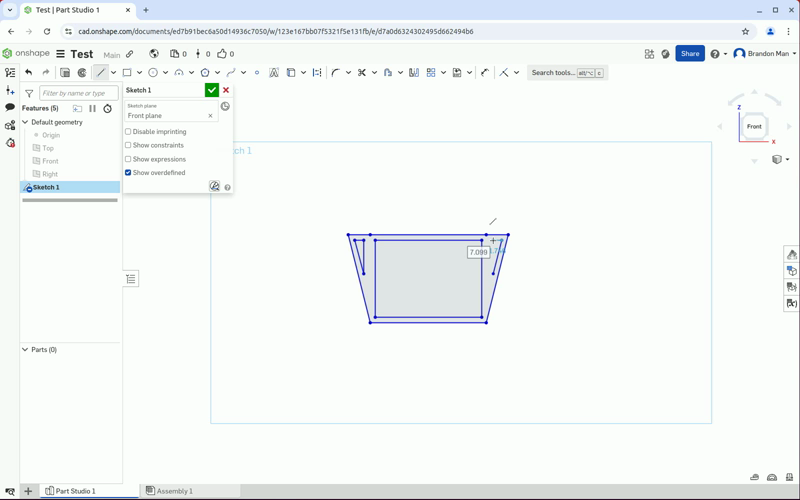
click(493, 240)
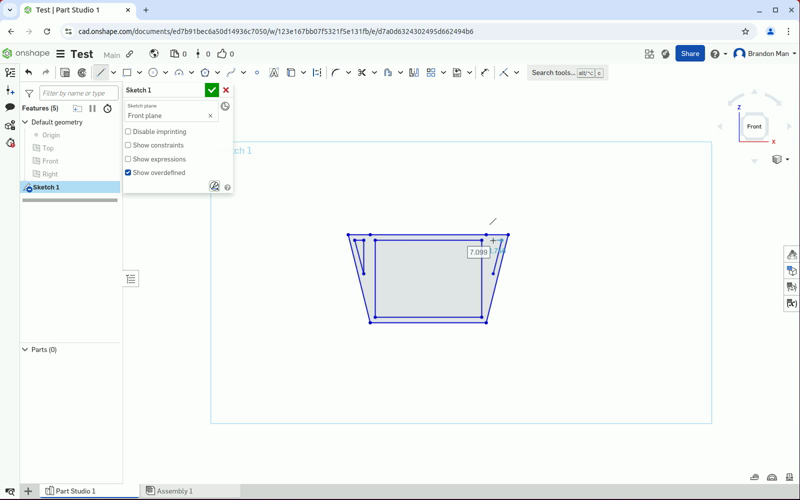
key_up(shift)
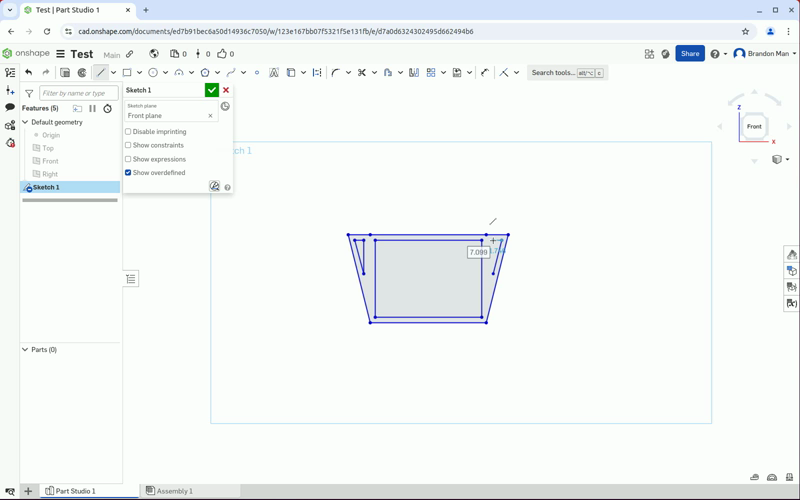
mouse_move(523, 240)
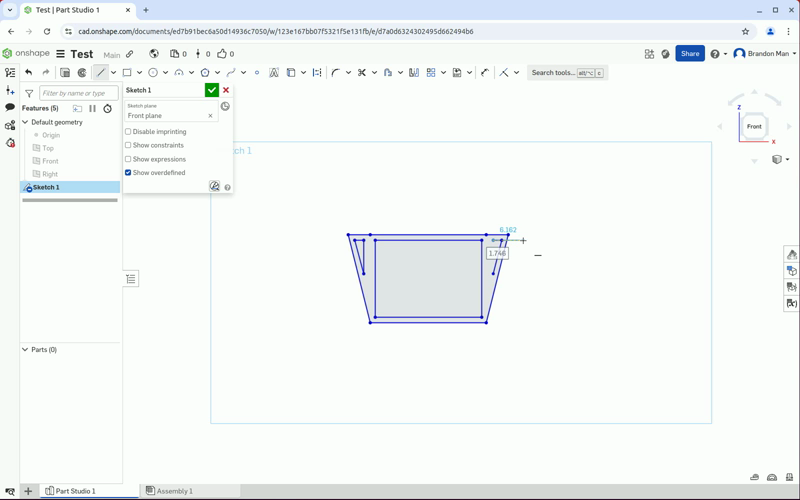
key_down(shift)
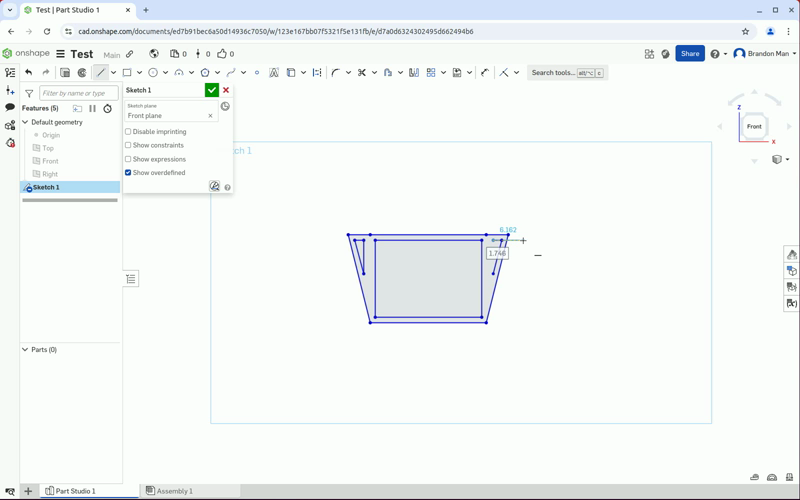
mouse_move(493, 273)
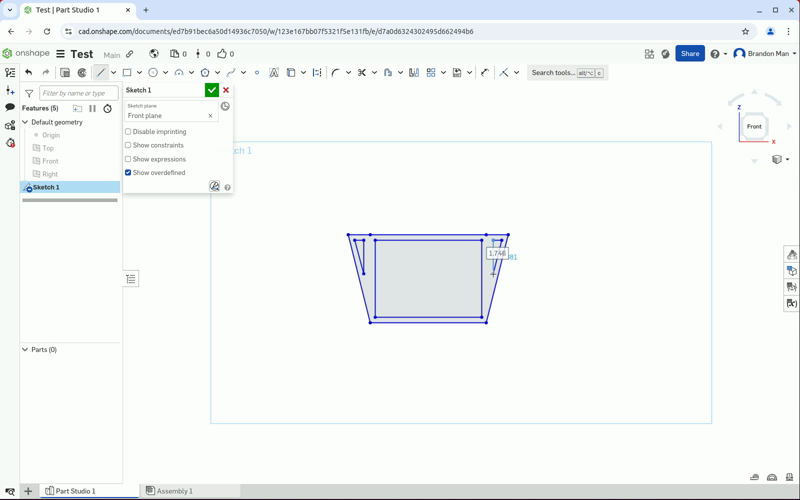
key_up(shift)
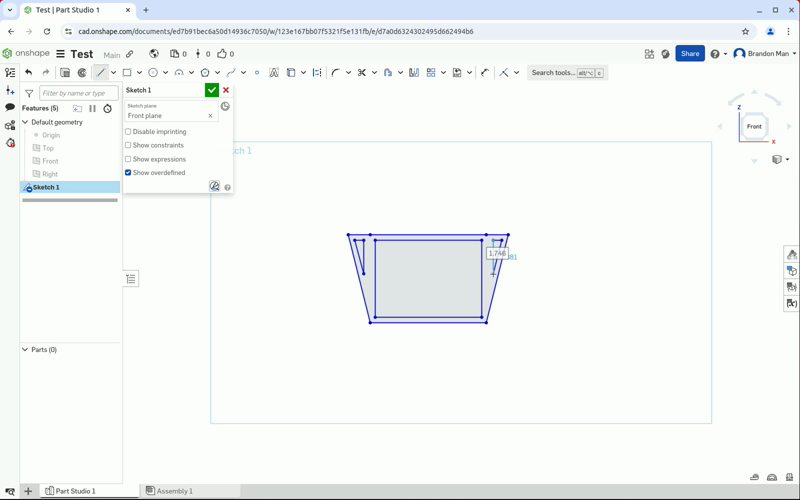
click(493, 273)
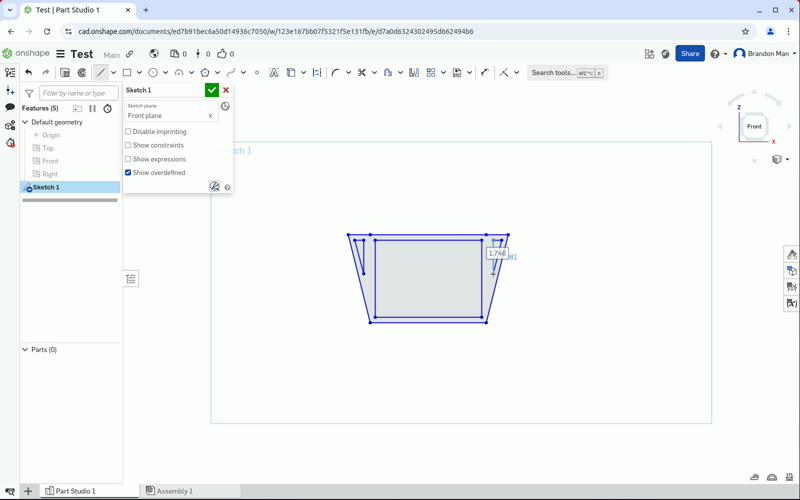
key(esc)
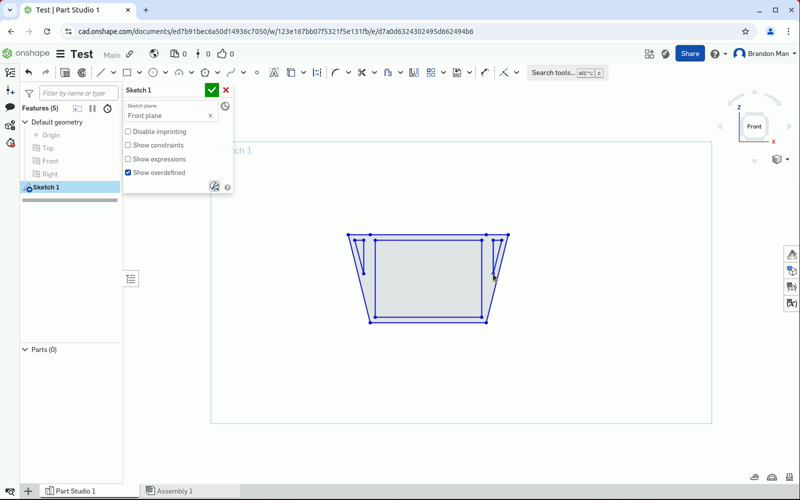
mouse_move(372, 307)
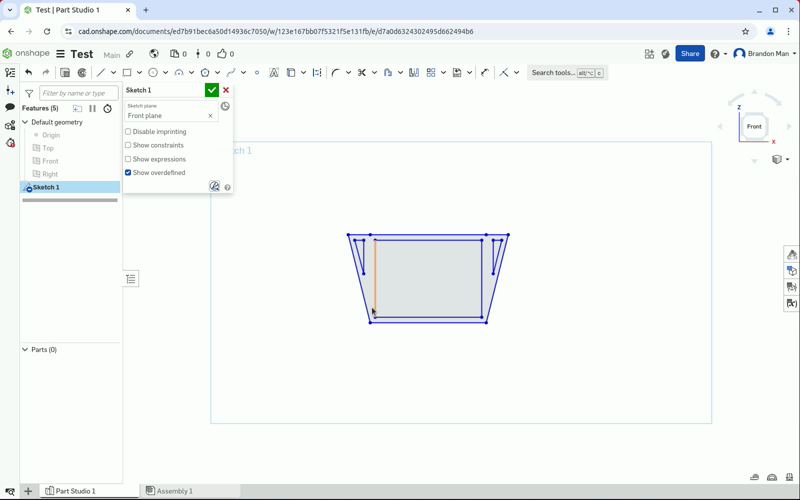
click(372, 307)
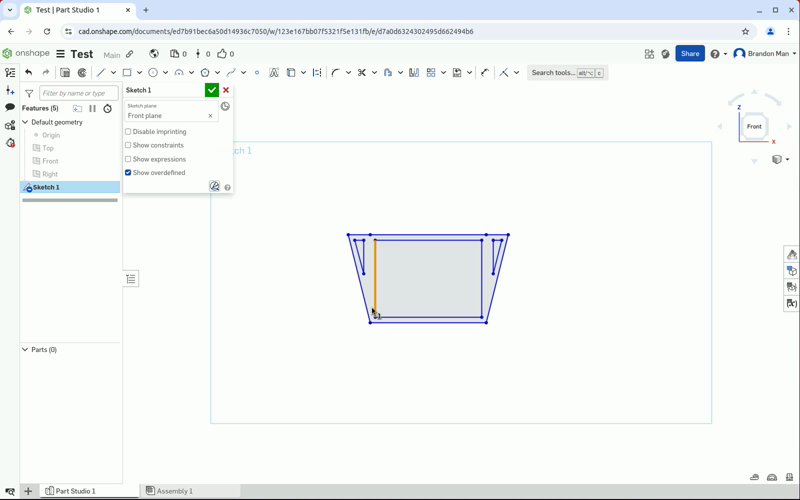
mouse_move(73, 352)
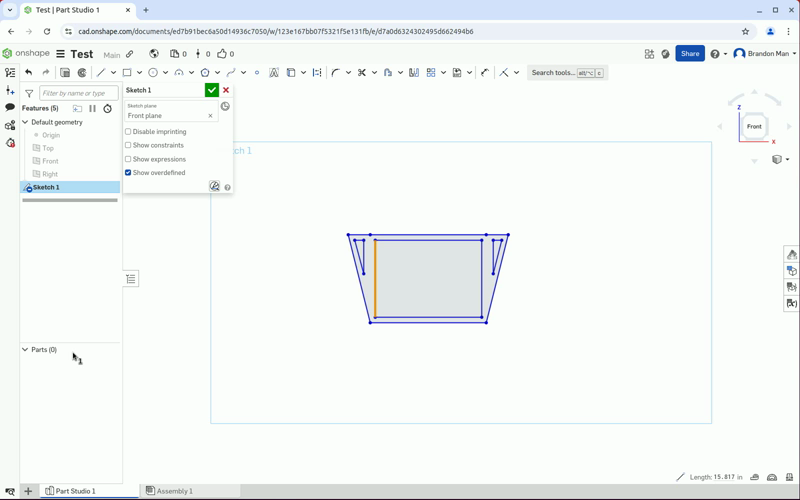
key(shift+y)
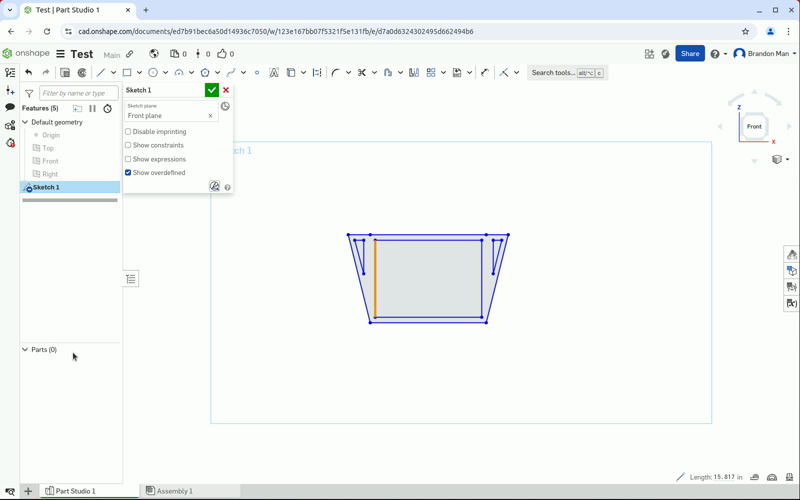
key(shift+e)
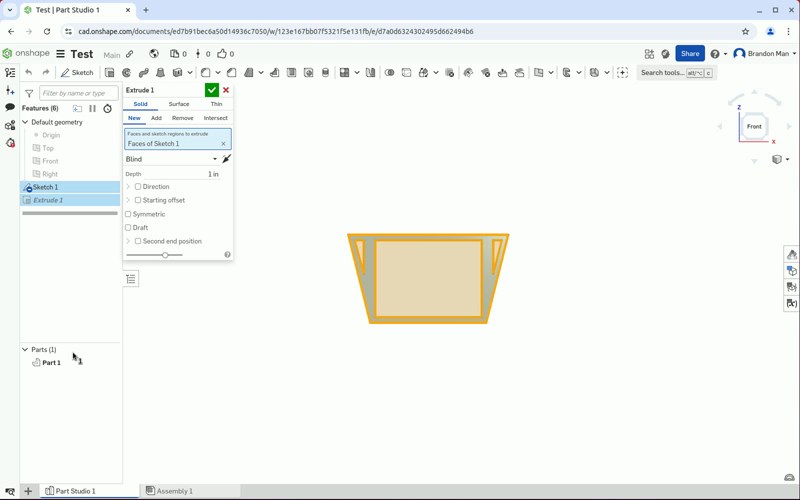
mouse_move(143, 106)
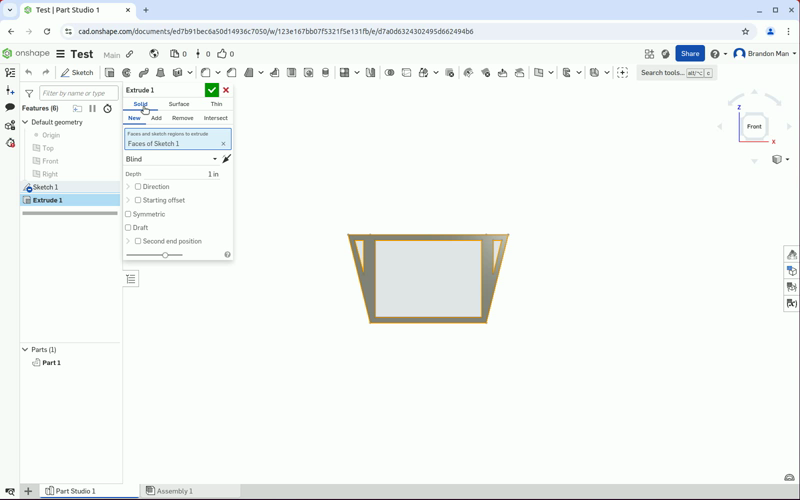
click(143, 106)
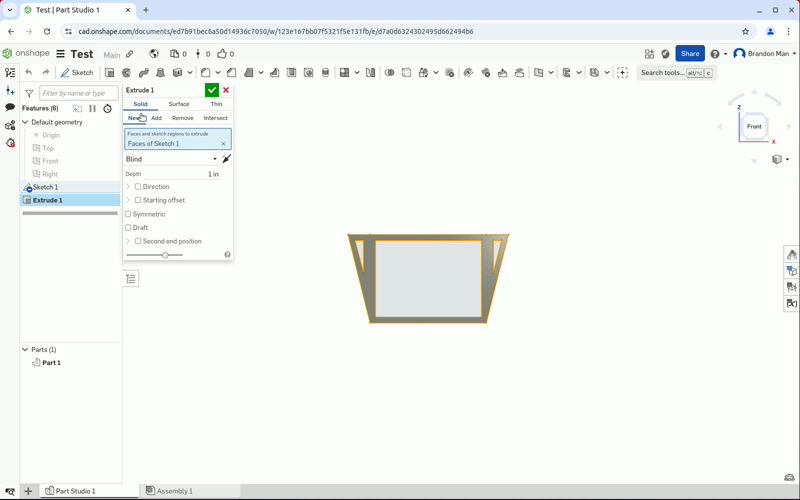
mouse_move(137, 120)
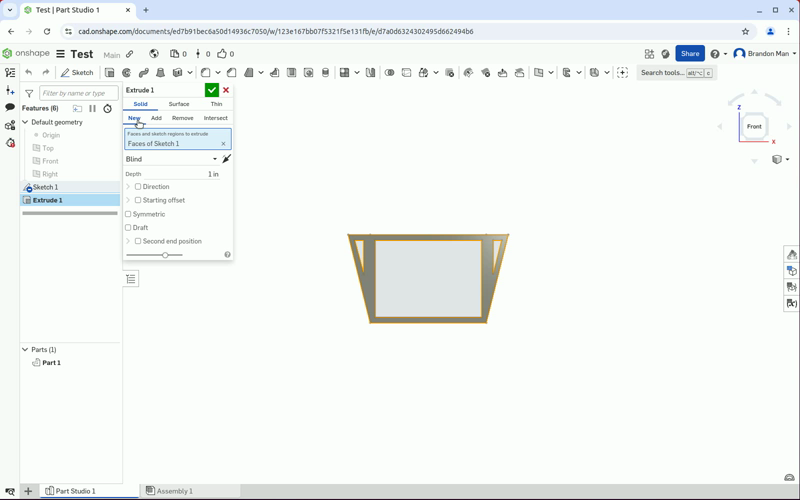
click(137, 120)
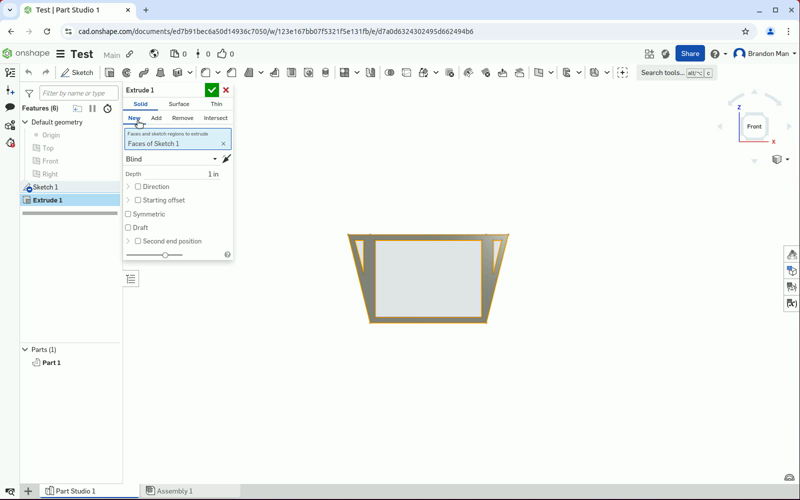
key(tab, 4)
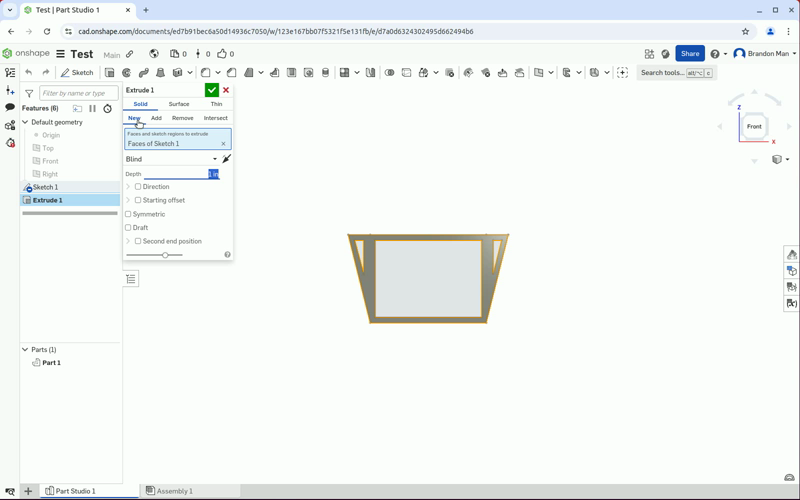
text(0.481)
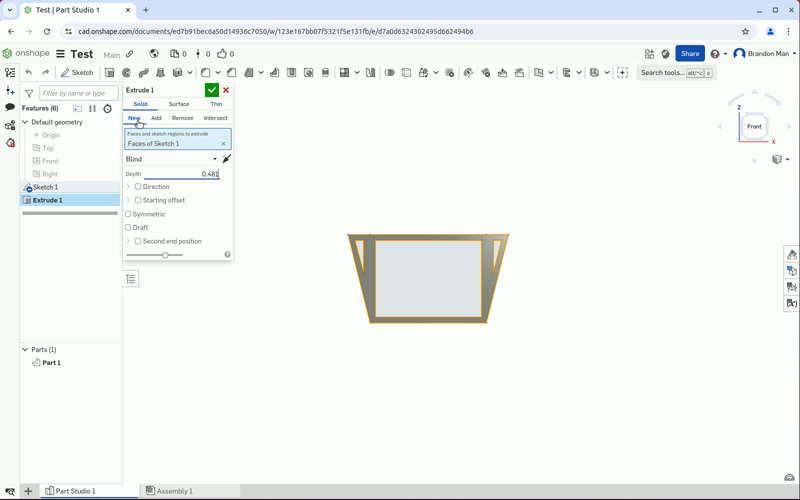
key(enter)
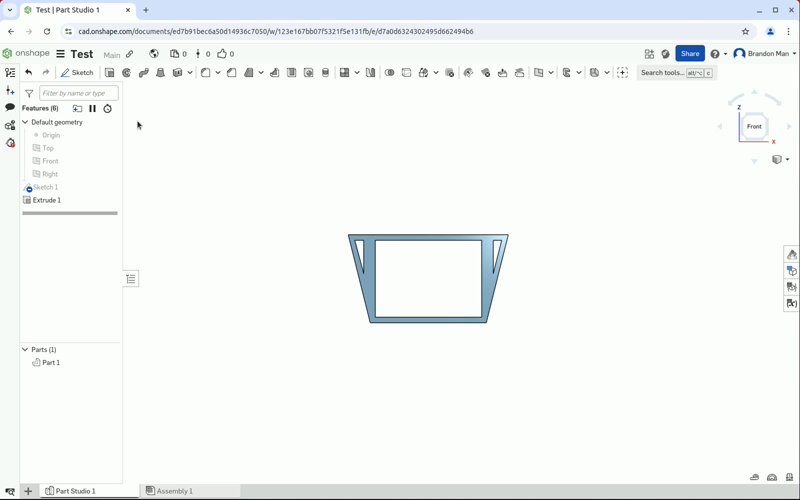
key(shift+h)
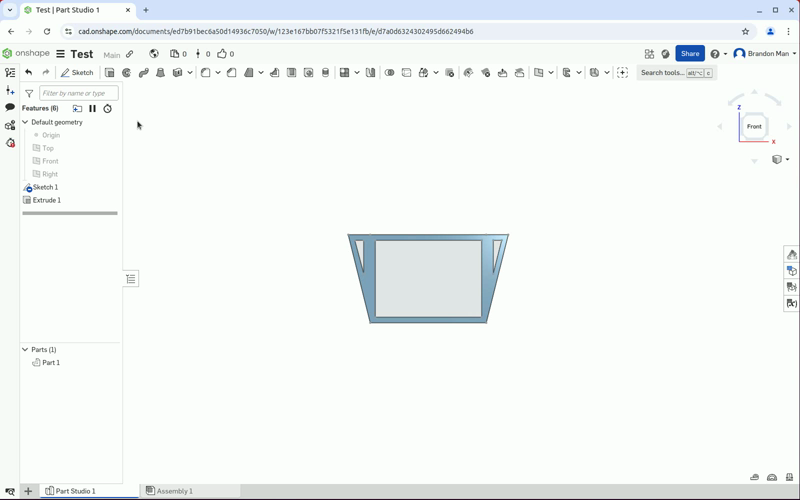
key(shift+h)
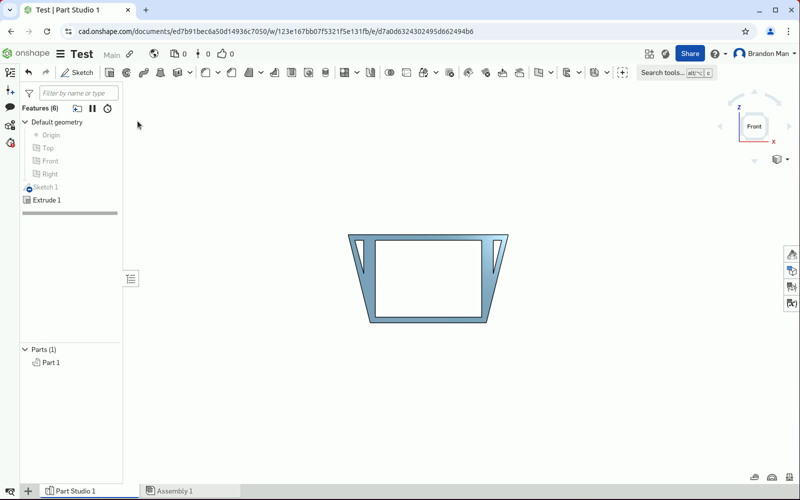
mouse_move(73, 189)
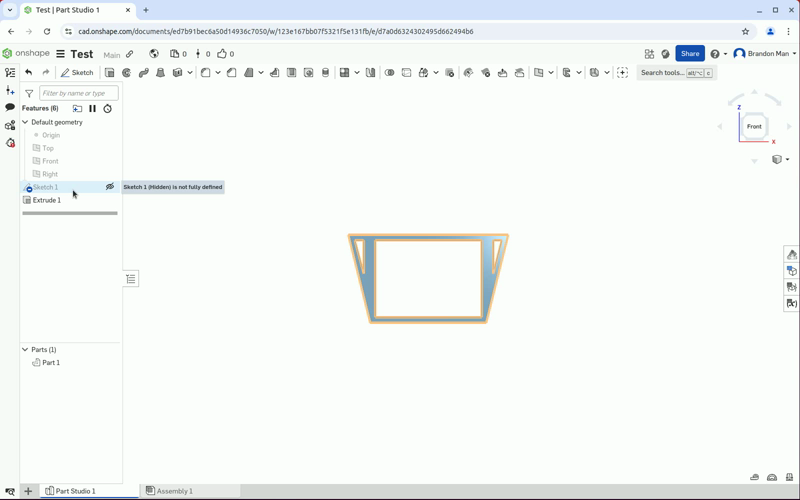
click(73, 189)
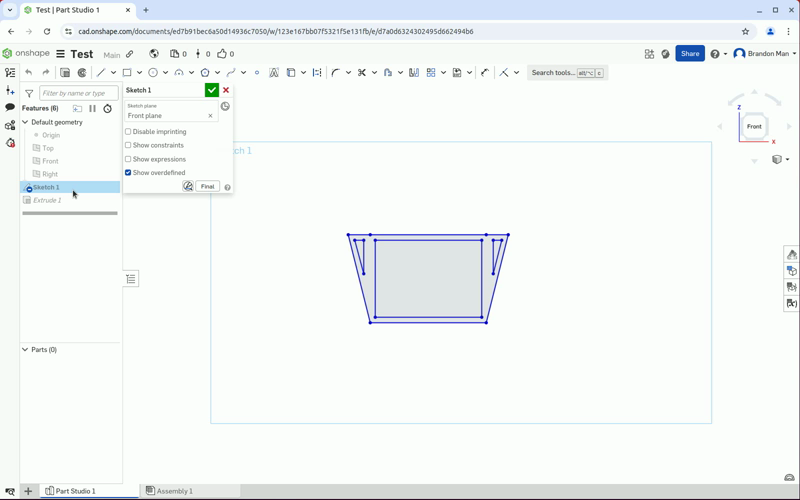
mouse_move(229, 92)
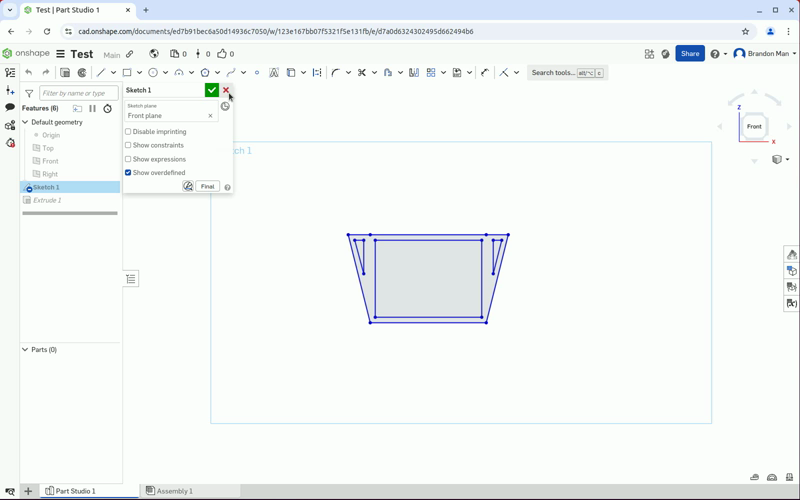
click(229, 92)
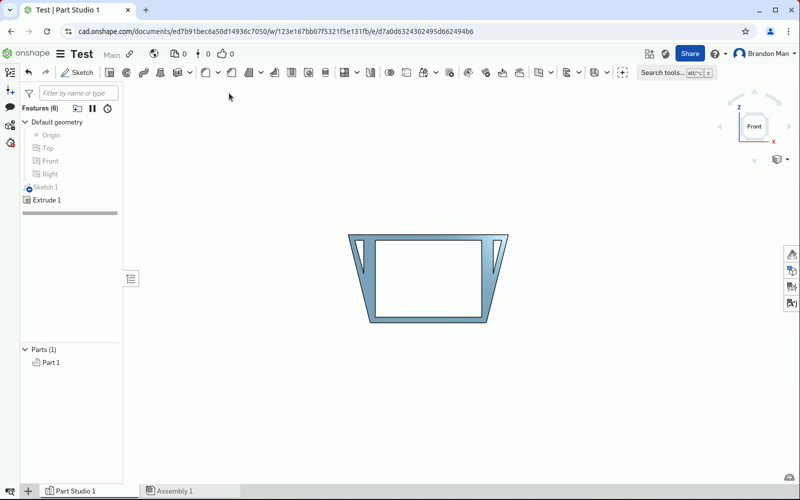
mouse_move(541, 75)
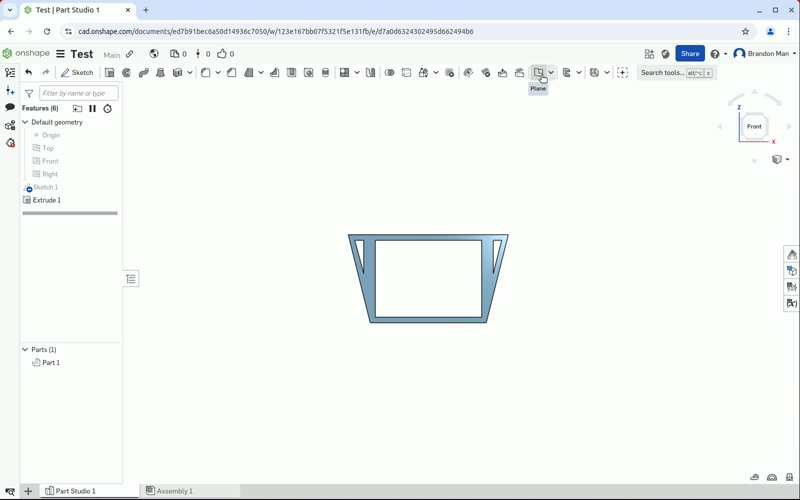
click(541, 75)
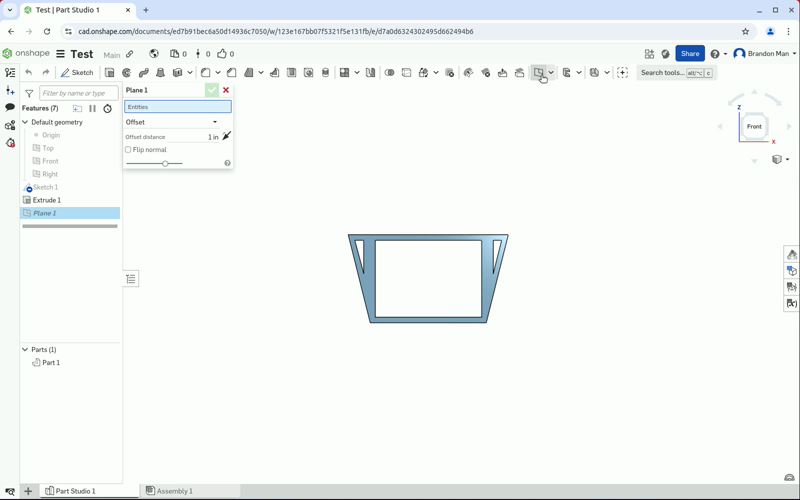
mouse_move(73, 163)
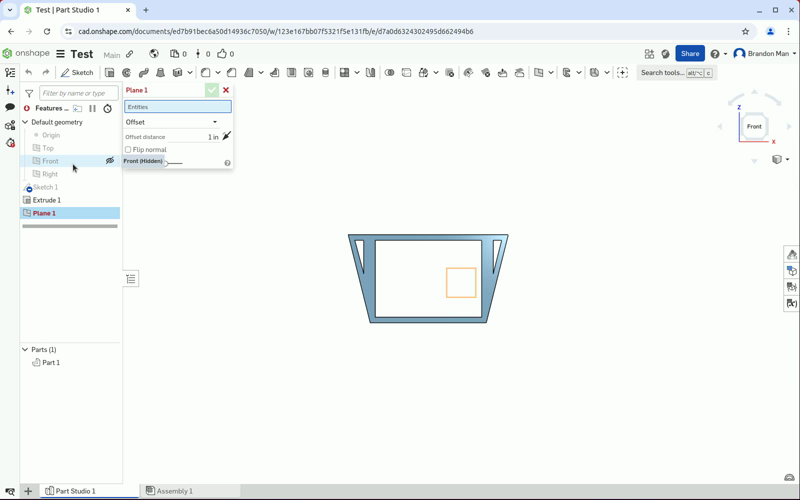
click(73, 163)
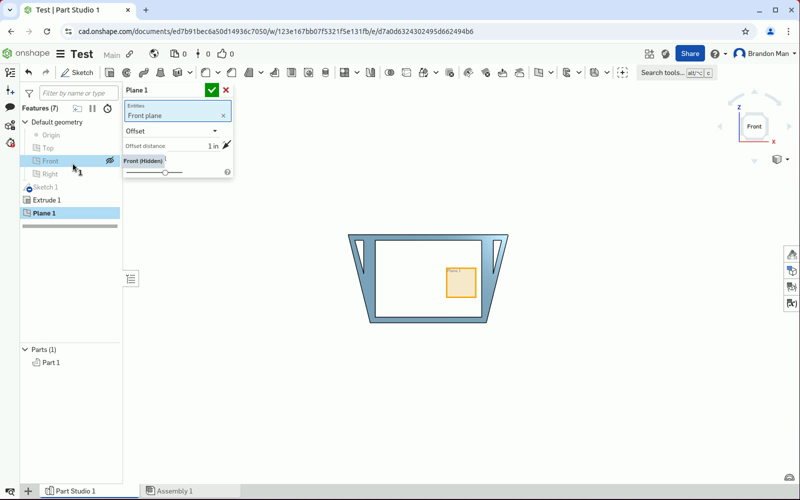
key(tab, 2)
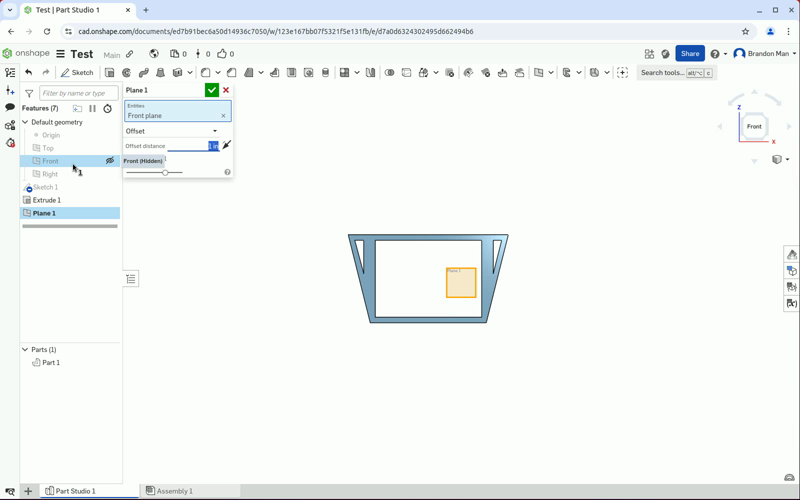
text(0.493)
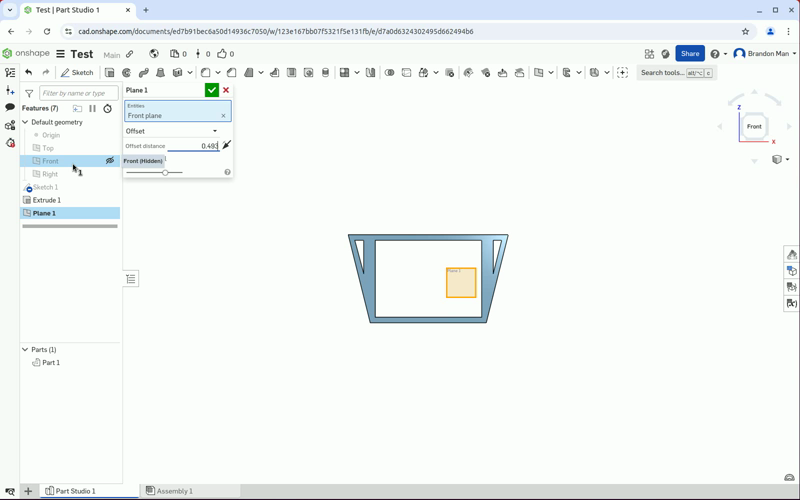
key(enter, 2)
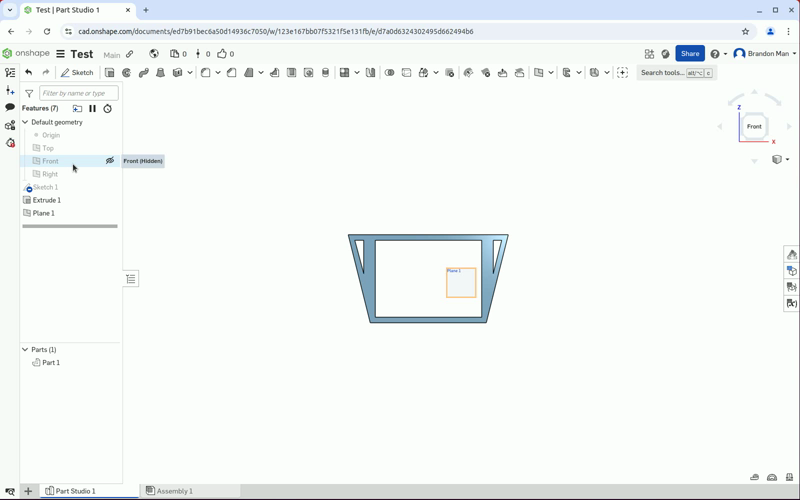
key(shift+s)
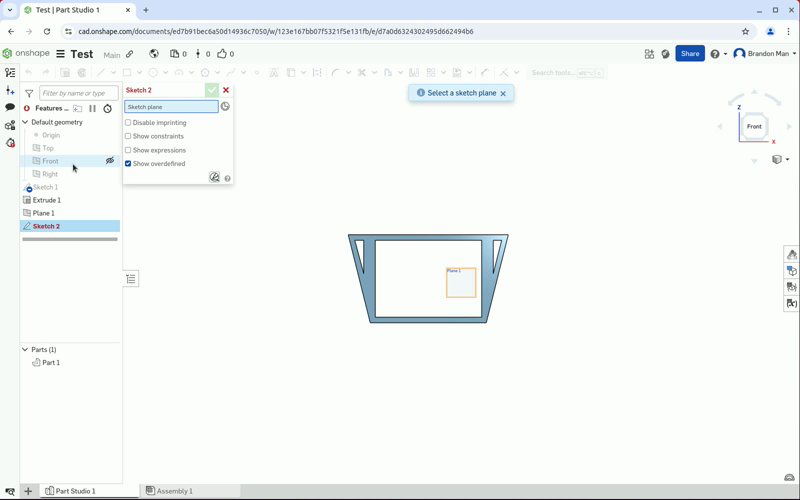
mouse_move(73, 215)
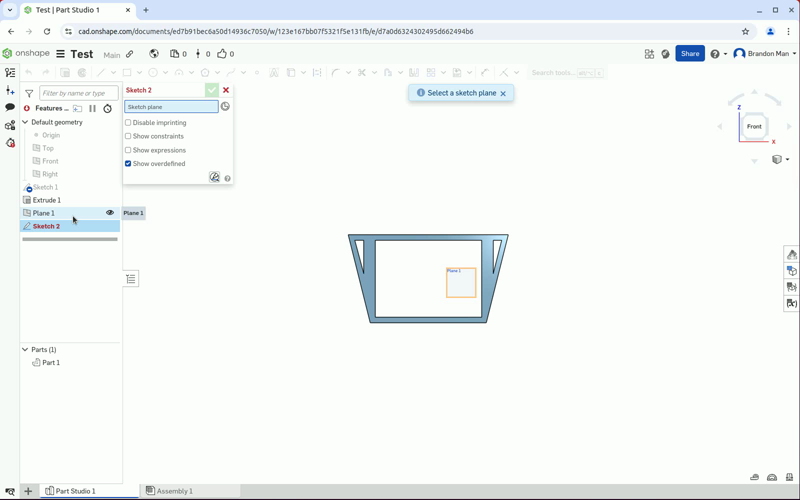
click(73, 215)
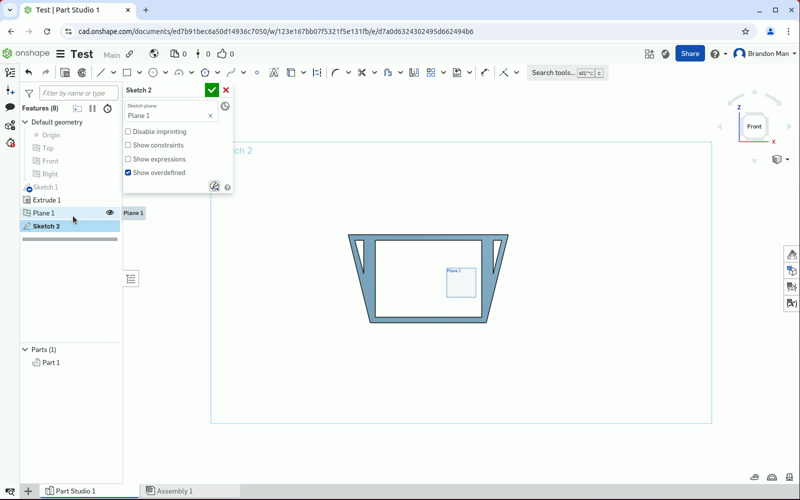
mouse_move(73, 352)
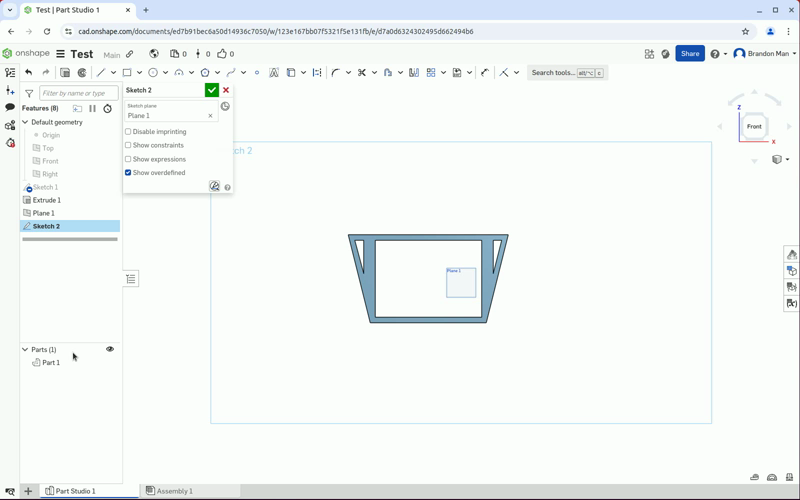
key(y)
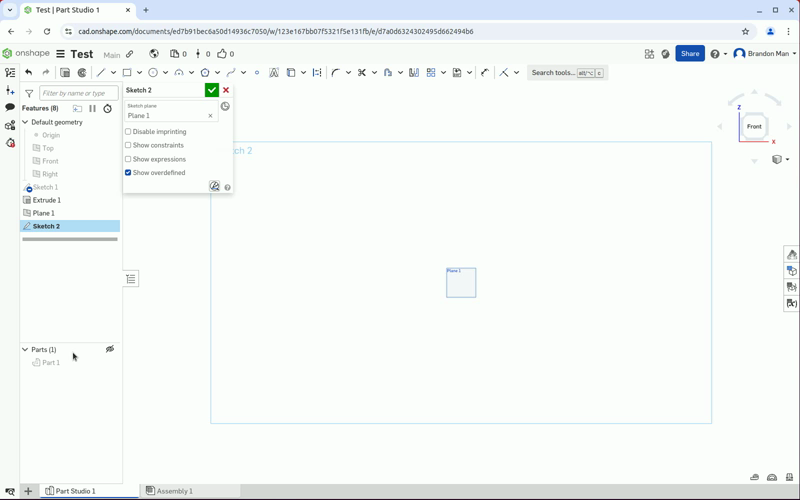
key(l)
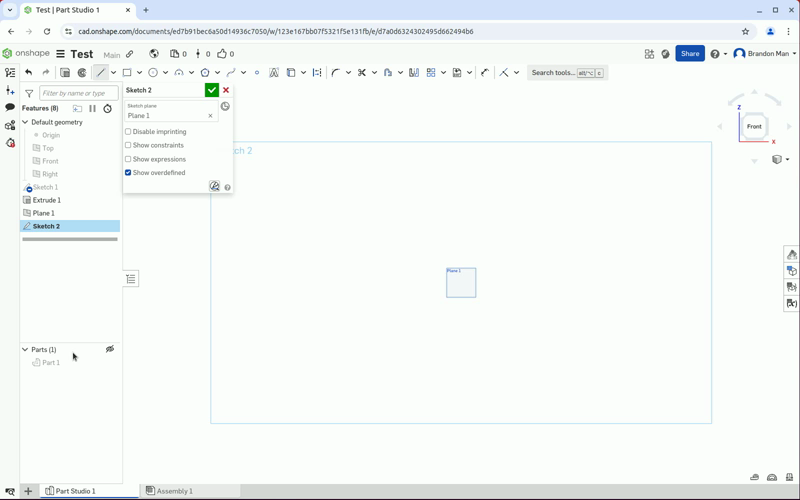
key_down(shift)
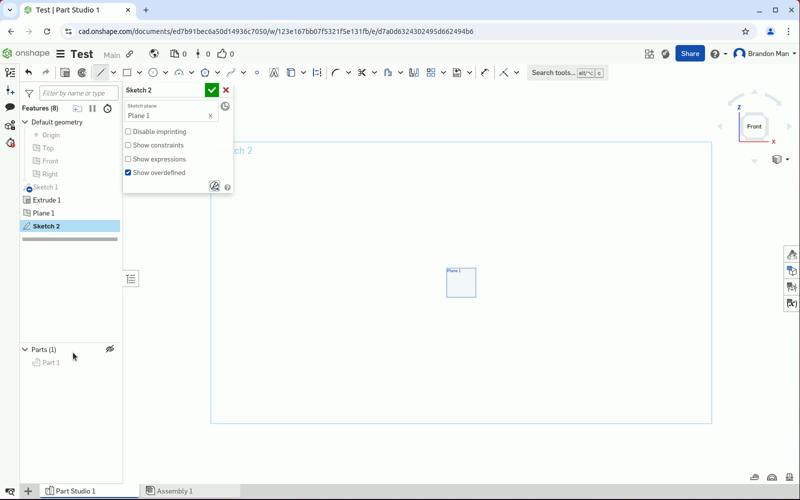
mouse_move(375, 257)
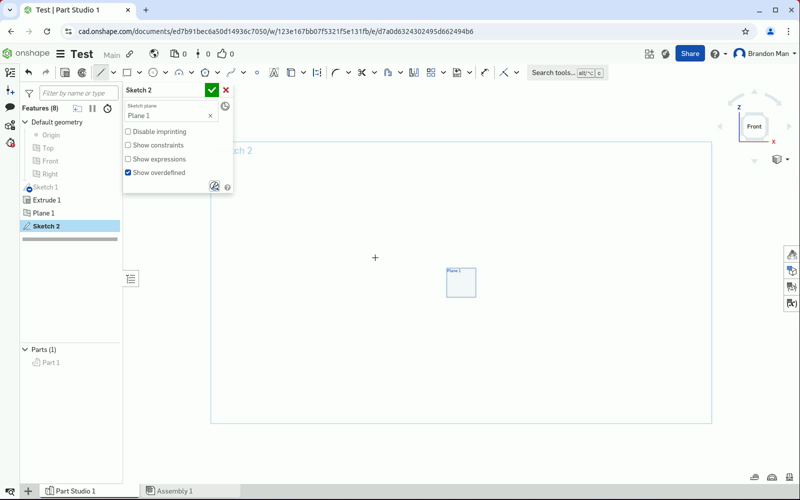
click(375, 257)
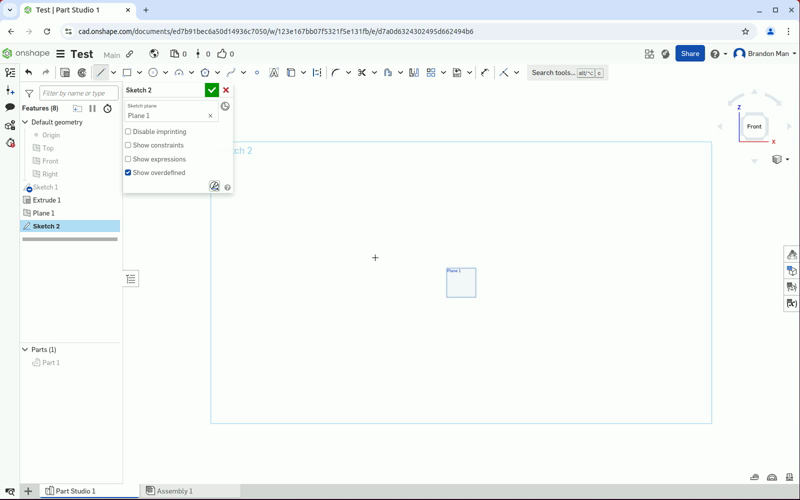
key_up(shift)
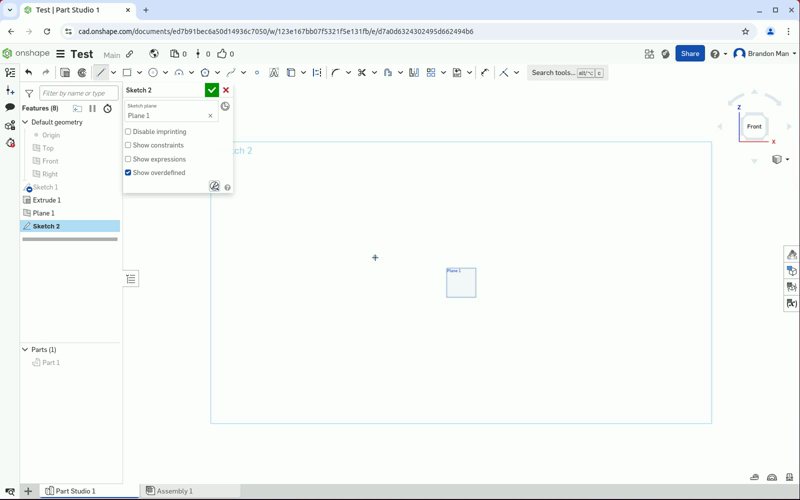
key_down(shift)
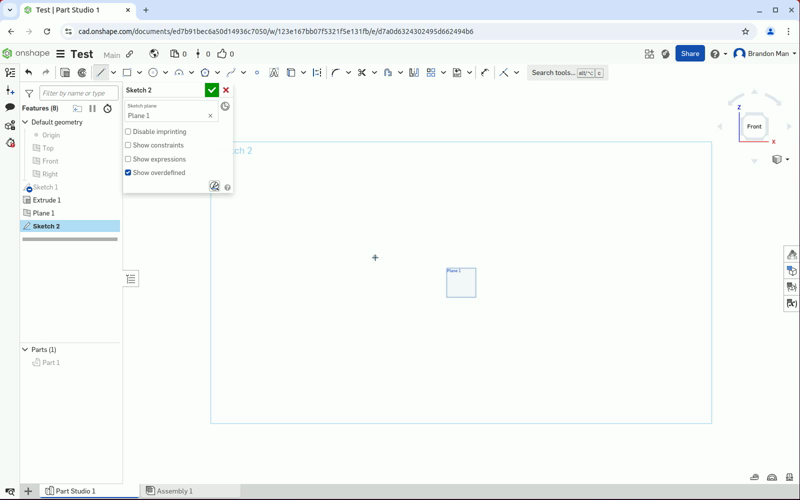
mouse_move(405, 257)
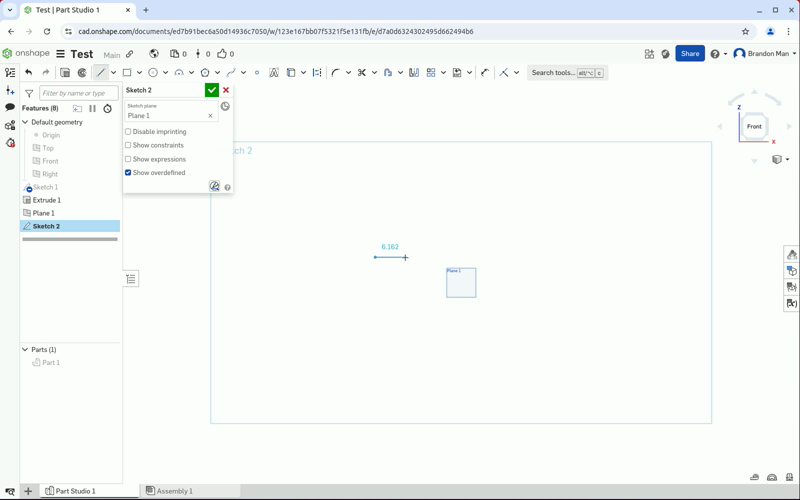
mouse_move(391, 257)
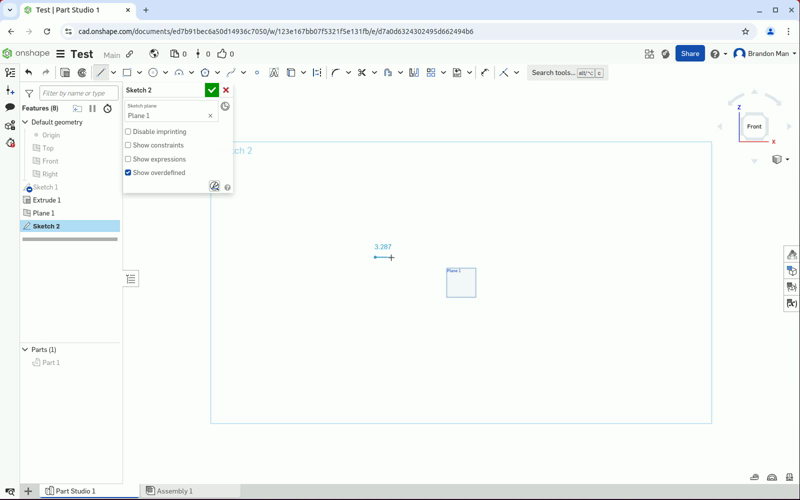
click(391, 257)
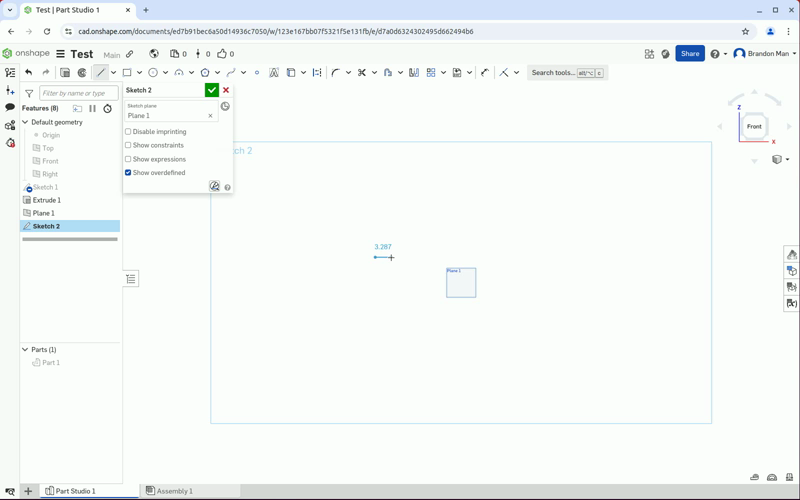
key_up(shift)
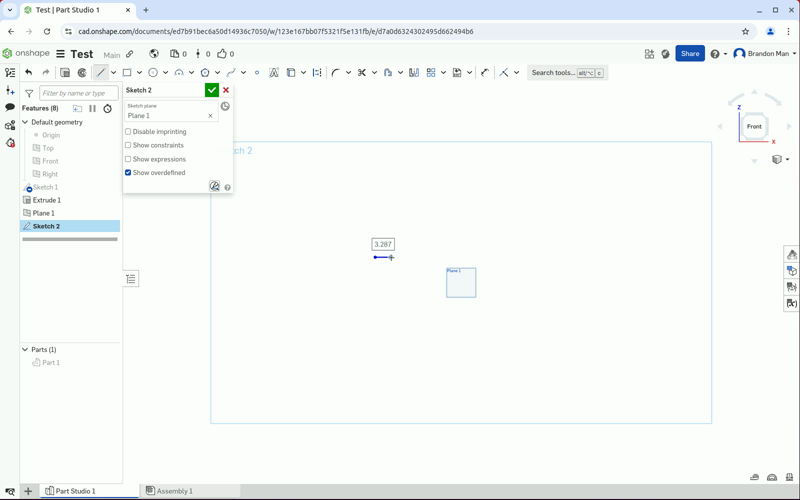
key_down(shift)
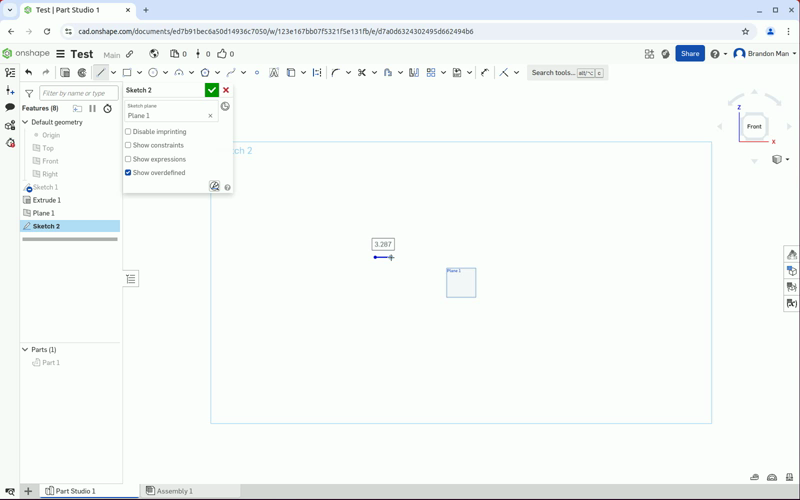
mouse_move(421, 257)
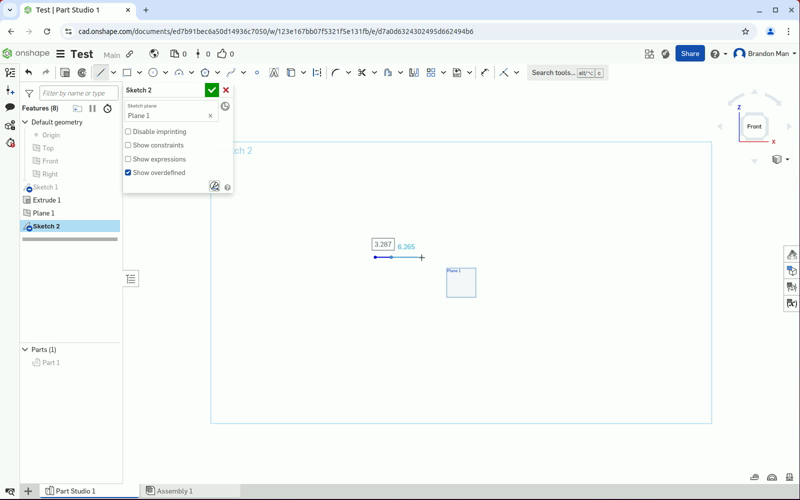
mouse_move(391, 240)
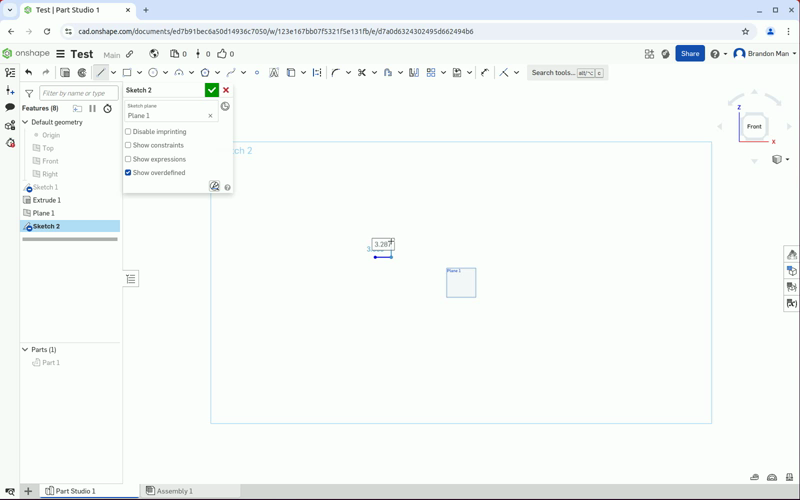
click(391, 240)
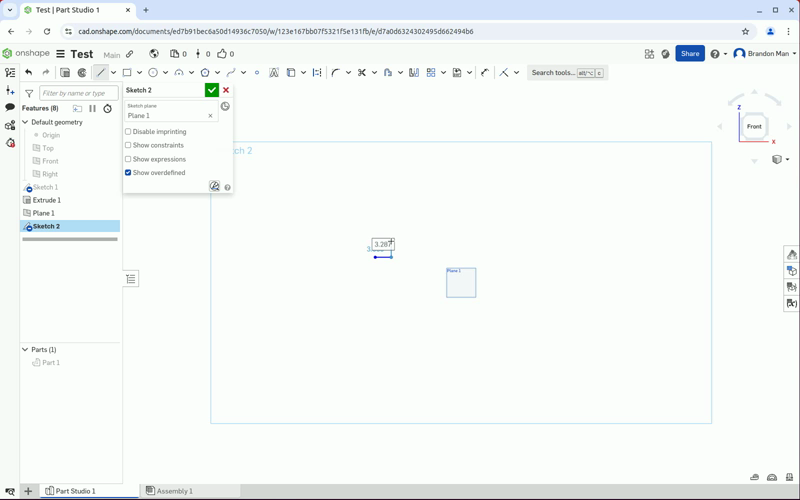
key_up(shift)
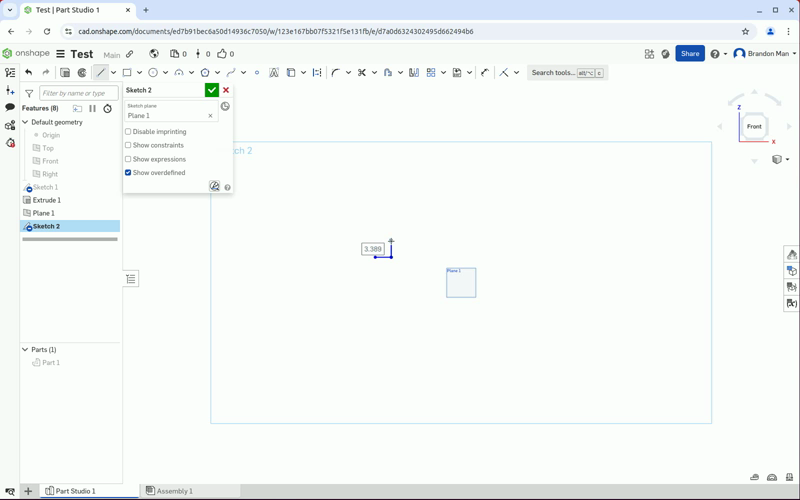
key_down(shift)
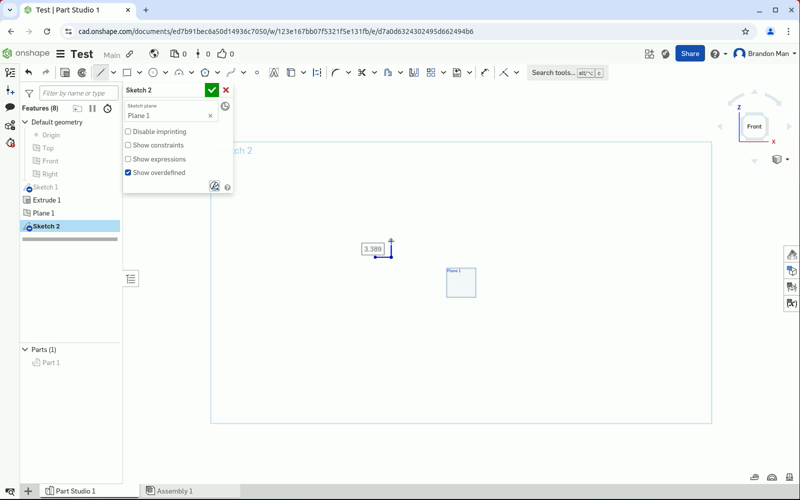
mouse_move(421, 240)
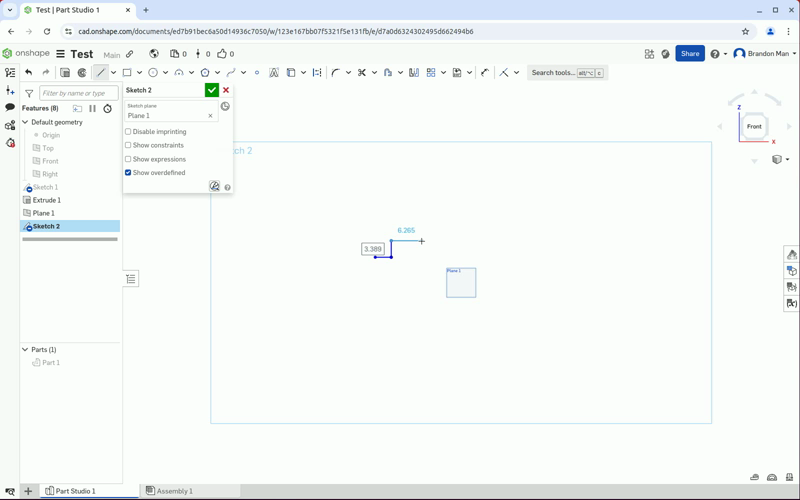
mouse_move(375, 240)
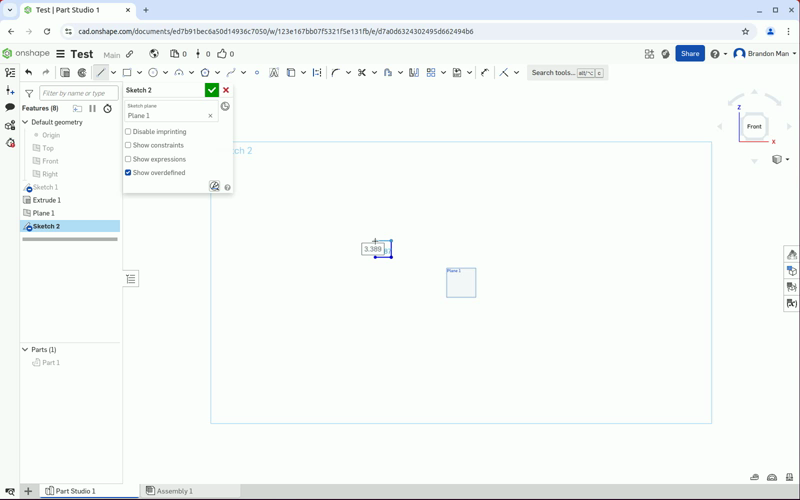
click(375, 240)
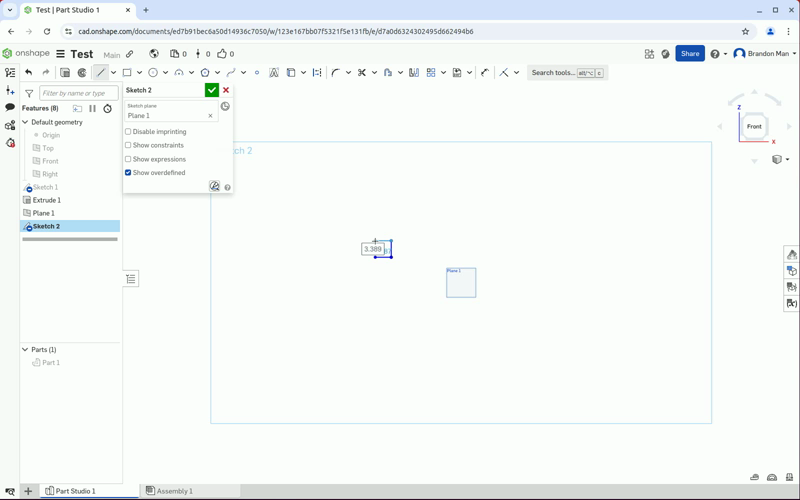
key_up(shift)
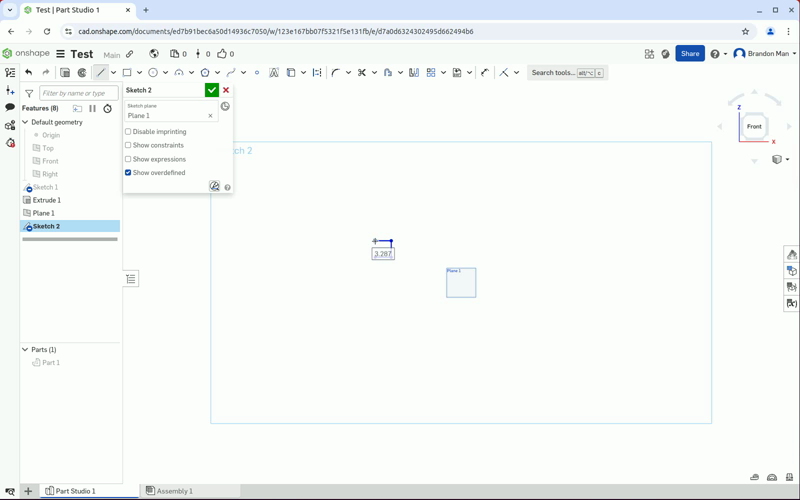
mouse_move(405, 240)
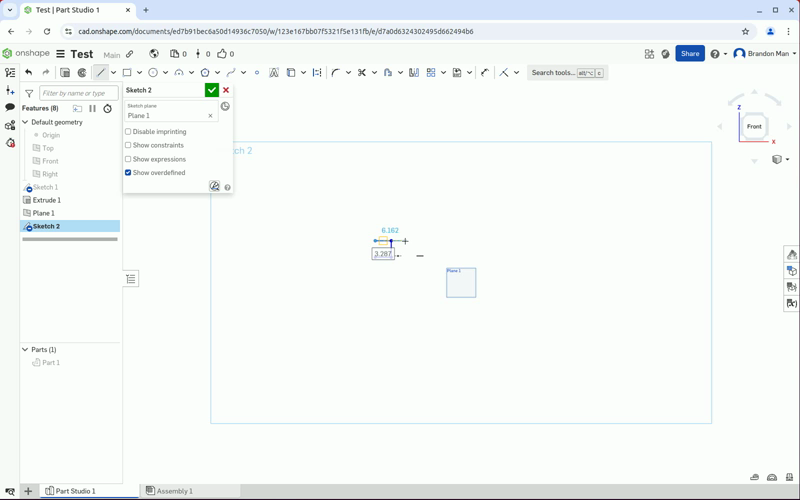
key_down(shift)
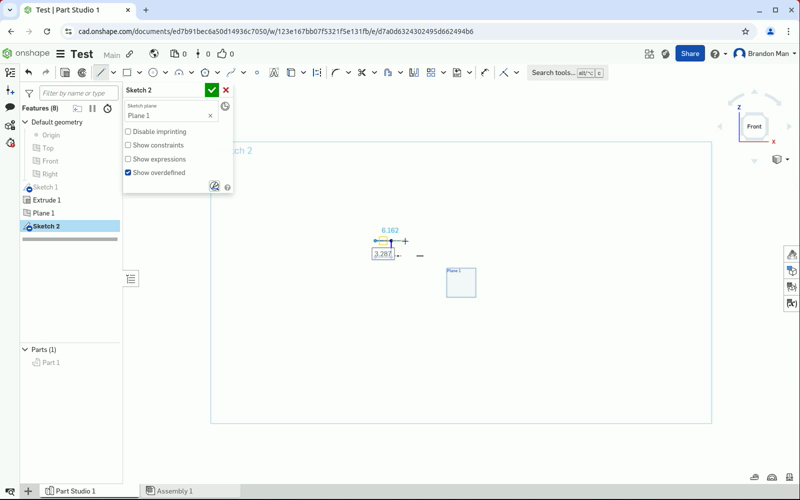
mouse_move(375, 257)
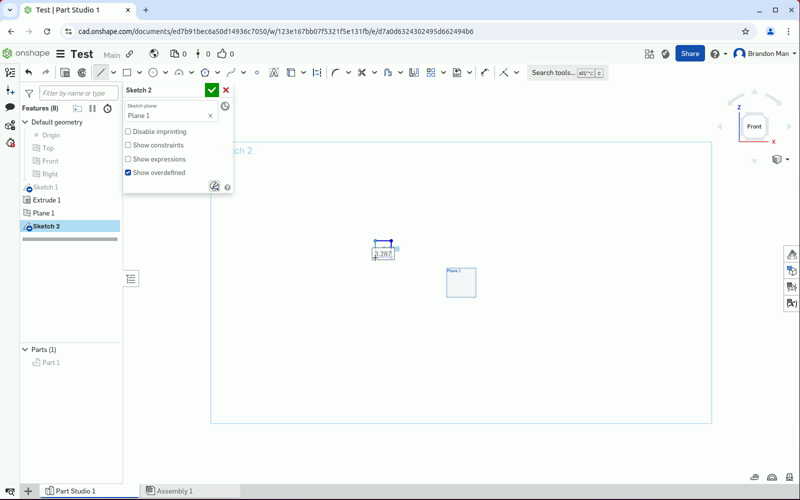
key_up(shift)
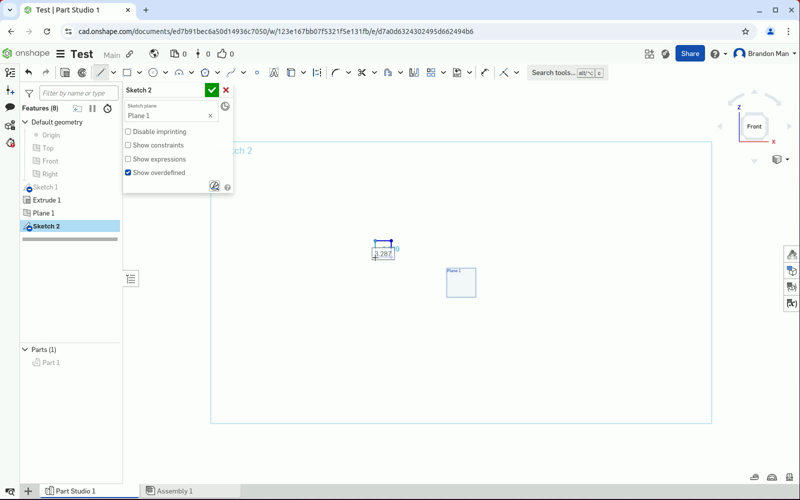
click(375, 257)
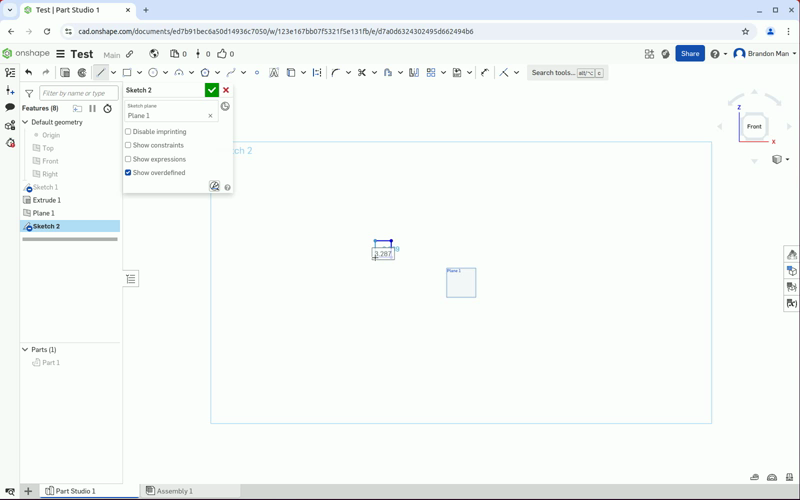
key(esc)
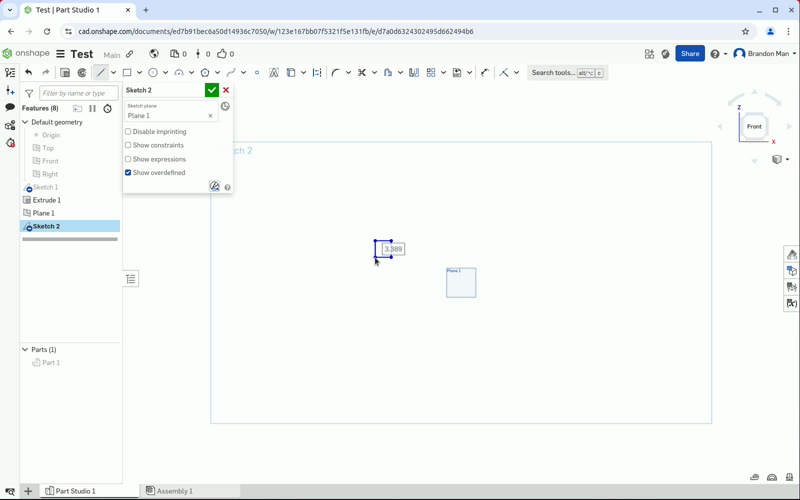
key(c)
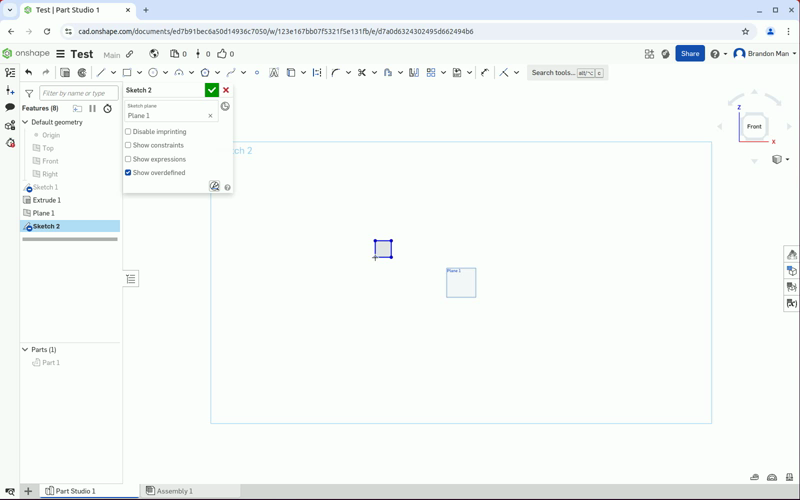
key_down(shift)
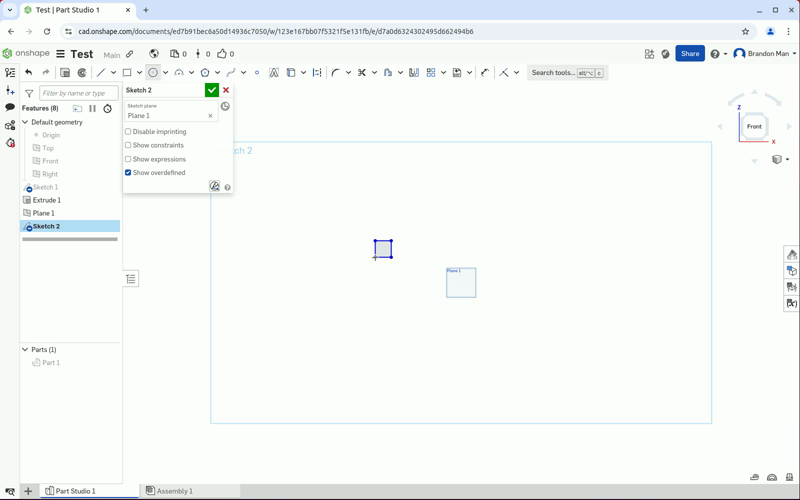
mouse_move(383, 243)
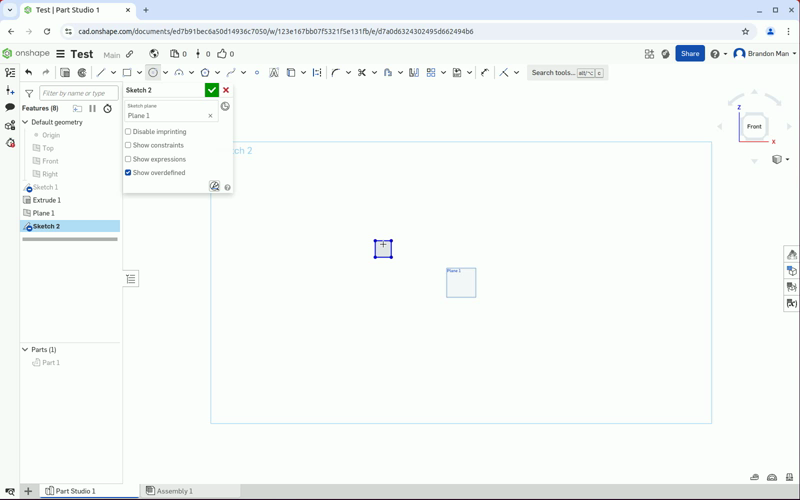
click(383, 243)
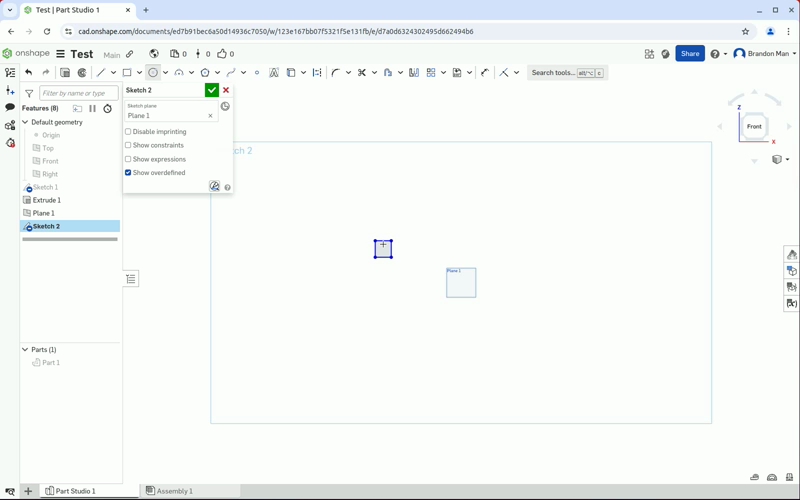
key_up(shift)
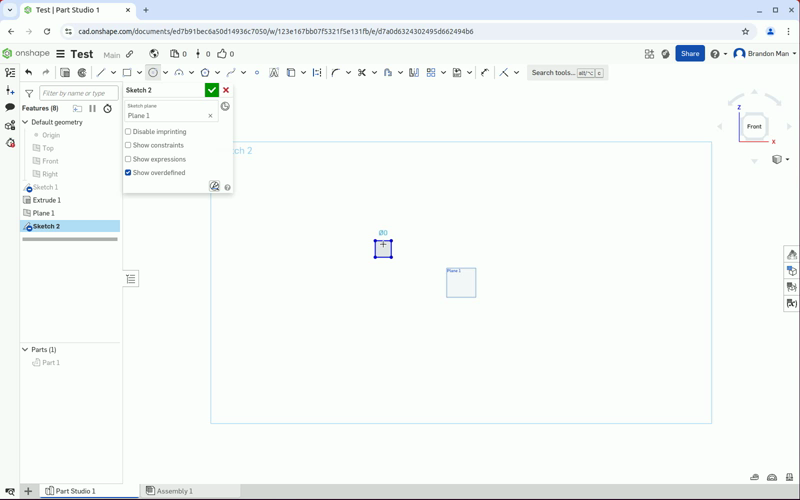
mouse_move(386, 243)
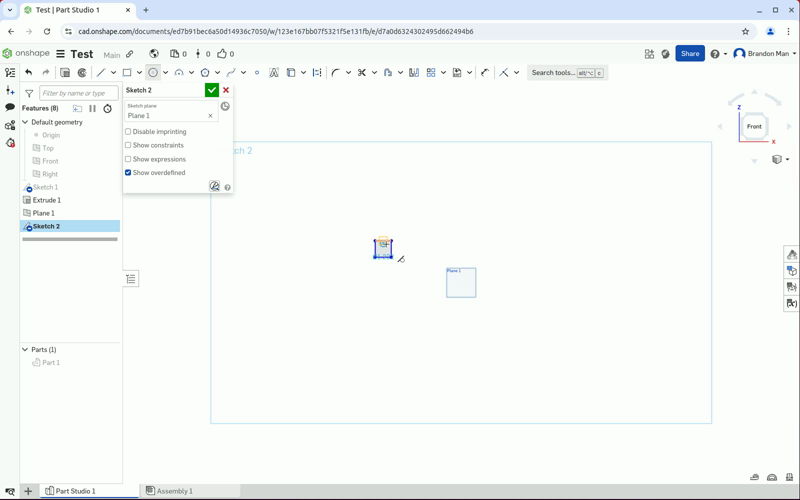
click(386, 243)
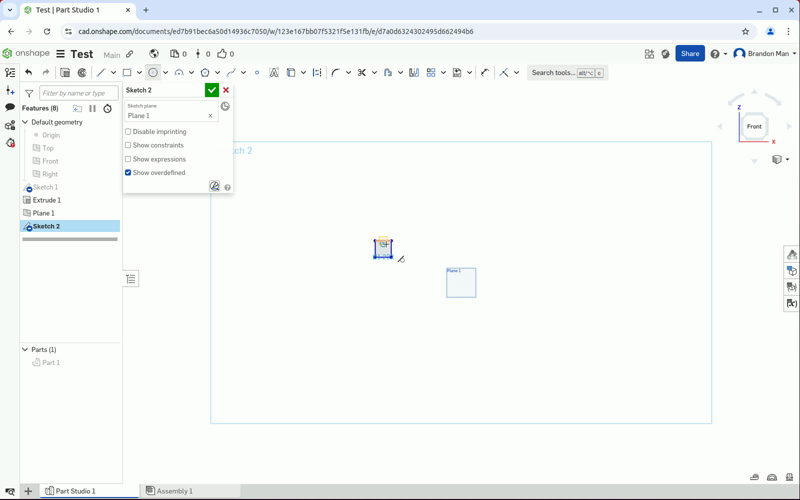
key(esc)
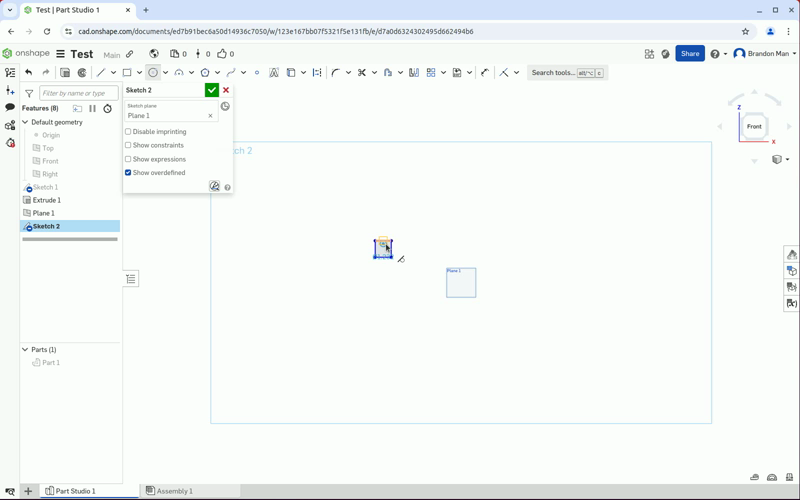
mouse_move(389, 255)
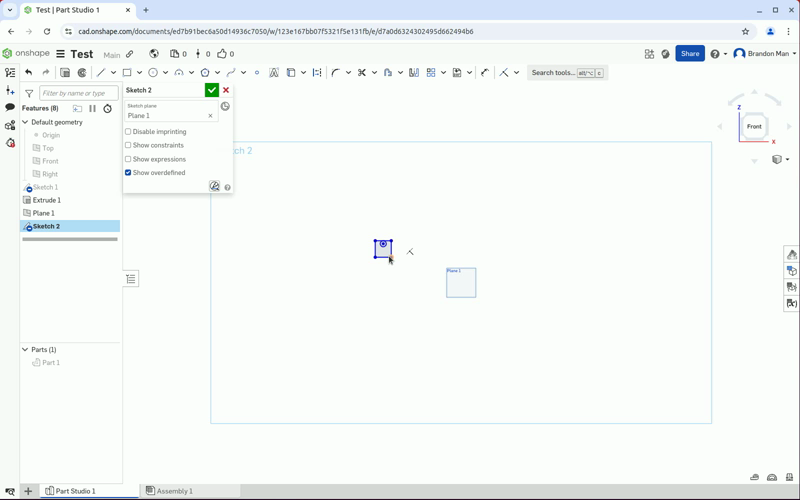
scroll(6)
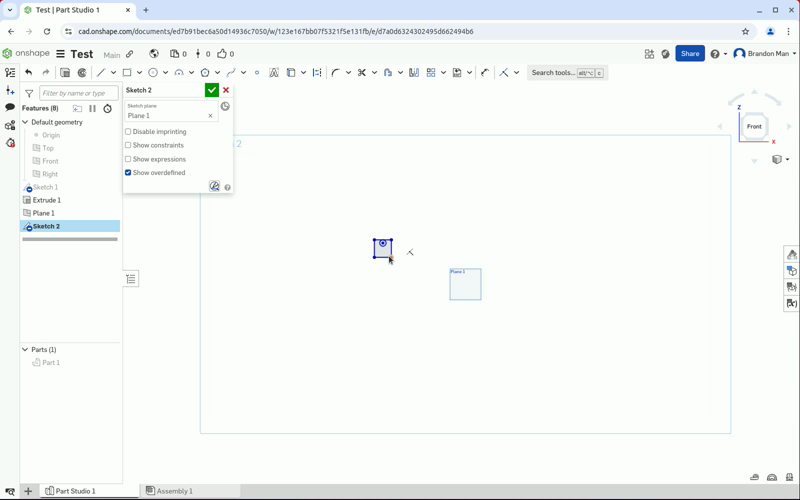
scroll(6)
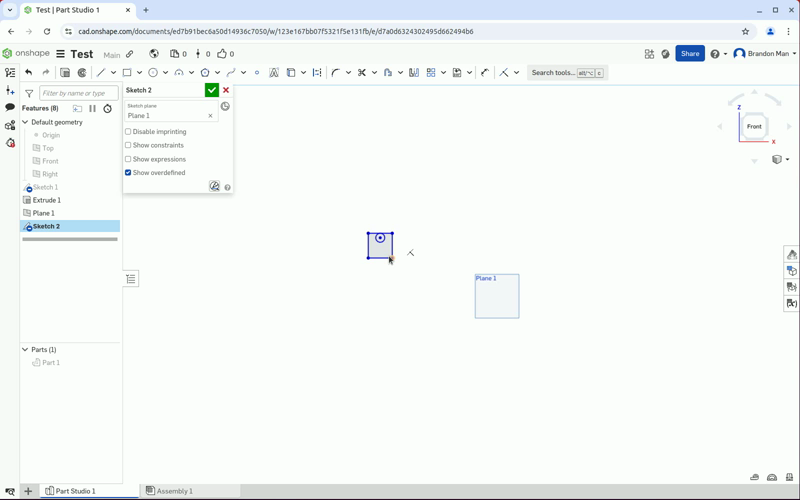
scroll(6)
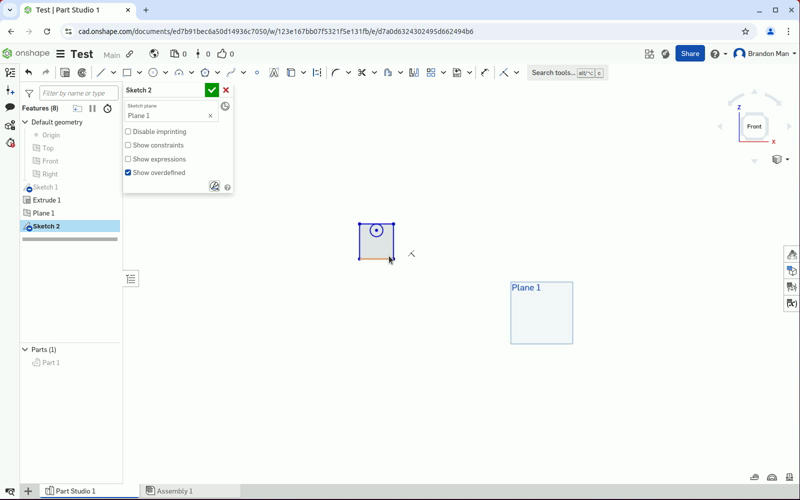
scroll(6)
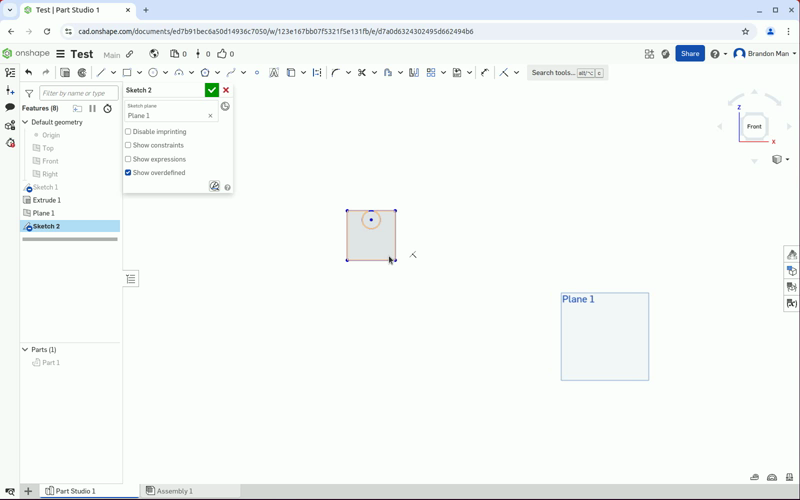
scroll(6)
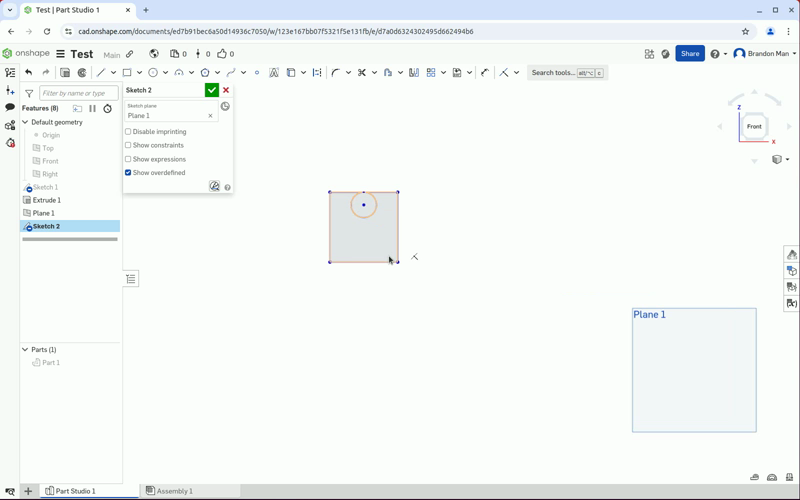
scroll(6)
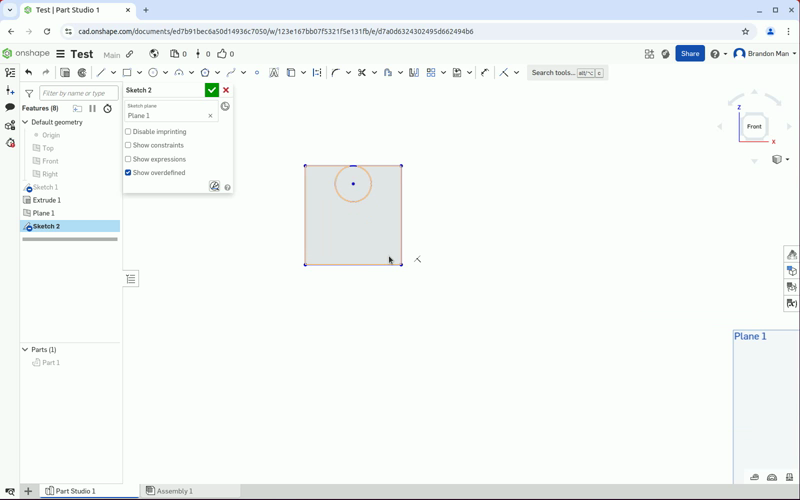
scroll(6)
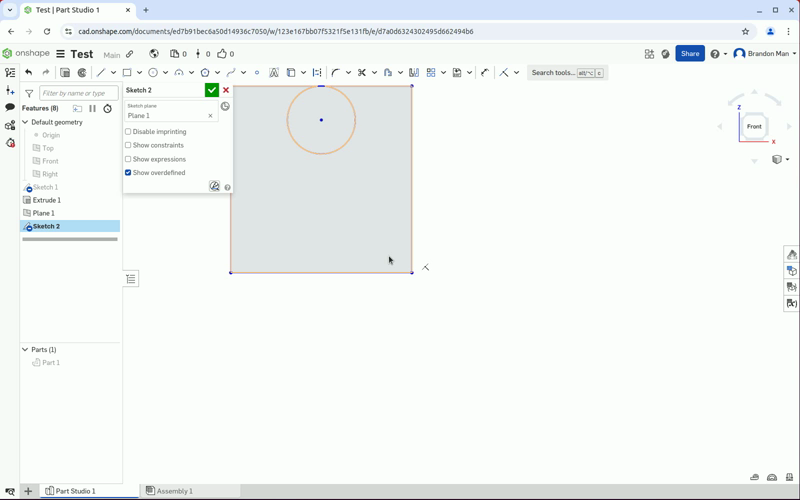
click(389, 255)
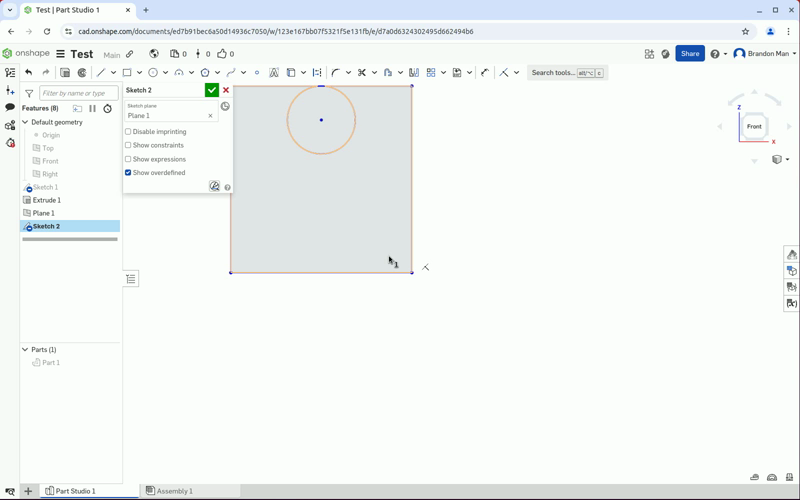
scroll(-6)
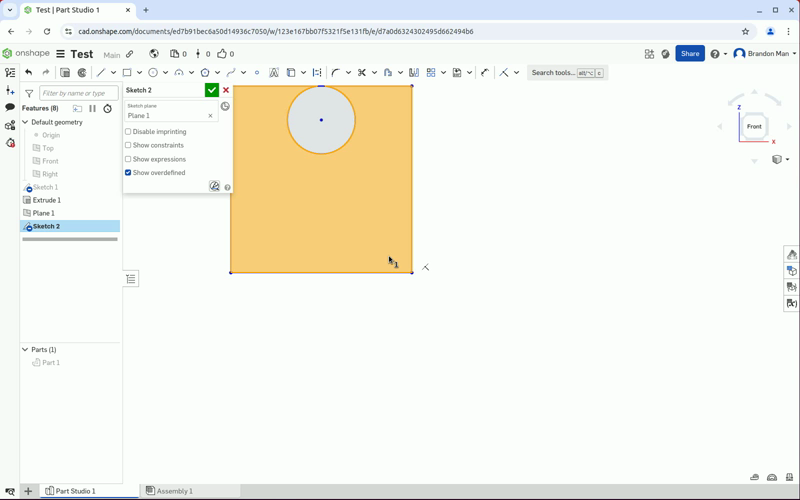
scroll(-6)
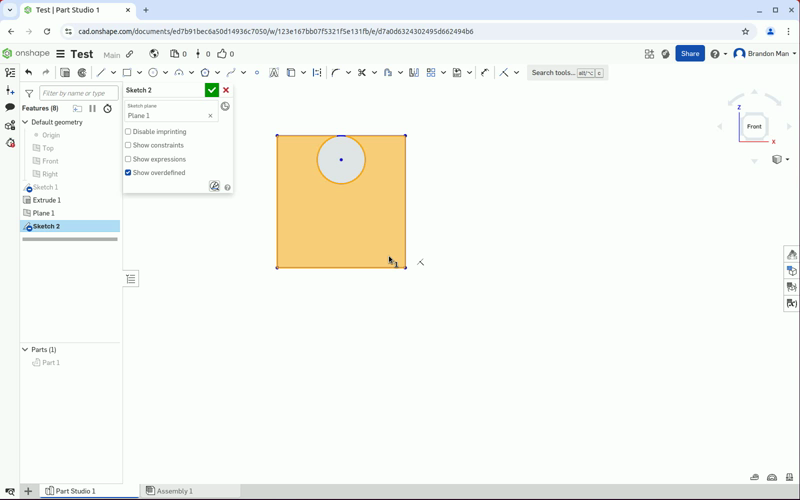
scroll(-6)
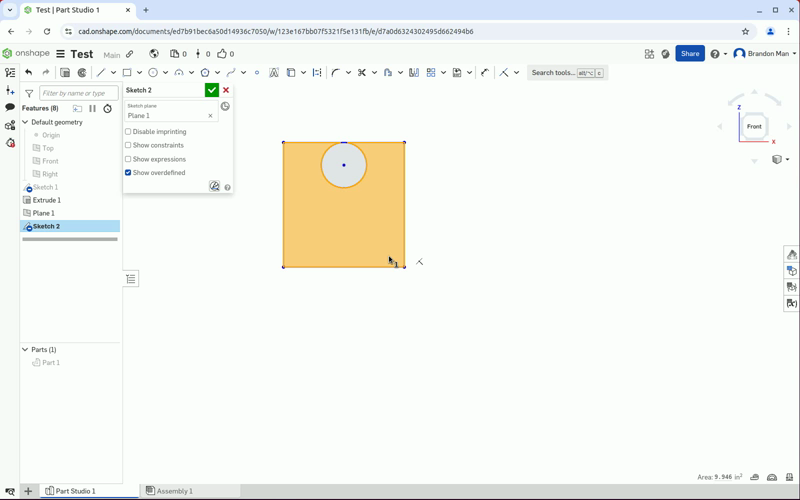
scroll(-6)
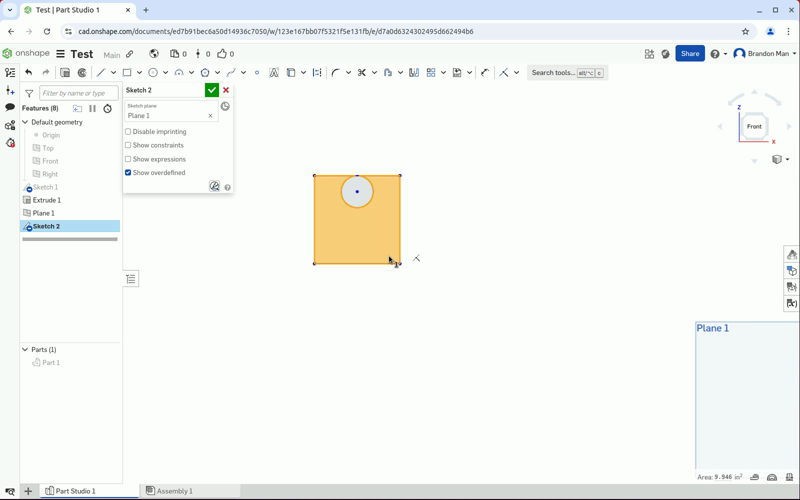
scroll(-6)
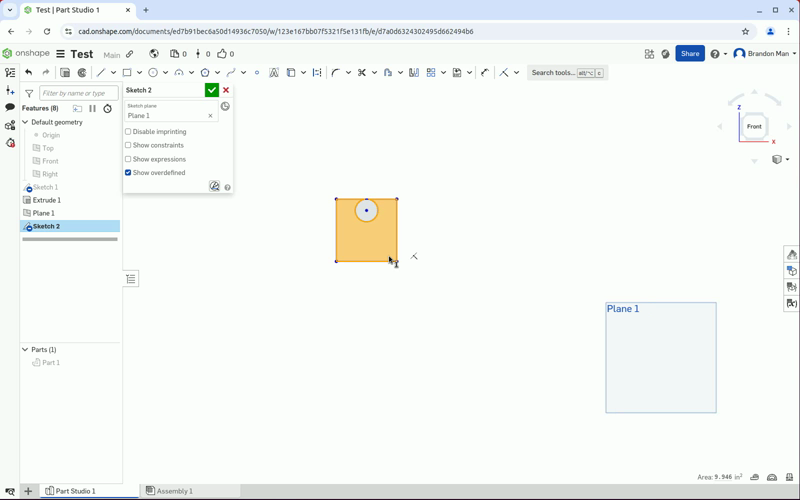
scroll(-6)
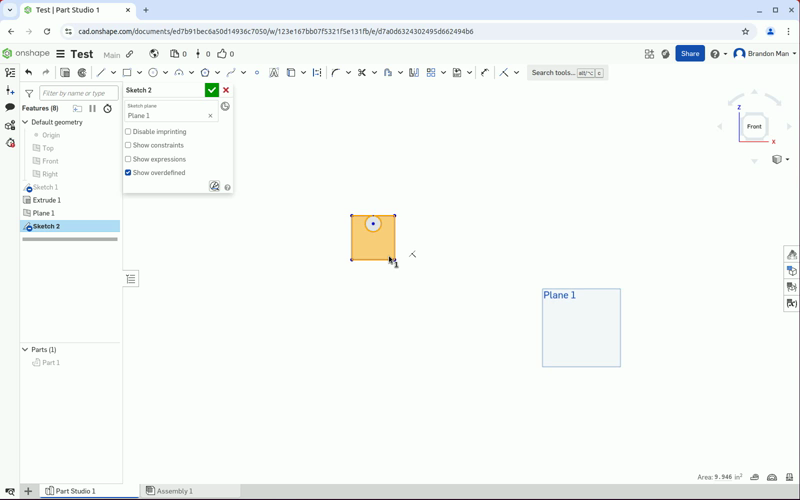
scroll(-6)
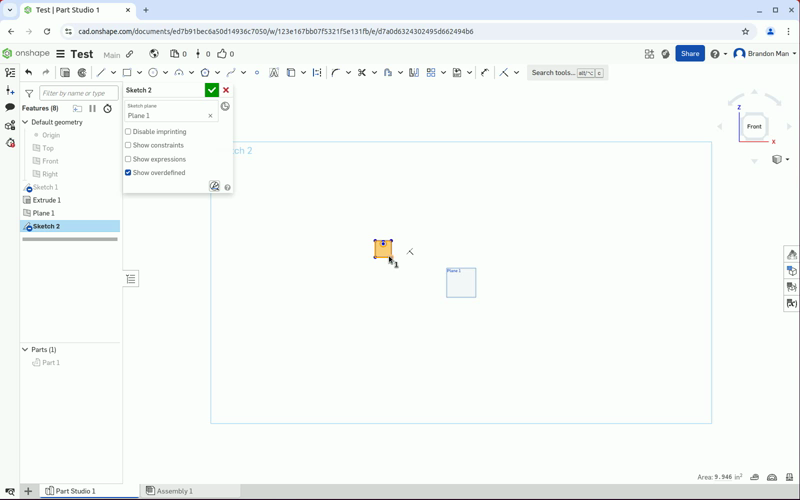
mouse_move(73, 352)
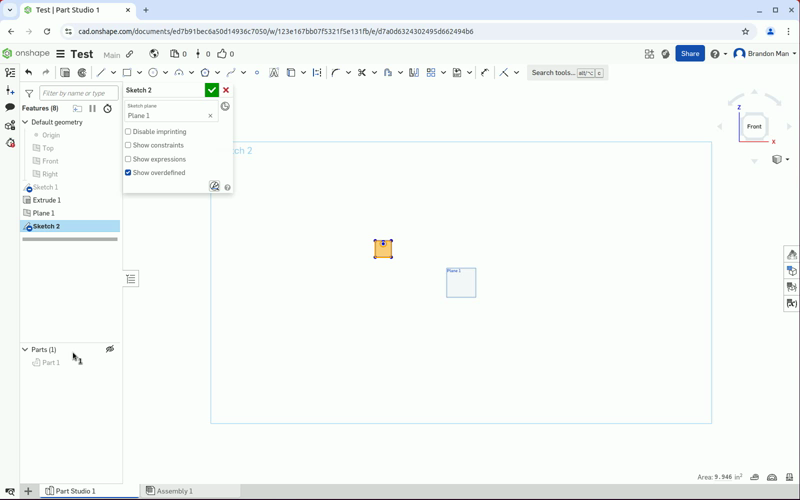
key(shift+y)
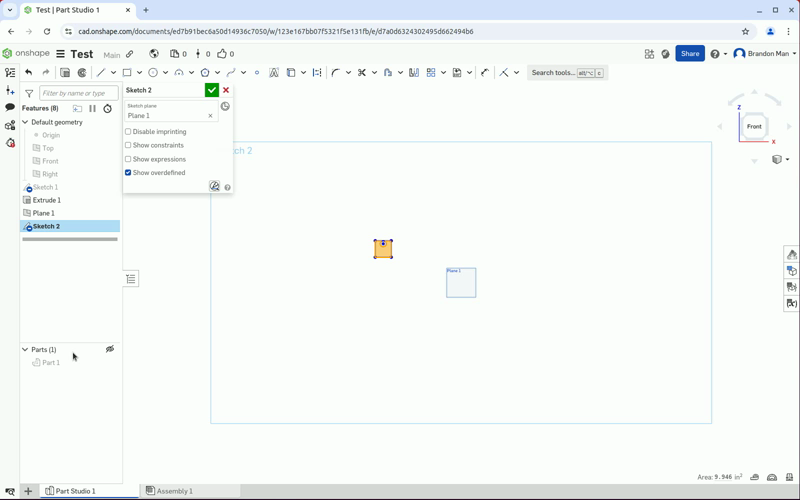
key(shift+e)
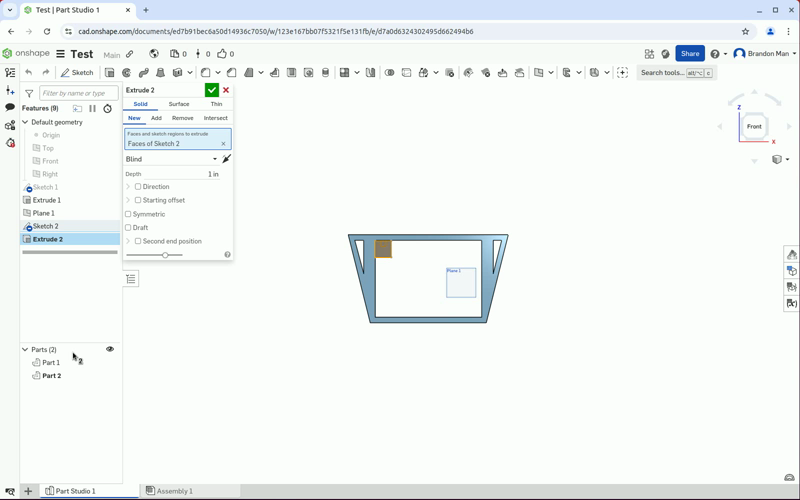
mouse_move(143, 106)
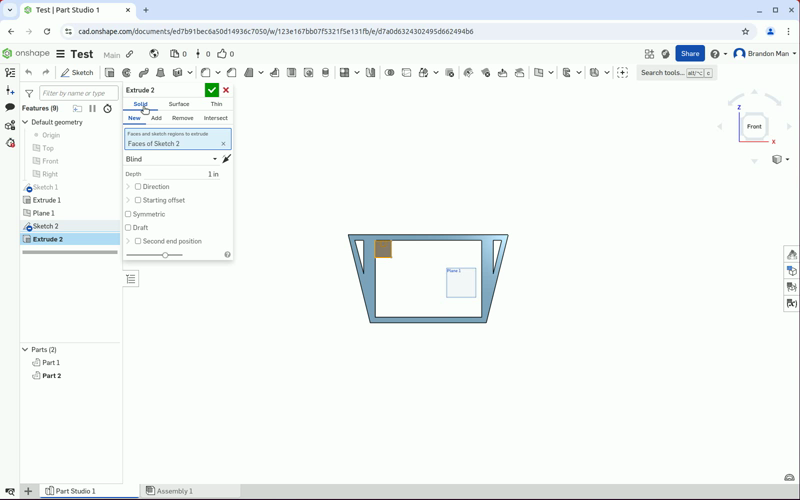
click(143, 106)
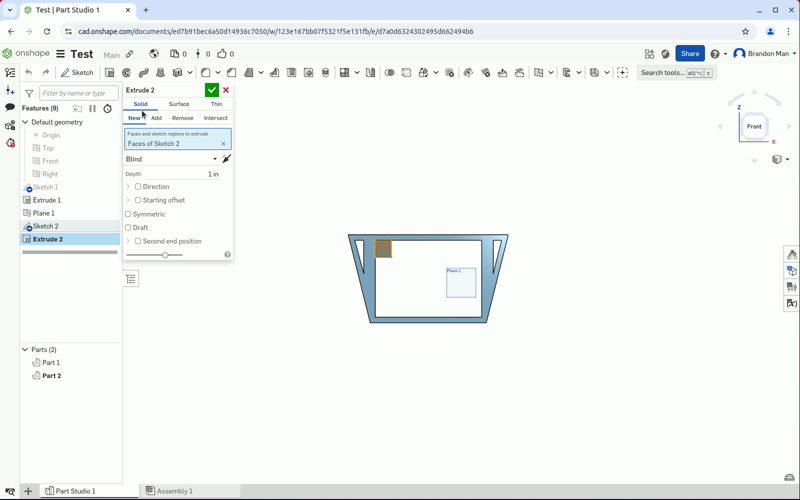
mouse_move(137, 120)
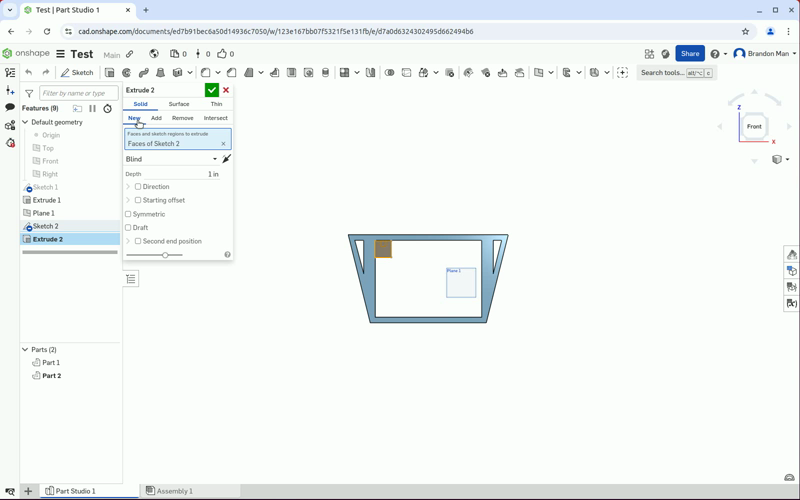
click(137, 120)
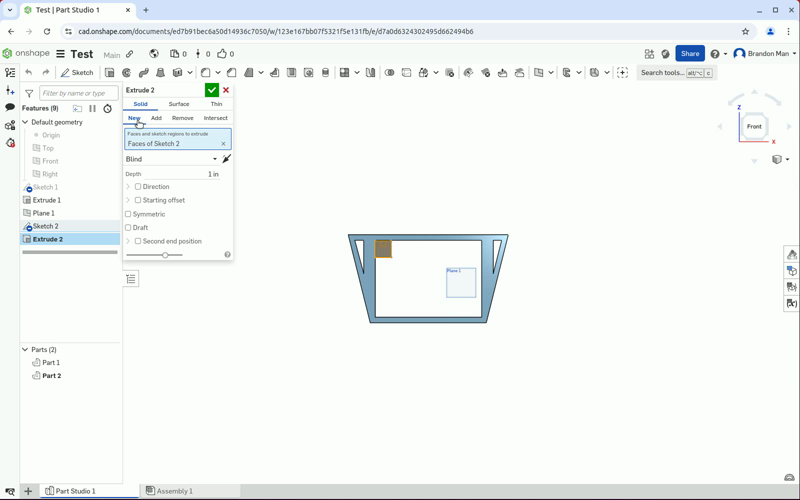
key(tab, 4)
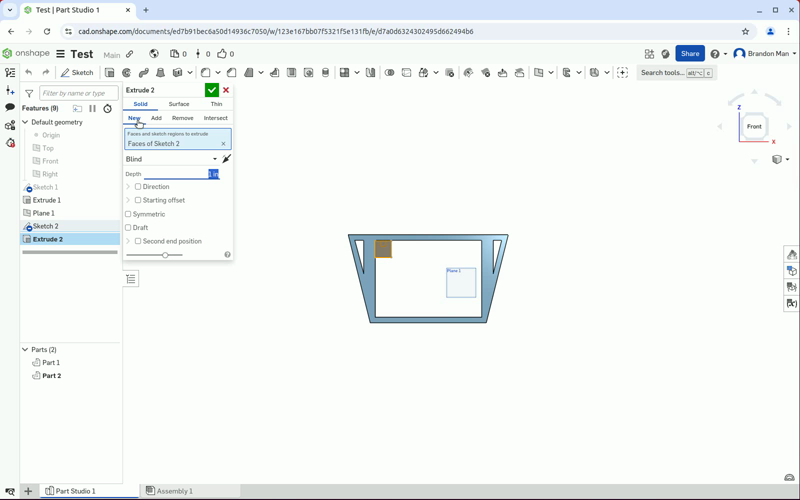
text(-0.481)
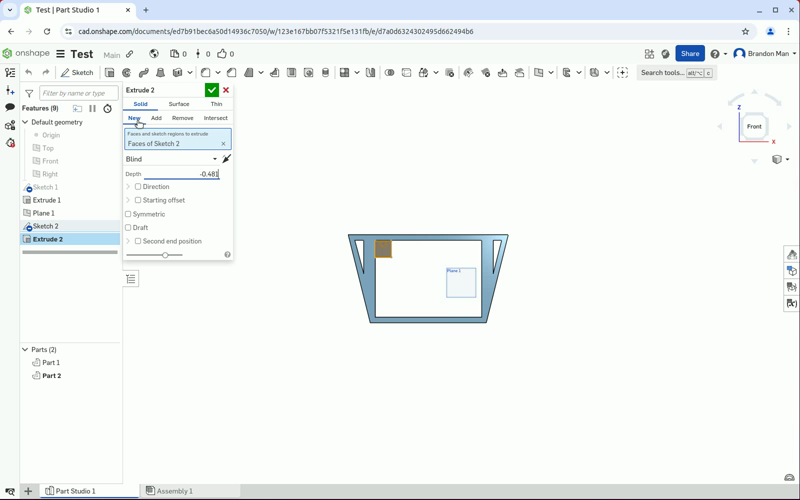
key(enter)
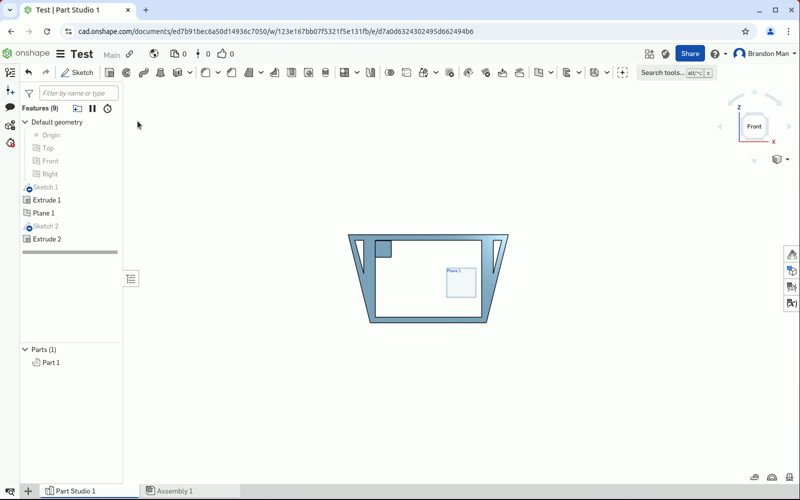
key(shift+h)
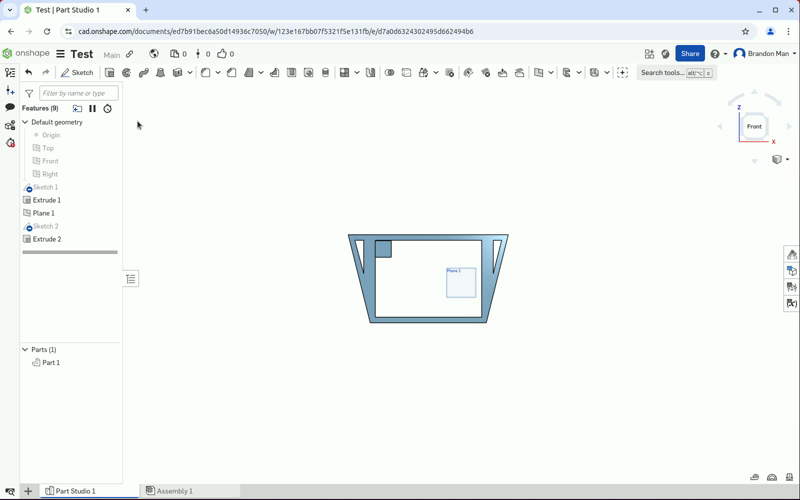
key(shift+h)
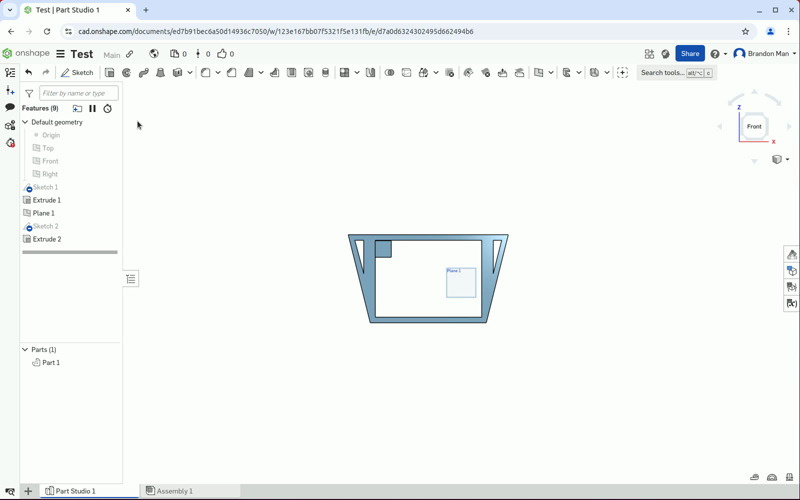
mouse_move(73, 189)
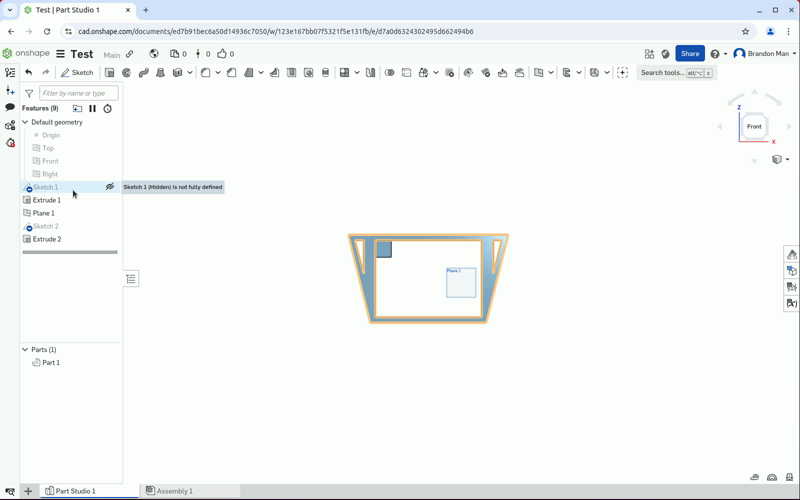
click(73, 189)
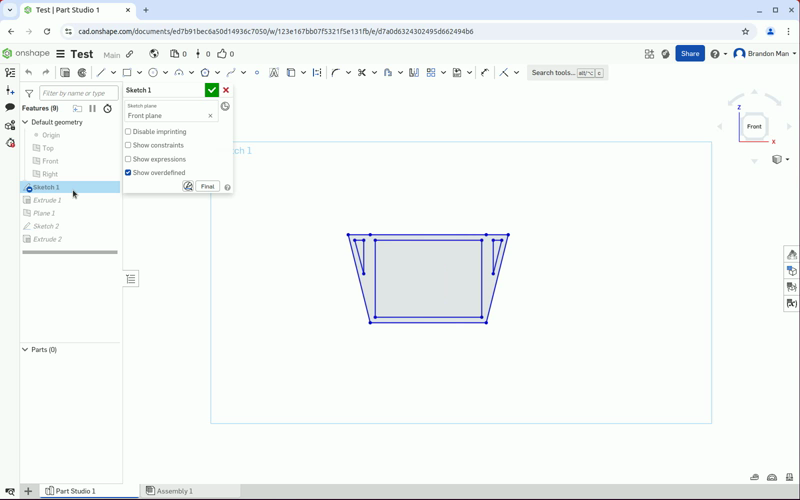
mouse_move(229, 92)
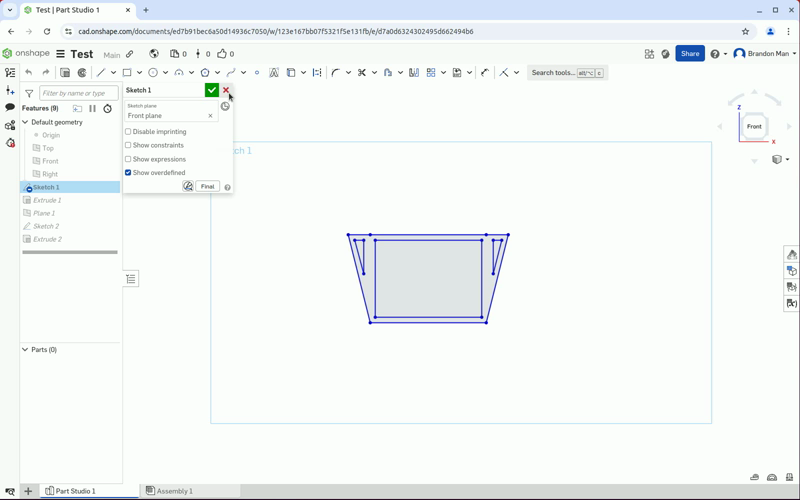
click(229, 92)
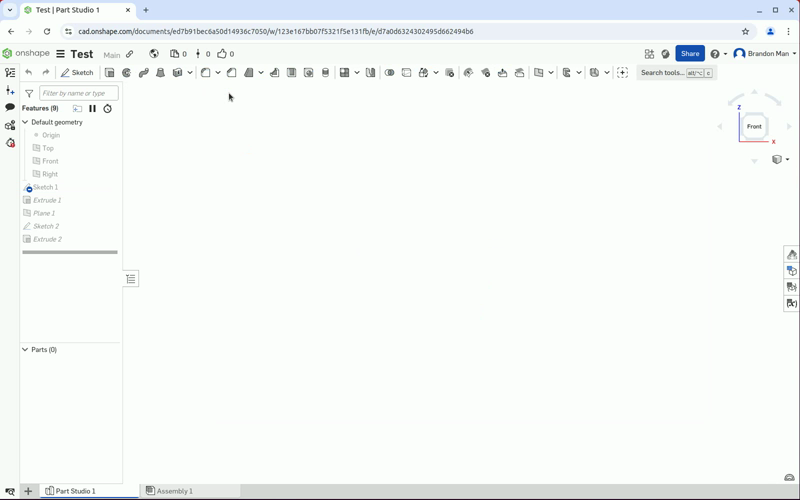
key(shift+s)
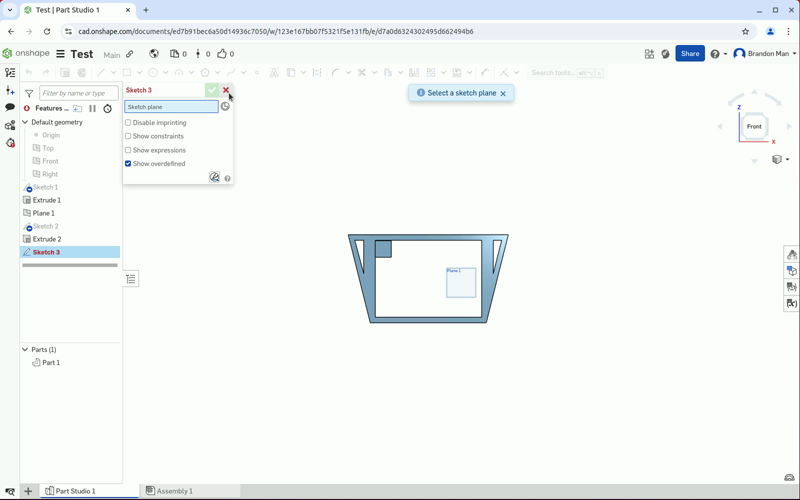
mouse_move(73, 215)
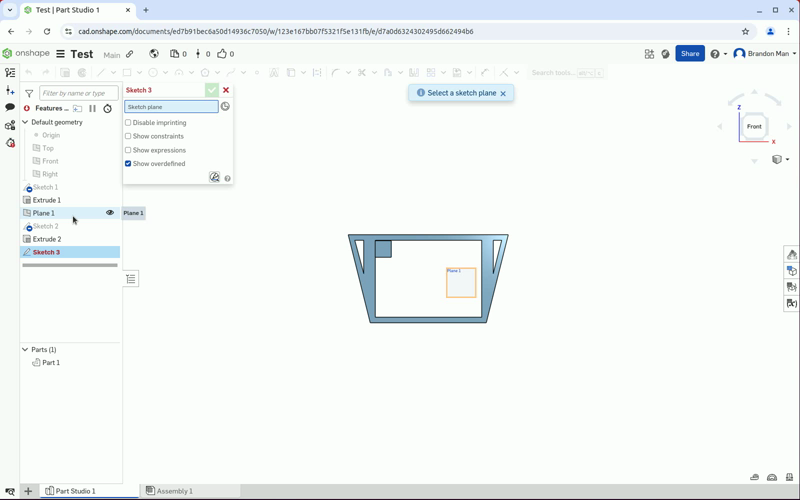
click(73, 215)
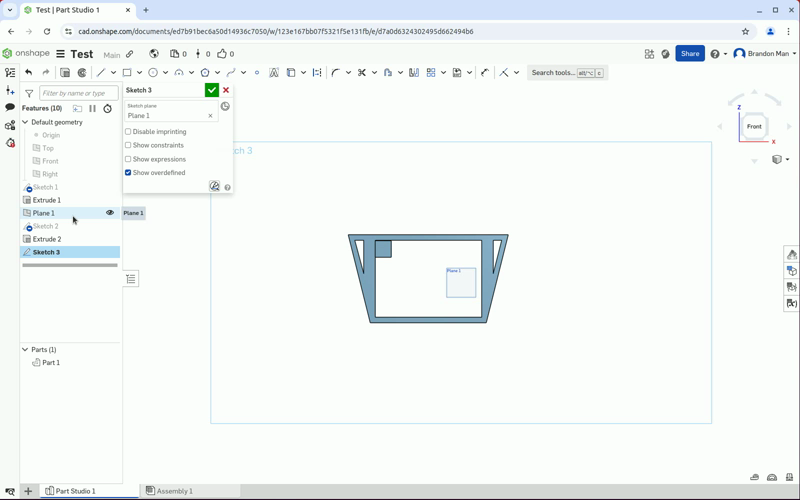
mouse_move(73, 352)
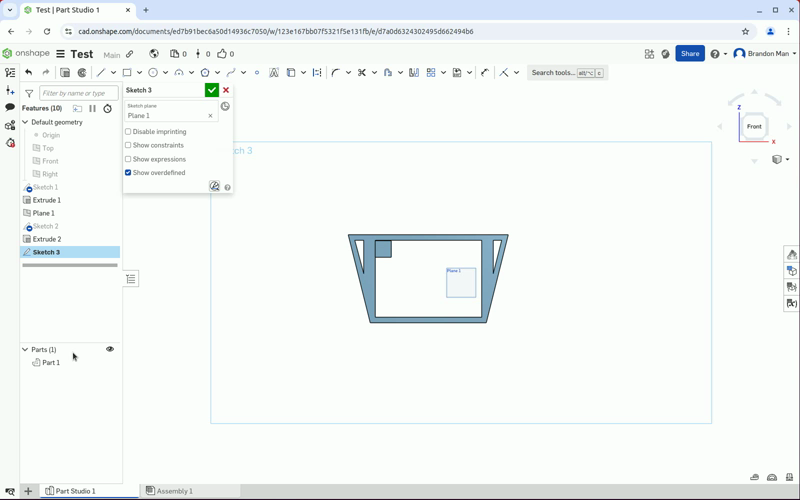
key(y)
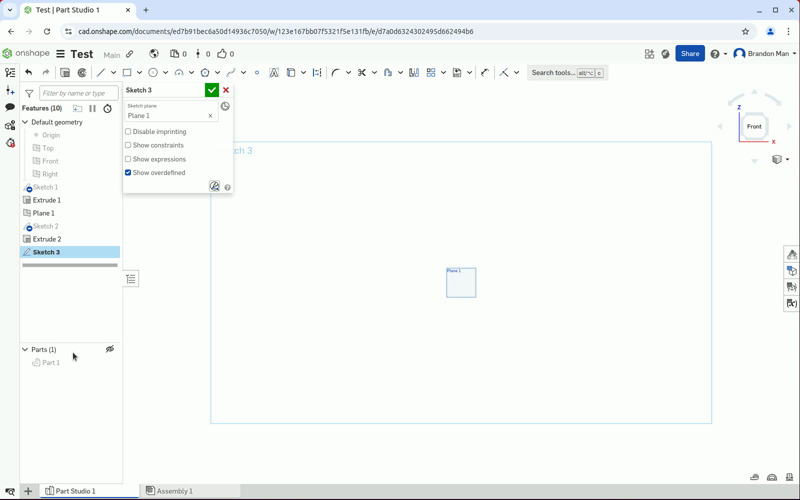
key(l)
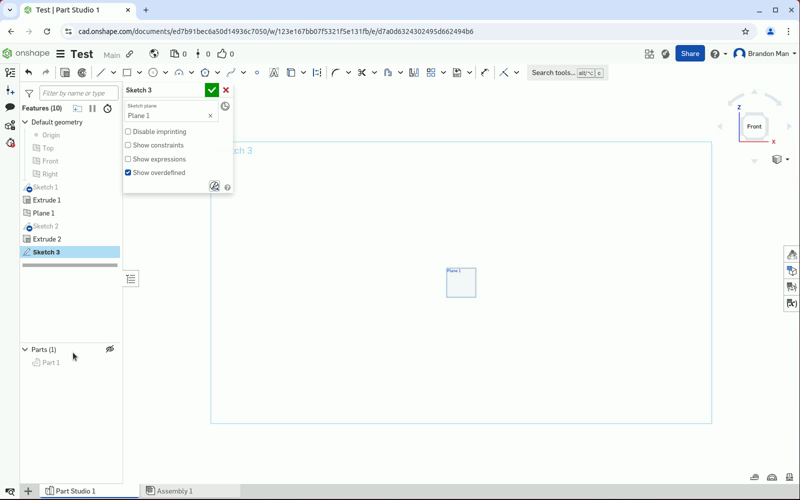
key_down(shift)
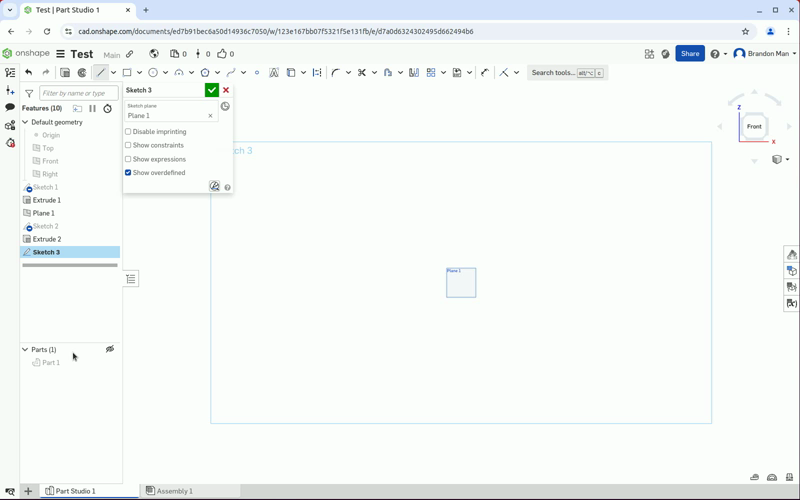
mouse_move(465, 257)
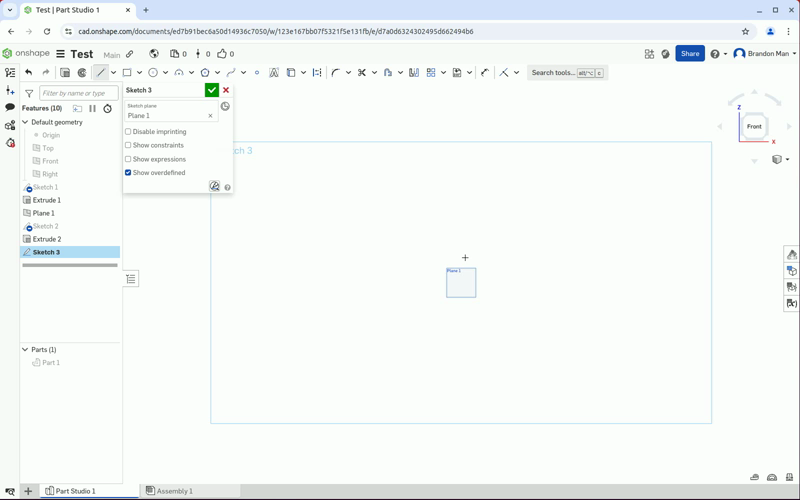
click(465, 257)
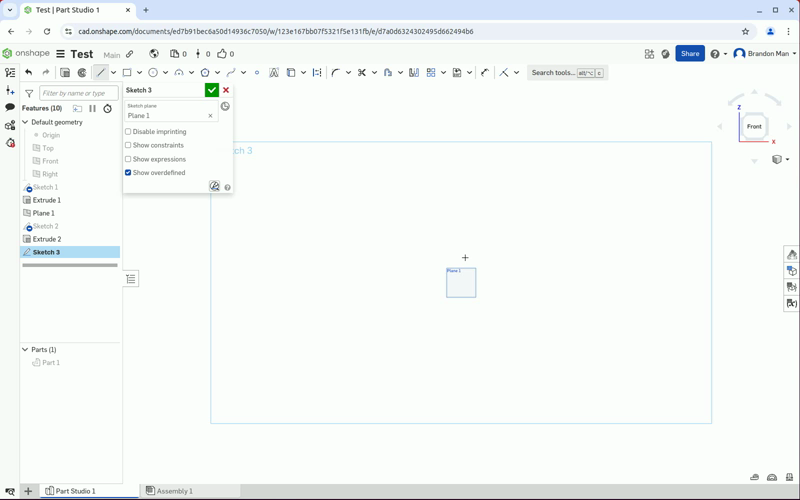
key_up(shift)
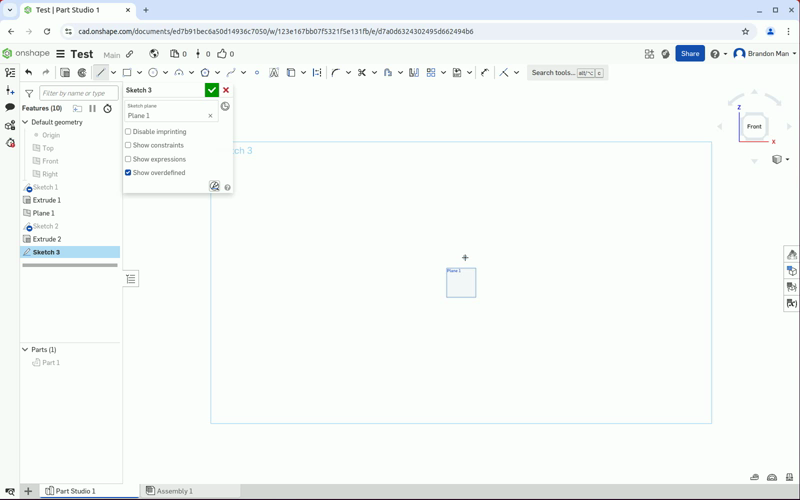
key_down(shift)
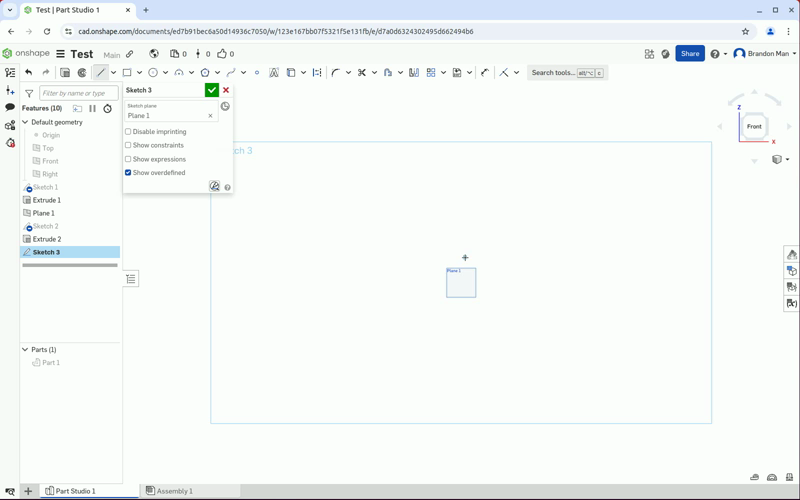
mouse_move(495, 257)
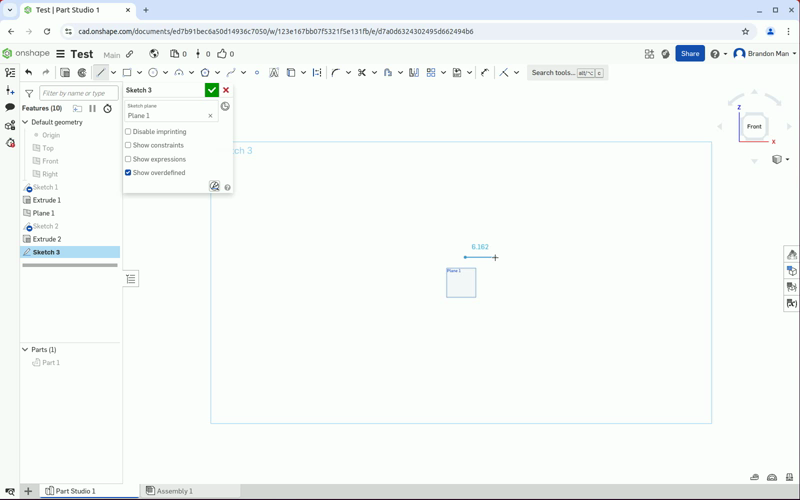
mouse_move(481, 257)
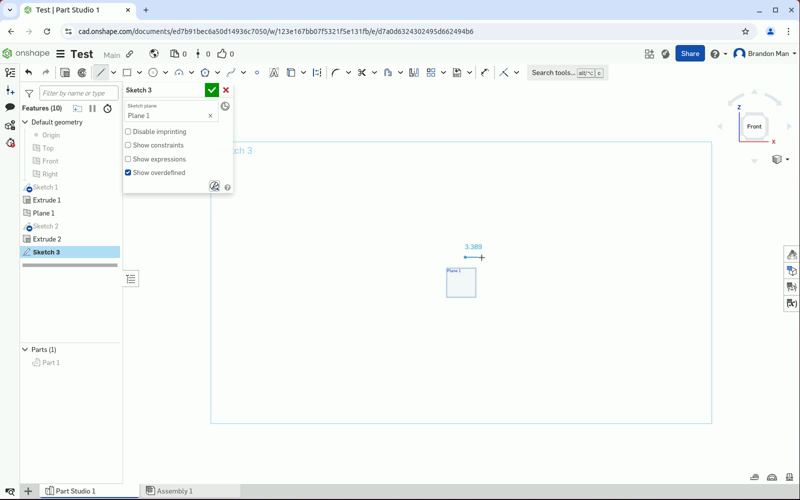
click(481, 257)
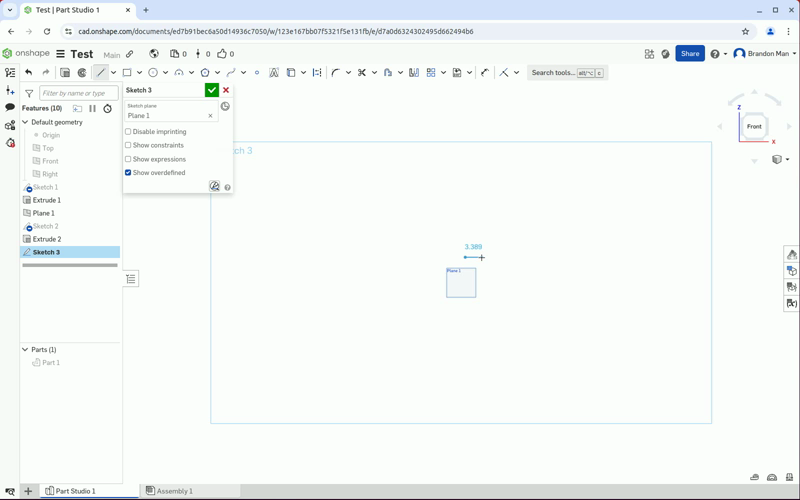
key_up(shift)
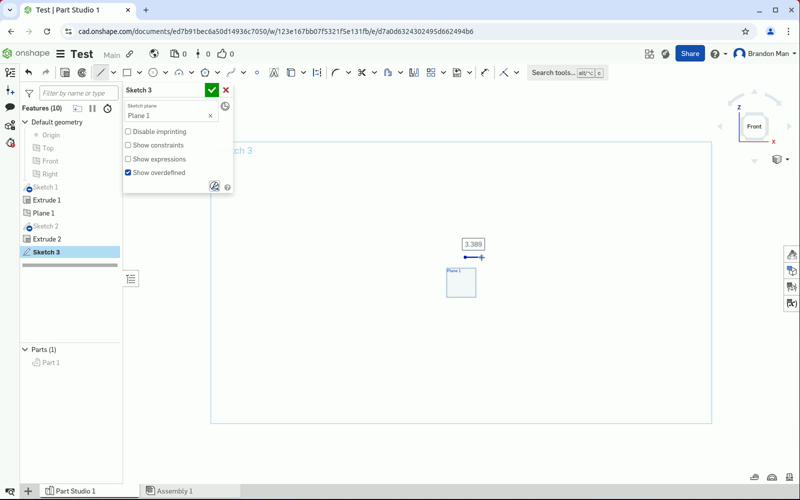
key_down(shift)
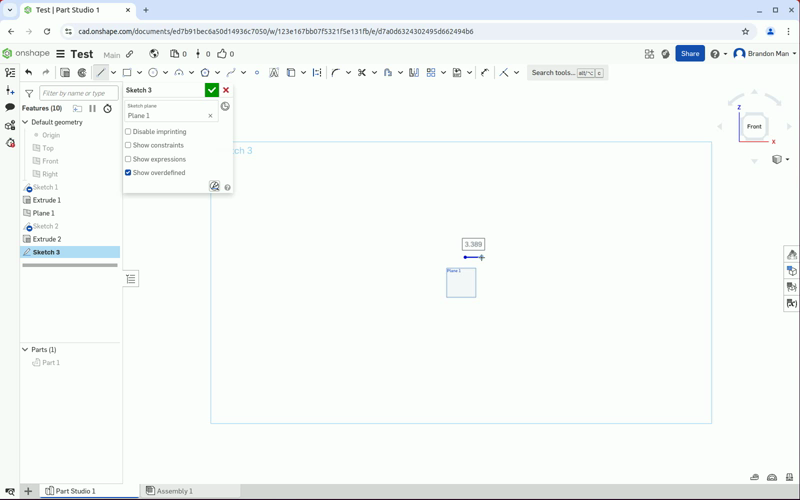
mouse_move(511, 257)
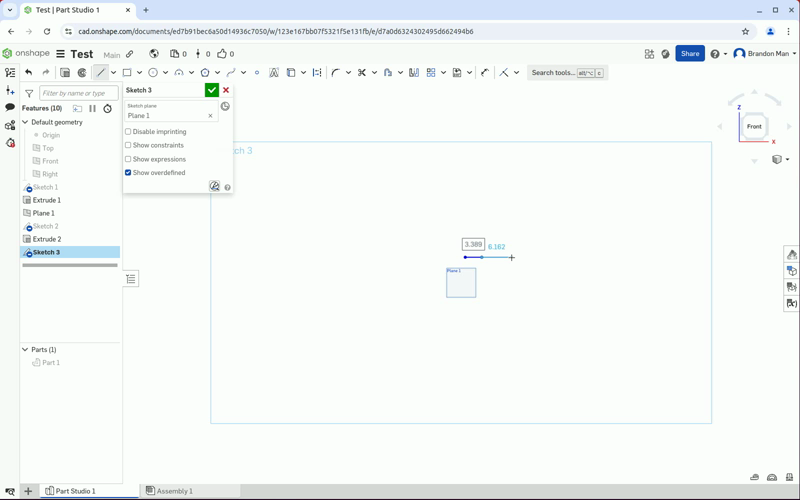
mouse_move(481, 240)
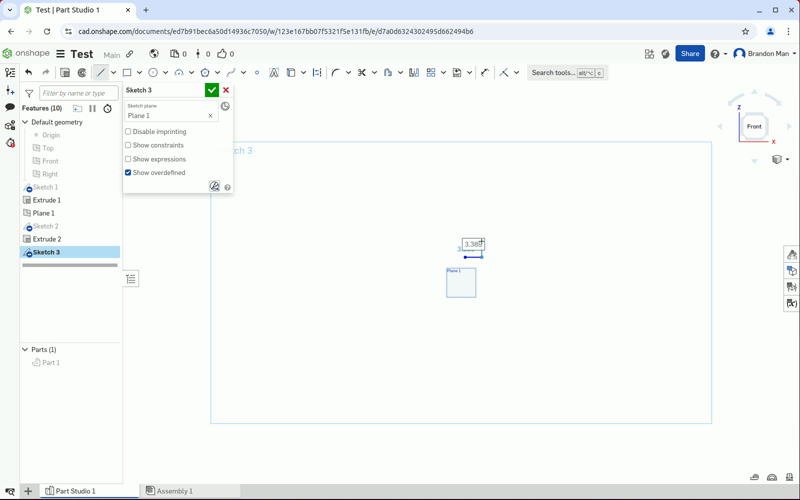
click(481, 240)
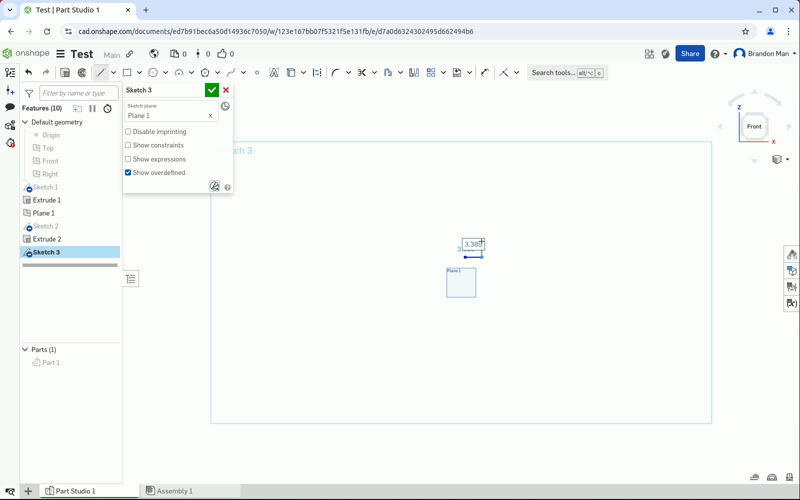
key_up(shift)
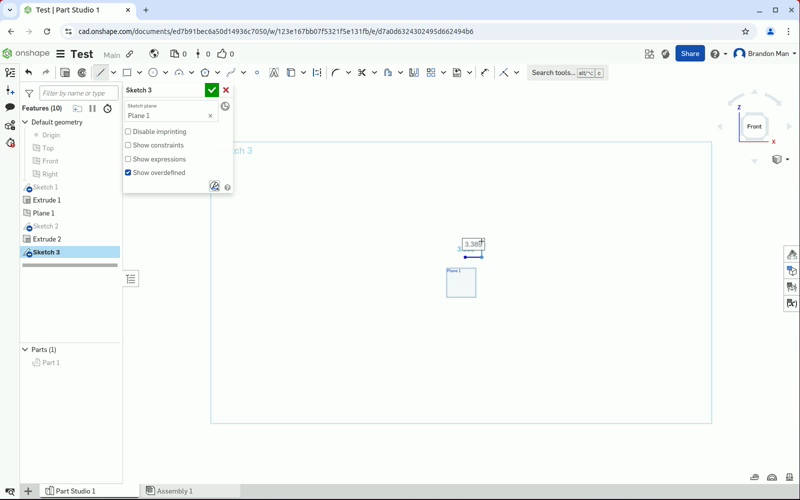
key_down(shift)
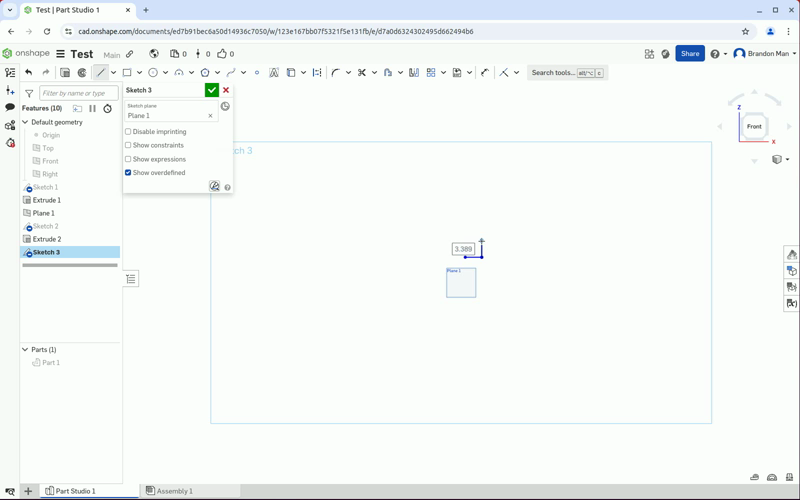
mouse_move(511, 240)
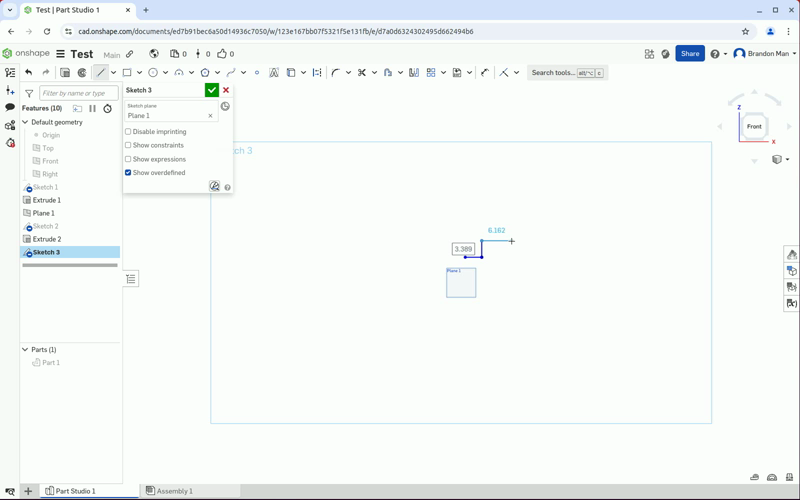
mouse_move(465, 240)
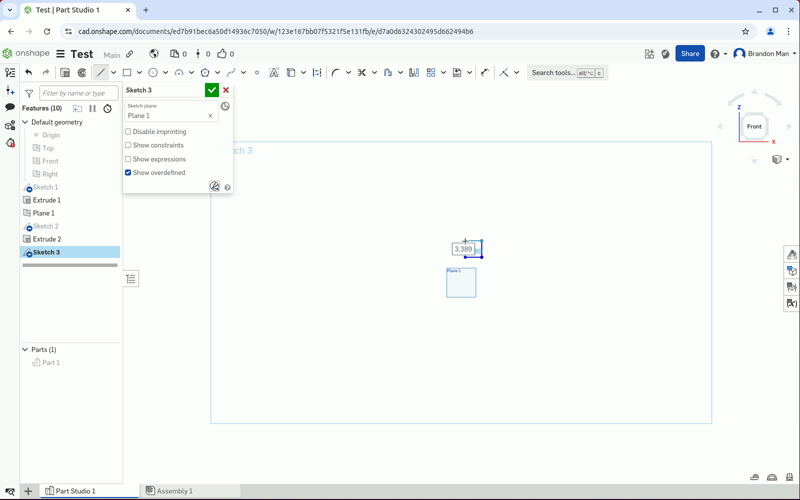
click(465, 240)
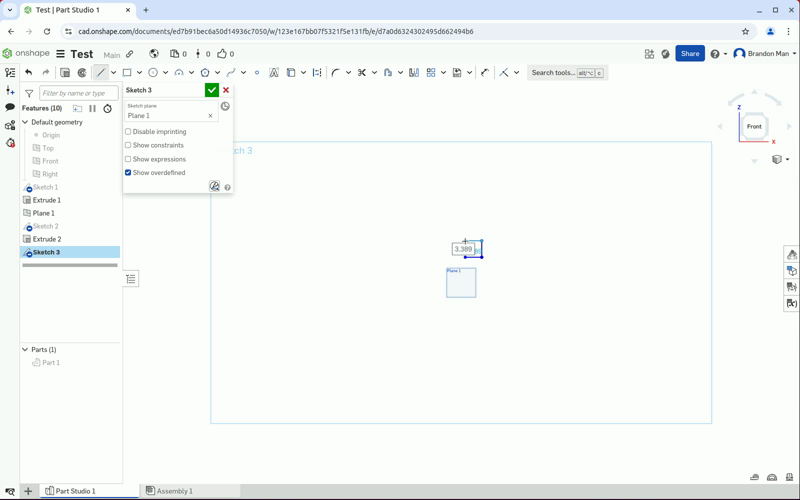
key_up(shift)
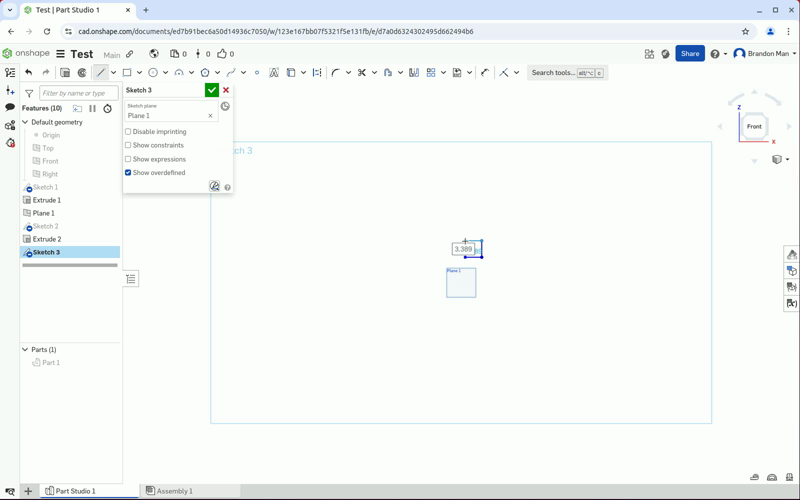
mouse_move(495, 240)
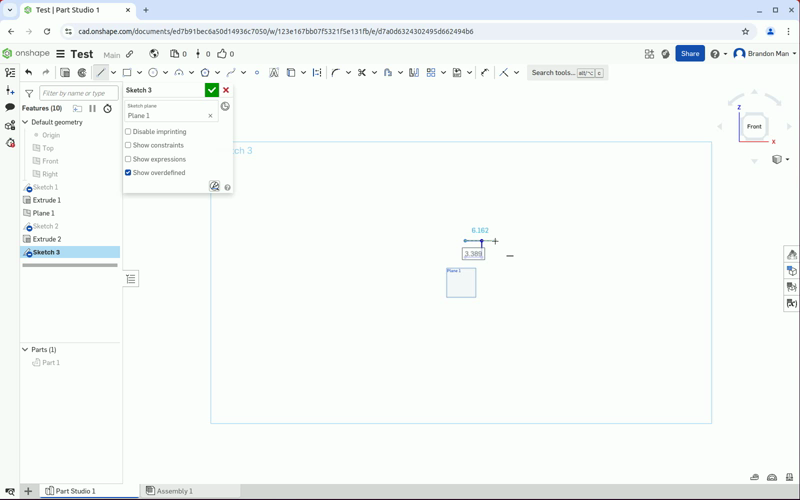
key_down(shift)
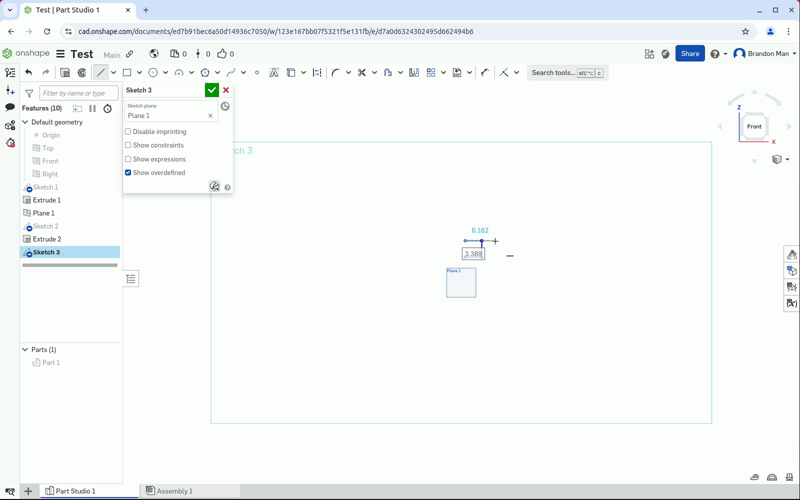
mouse_move(465, 257)
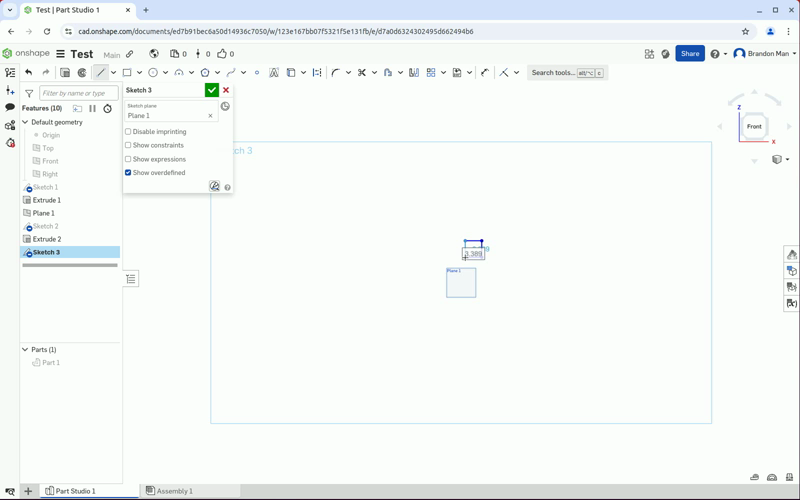
key_up(shift)
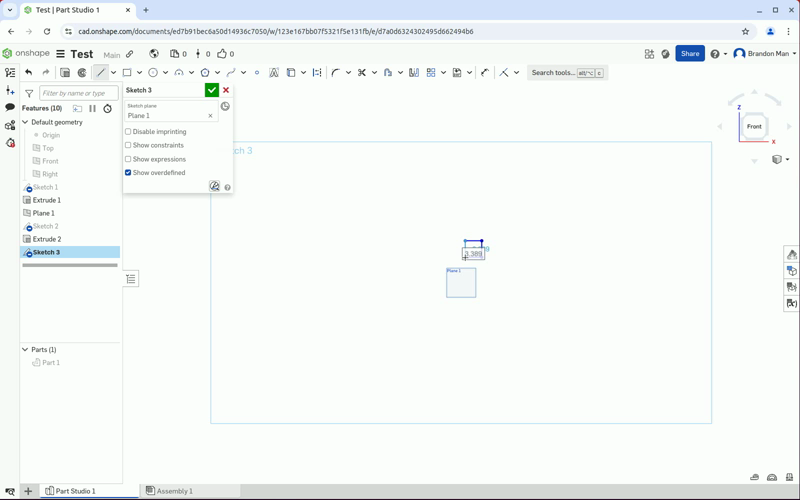
click(465, 257)
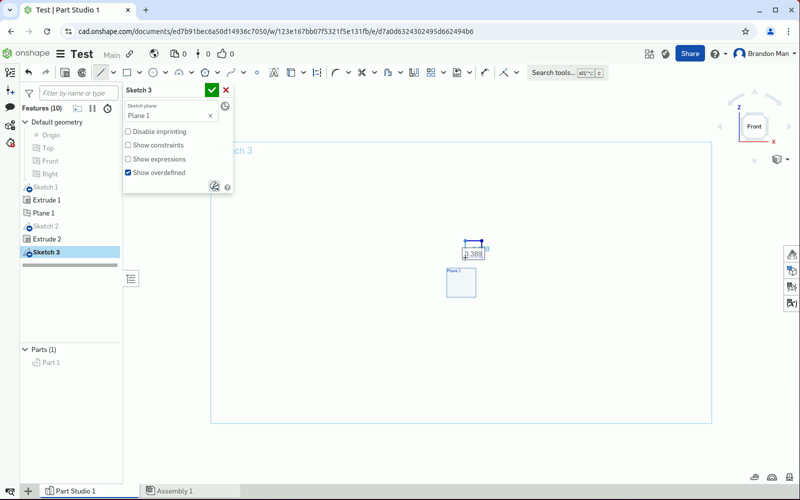
key(esc)
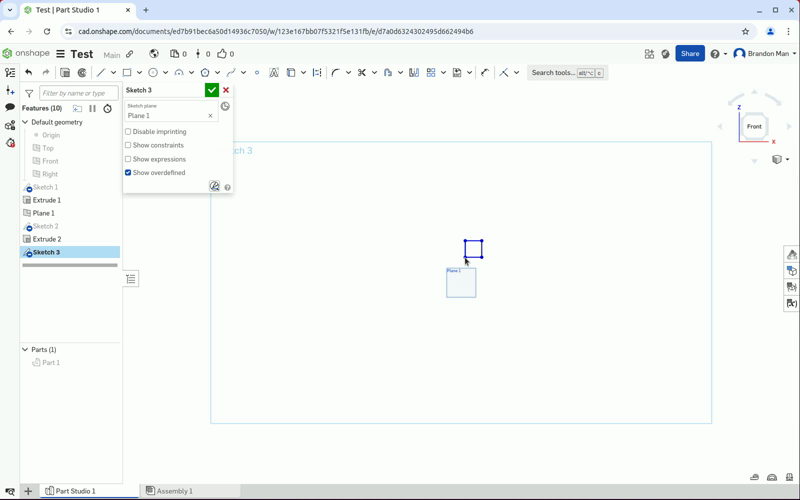
key(c)
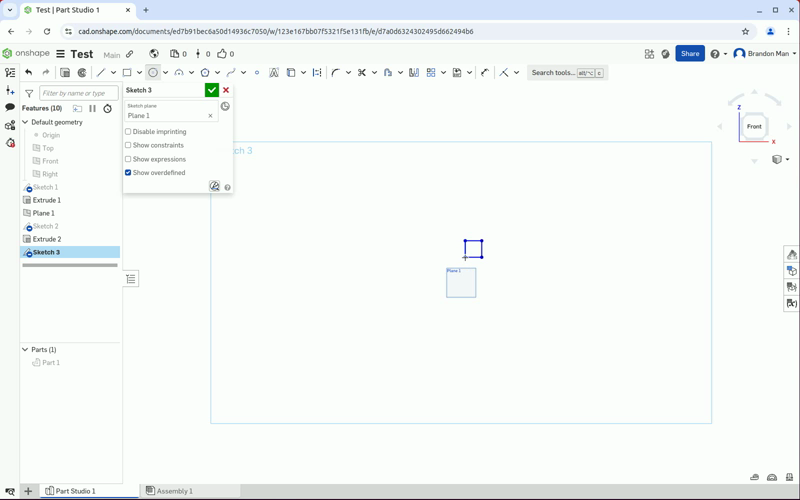
key_down(shift)
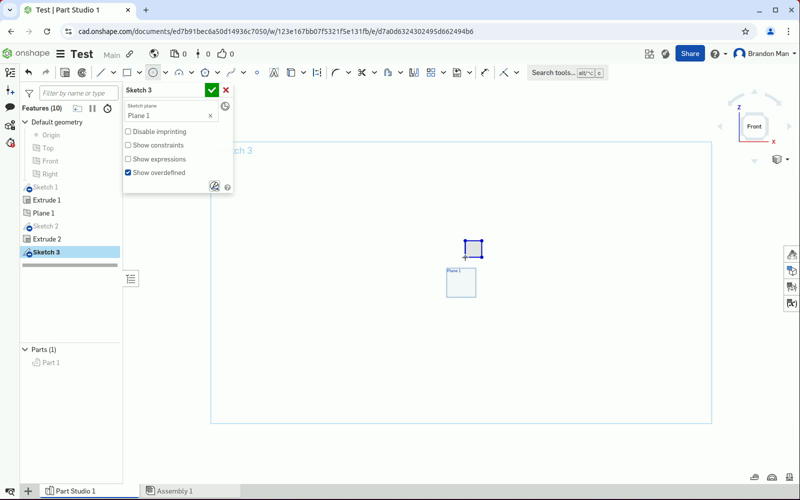
mouse_move(473, 243)
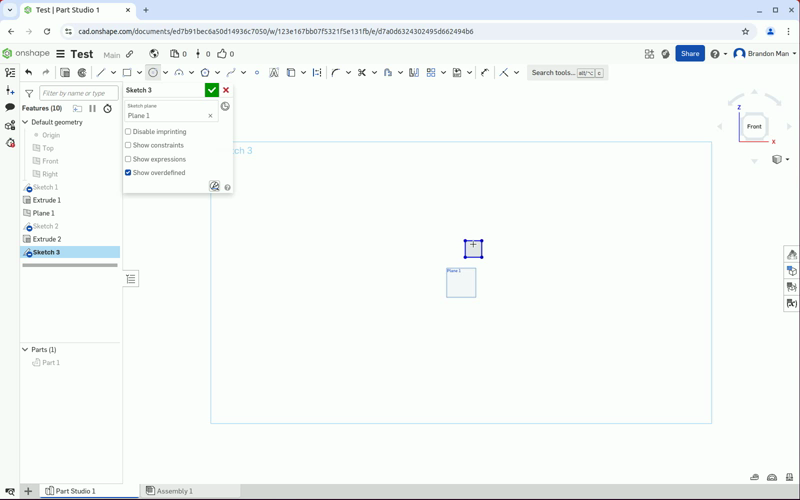
click(473, 243)
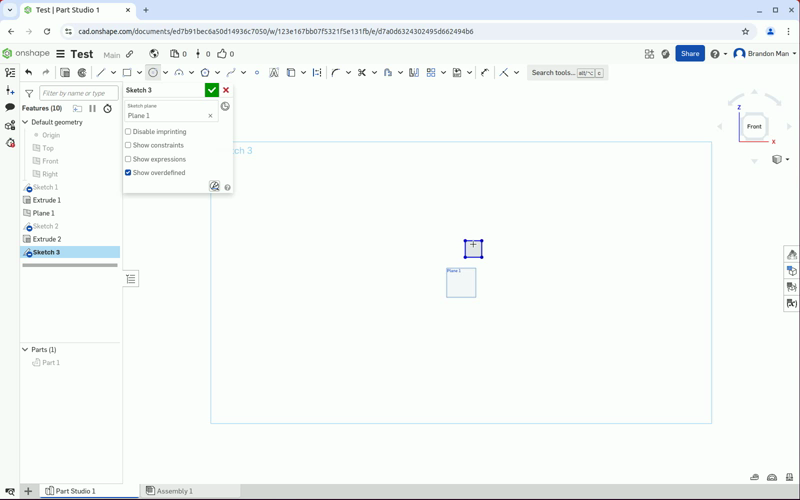
key_up(shift)
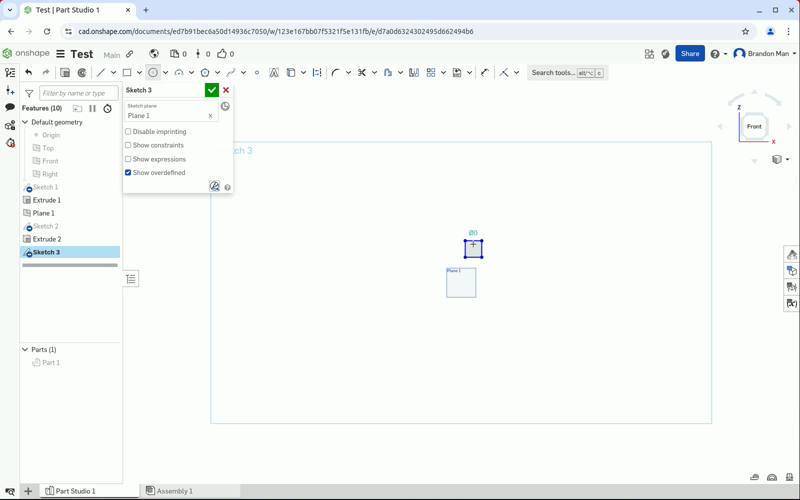
mouse_move(476, 243)
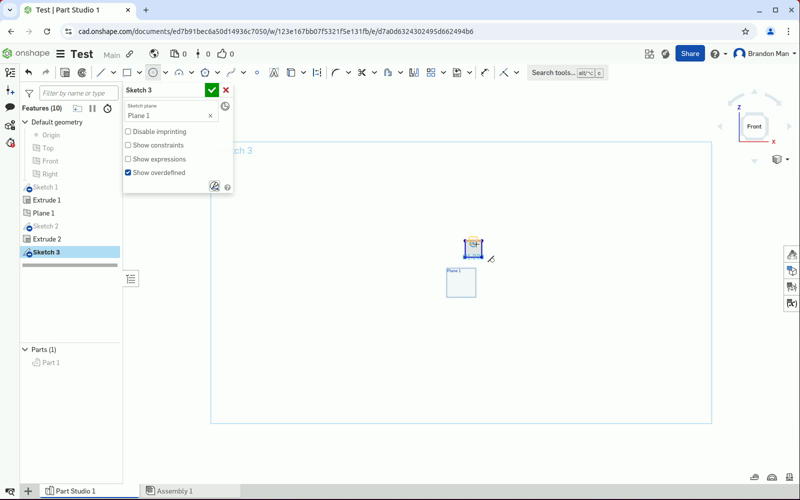
click(476, 243)
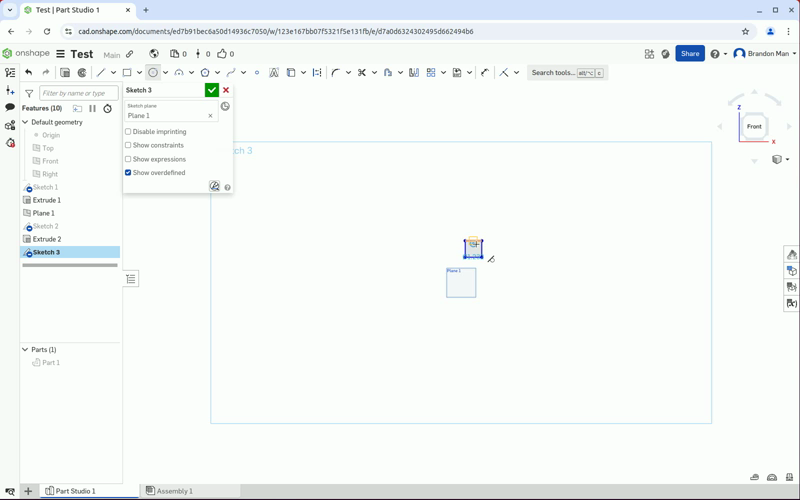
key(esc)
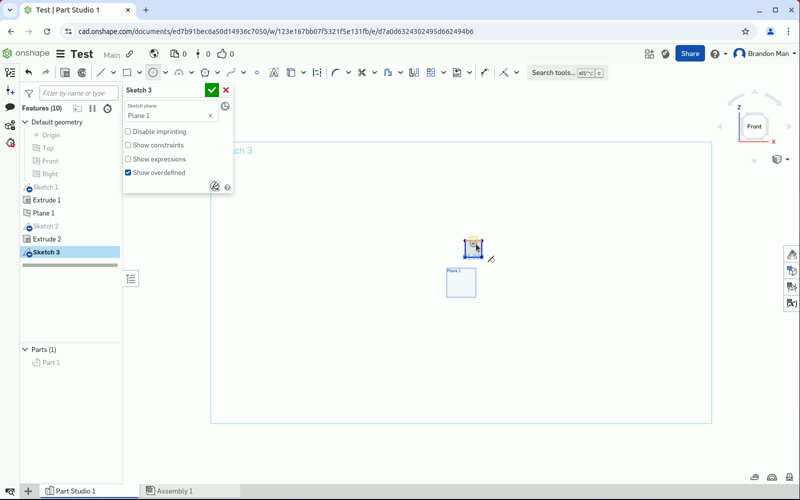
mouse_move(469, 244)
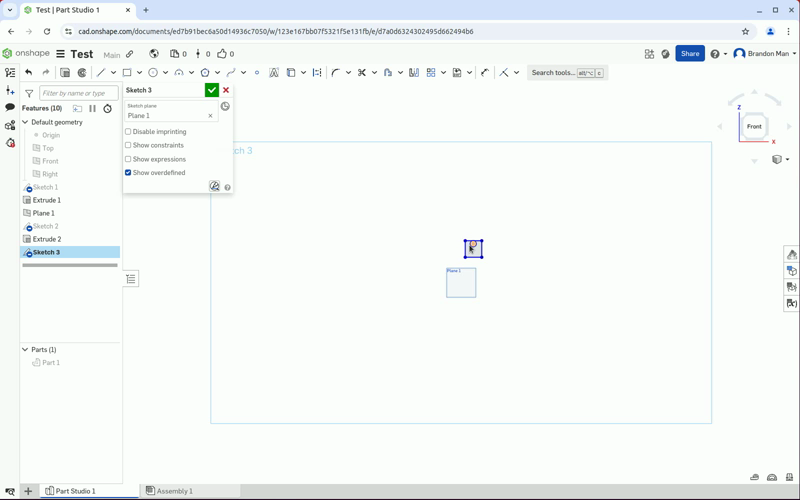
scroll(6)
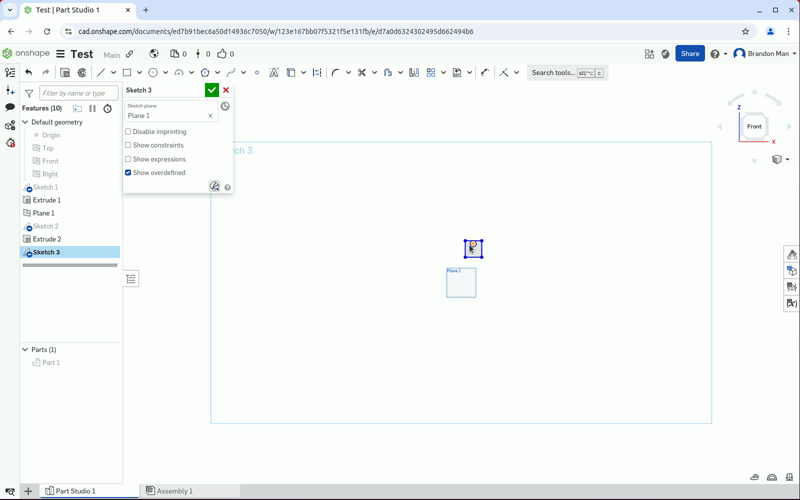
scroll(6)
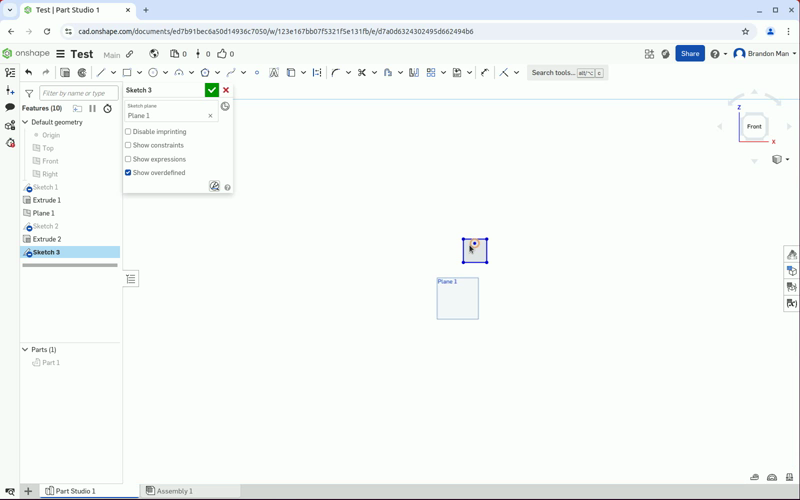
scroll(6)
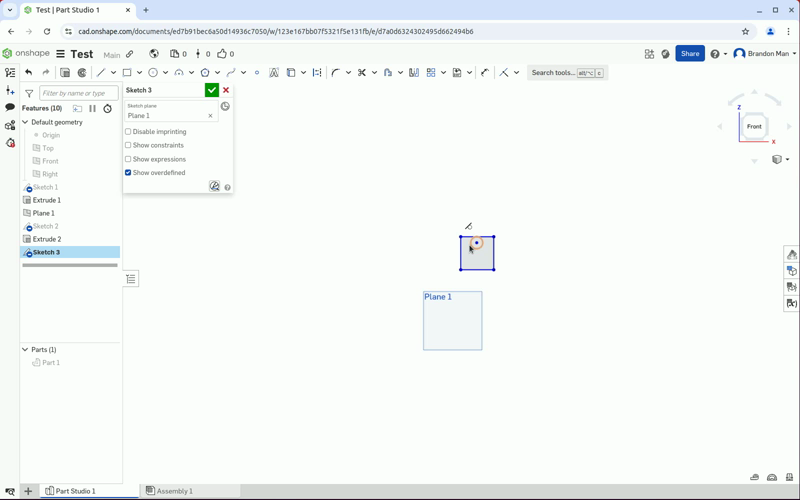
scroll(6)
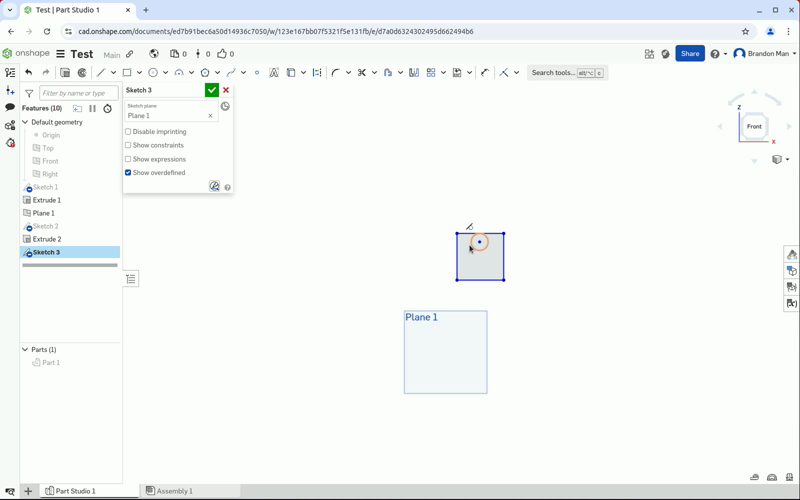
scroll(6)
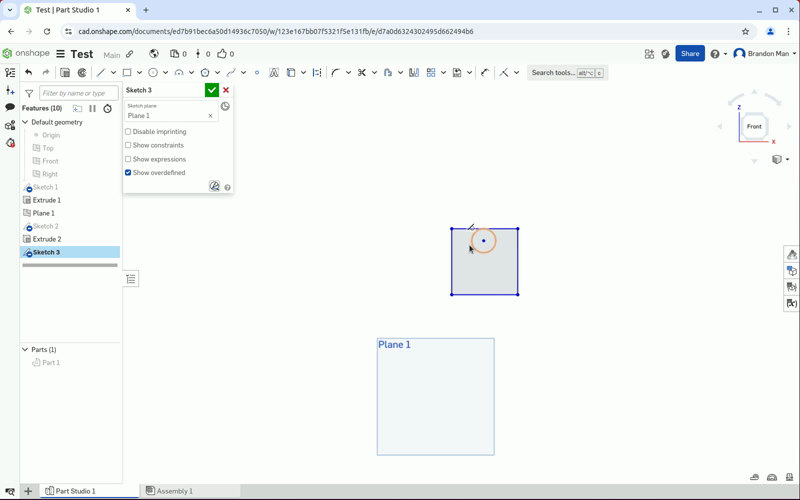
scroll(6)
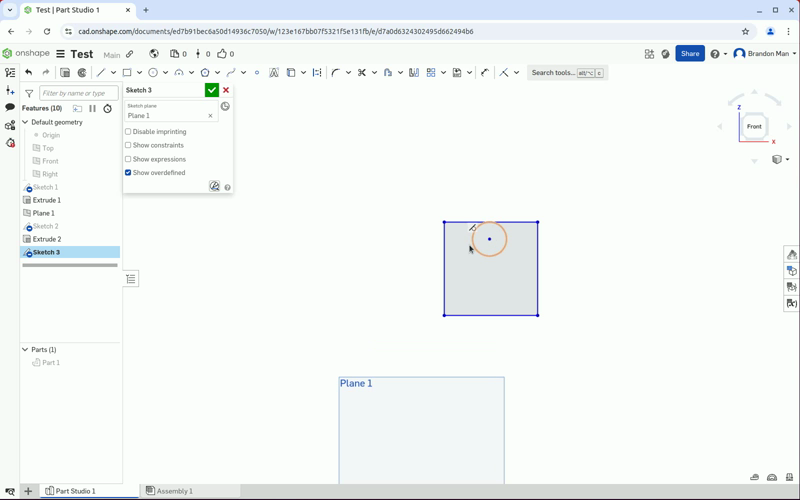
scroll(6)
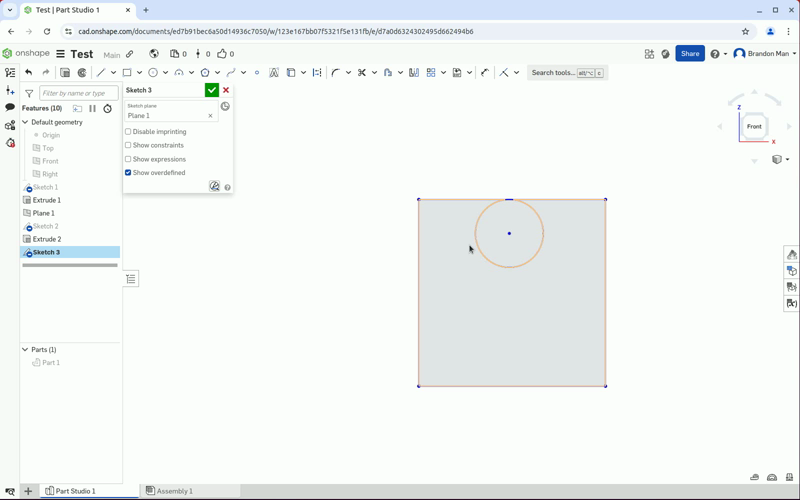
click(469, 244)
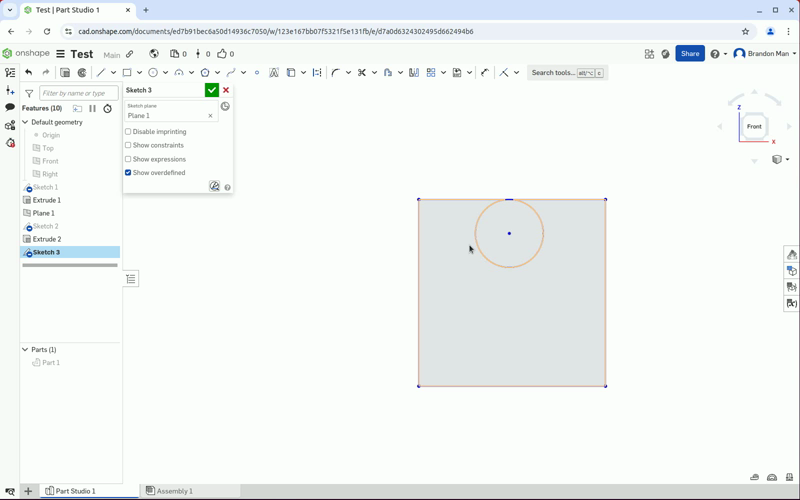
scroll(-6)
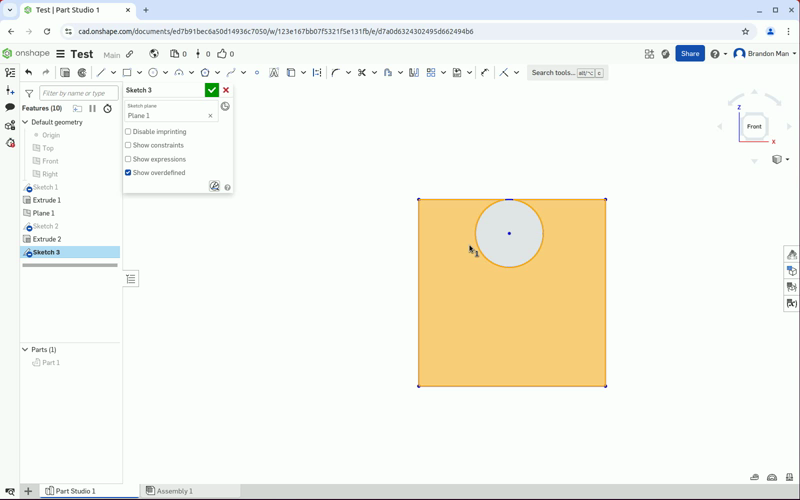
scroll(-6)
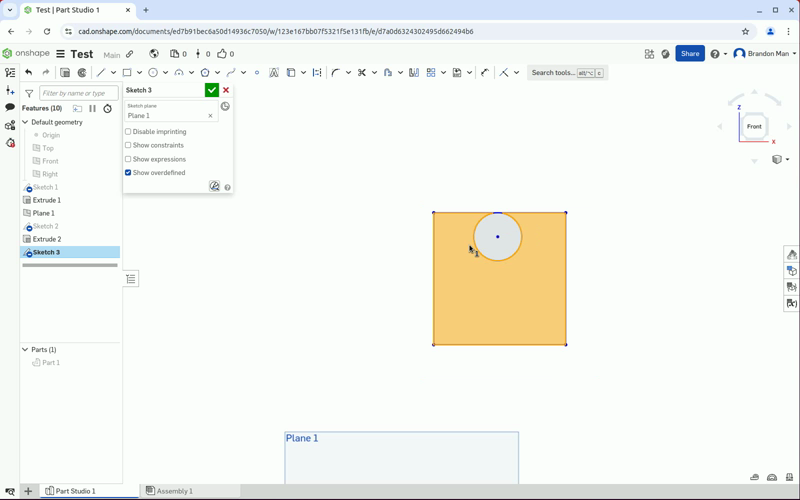
scroll(-6)
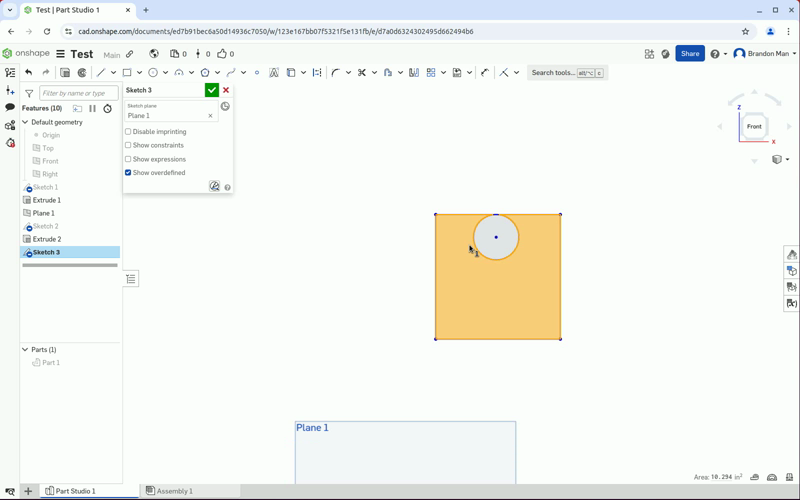
scroll(-6)
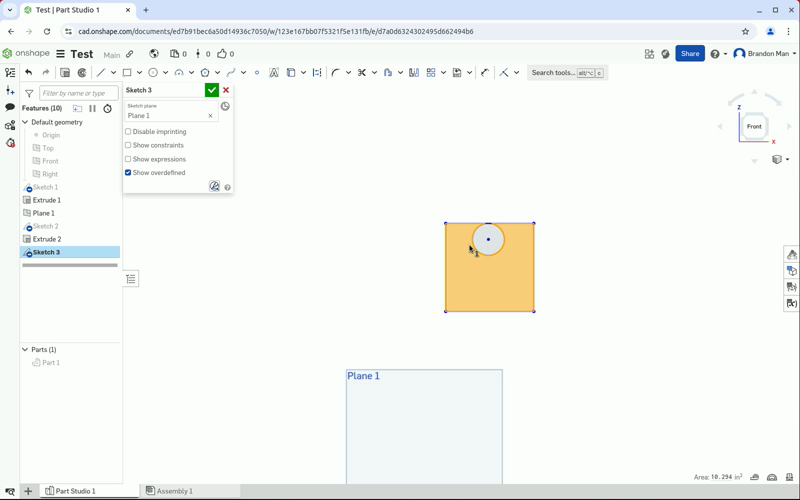
scroll(-6)
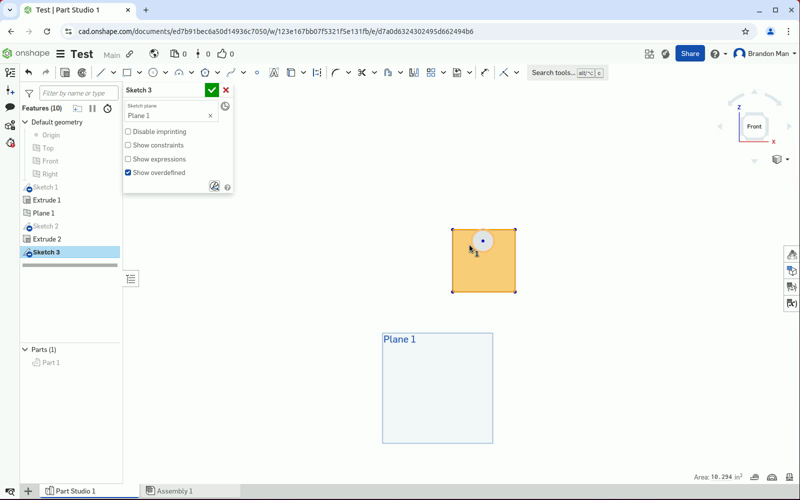
scroll(-6)
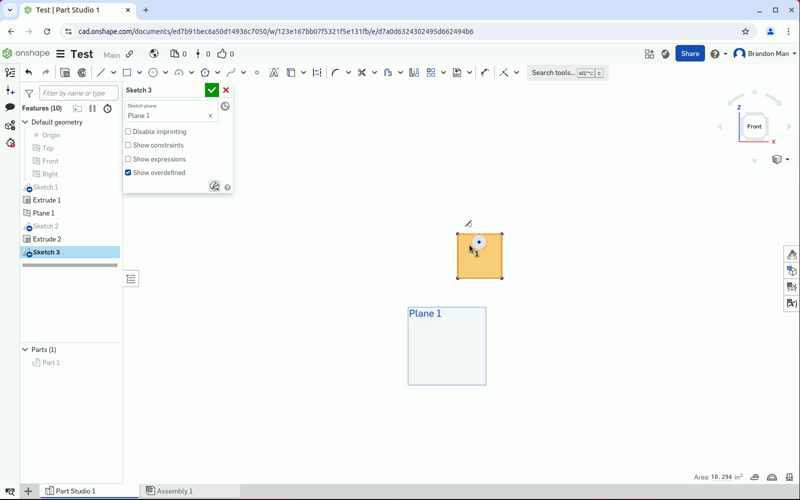
scroll(-6)
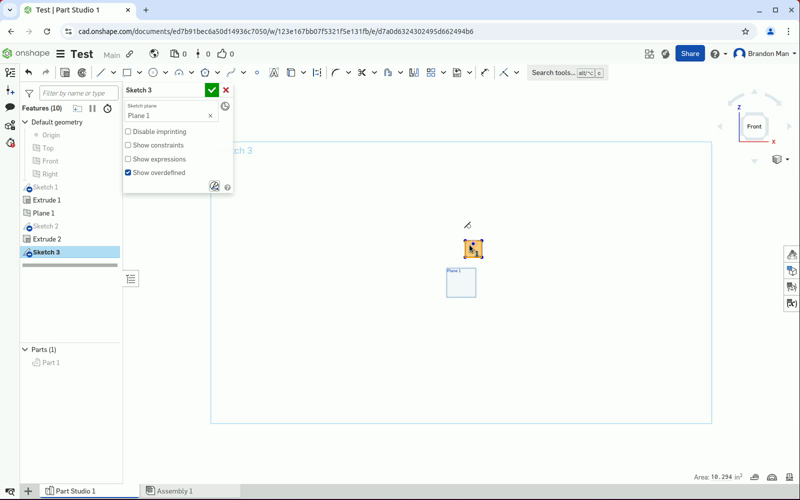
mouse_move(73, 352)
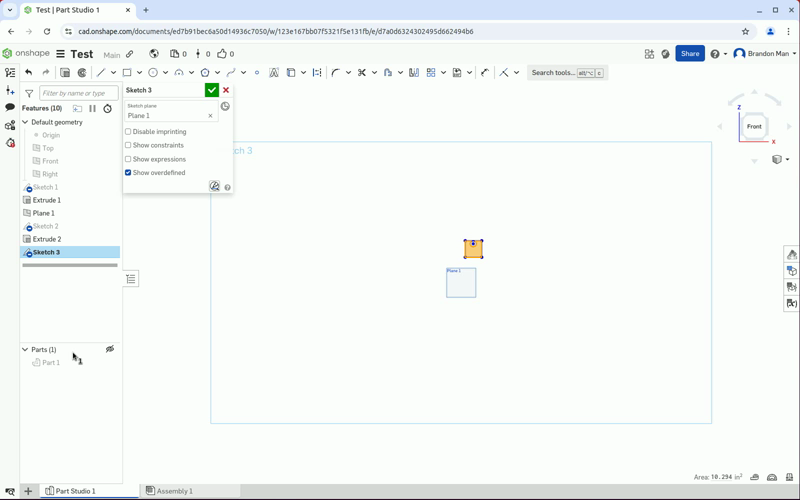
key(shift+y)
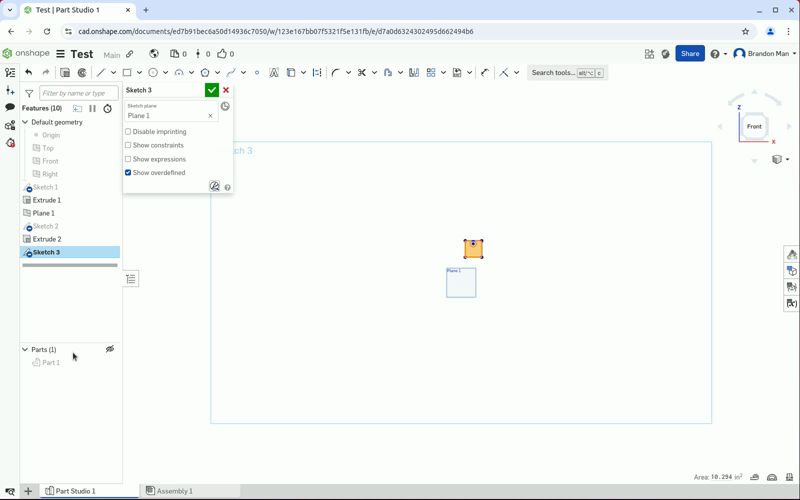
key(shift+e)
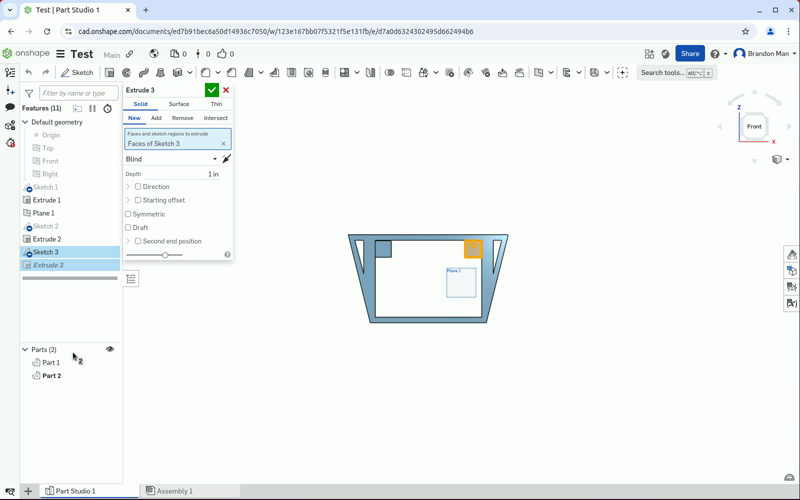
mouse_move(143, 106)
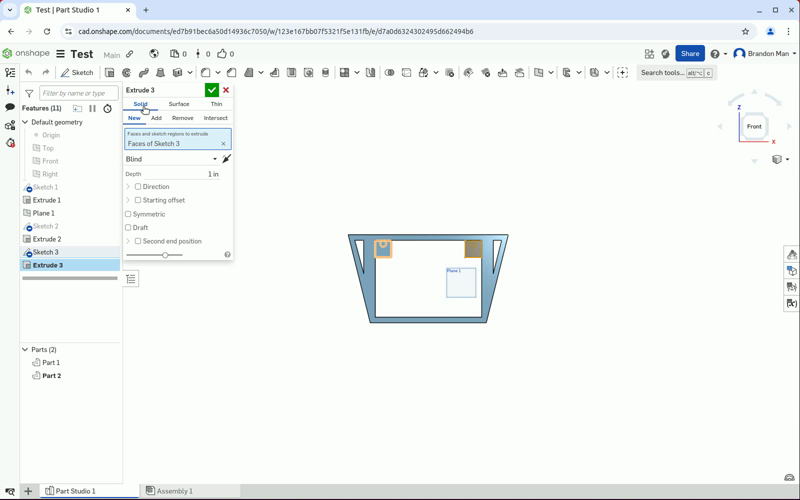
click(143, 106)
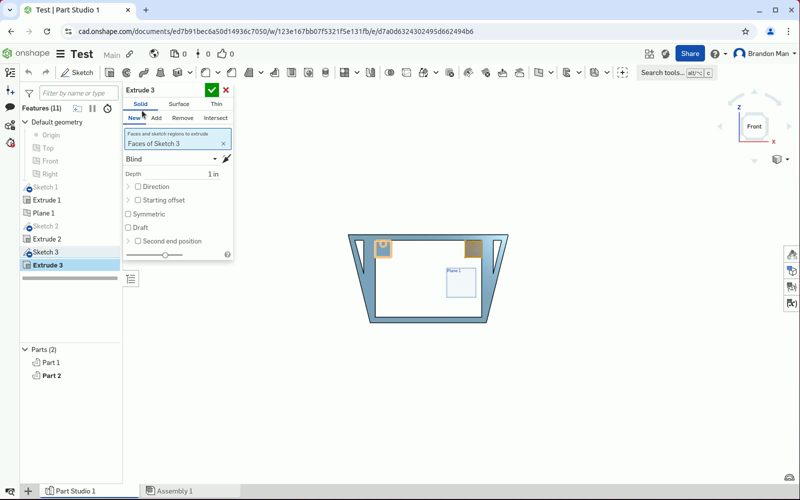
mouse_move(137, 120)
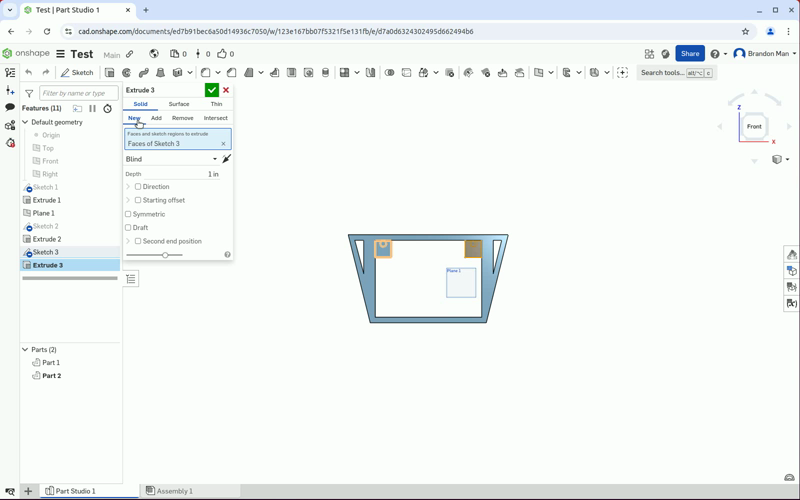
click(137, 120)
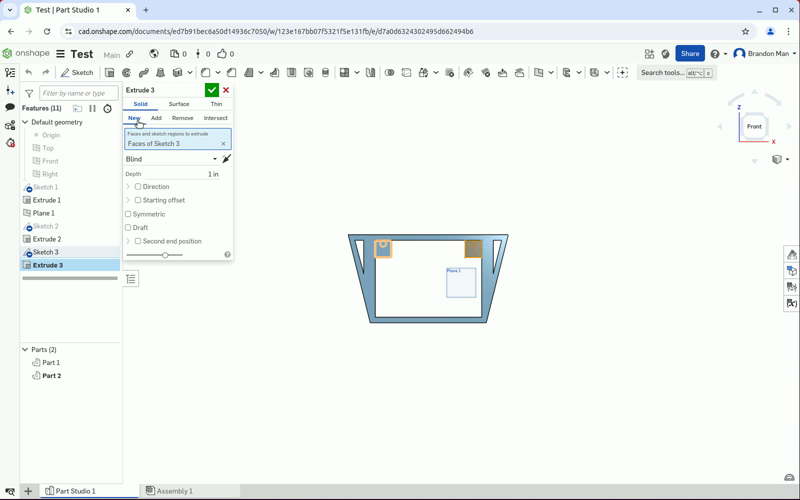
key(tab, 4)
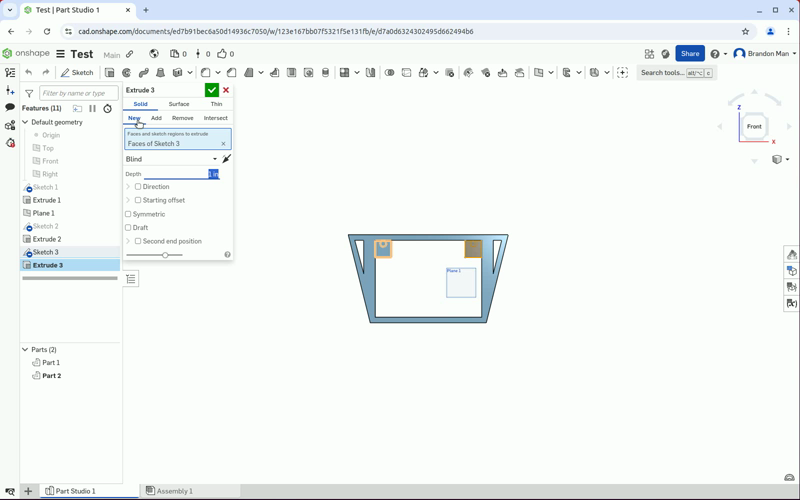
text(-0.481)
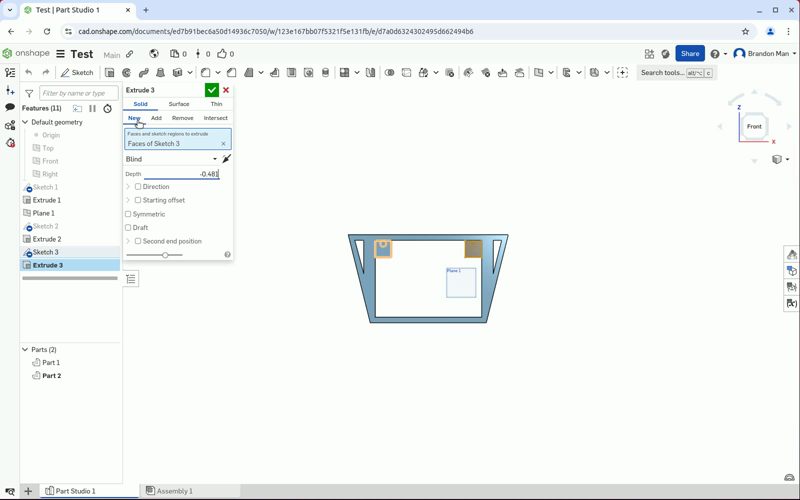
key(enter)
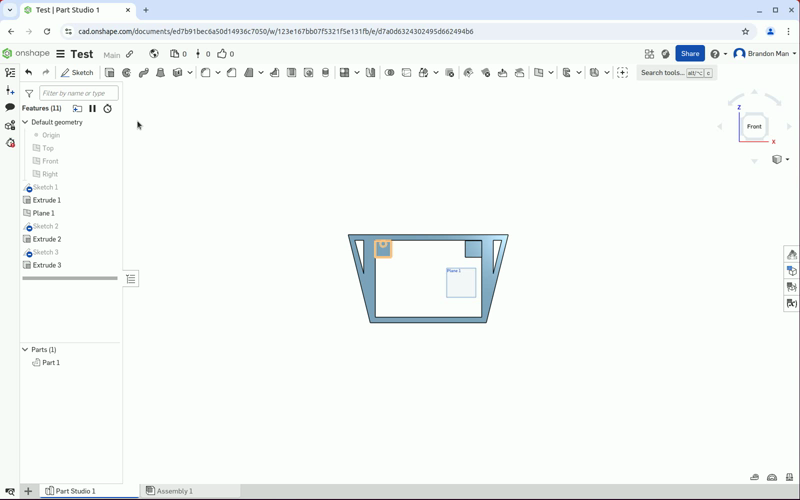
key(shift+h)
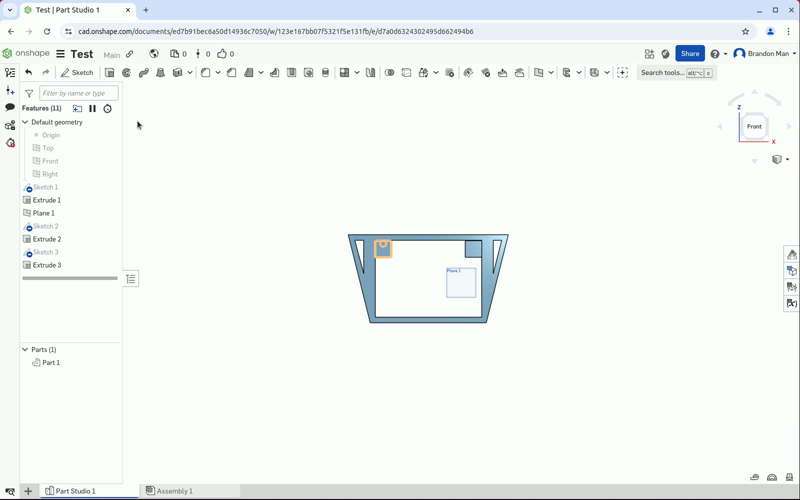
key(shift+h)
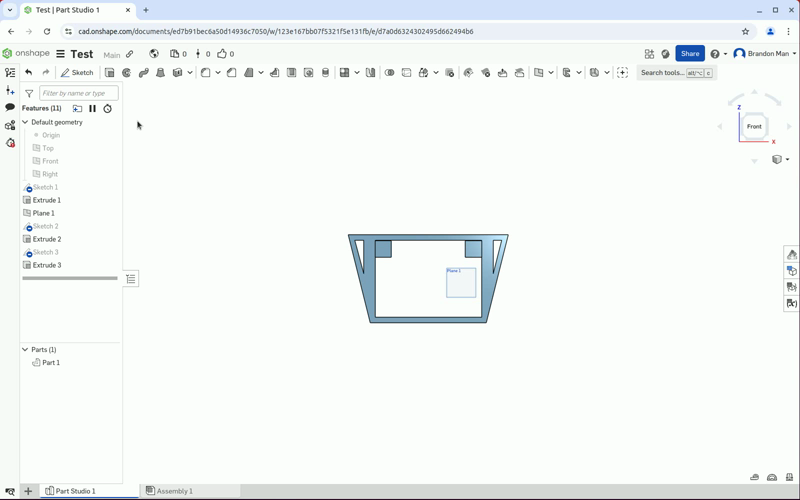
mouse_move(73, 189)
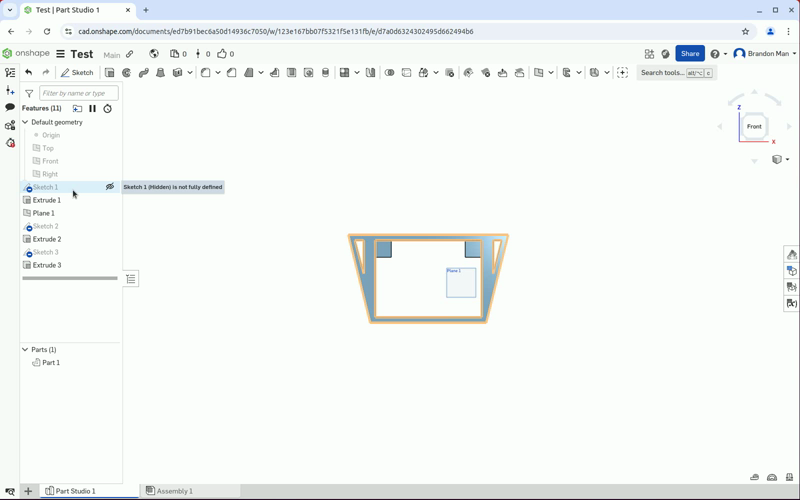
click(73, 189)
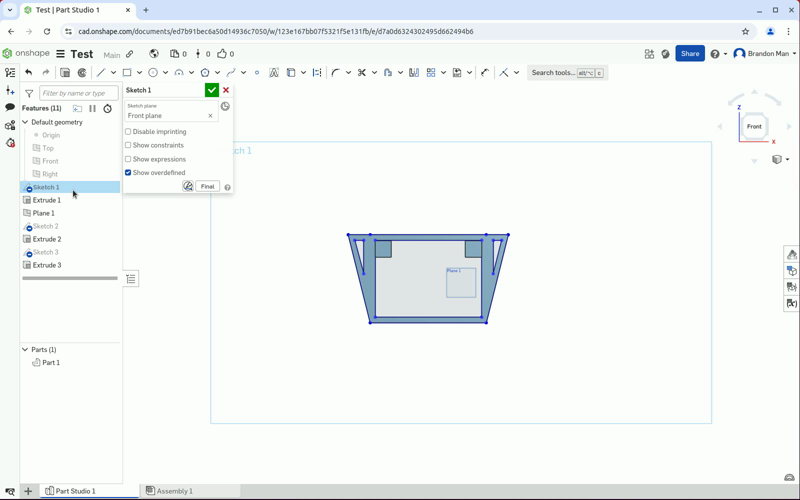
mouse_move(229, 92)
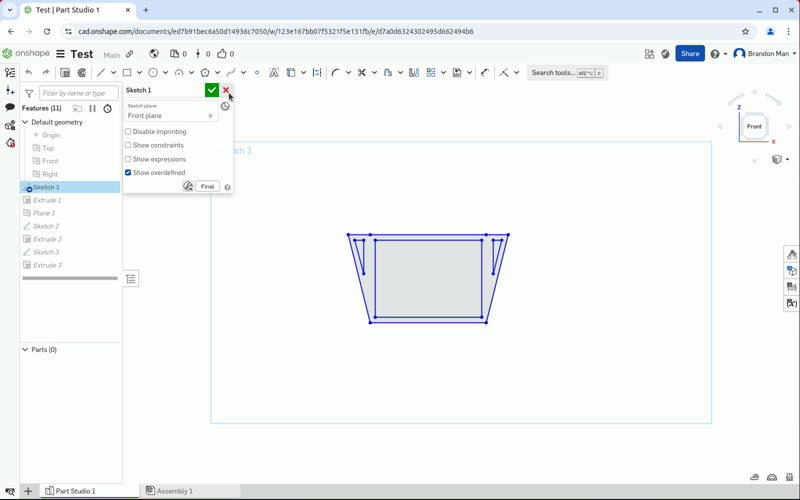
click(229, 92)
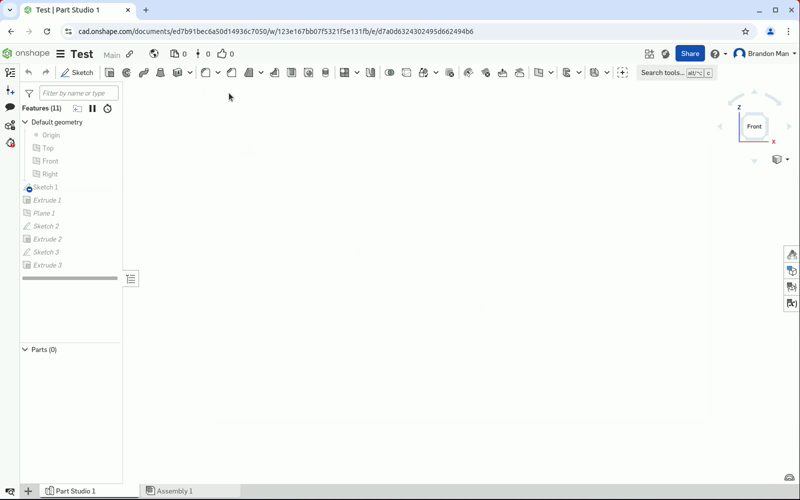
key(shift+s)
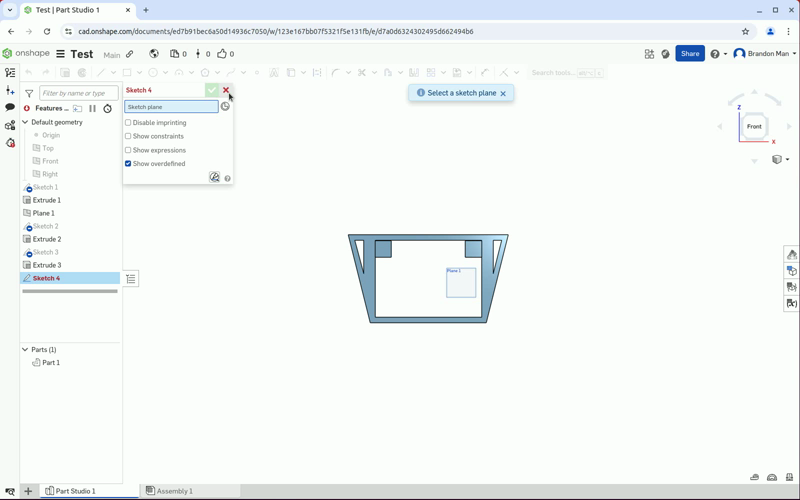
mouse_move(73, 215)
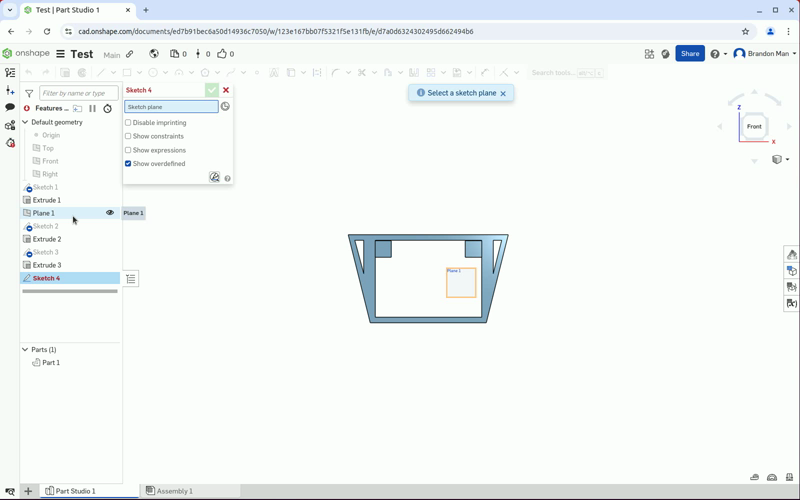
click(73, 215)
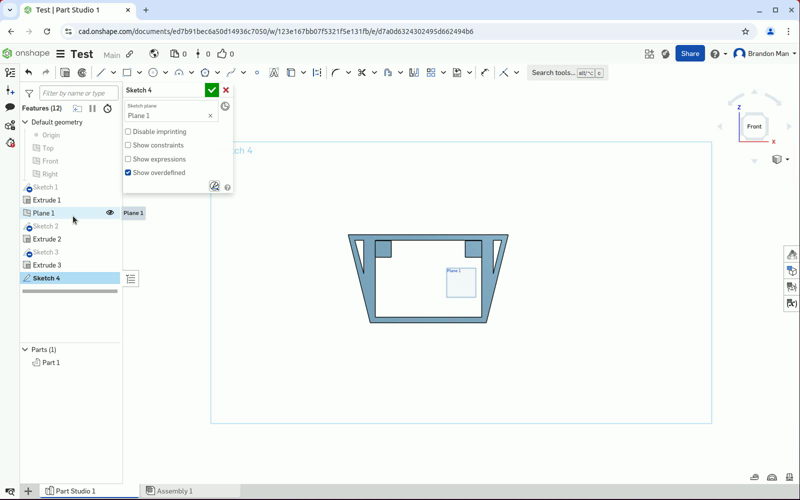
mouse_move(73, 352)
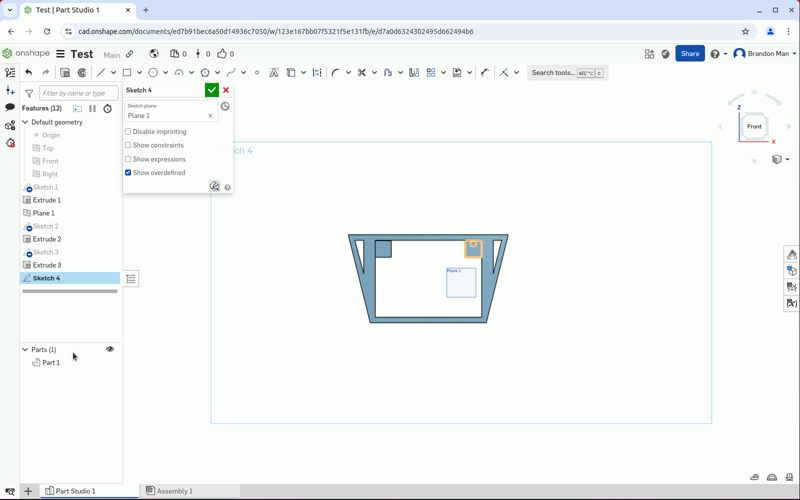
key(y)
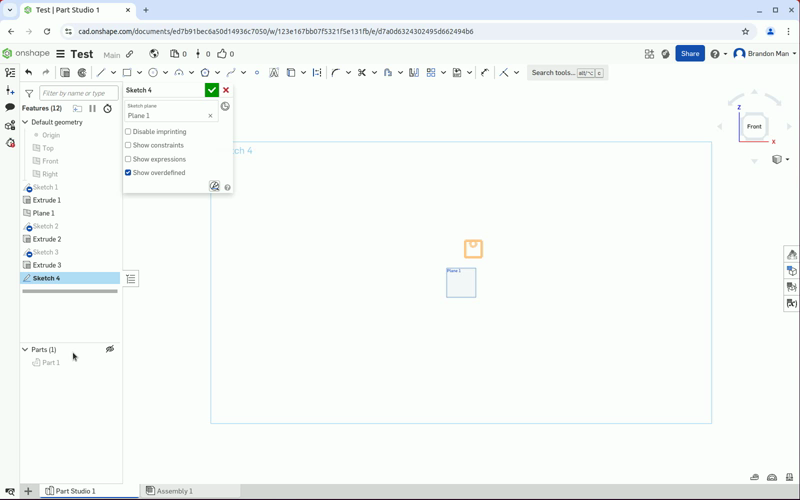
key(l)
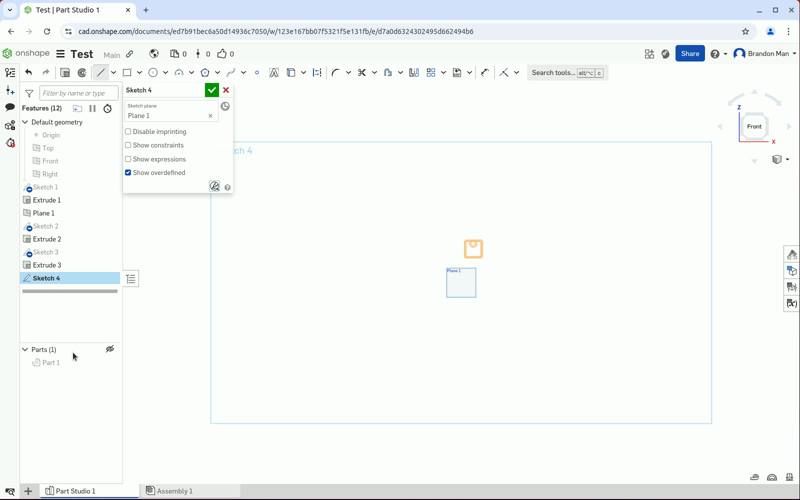
key_down(shift)
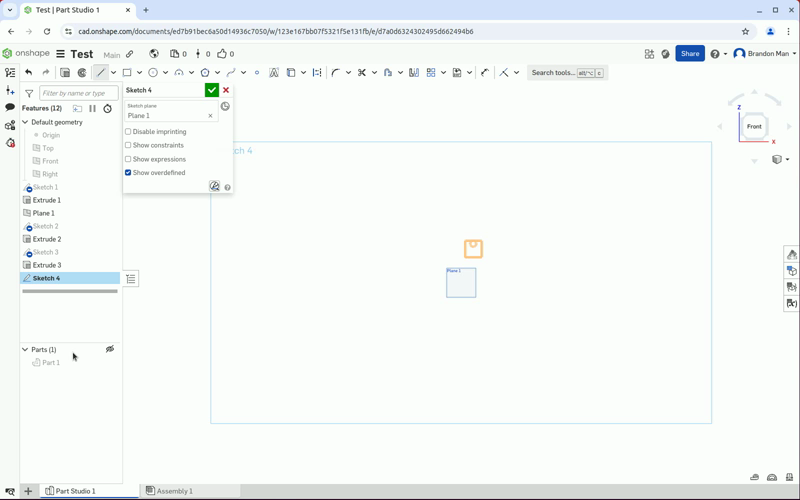
mouse_move(465, 316)
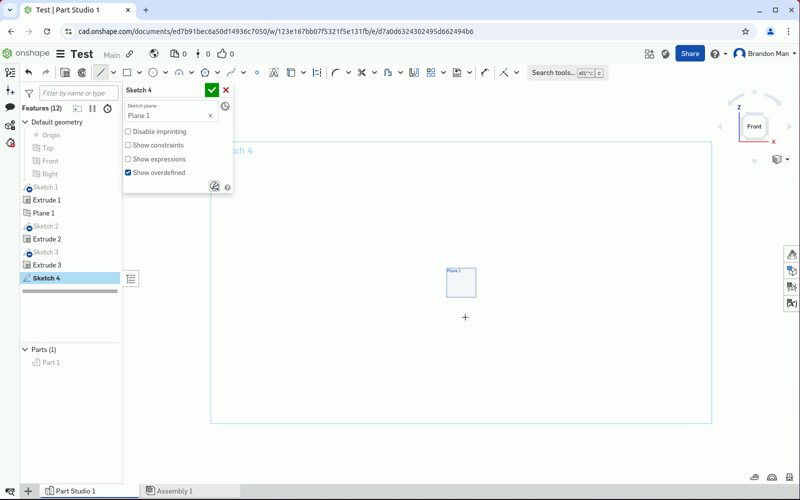
click(465, 316)
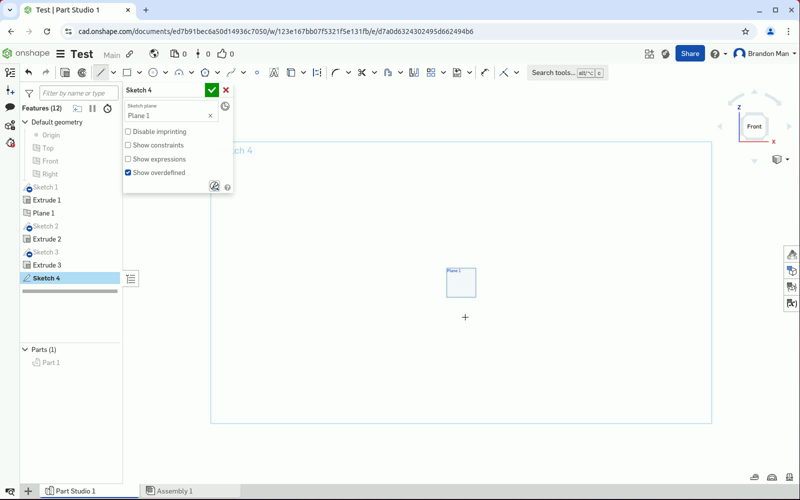
key_up(shift)
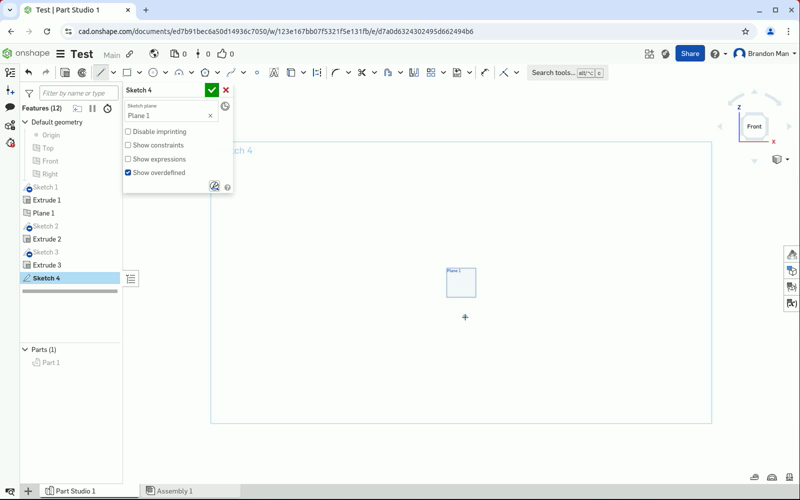
key_down(shift)
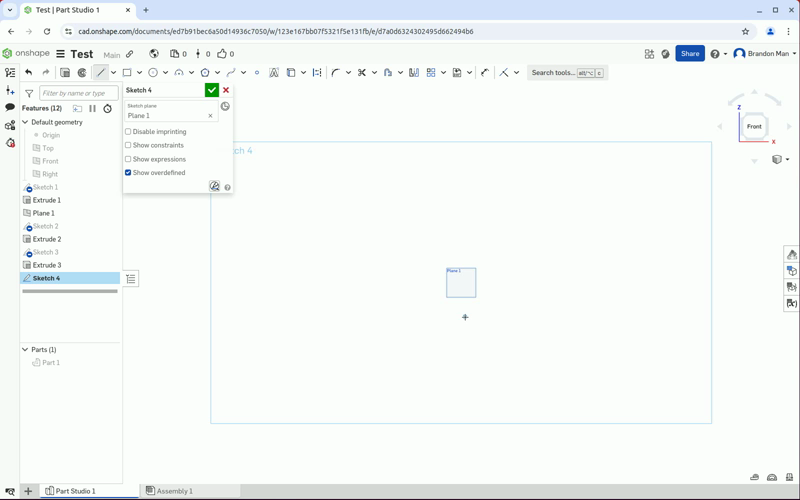
mouse_move(495, 316)
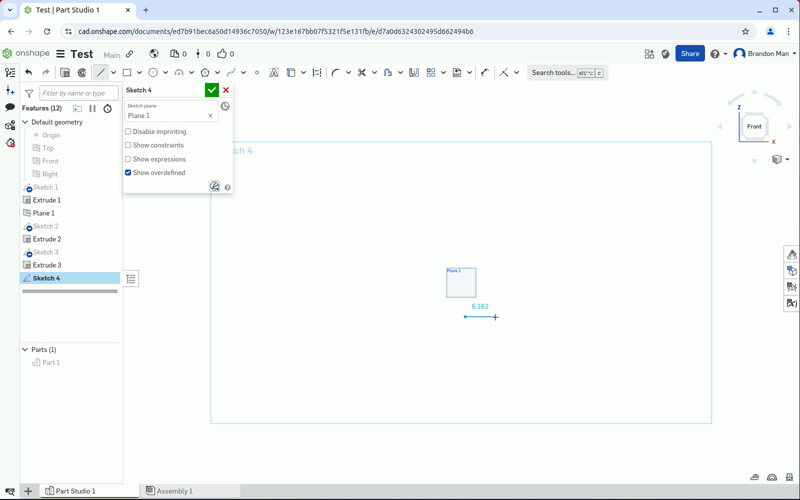
mouse_move(481, 316)
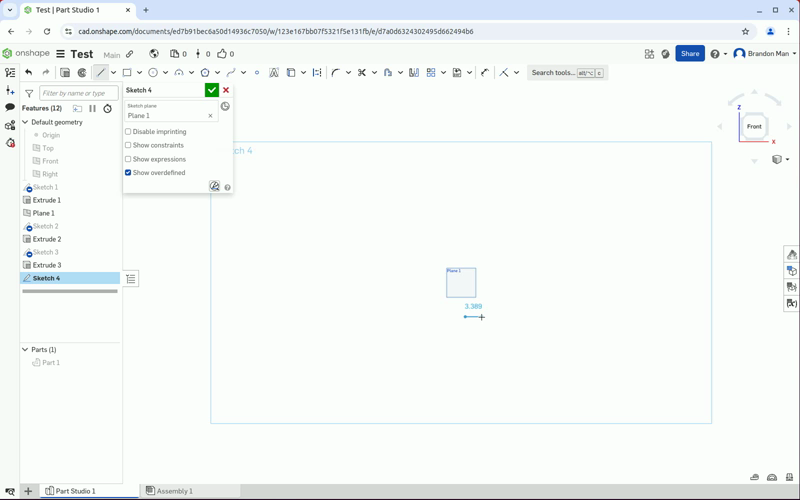
click(481, 316)
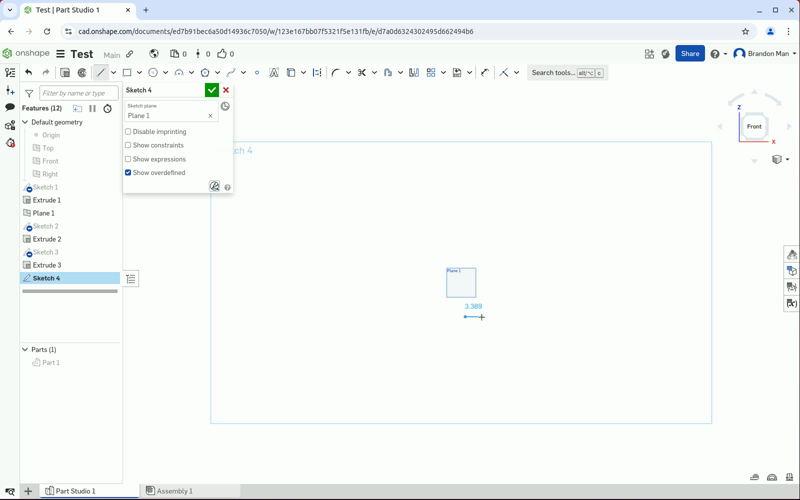
key_up(shift)
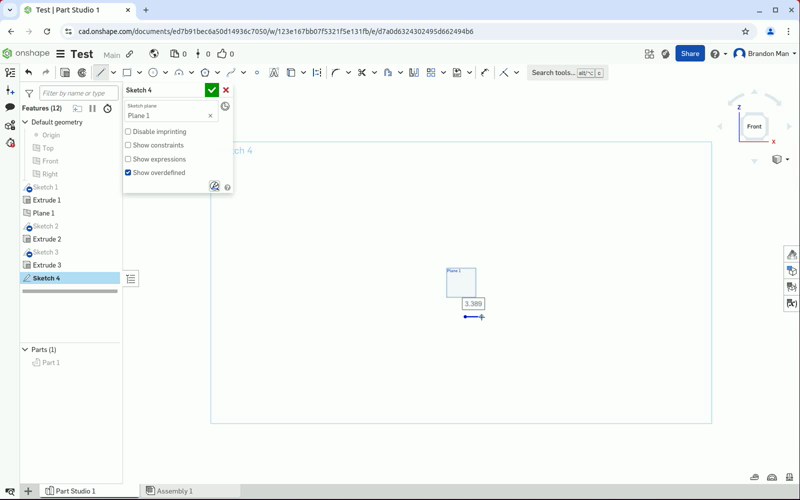
key_down(shift)
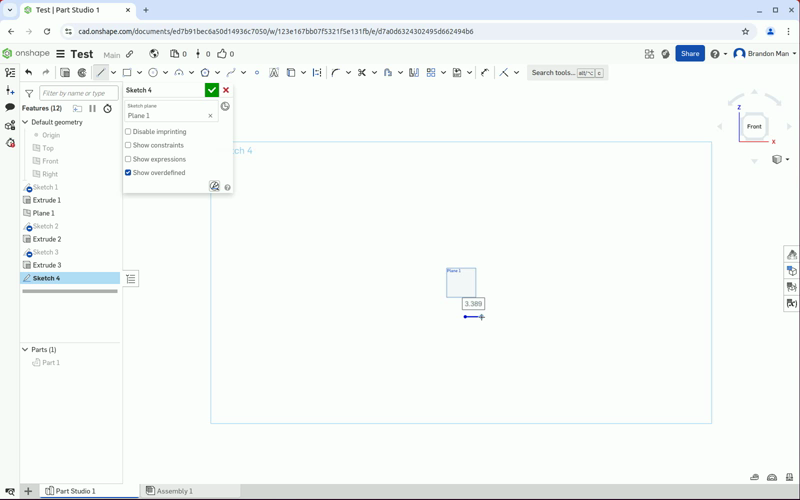
mouse_move(511, 316)
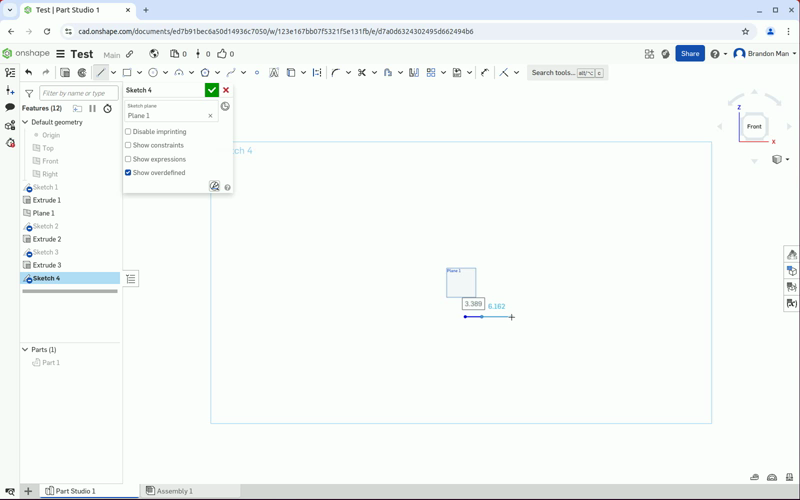
mouse_move(481, 300)
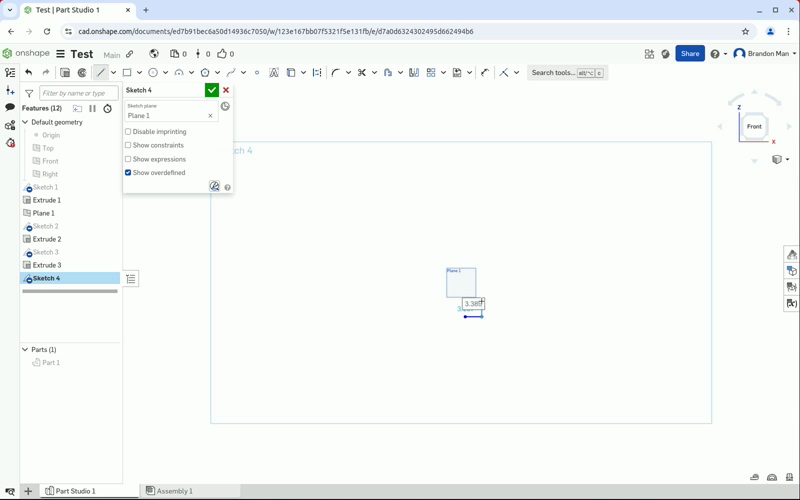
click(481, 300)
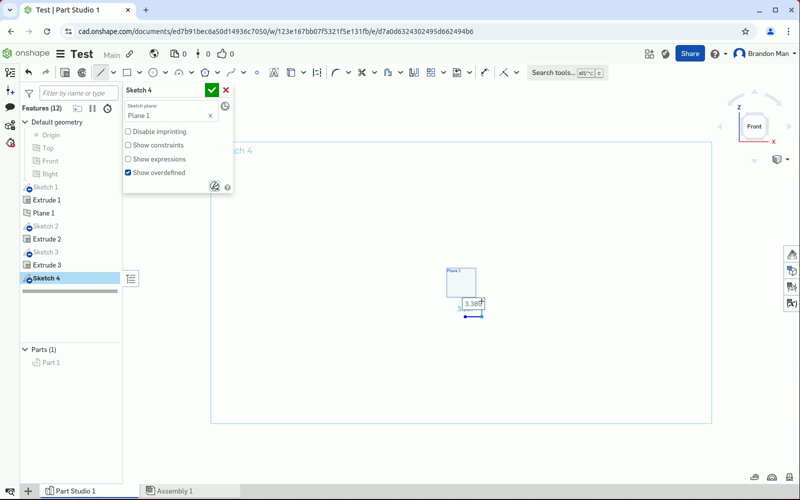
key_up(shift)
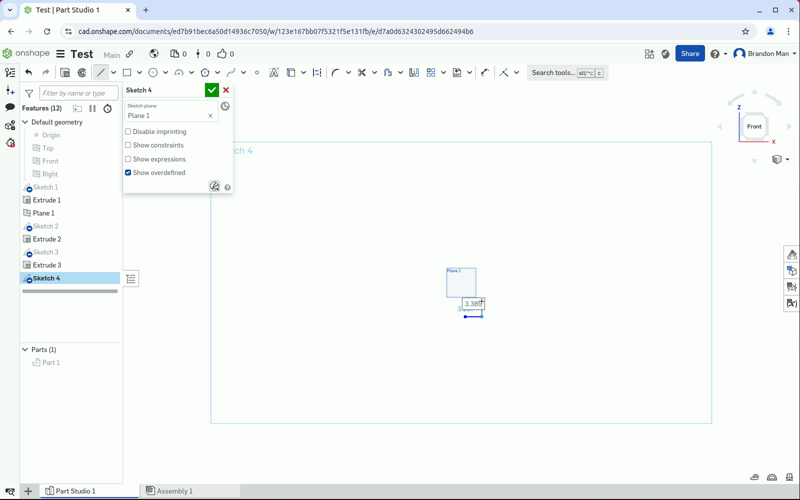
key_down(shift)
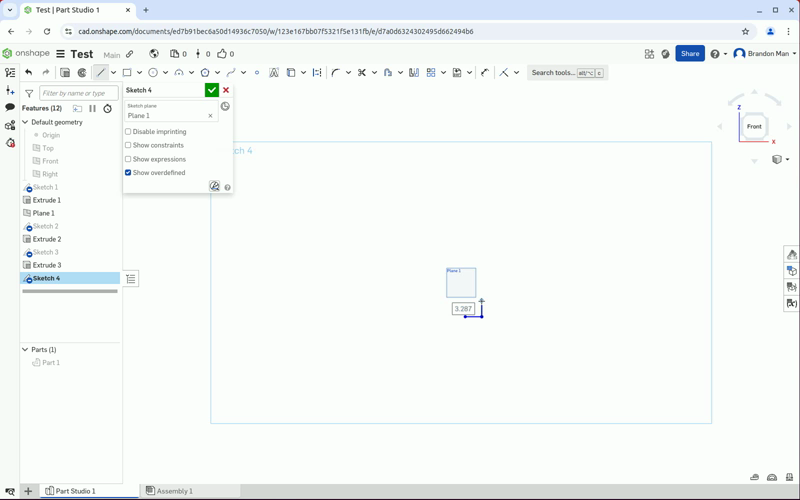
mouse_move(511, 300)
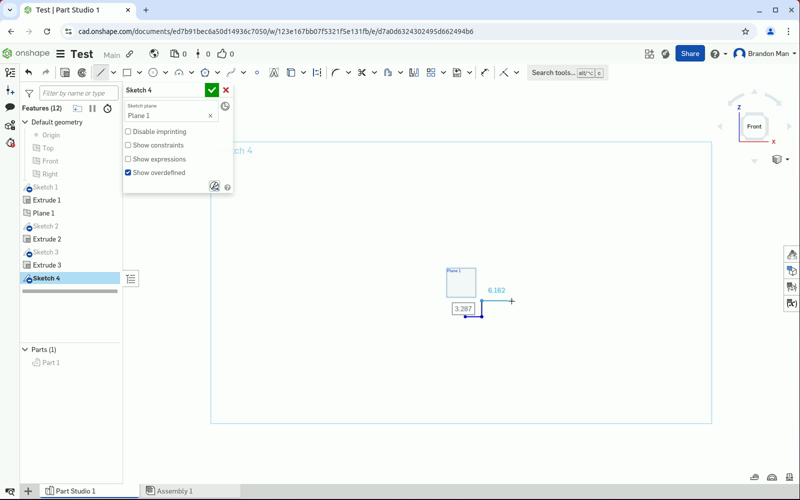
mouse_move(465, 300)
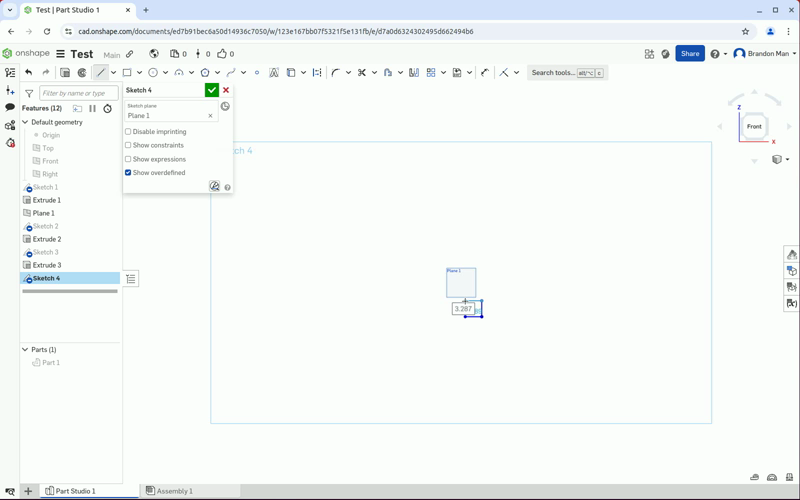
click(465, 300)
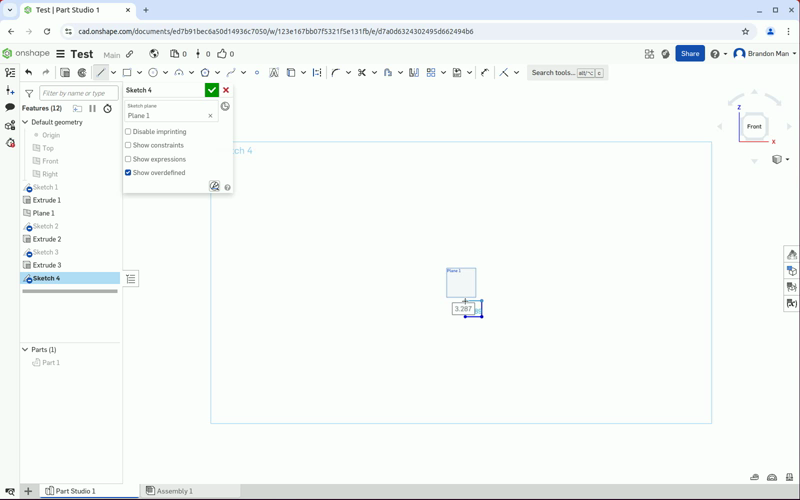
key_up(shift)
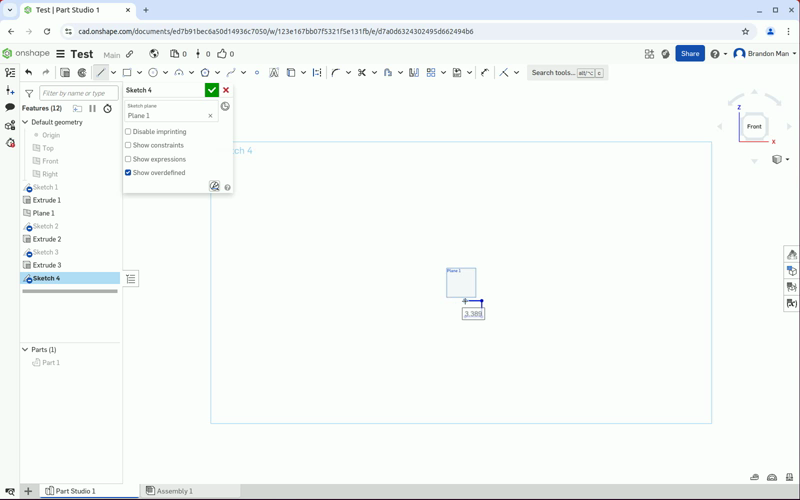
mouse_move(495, 300)
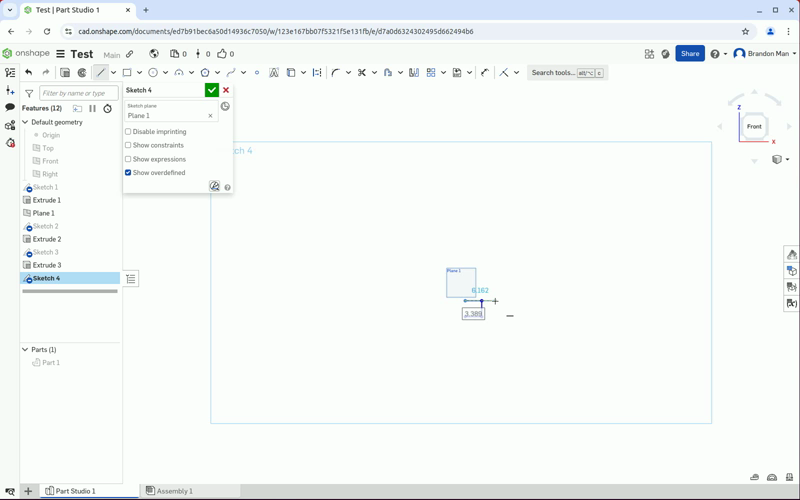
key_down(shift)
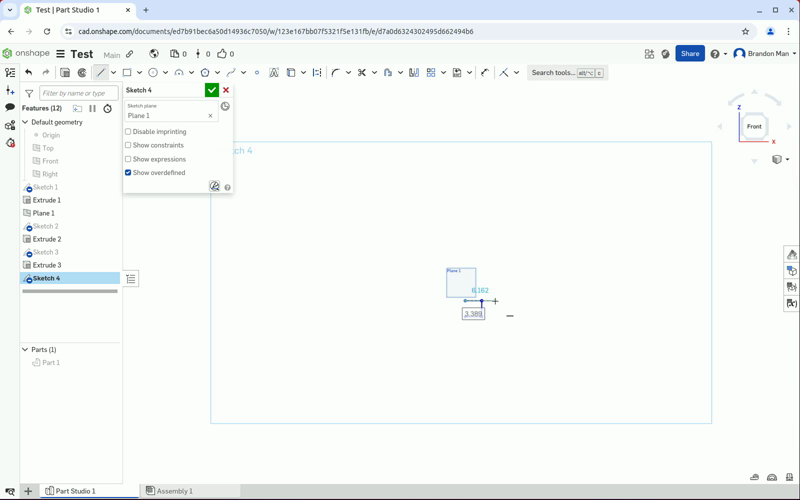
mouse_move(465, 316)
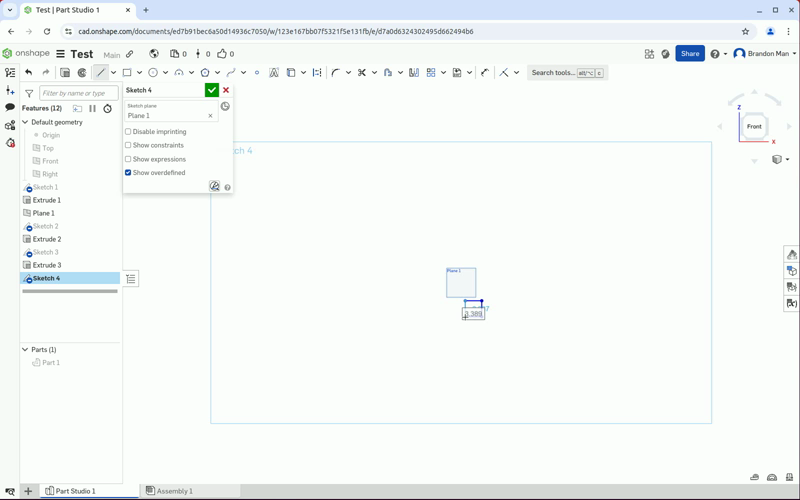
key_up(shift)
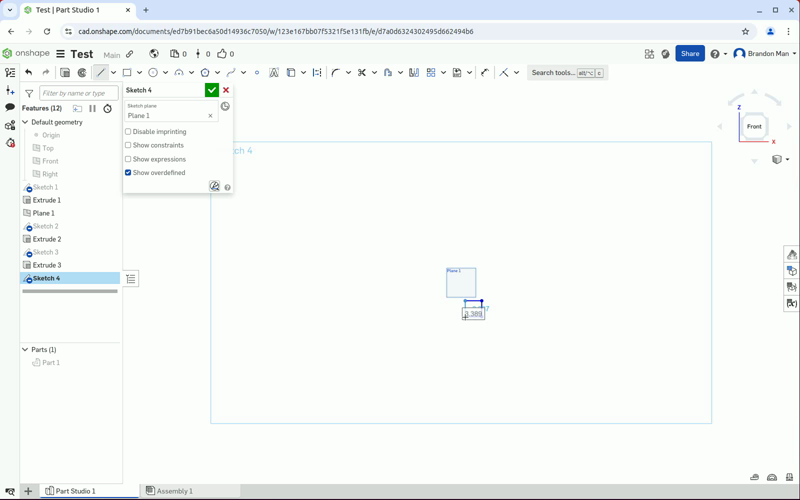
click(465, 316)
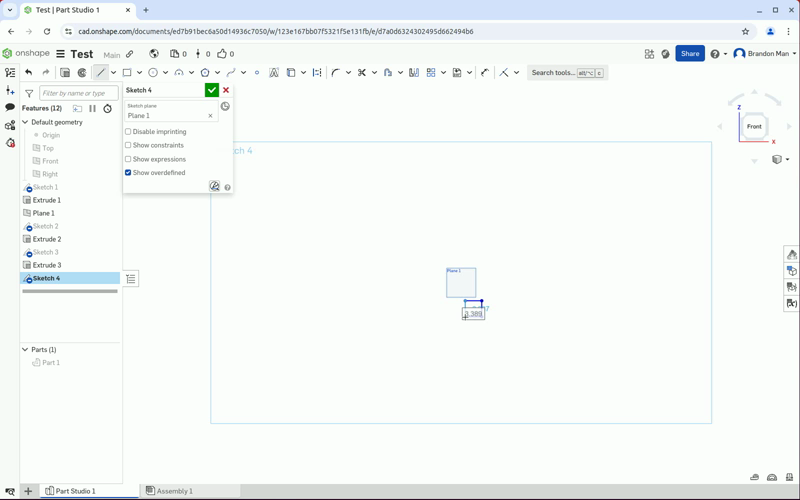
key(esc)
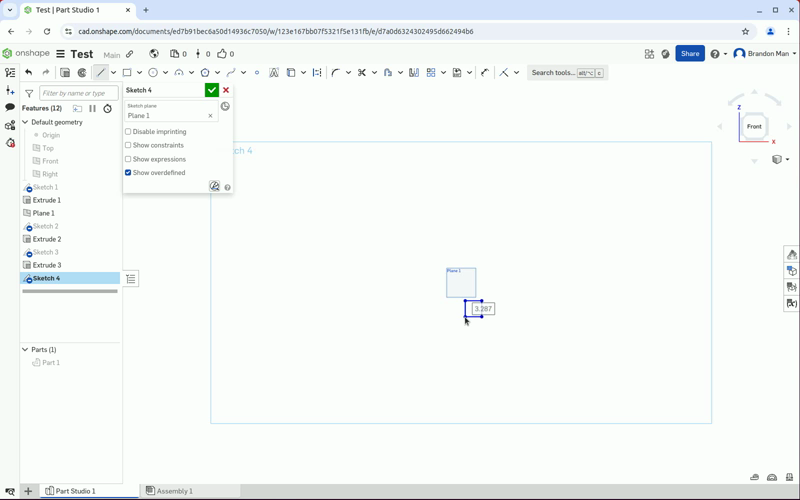
key(c)
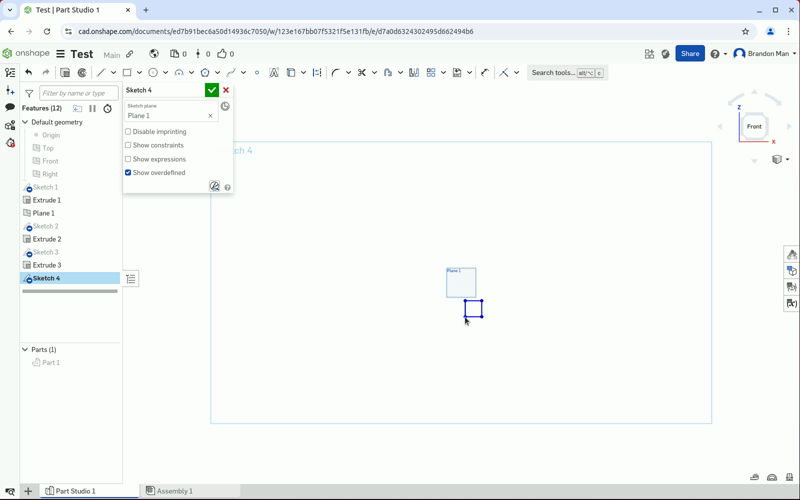
key_down(shift)
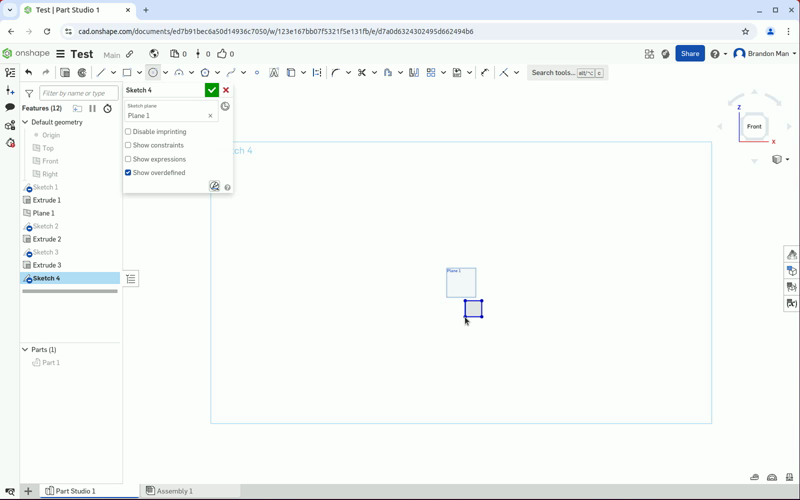
mouse_move(473, 309)
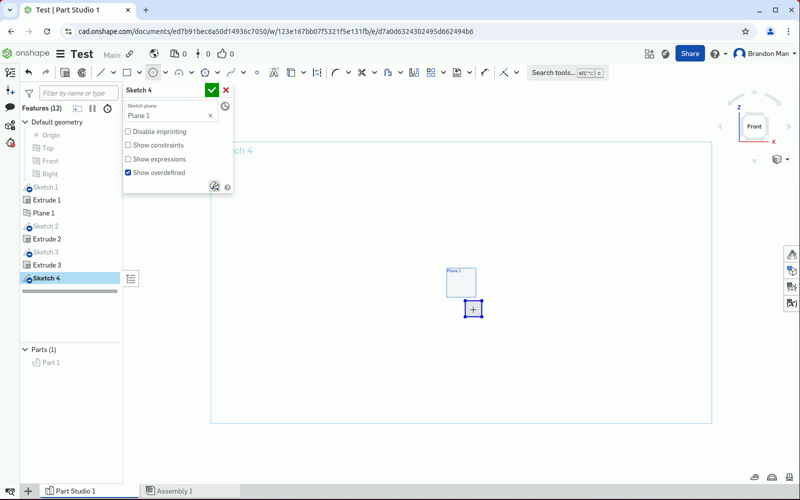
click(473, 309)
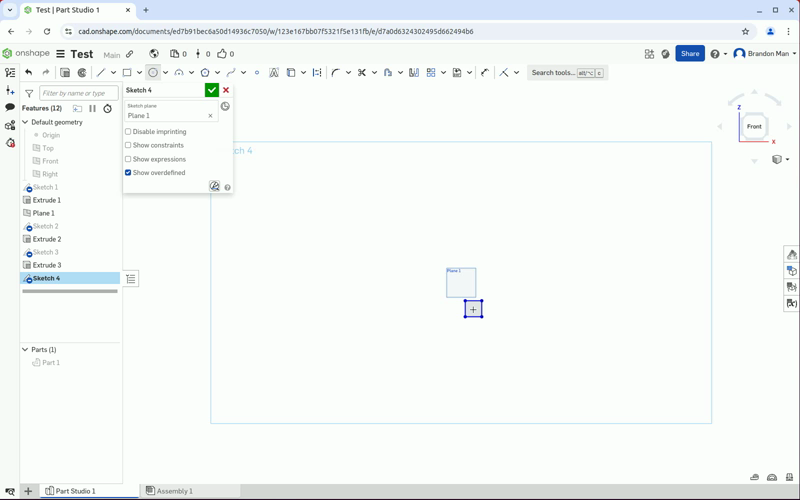
key_up(shift)
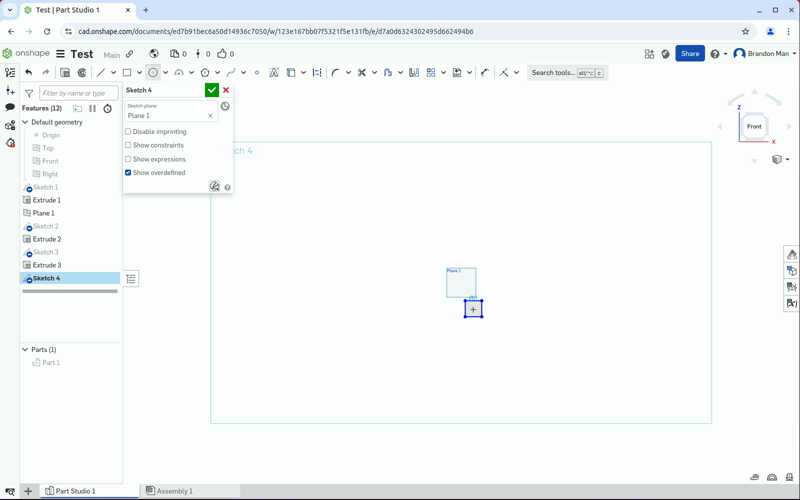
mouse_move(476, 309)
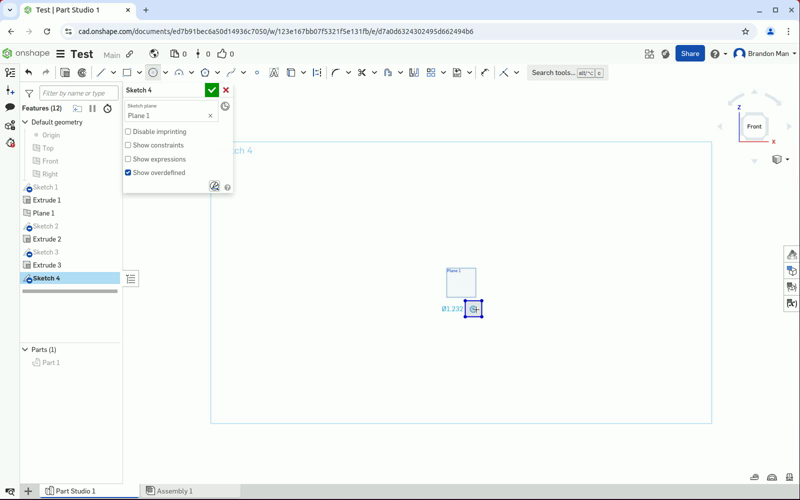
click(476, 309)
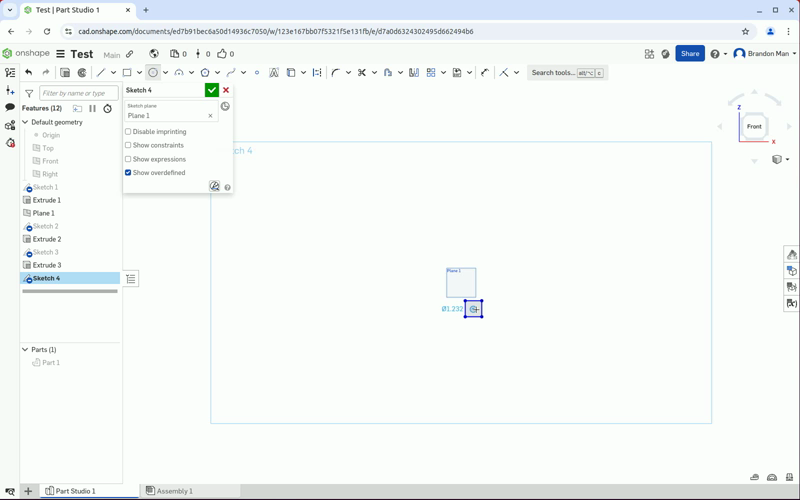
key(esc)
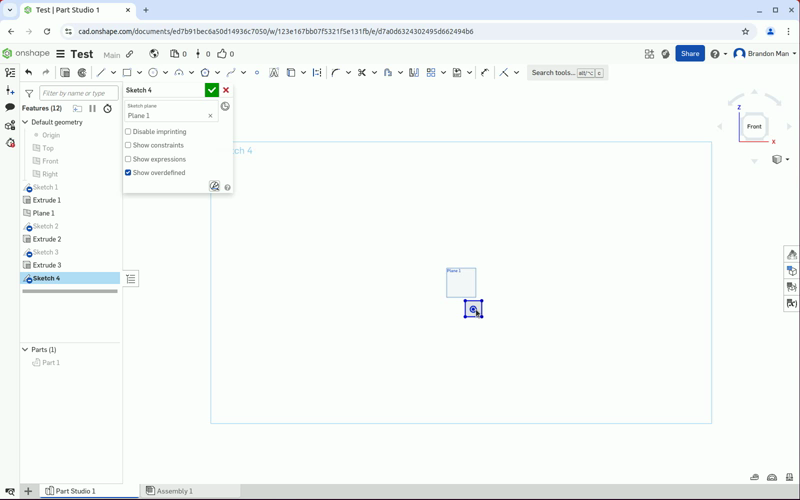
mouse_move(470, 315)
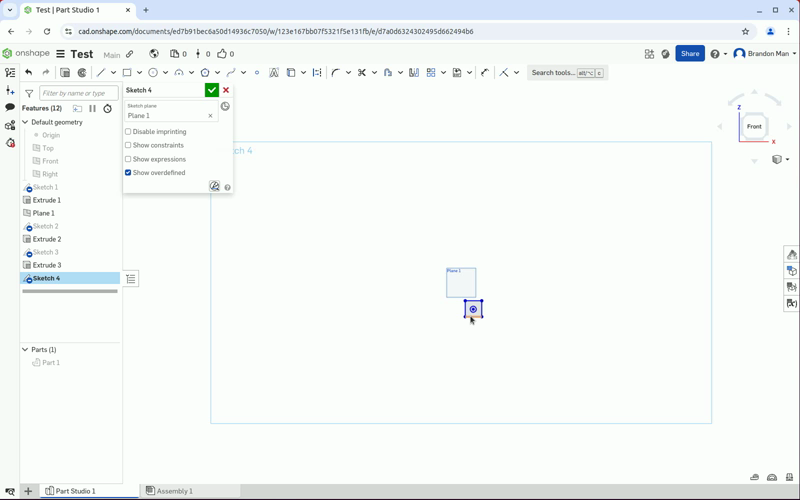
scroll(6)
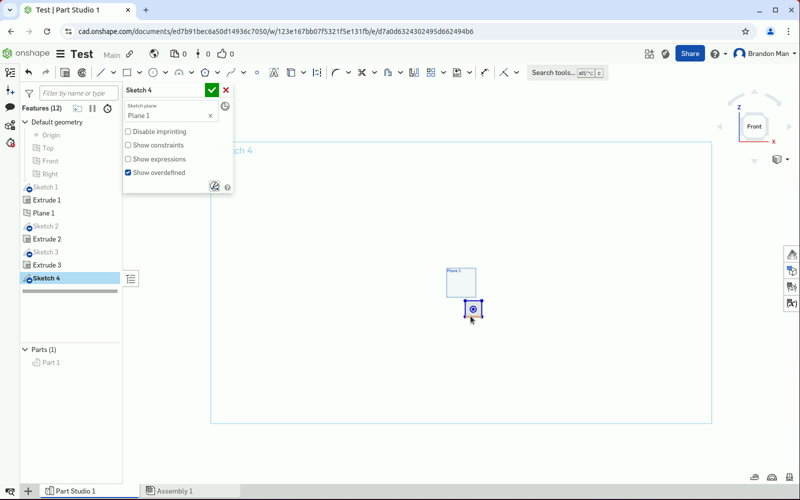
scroll(6)
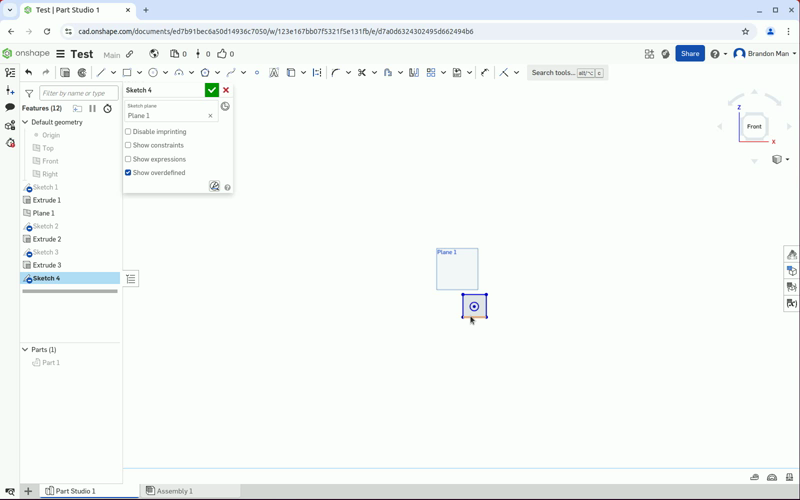
scroll(6)
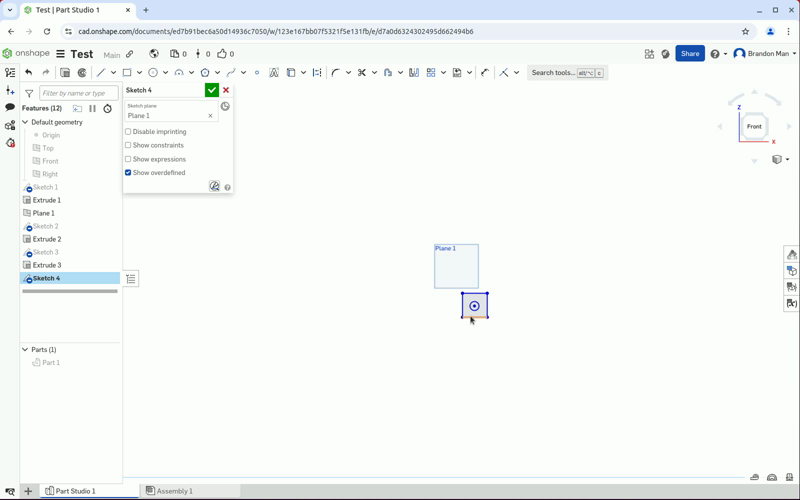
scroll(6)
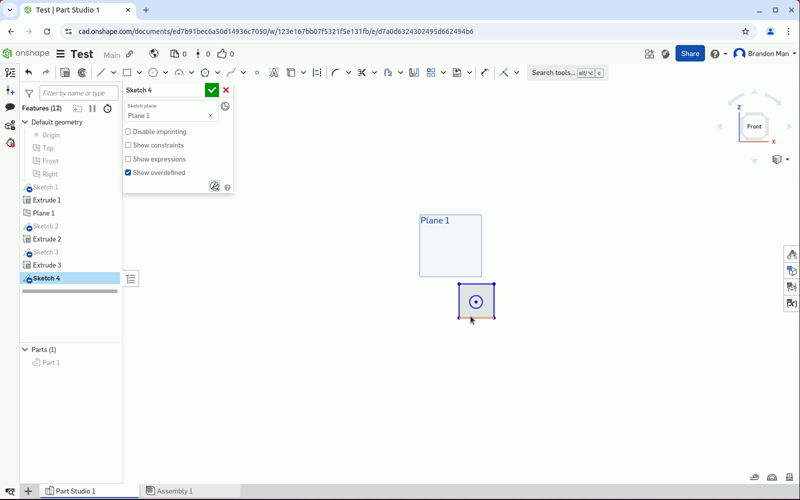
scroll(6)
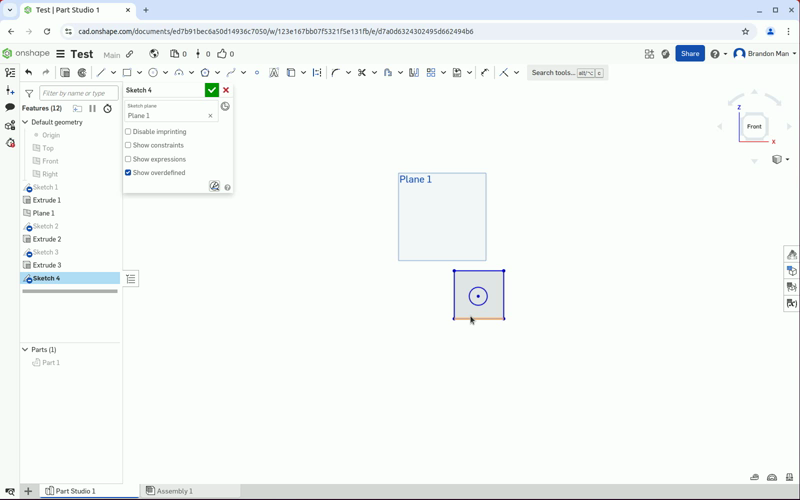
scroll(6)
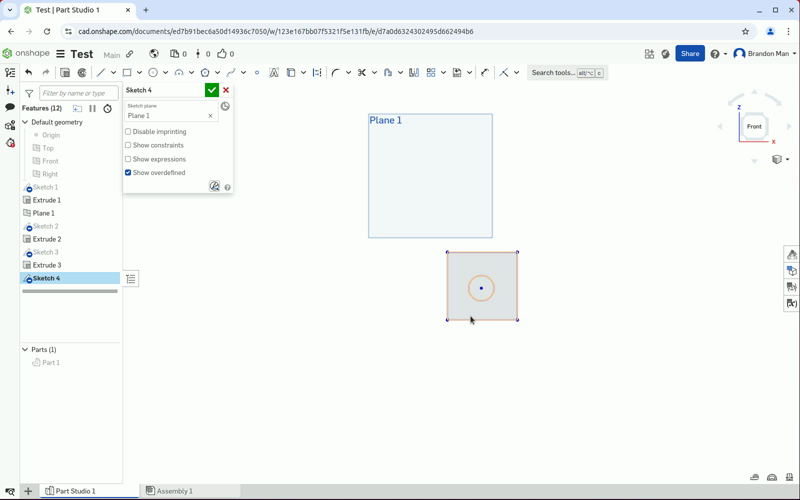
scroll(6)
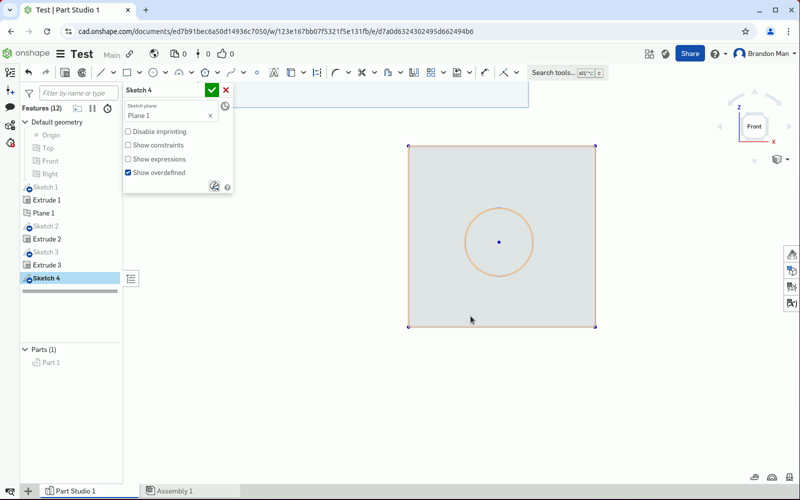
click(470, 315)
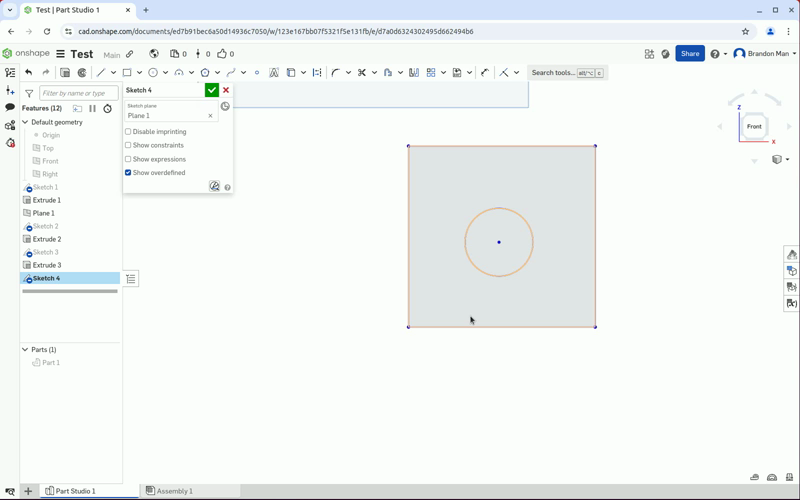
scroll(-6)
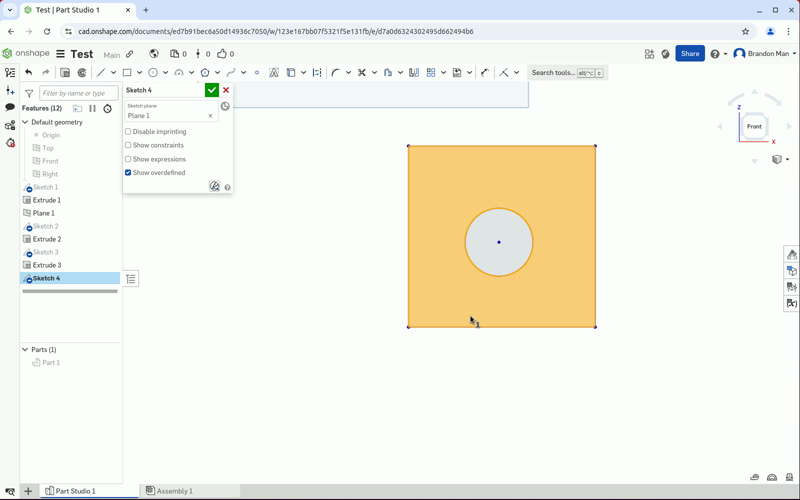
scroll(-6)
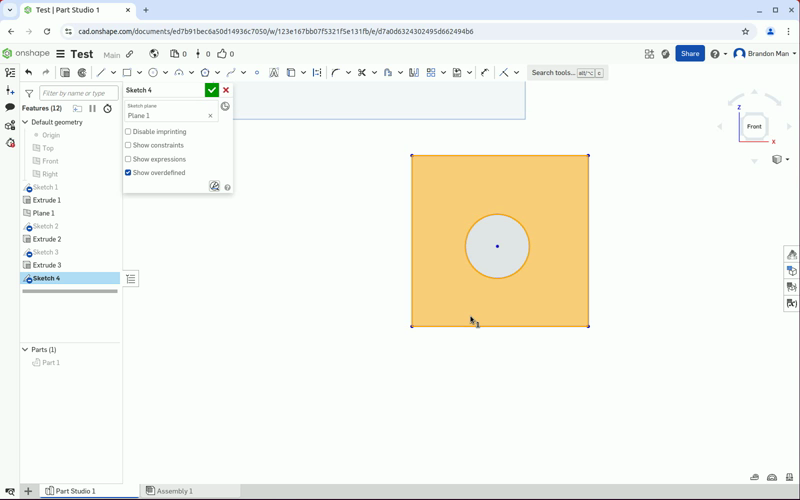
scroll(-6)
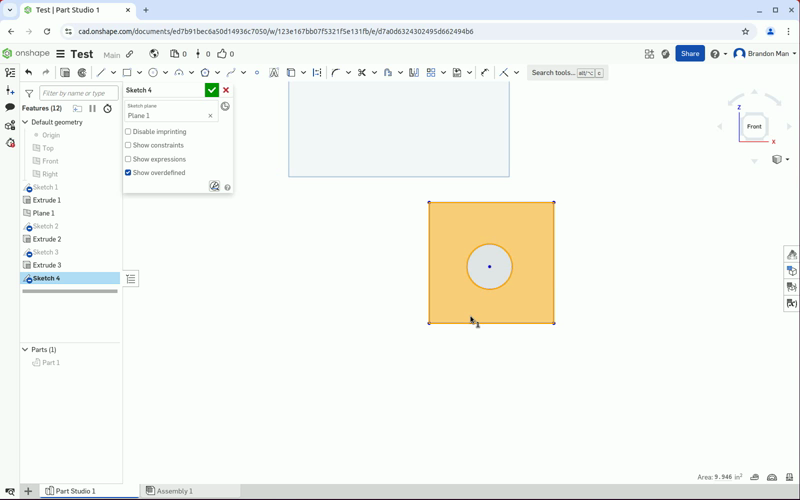
scroll(-6)
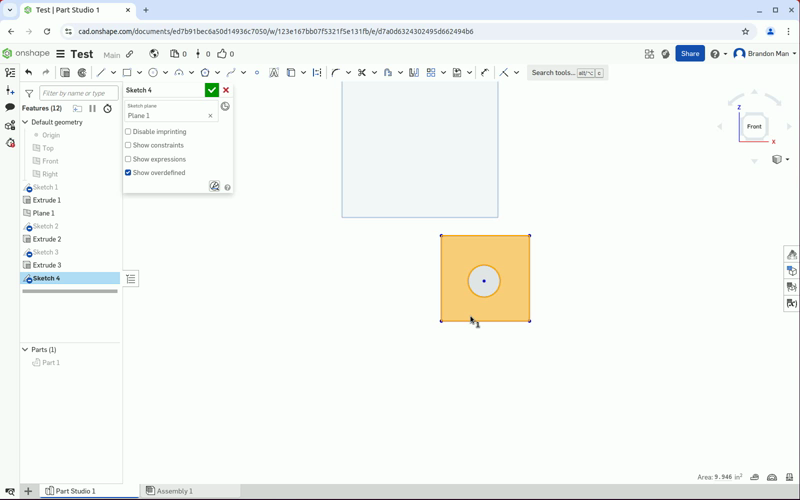
scroll(-6)
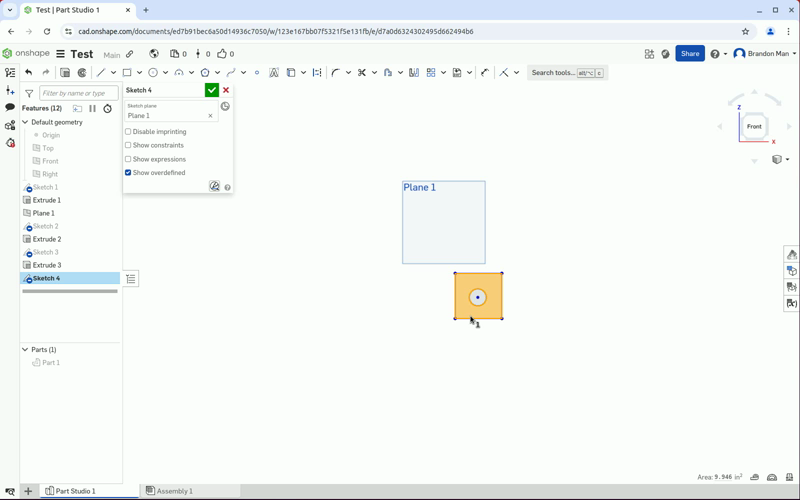
scroll(-6)
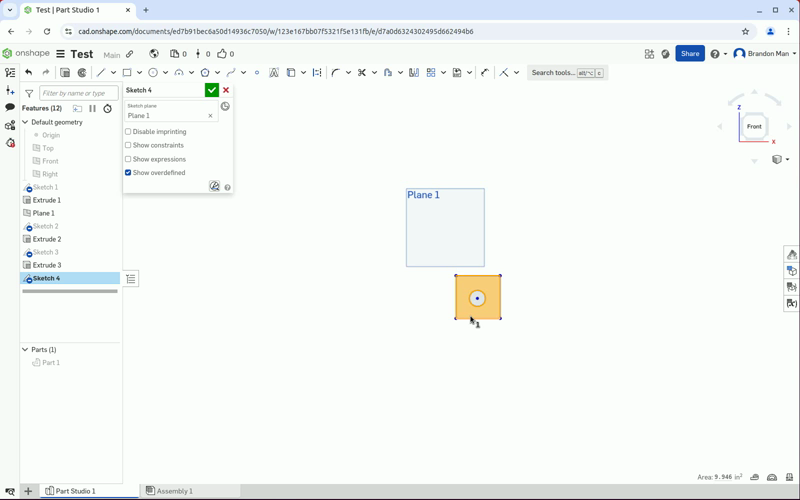
scroll(-6)
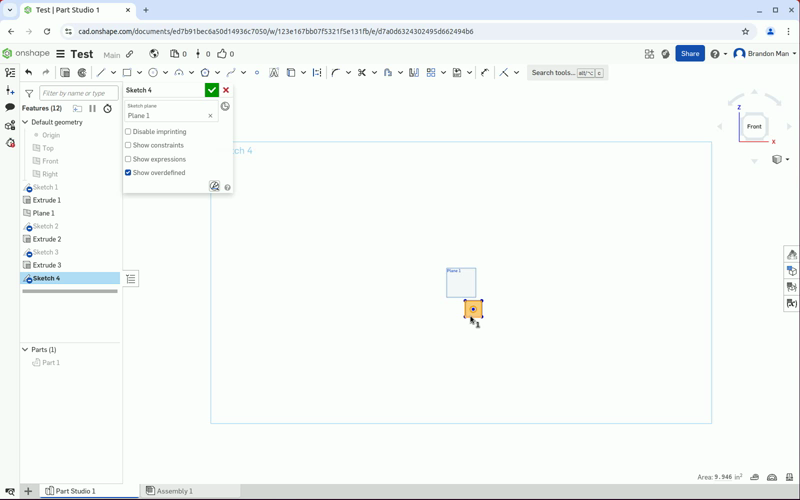
mouse_move(73, 352)
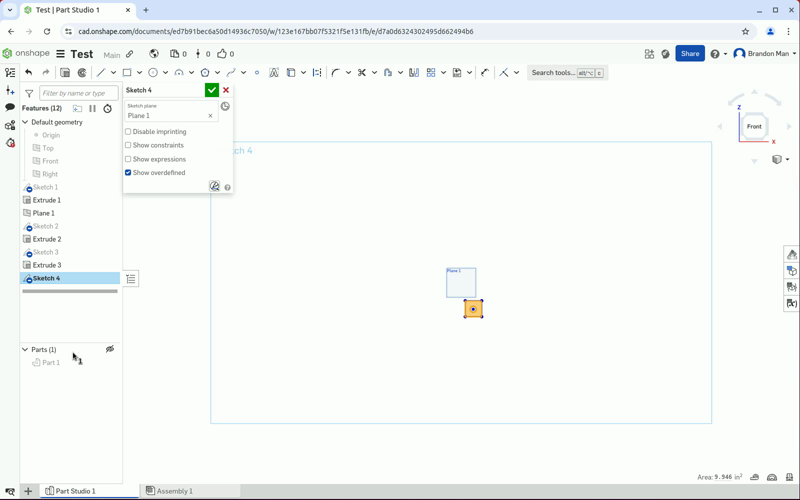
key(shift+y)
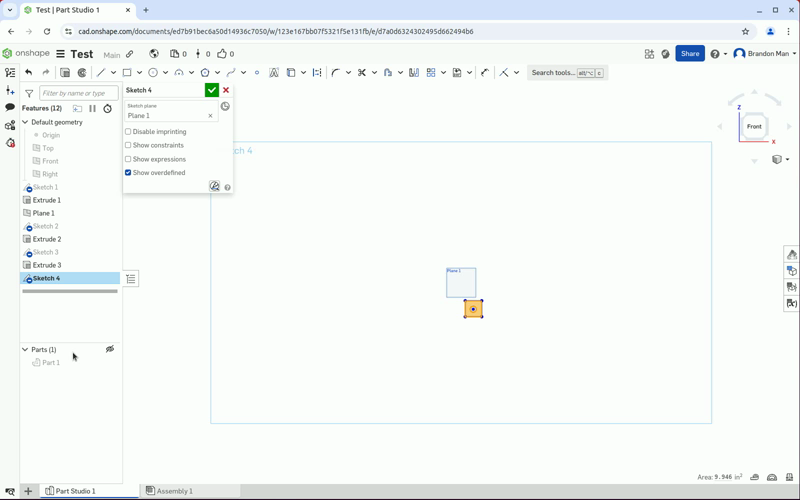
key(shift+e)
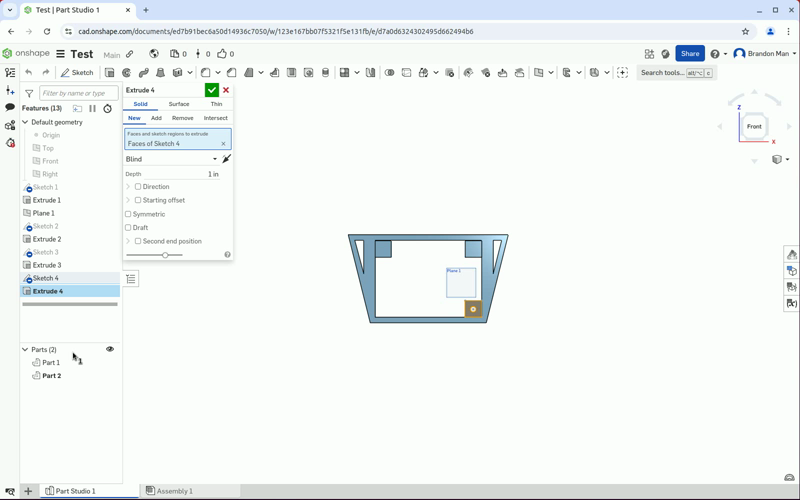
mouse_move(143, 106)
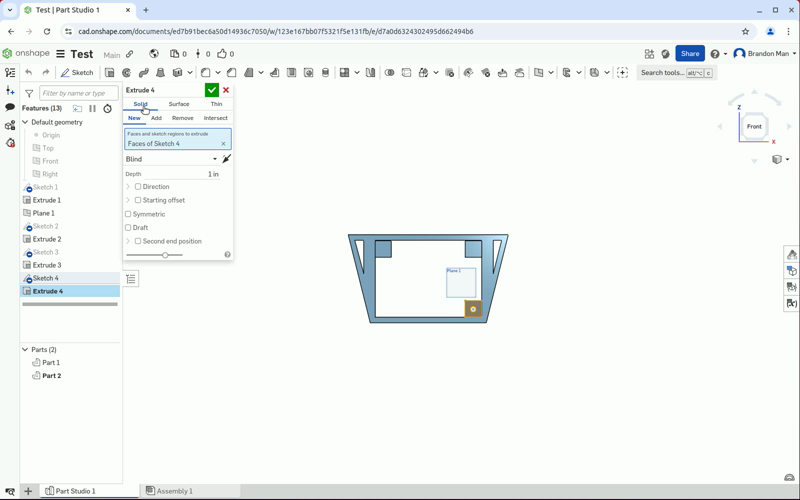
click(143, 106)
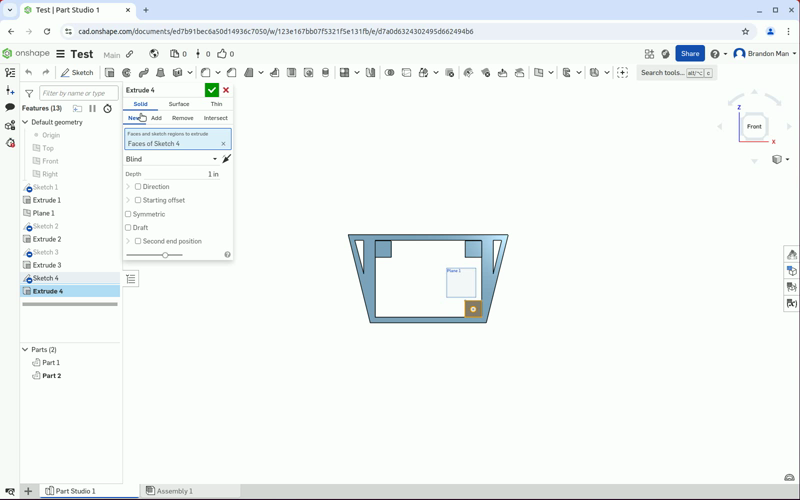
mouse_move(137, 120)
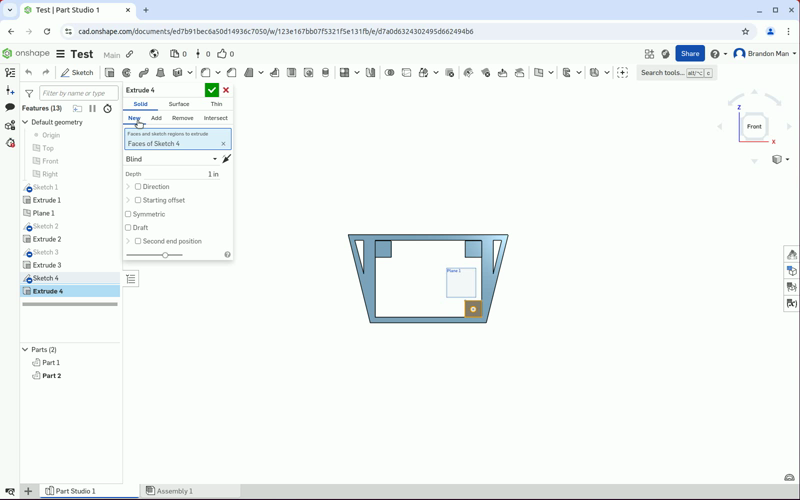
click(137, 120)
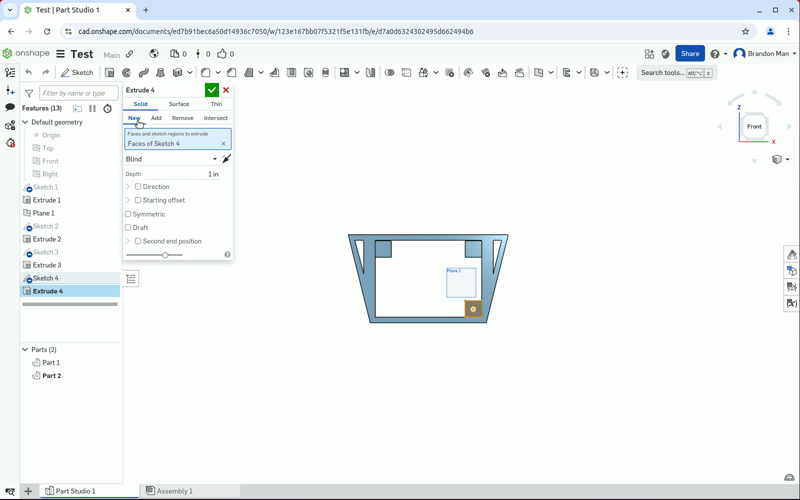
key(tab, 4)
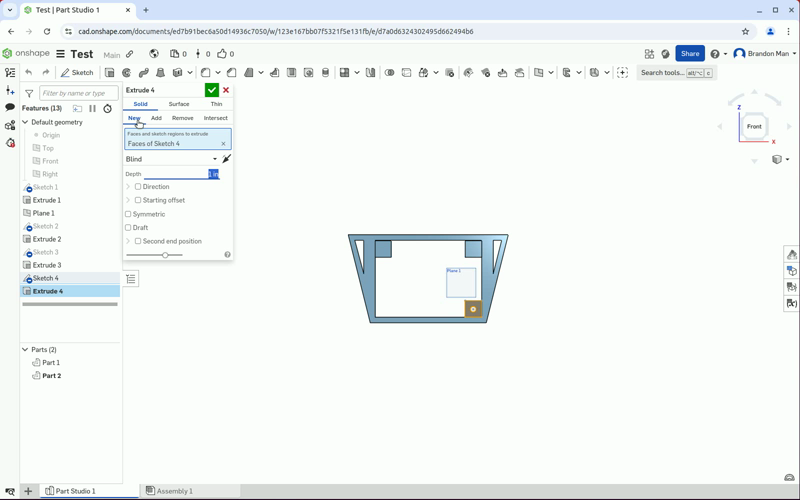
text(-0.481)
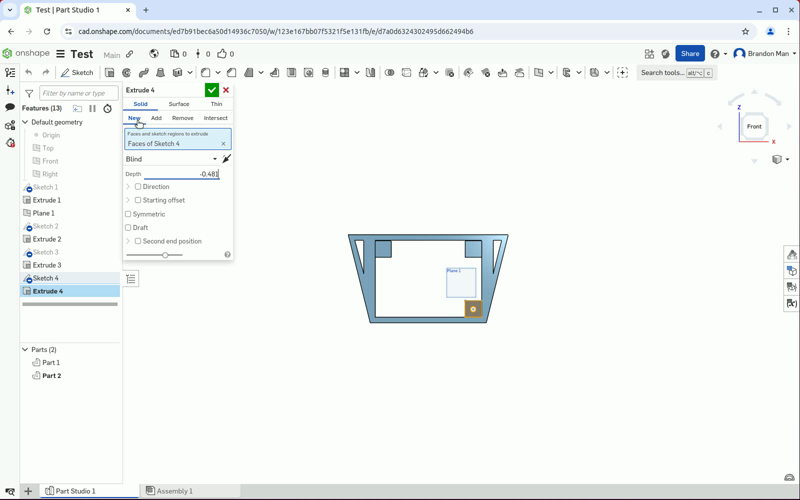
key(enter)
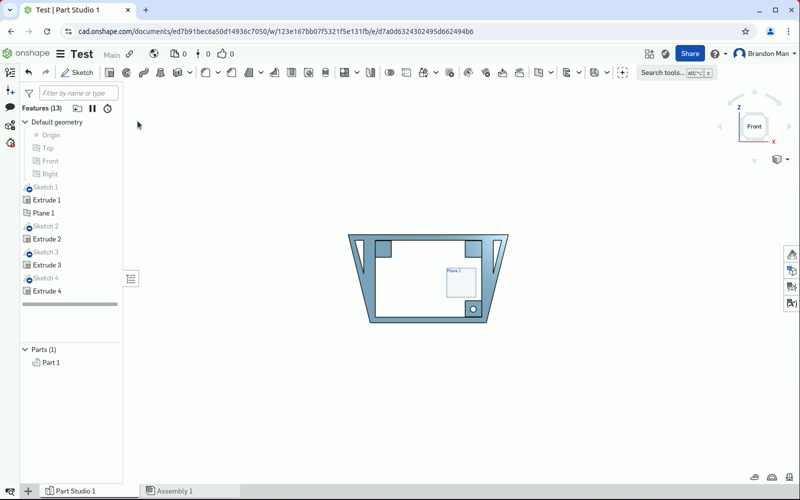
key(shift+h)
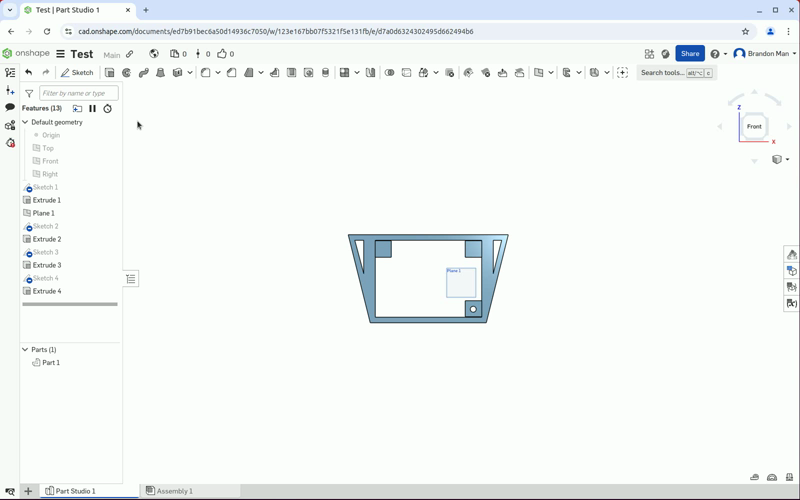
key(shift+h)
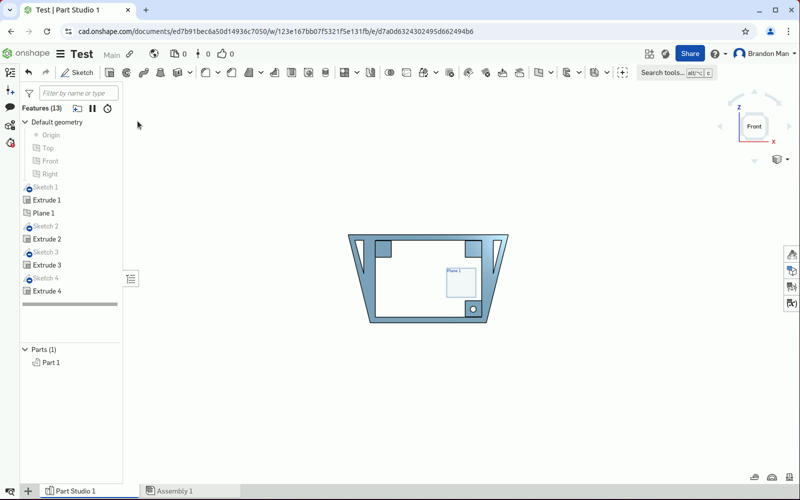
mouse_move(73, 189)
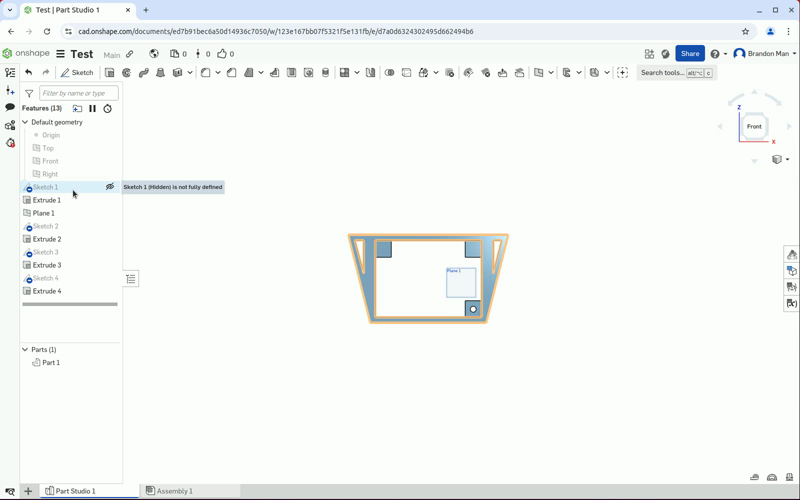
click(73, 189)
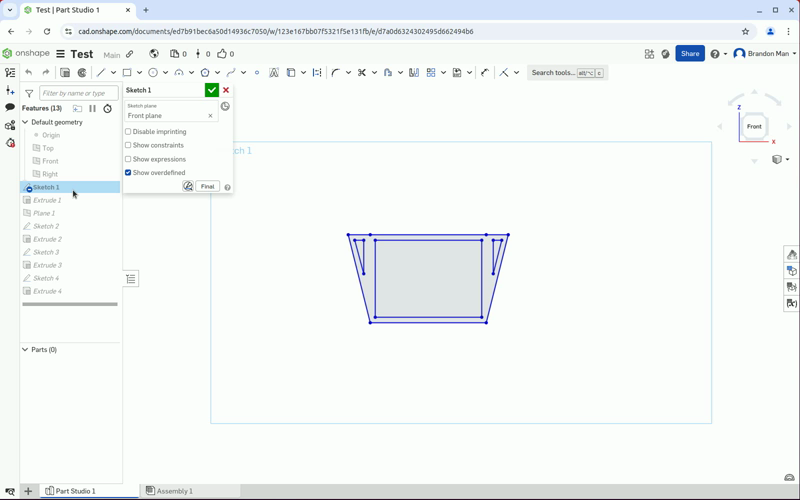
mouse_move(229, 92)
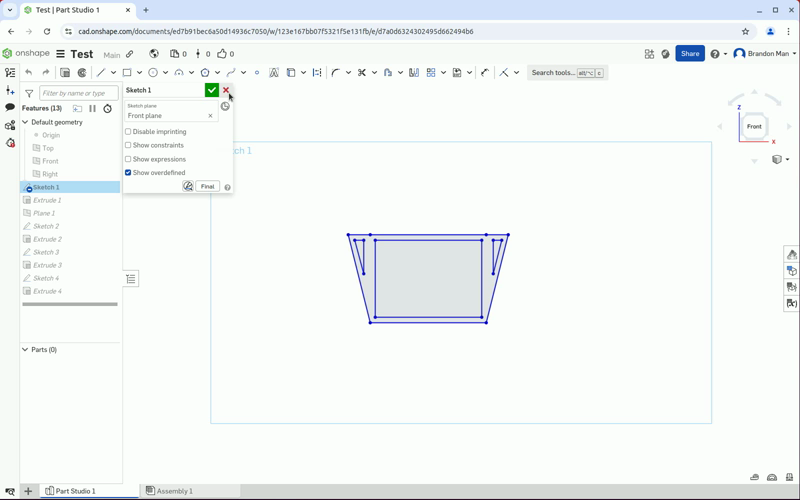
click(229, 92)
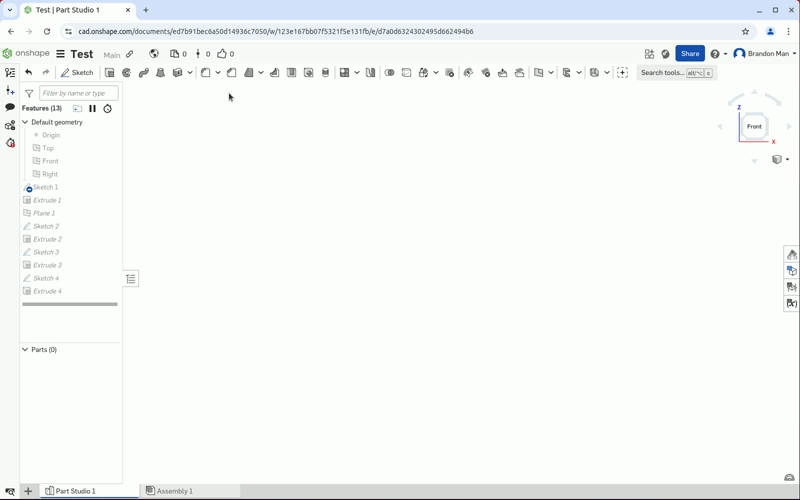
key(shift+s)
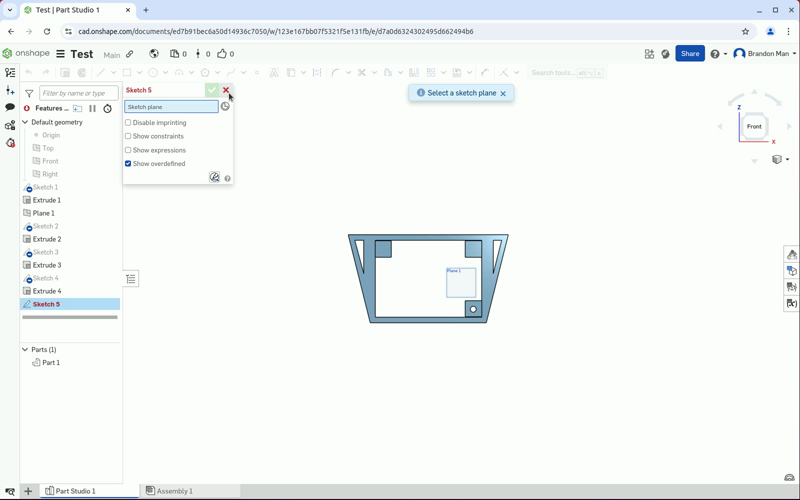
mouse_move(73, 215)
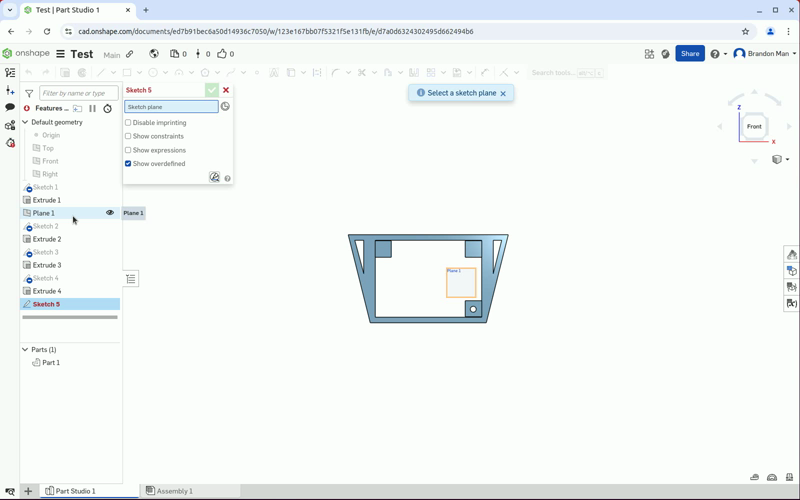
click(73, 215)
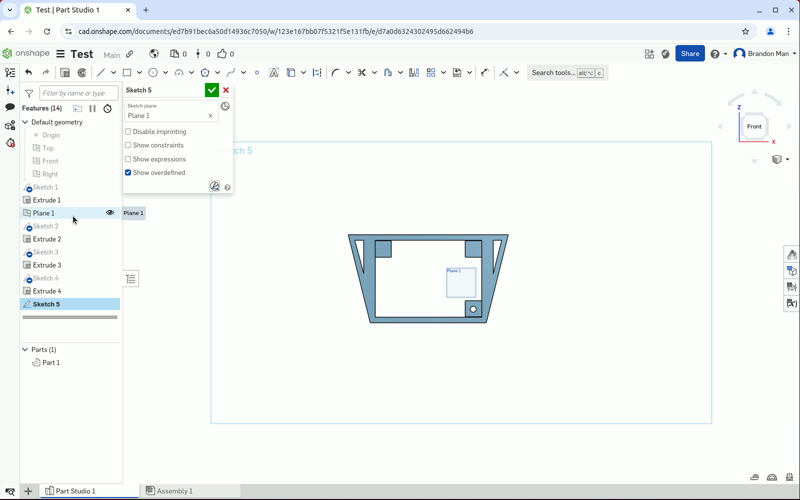
mouse_move(73, 352)
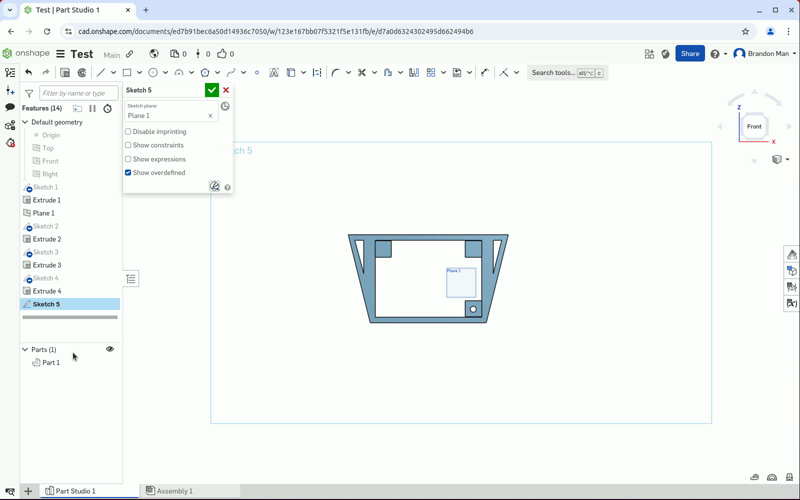
key(y)
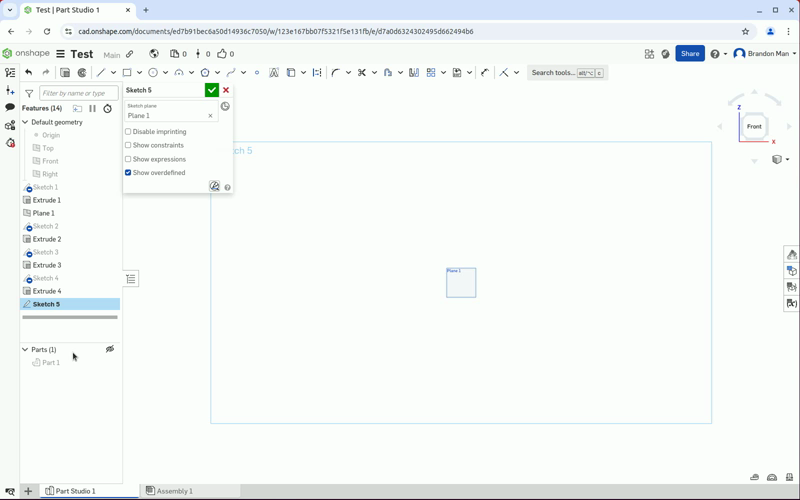
key(l)
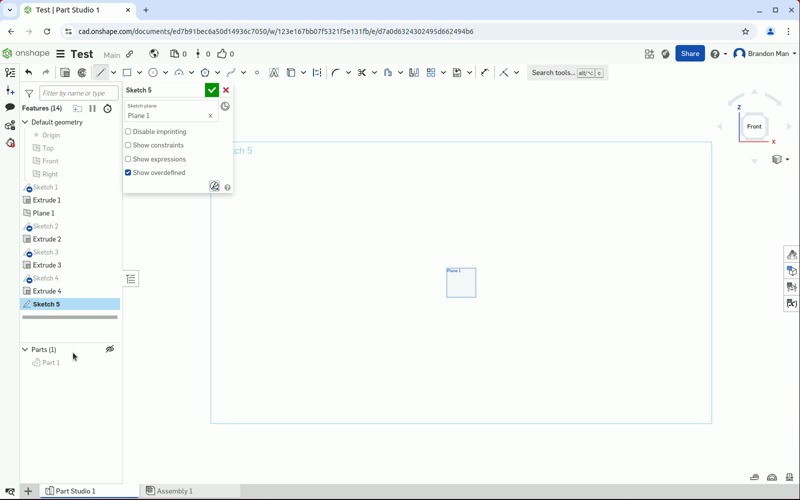
key_down(shift)
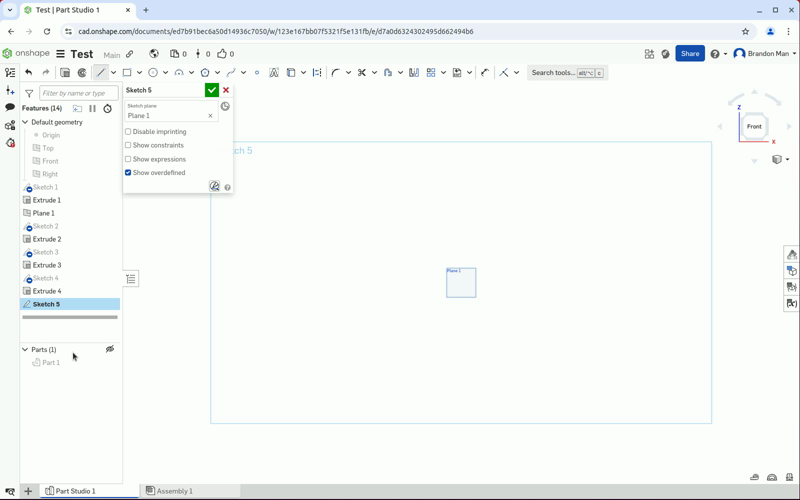
mouse_move(375, 316)
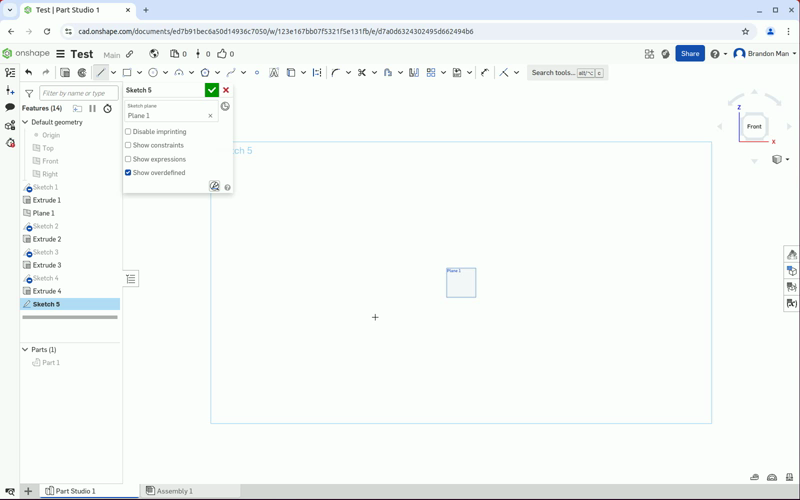
click(375, 316)
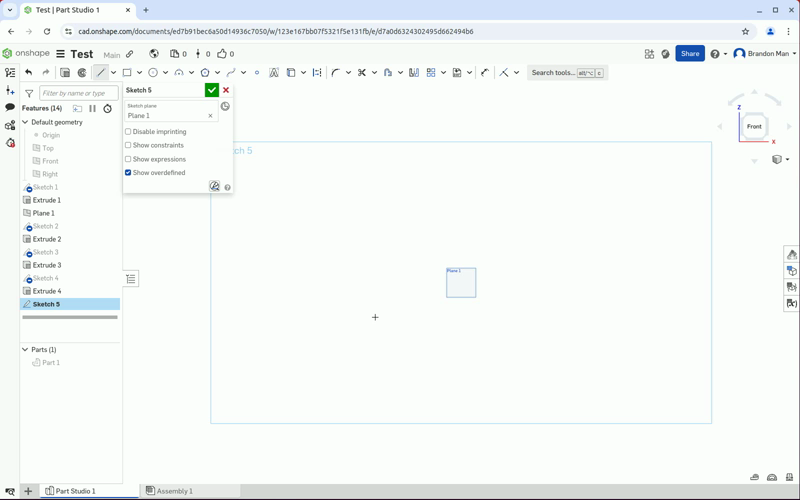
key_up(shift)
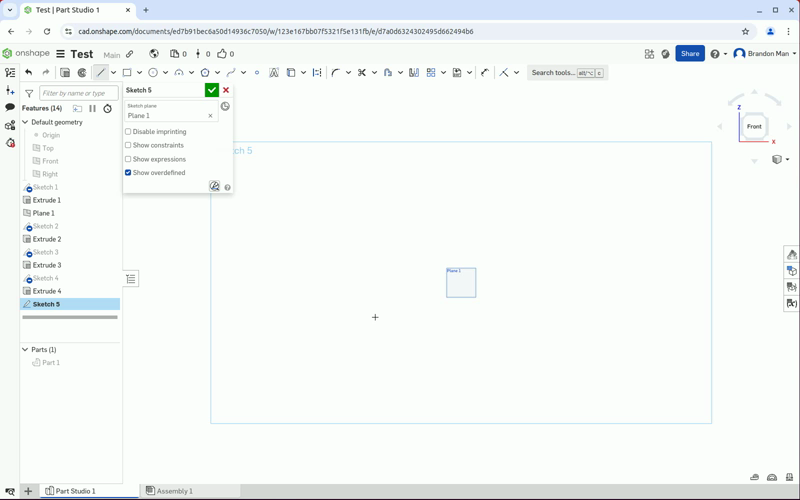
key_down(shift)
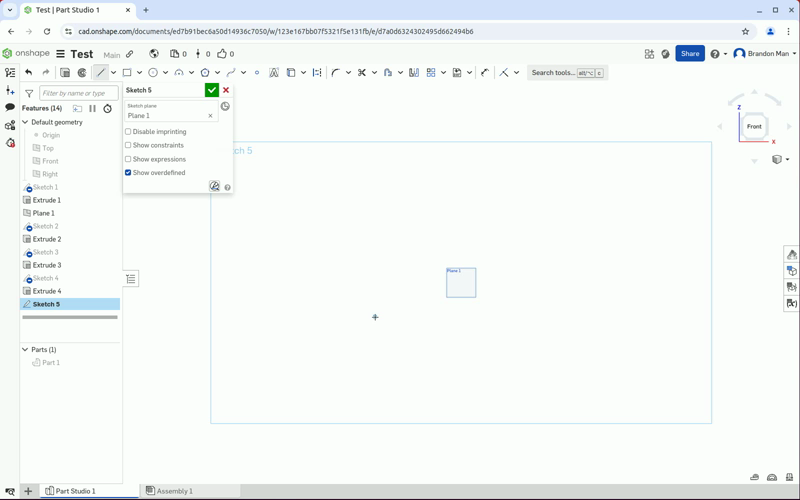
mouse_move(405, 316)
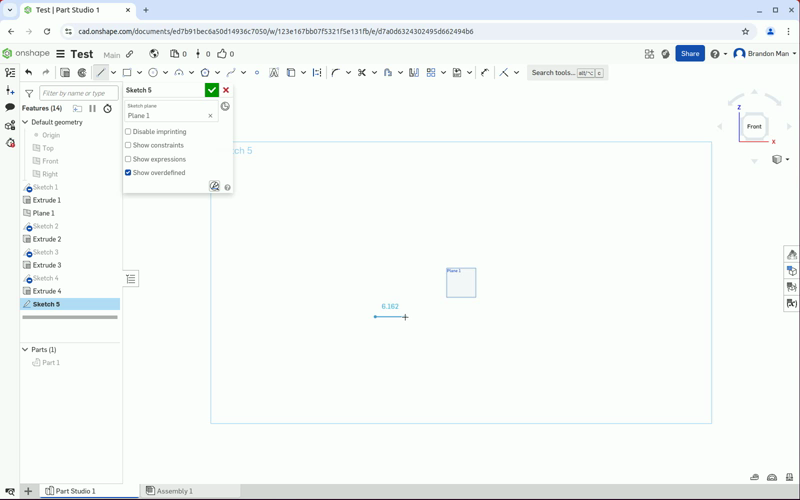
mouse_move(391, 316)
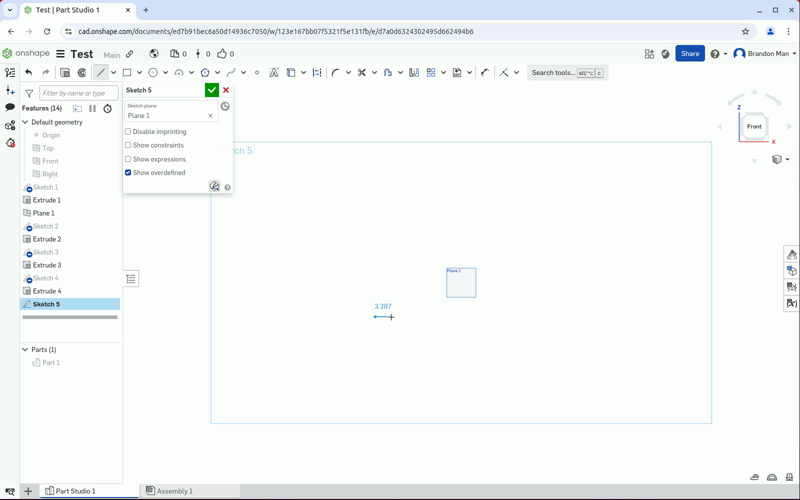
click(391, 316)
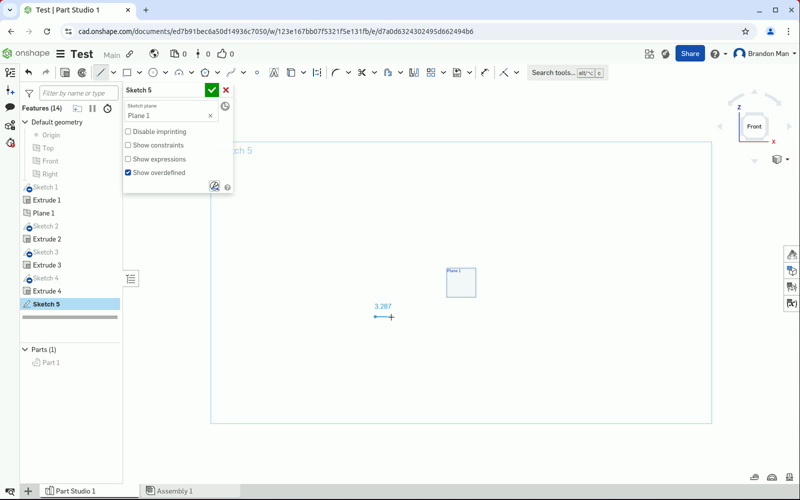
key_up(shift)
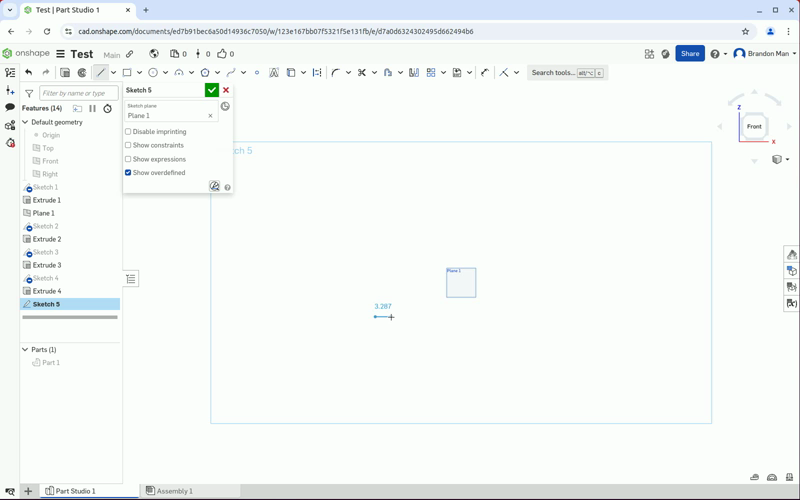
key_down(shift)
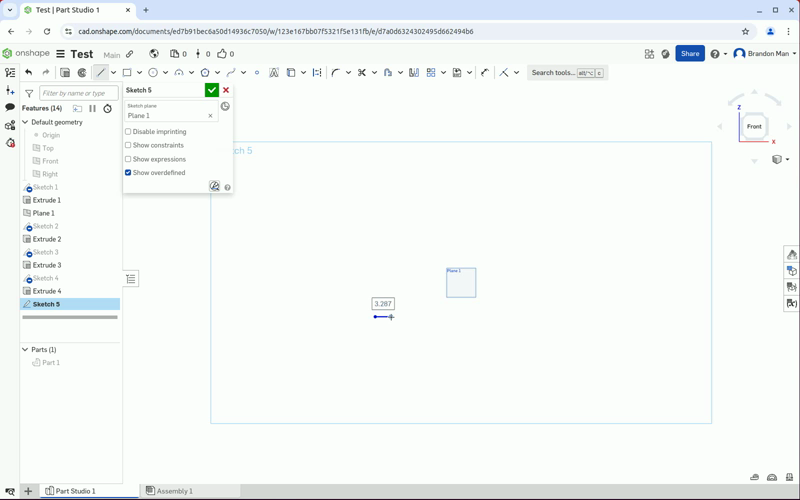
mouse_move(421, 316)
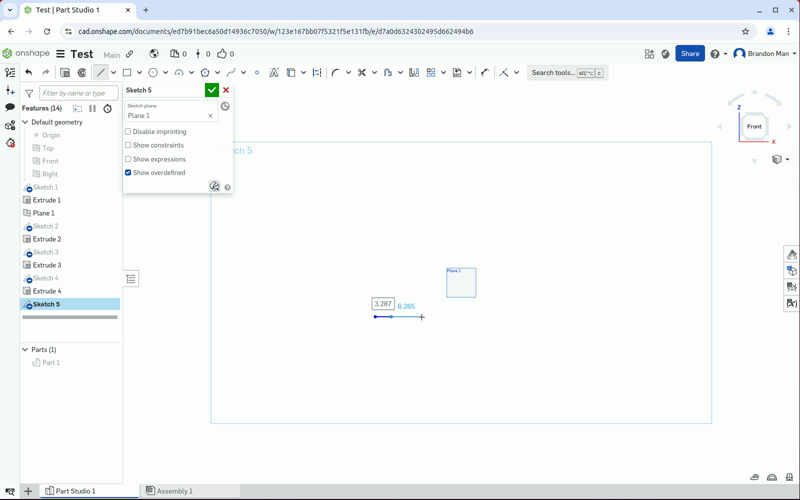
mouse_move(391, 300)
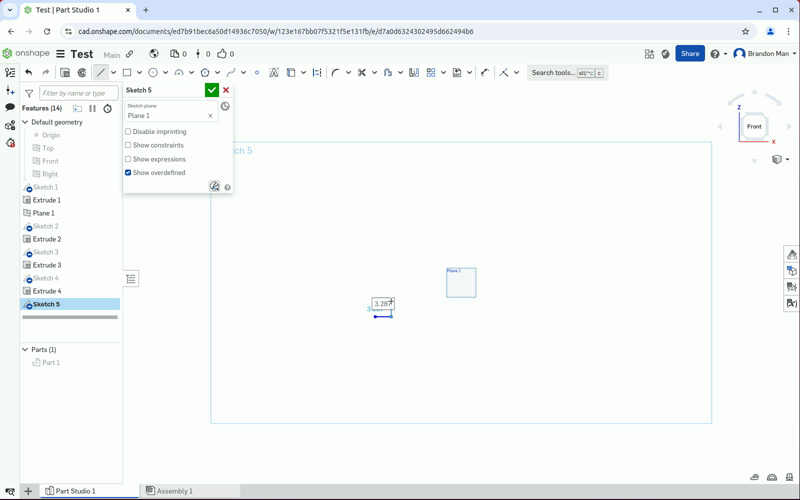
click(391, 300)
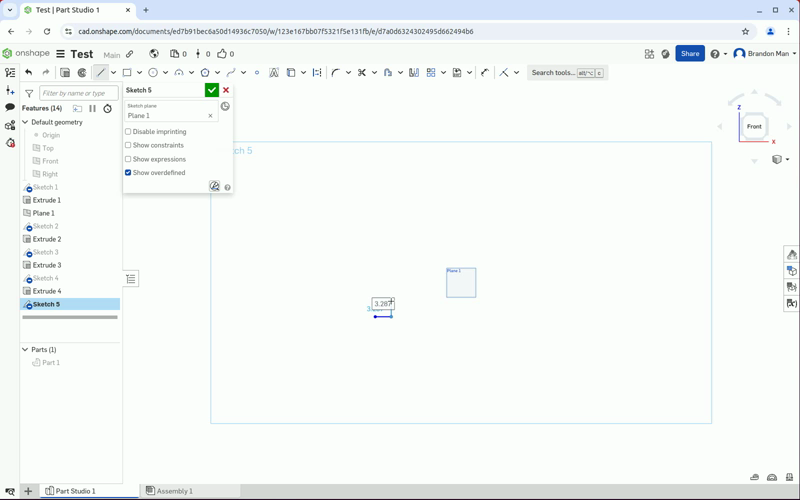
key_up(shift)
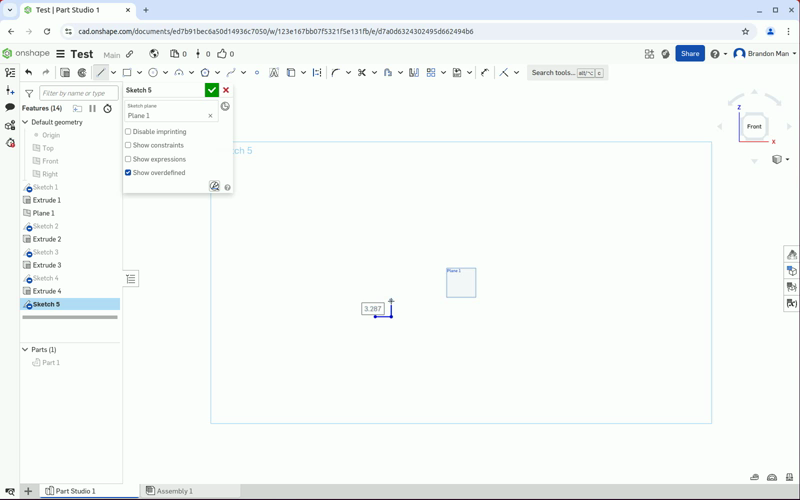
key_down(shift)
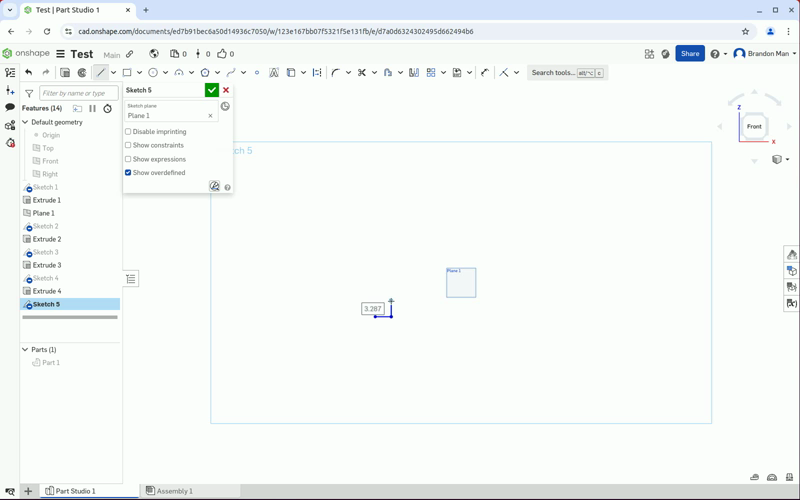
mouse_move(421, 300)
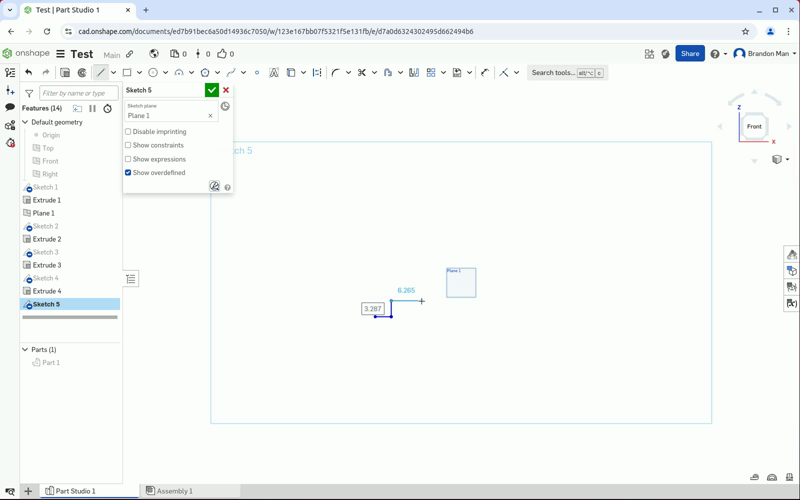
mouse_move(375, 300)
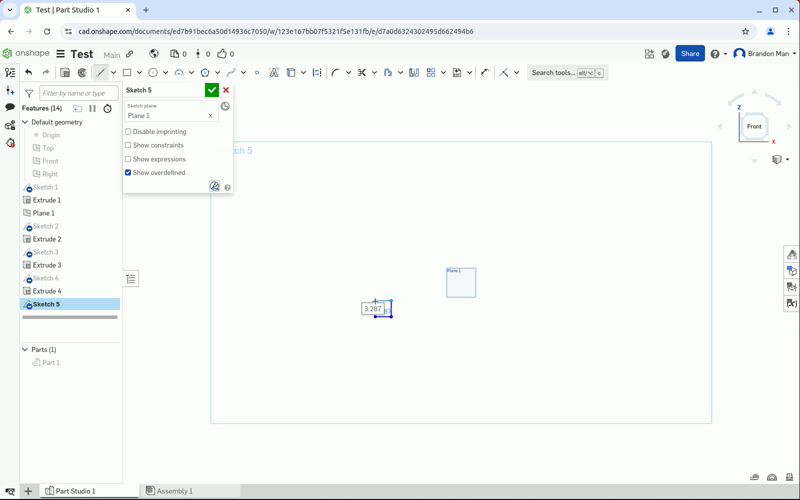
click(375, 300)
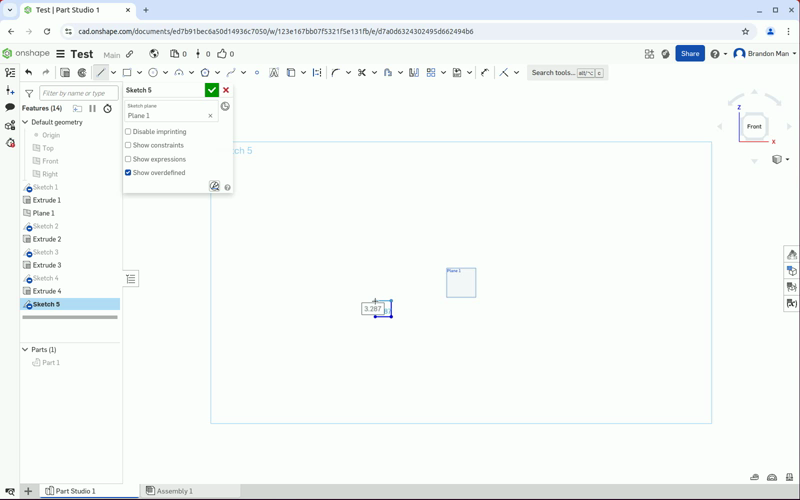
key_up(shift)
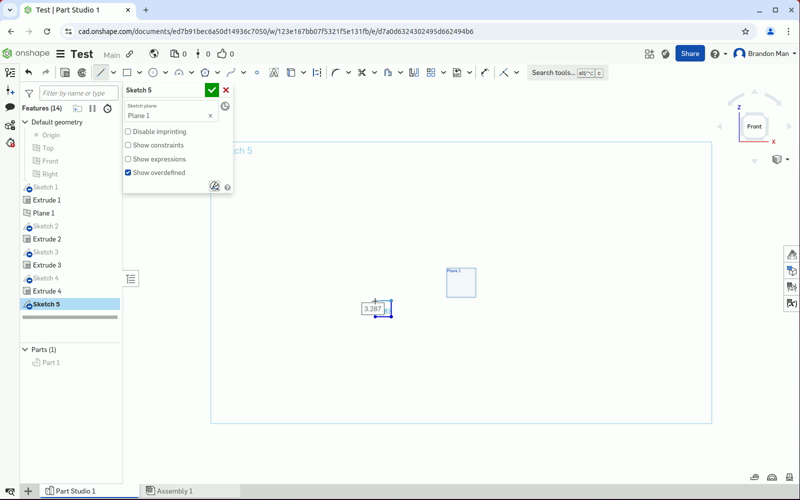
mouse_move(405, 300)
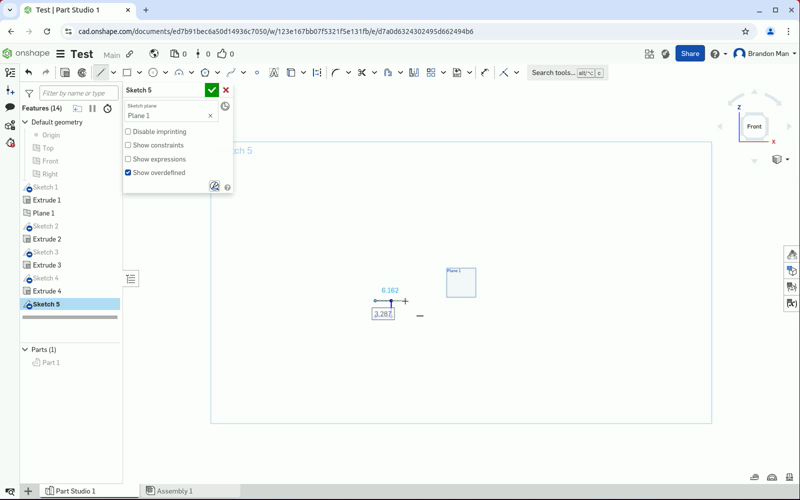
key_down(shift)
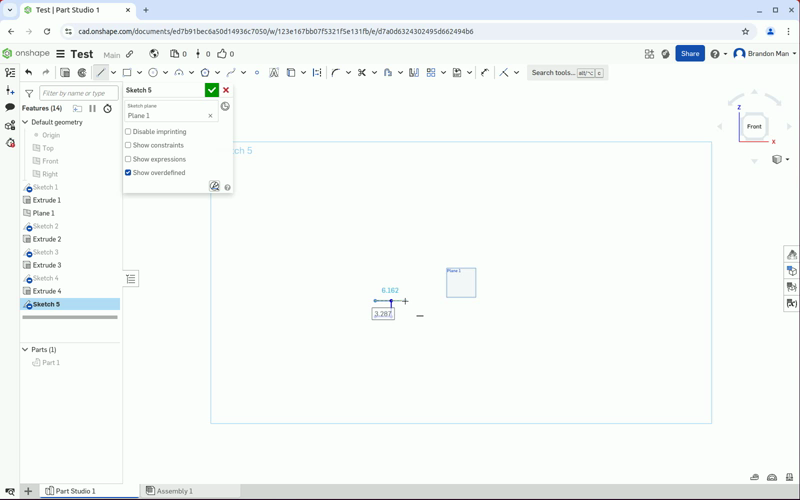
mouse_move(375, 316)
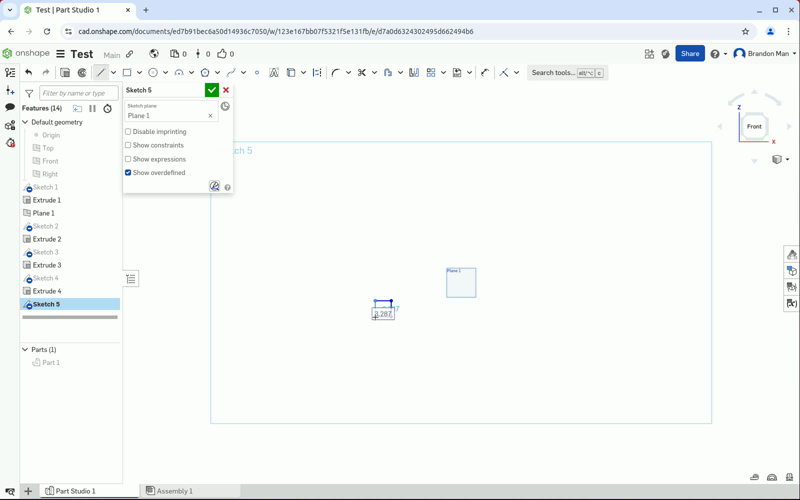
key_up(shift)
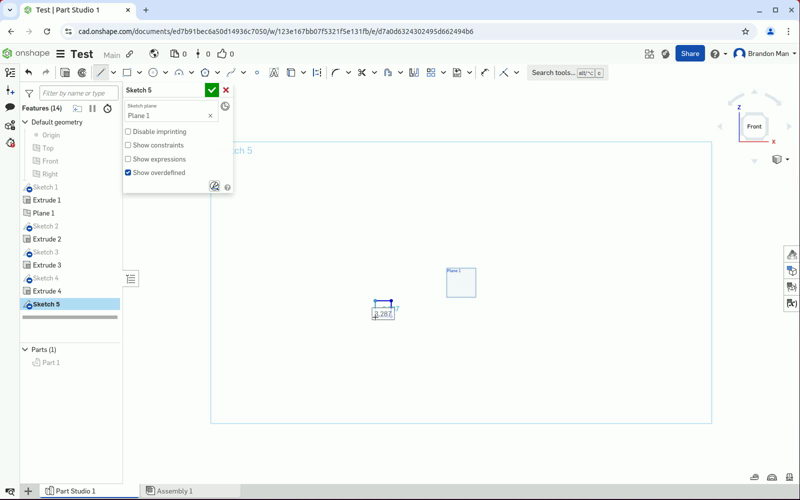
click(375, 316)
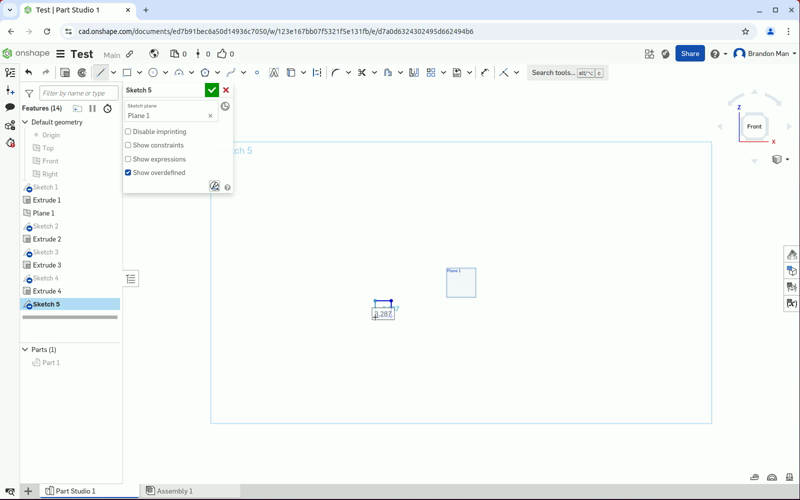
key(esc)
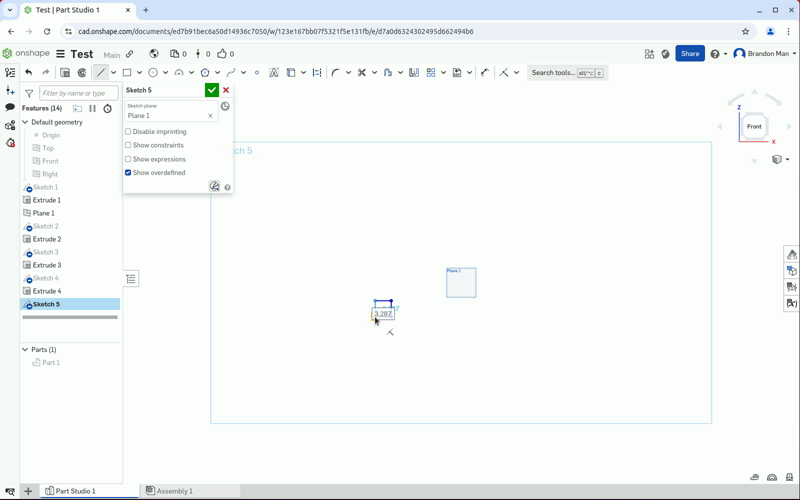
key(c)
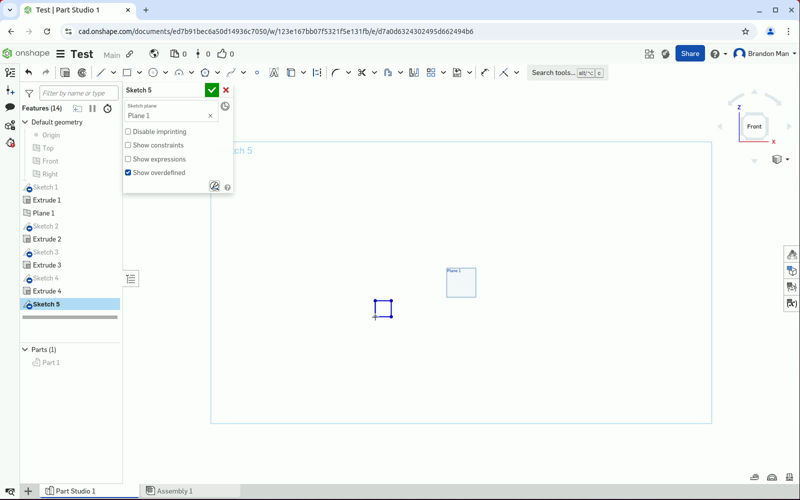
key_down(shift)
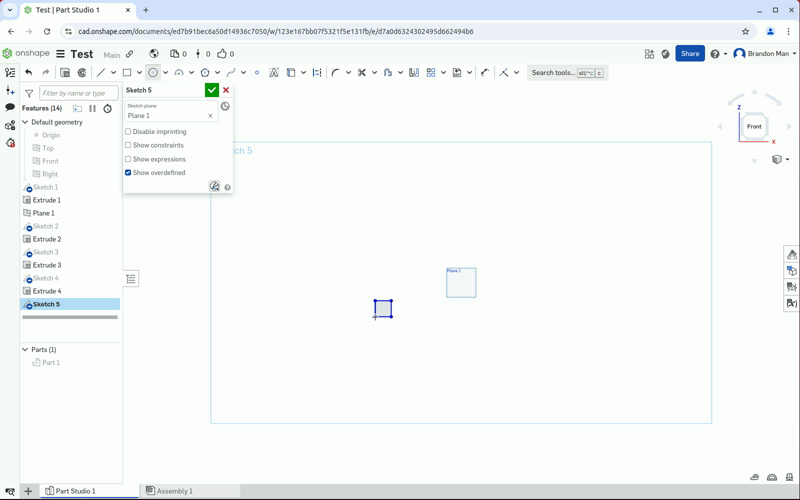
mouse_move(383, 309)
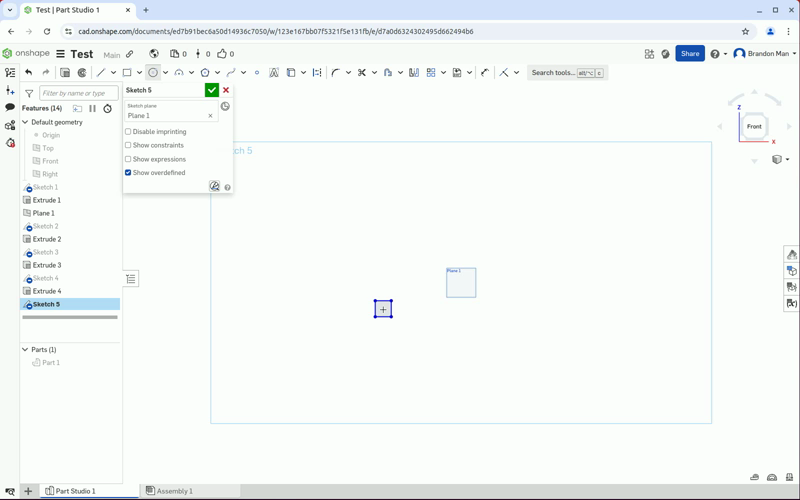
click(383, 309)
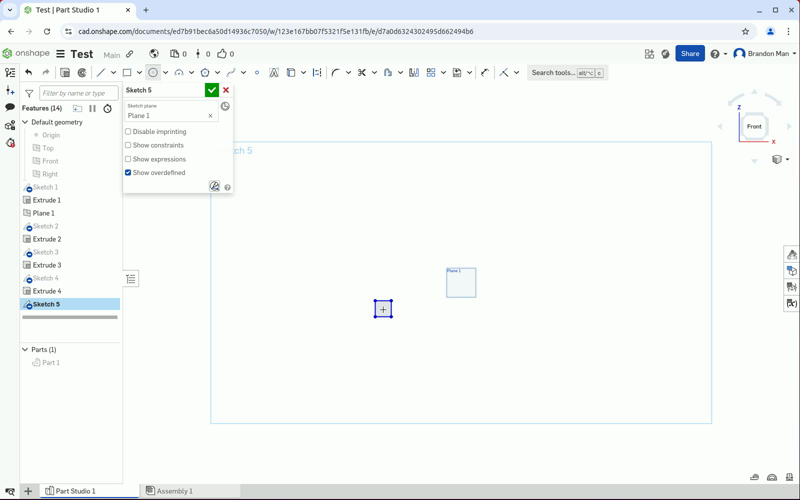
key_up(shift)
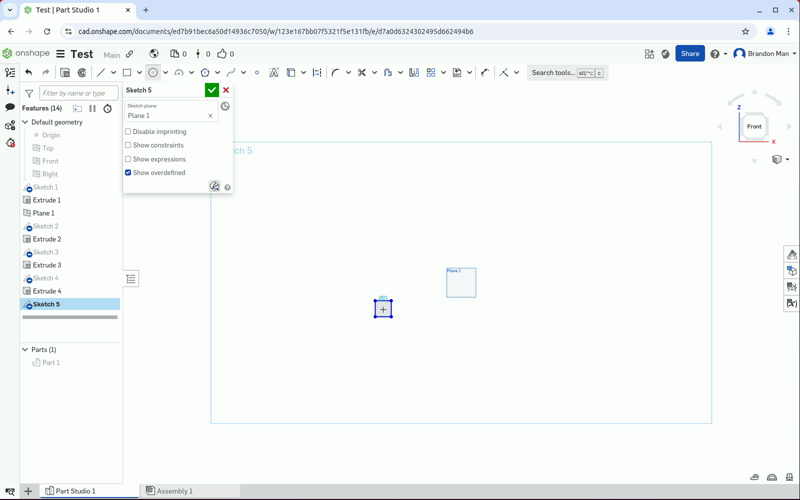
mouse_move(386, 309)
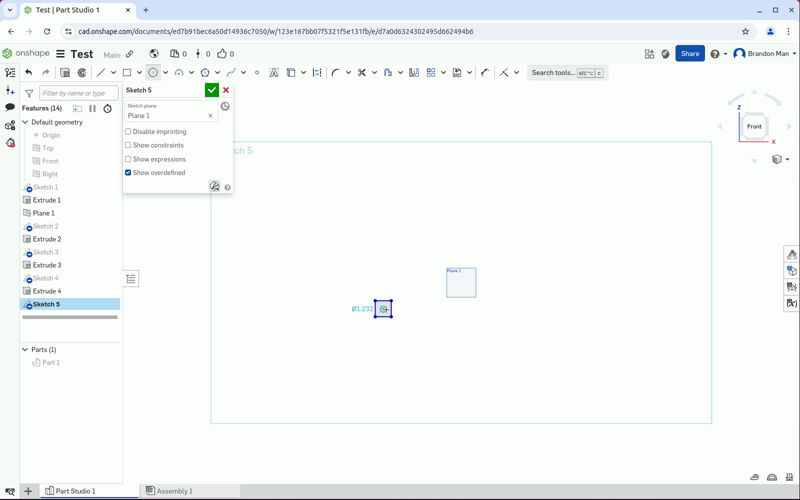
click(386, 309)
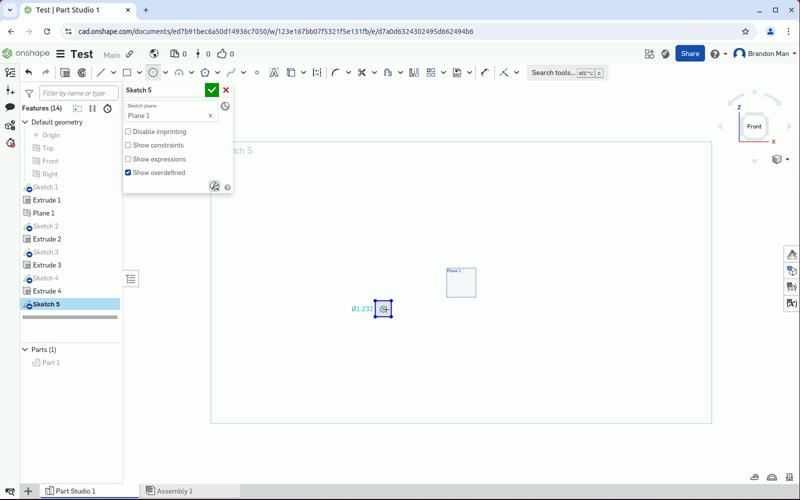
key(esc)
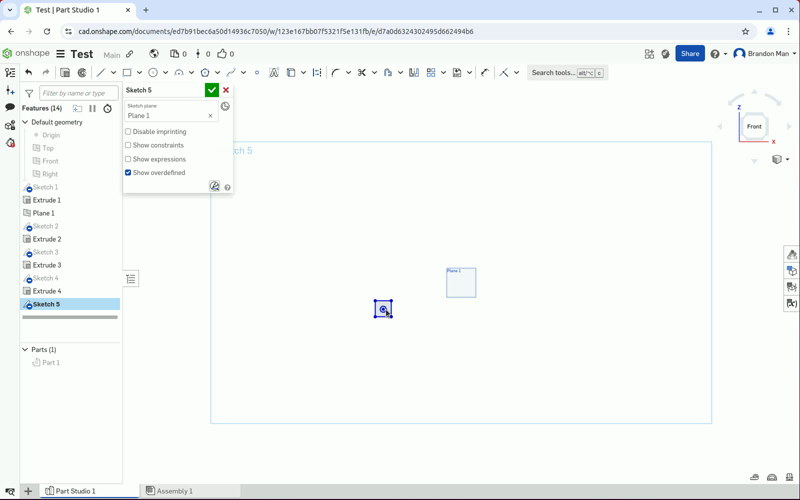
mouse_move(379, 314)
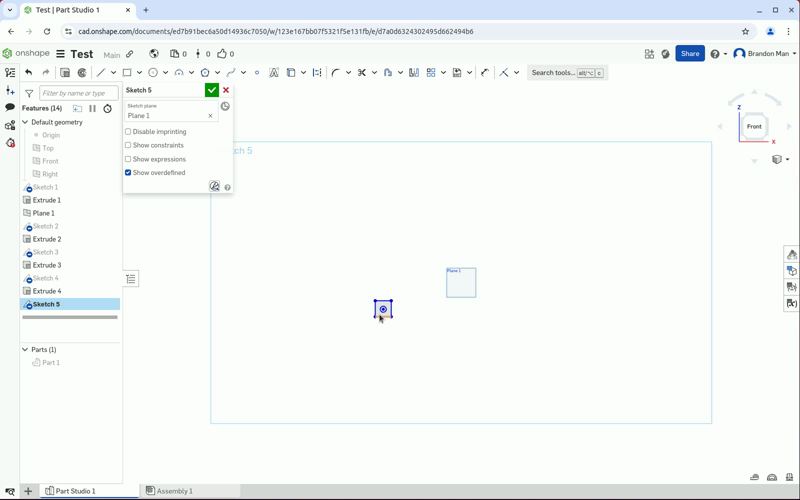
scroll(6)
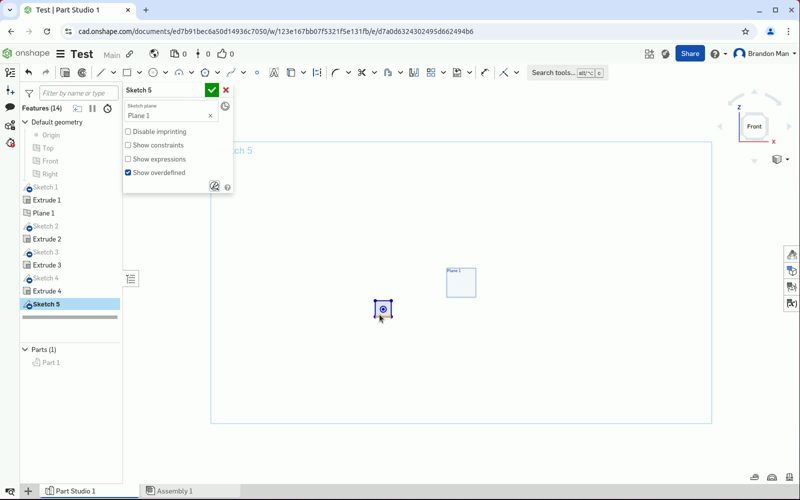
scroll(6)
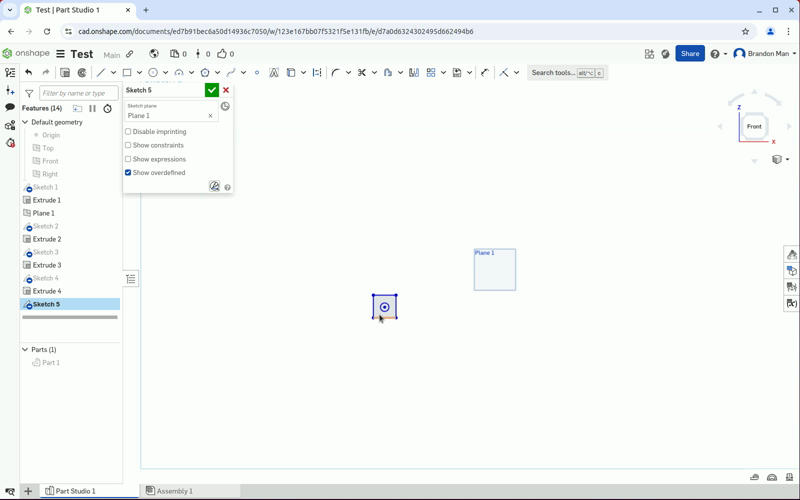
scroll(6)
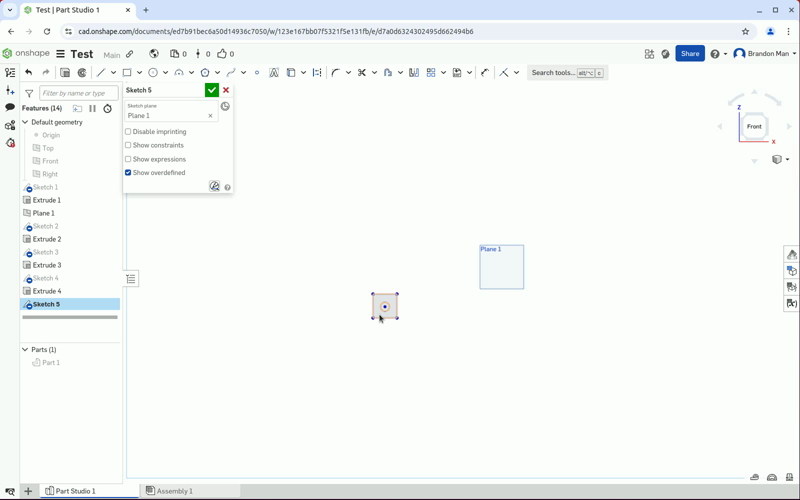
scroll(6)
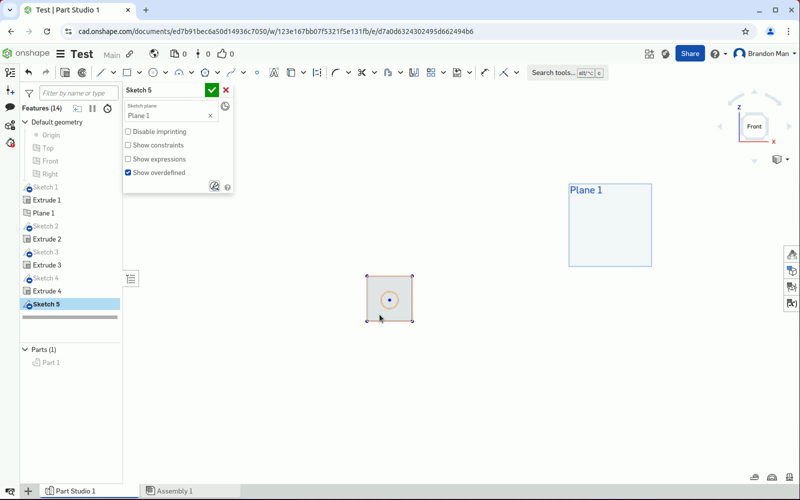
scroll(6)
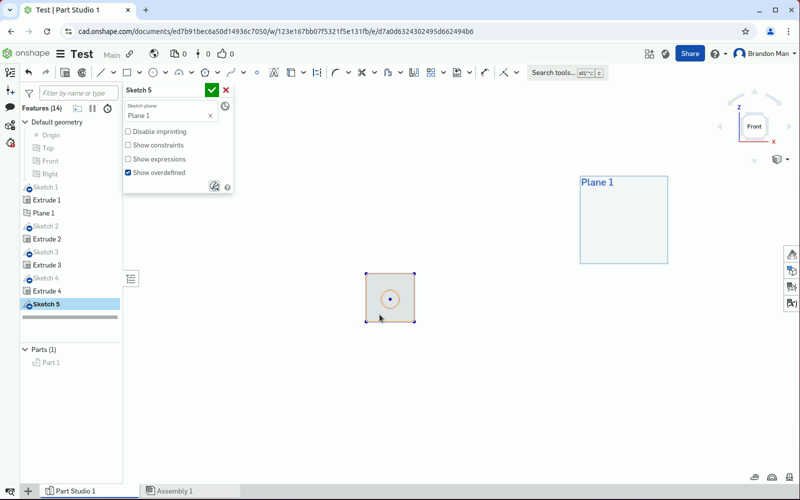
scroll(6)
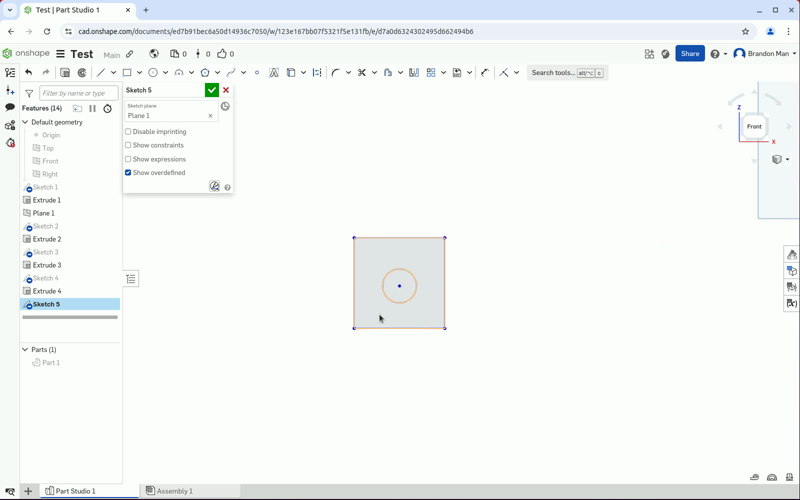
scroll(6)
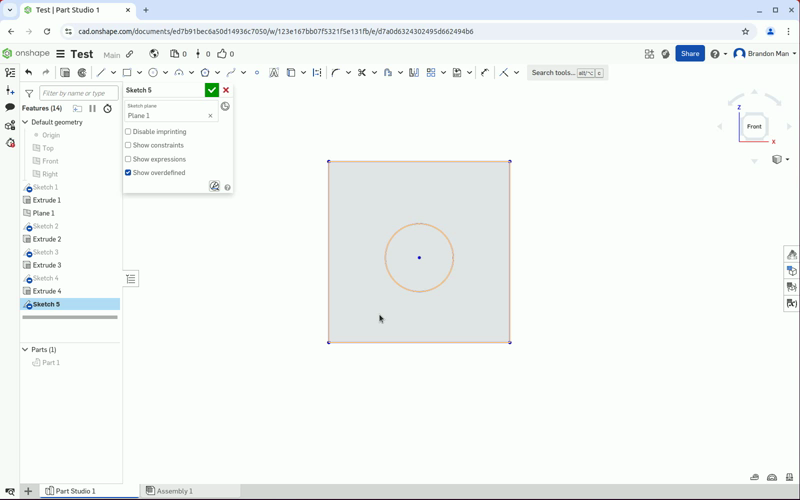
click(379, 314)
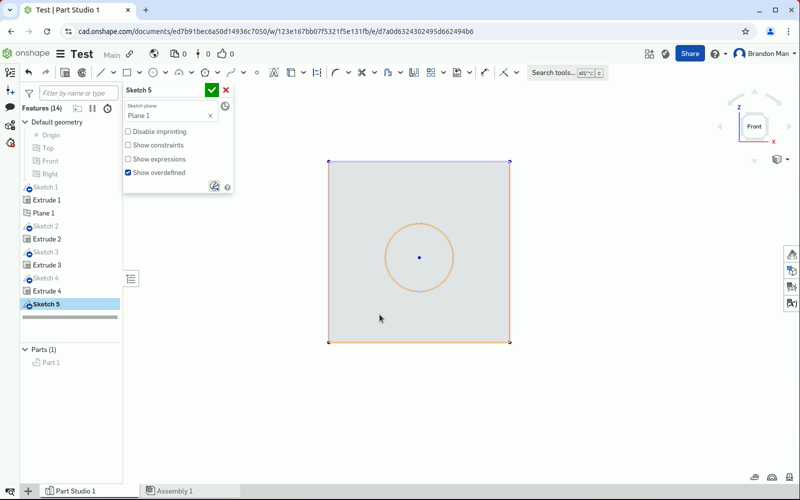
scroll(-6)
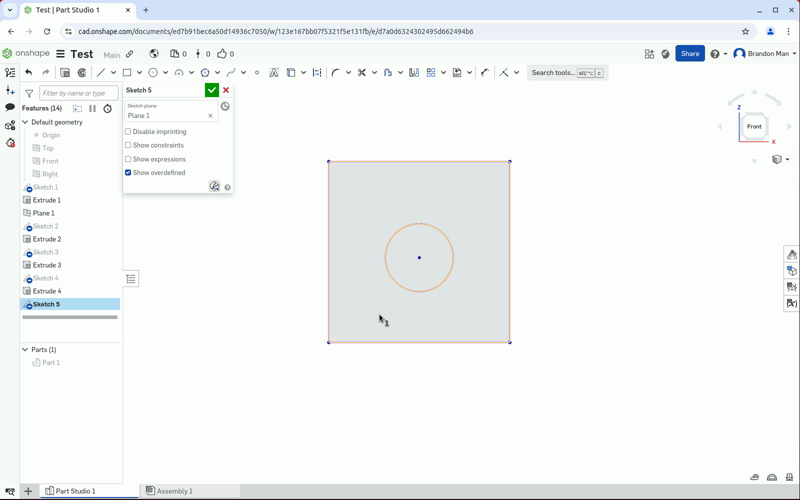
scroll(-6)
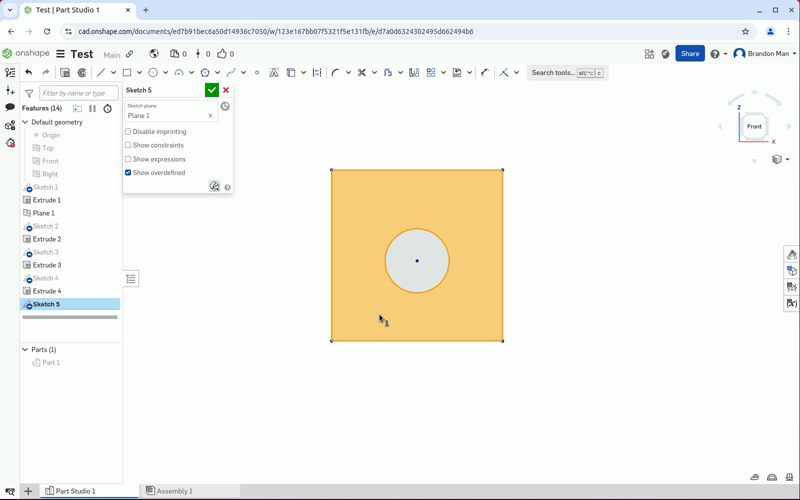
scroll(-6)
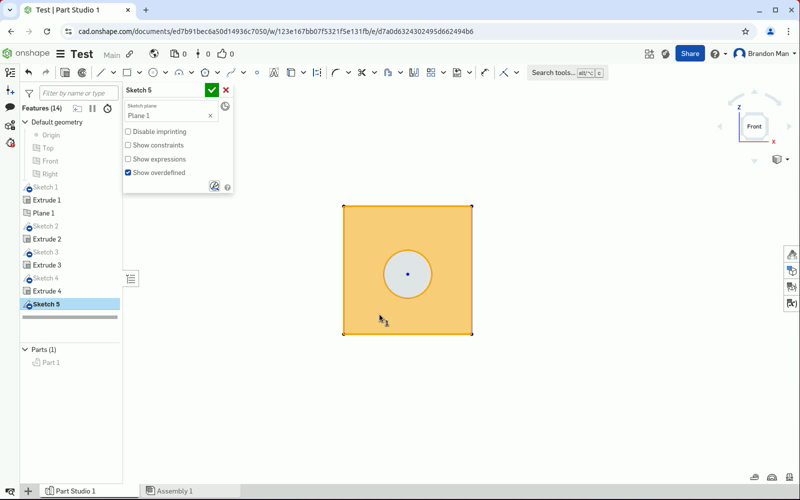
scroll(-6)
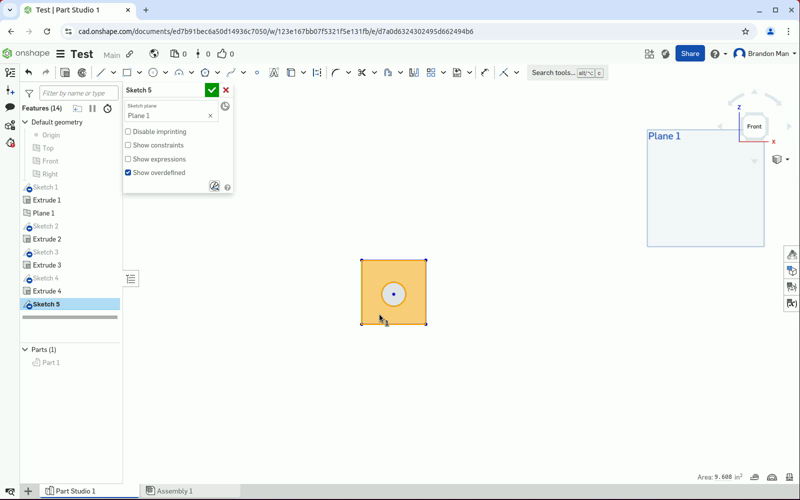
scroll(-6)
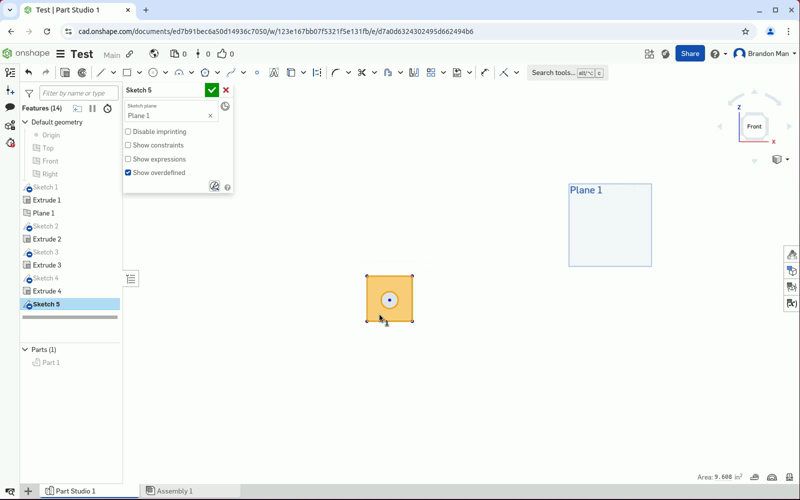
scroll(-6)
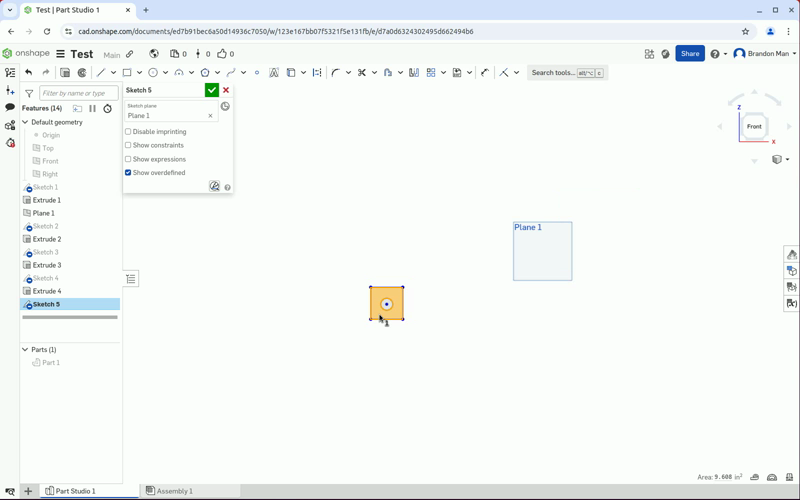
scroll(-6)
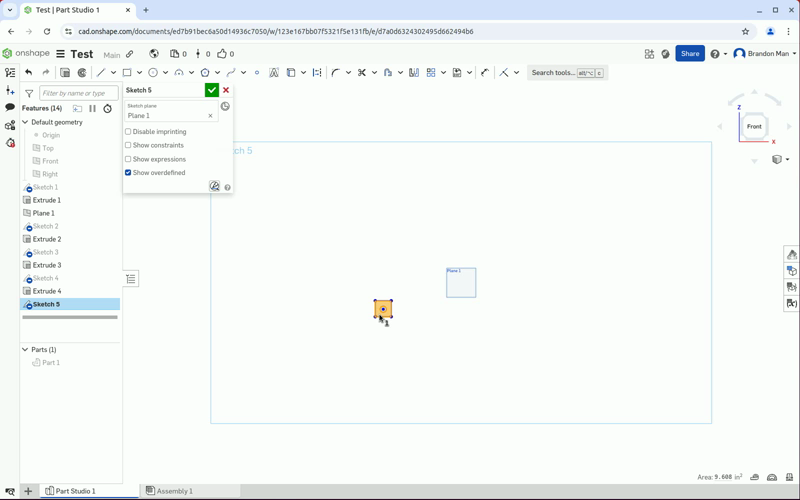
mouse_move(73, 352)
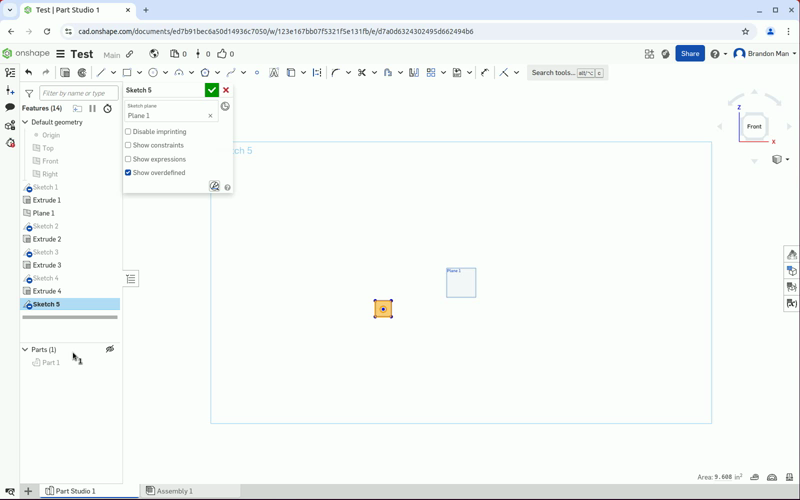
key(shift+y)
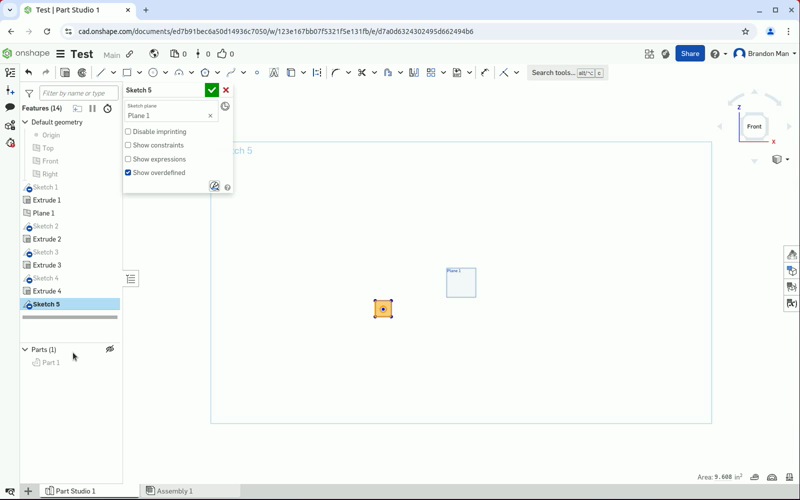
key(shift+e)
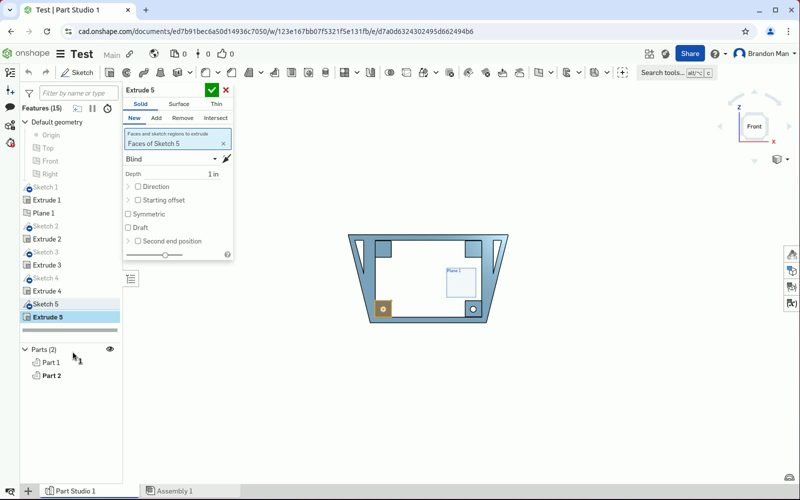
mouse_move(143, 106)
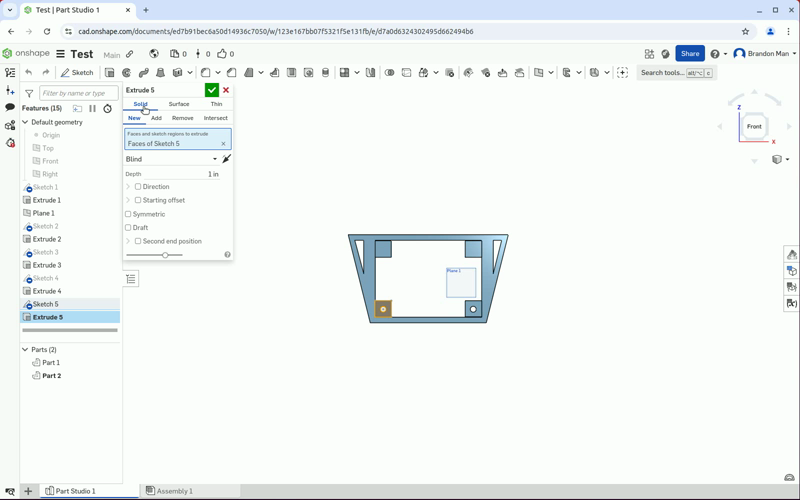
click(143, 106)
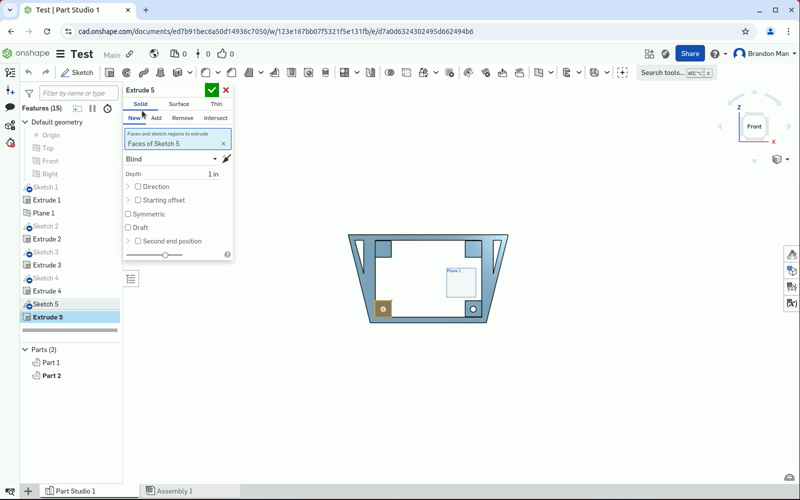
mouse_move(137, 120)
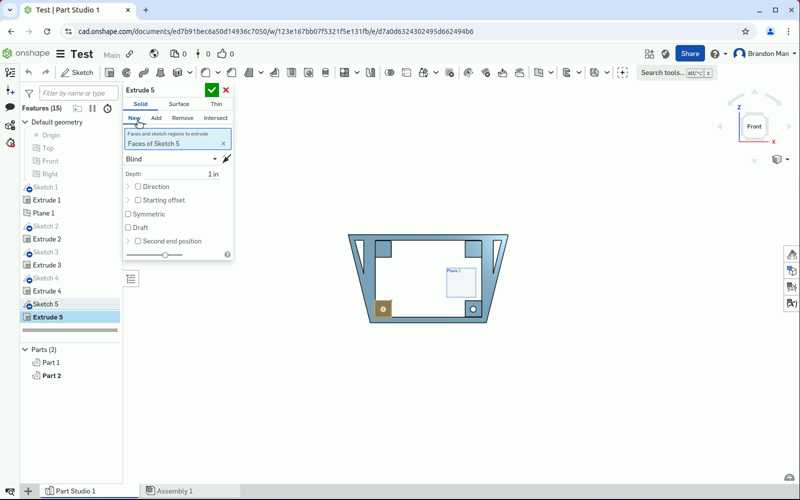
click(137, 120)
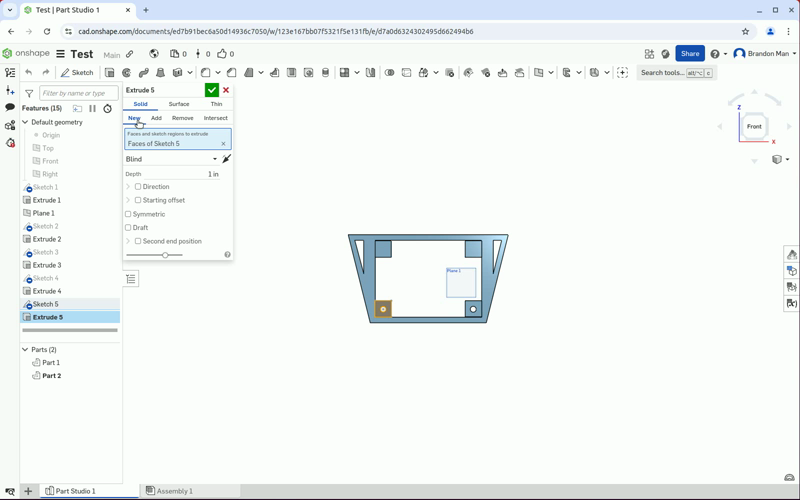
key(tab, 4)
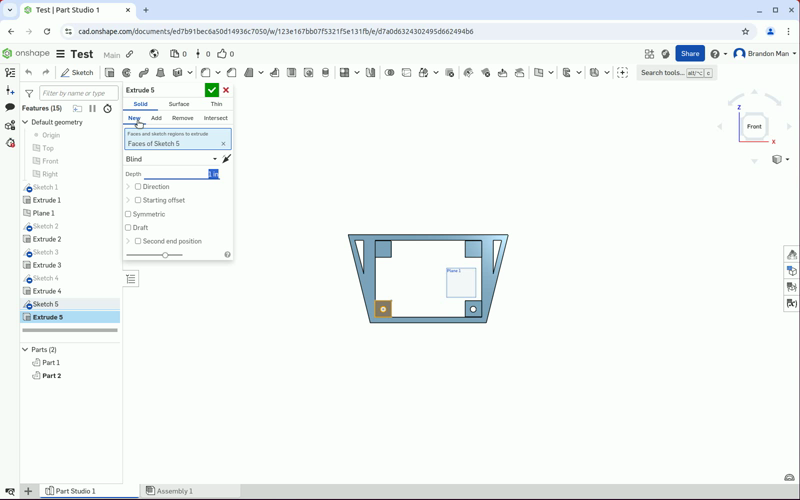
text(-0.481)
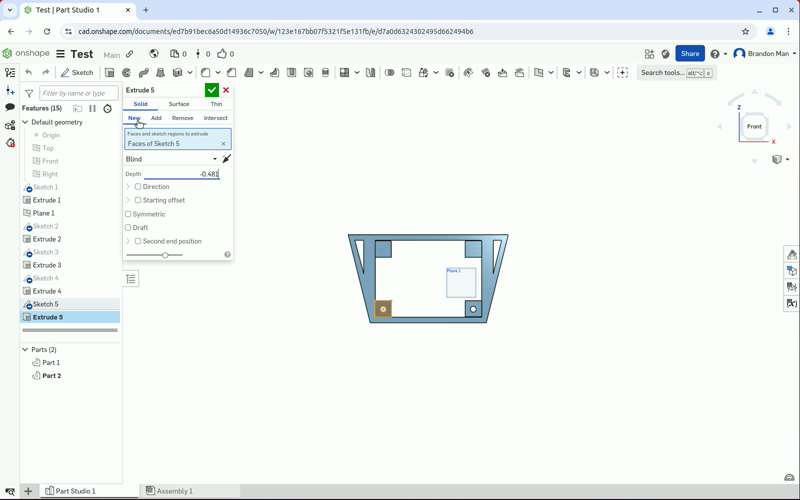
key(enter)
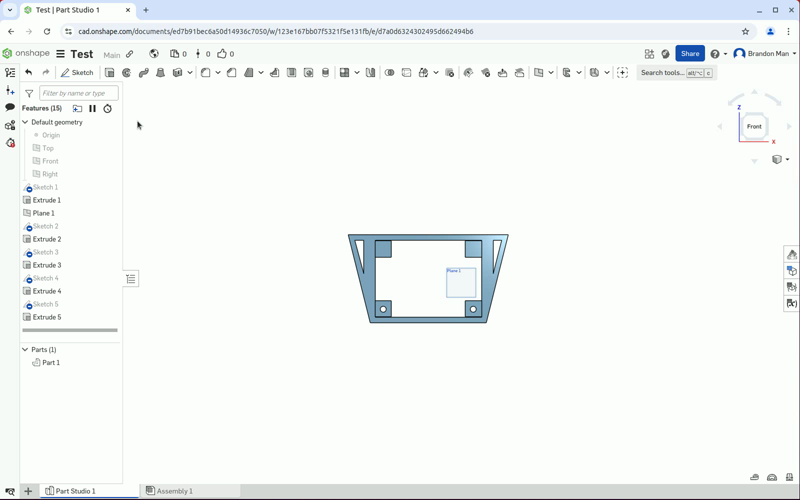
key(shift+h)
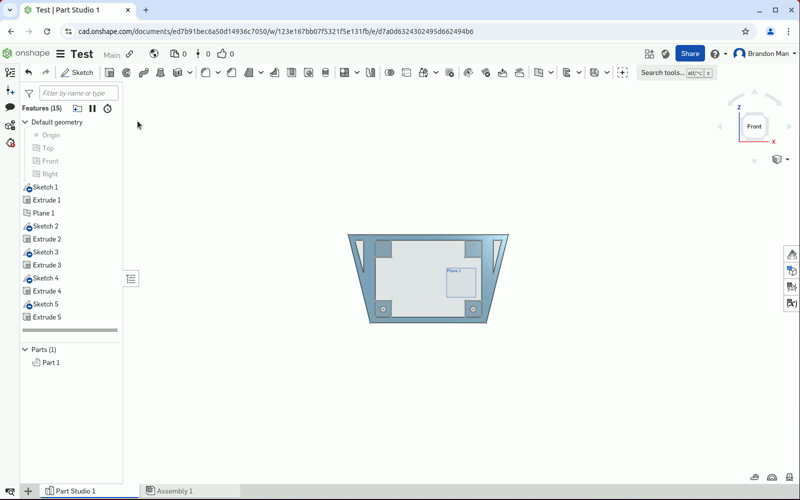
key(shift+h)
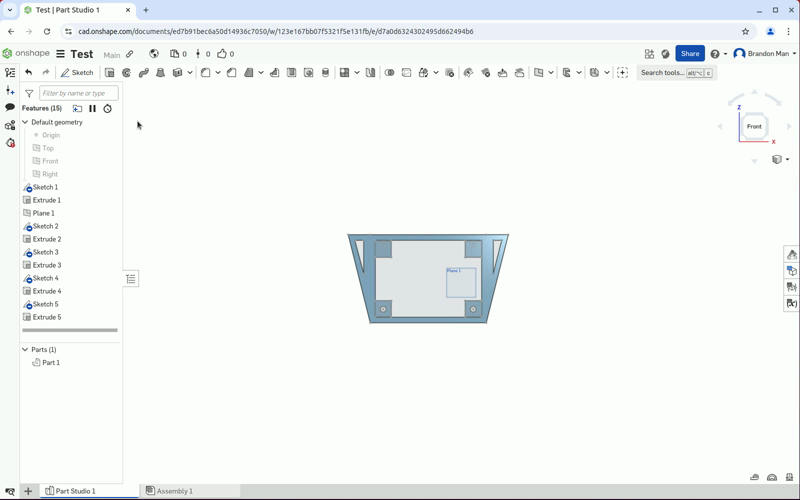
key(shift+7)
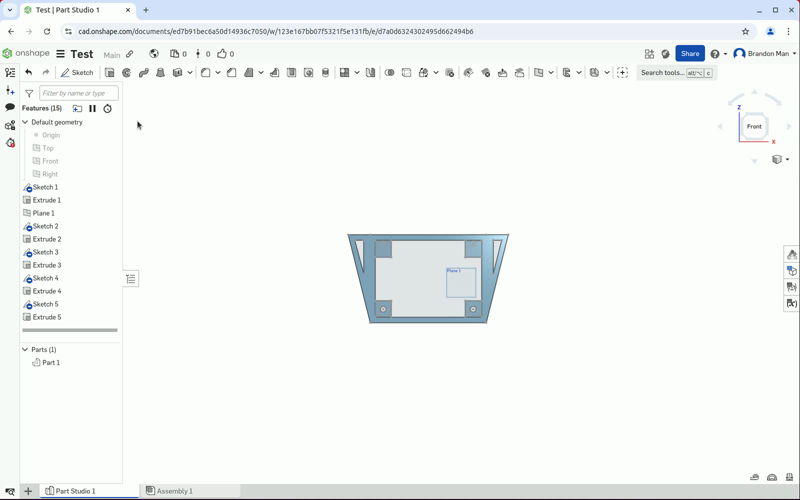
key(left, 2)
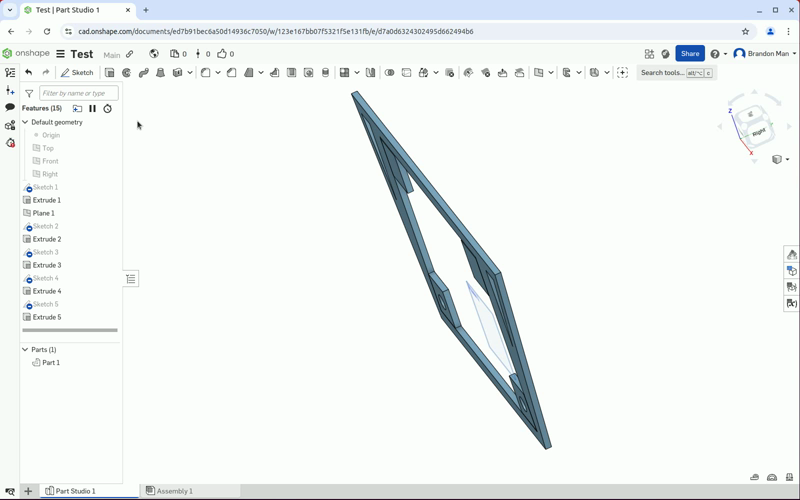
key(down, 2)
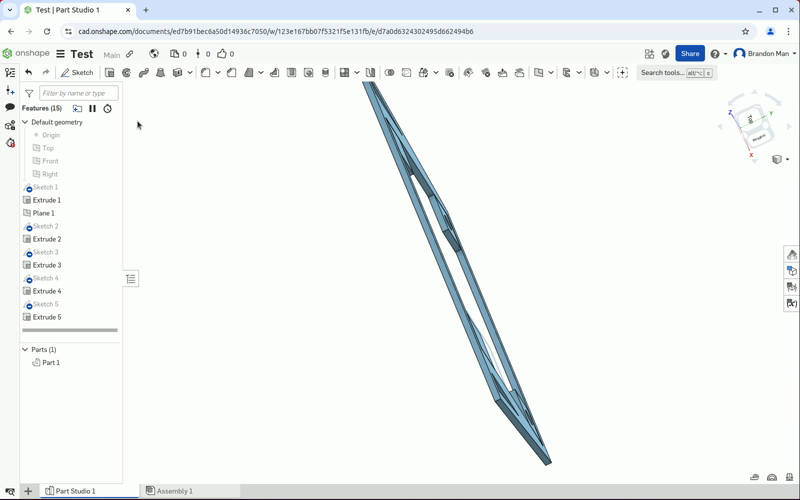
key(up, 2)
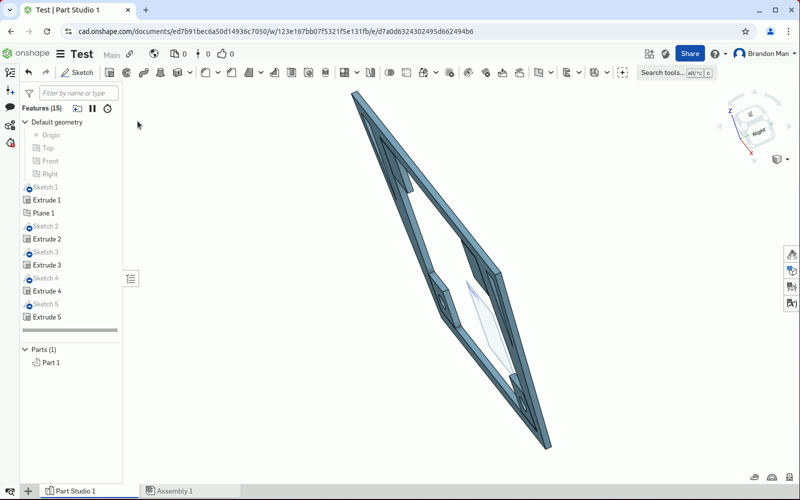
key(right, 2)
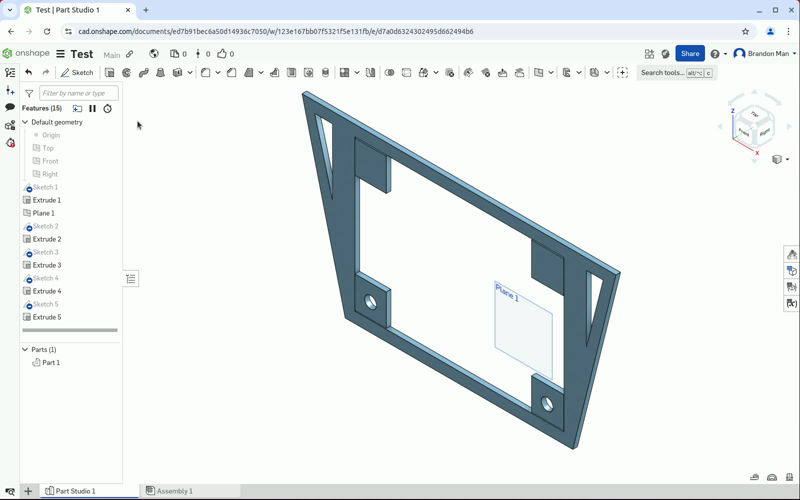
mouse_move(73, 189)
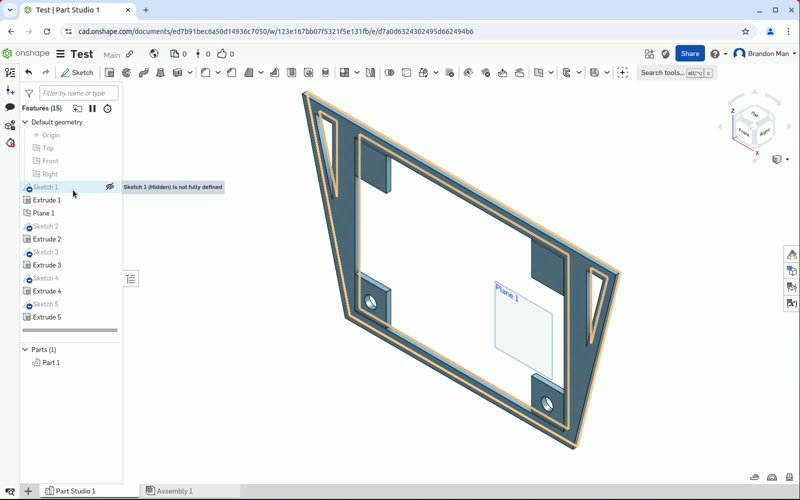
click(73, 189)